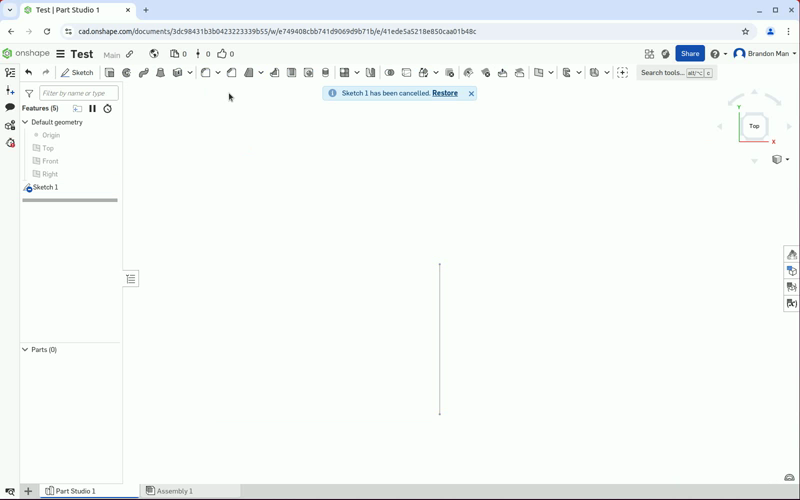
key(shift+h)
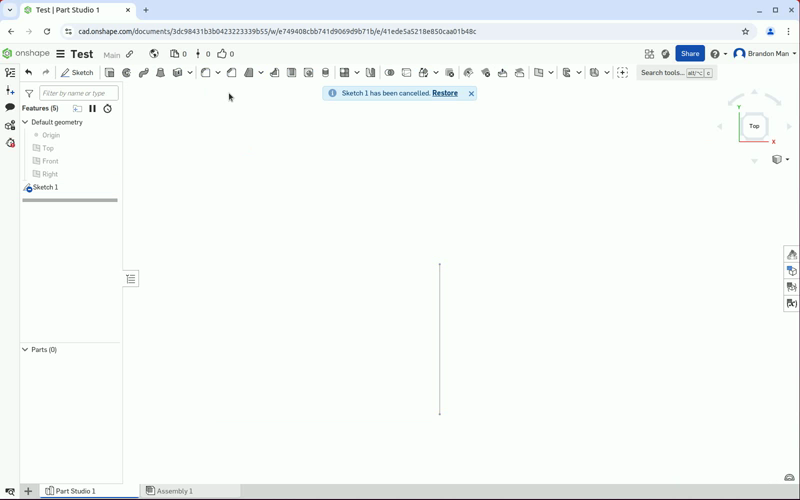
key(shift+s)
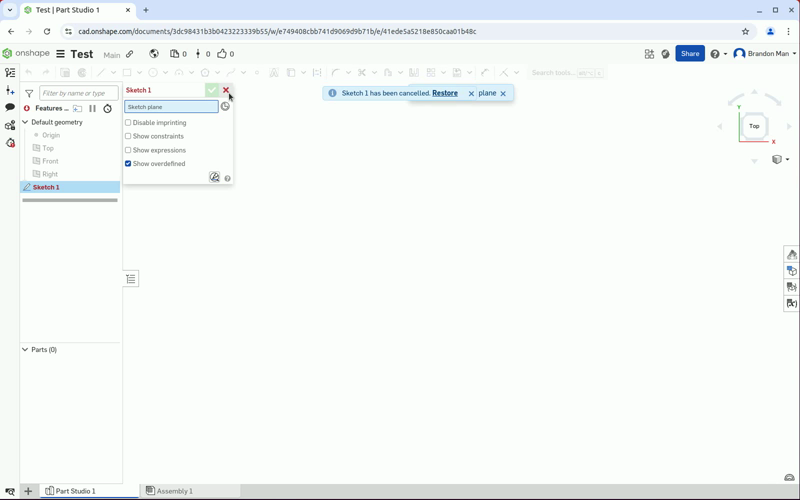
mouse_move(73, 150)
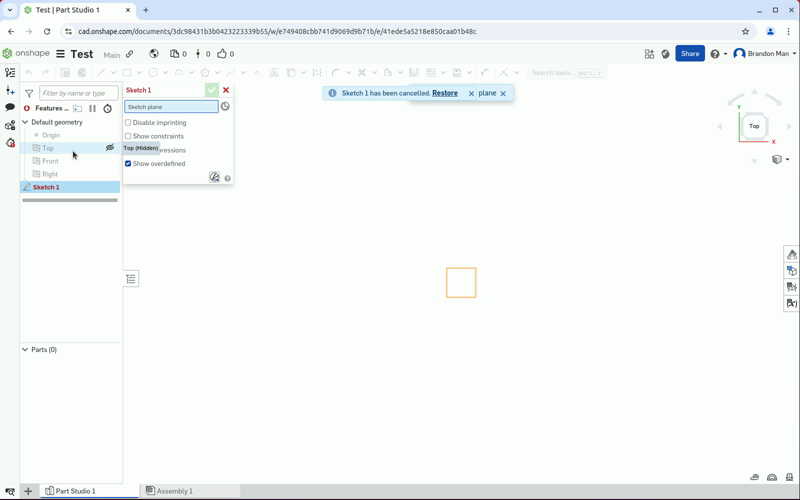
click(73, 150)
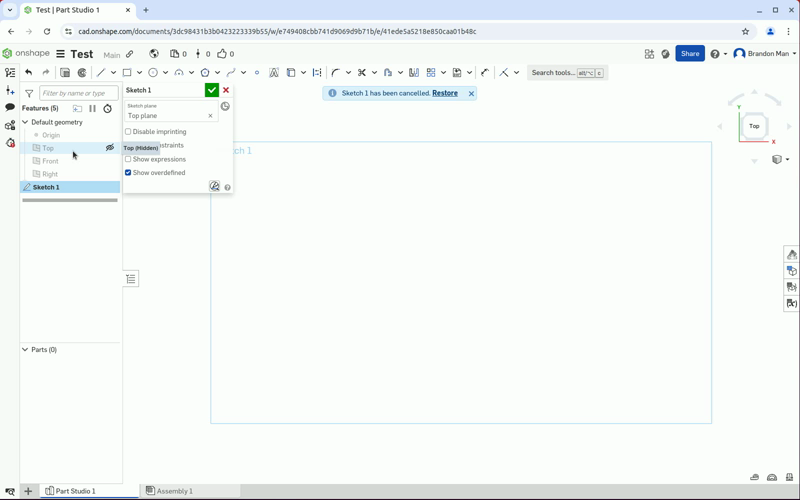
mouse_move(73, 352)
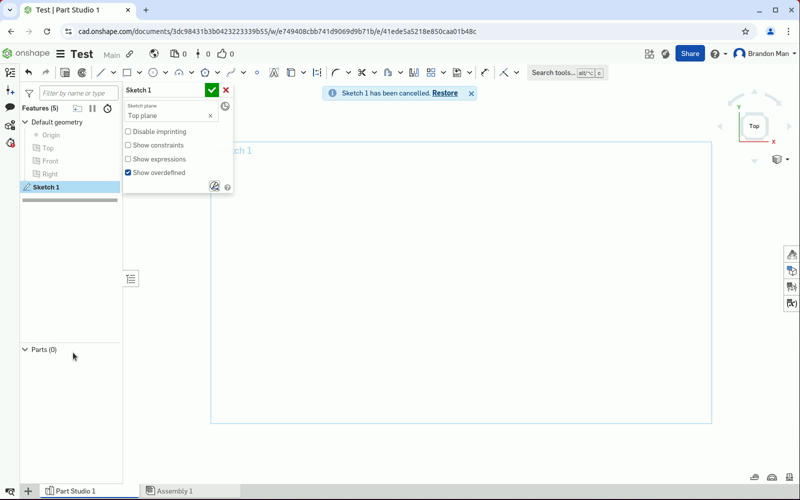
key(y)
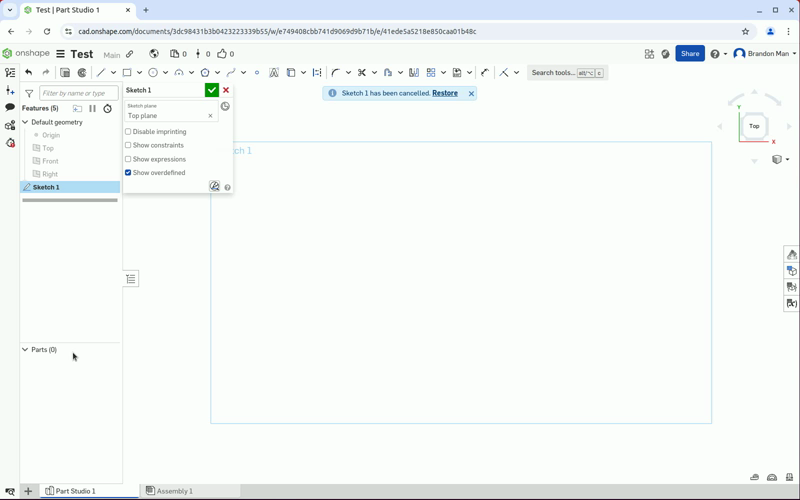
key(l)
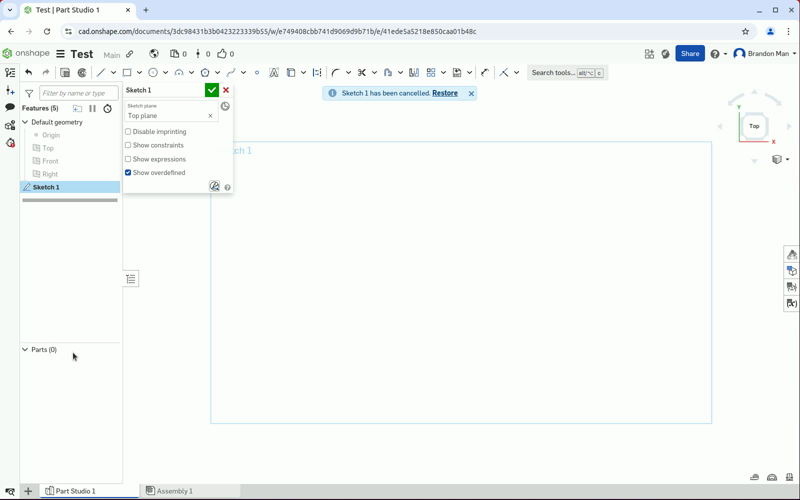
key_down(shift)
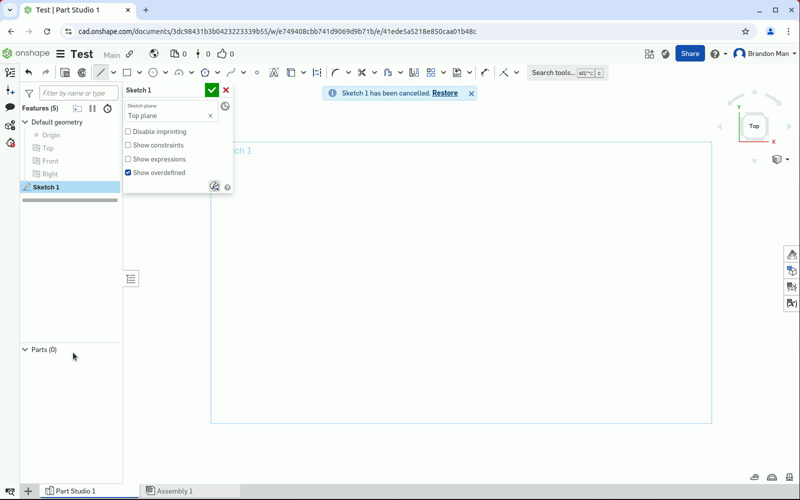
mouse_move(353, 293)
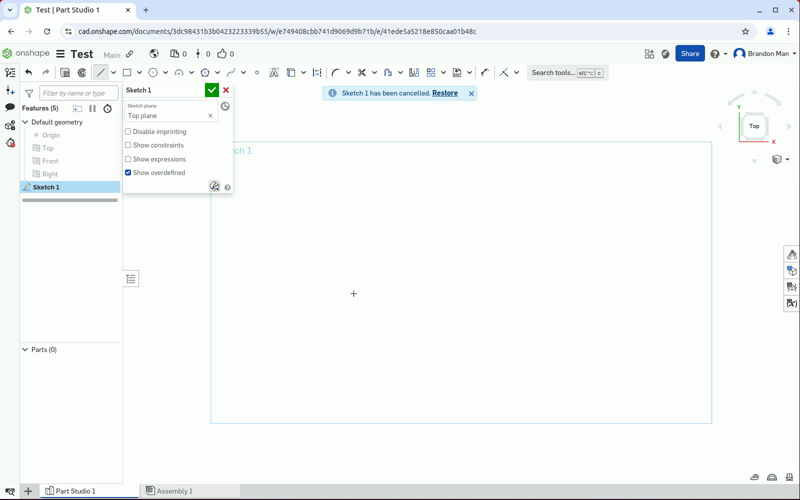
click(353, 293)
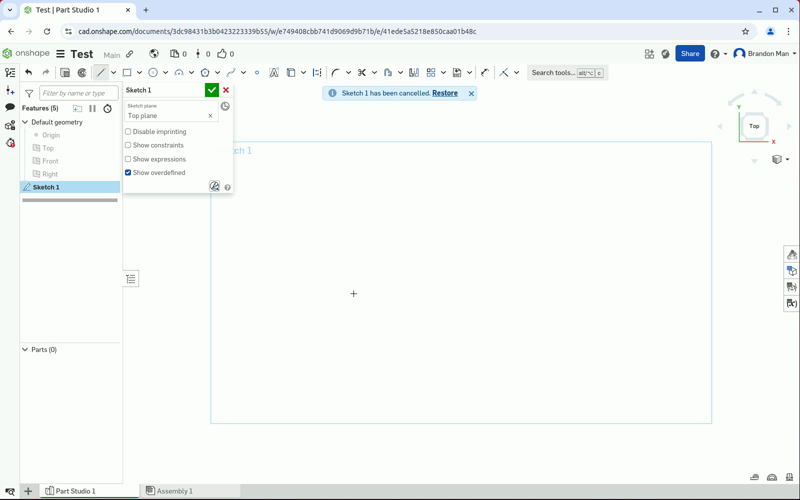
key_up(shift)
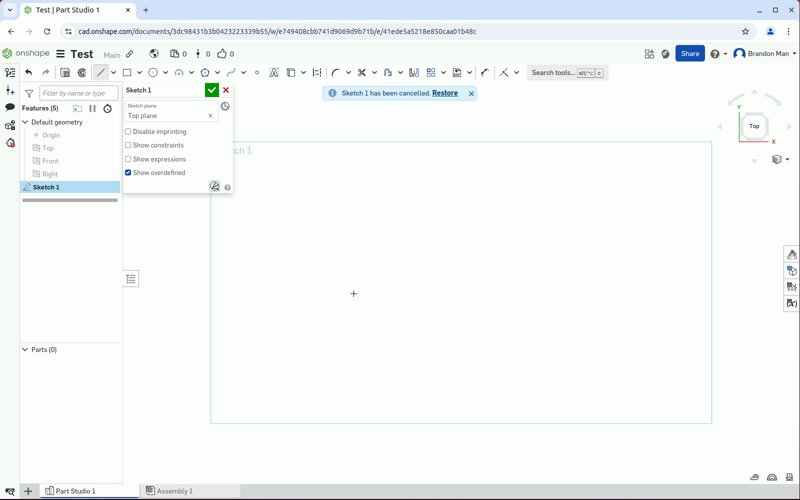
key_down(shift)
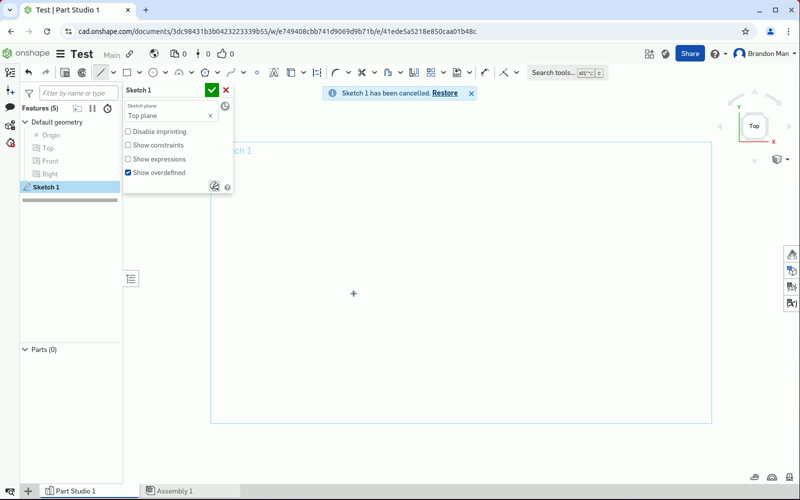
mouse_move(383, 293)
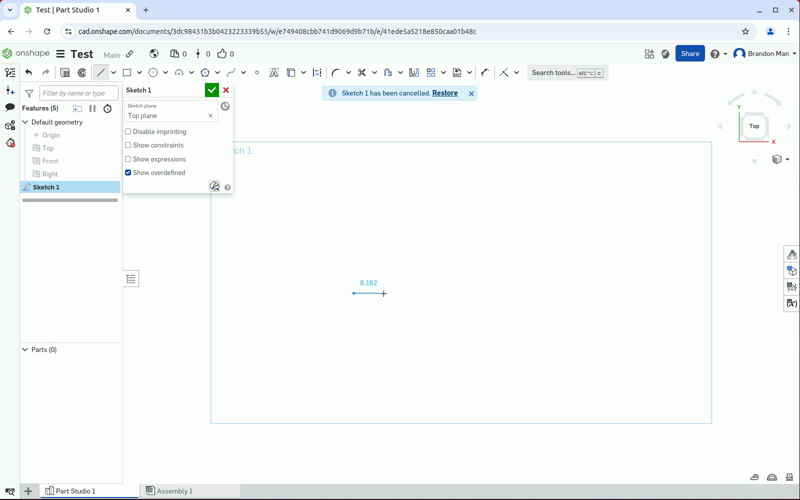
mouse_move(359, 293)
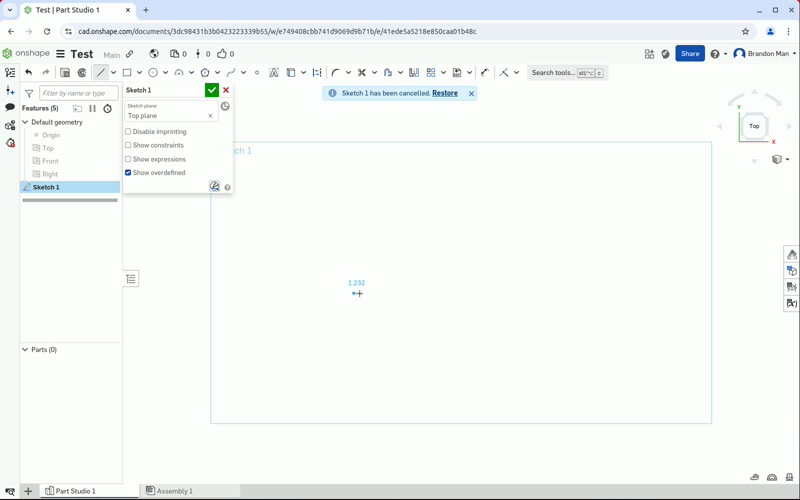
scroll(6)
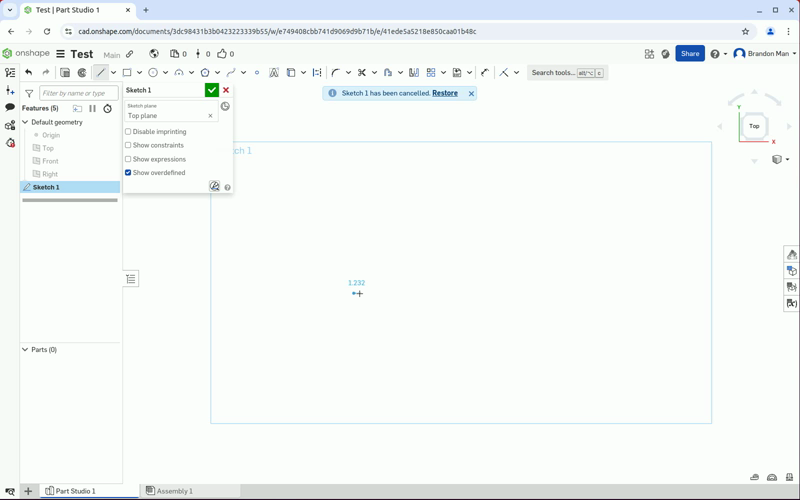
scroll(6)
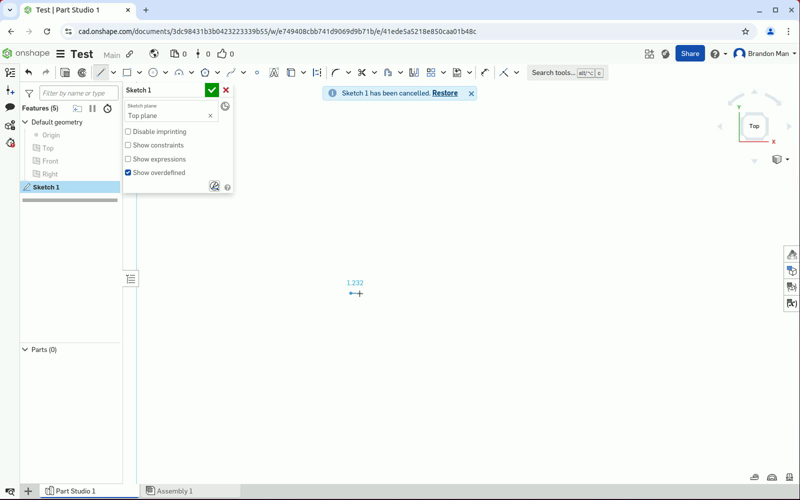
scroll(6)
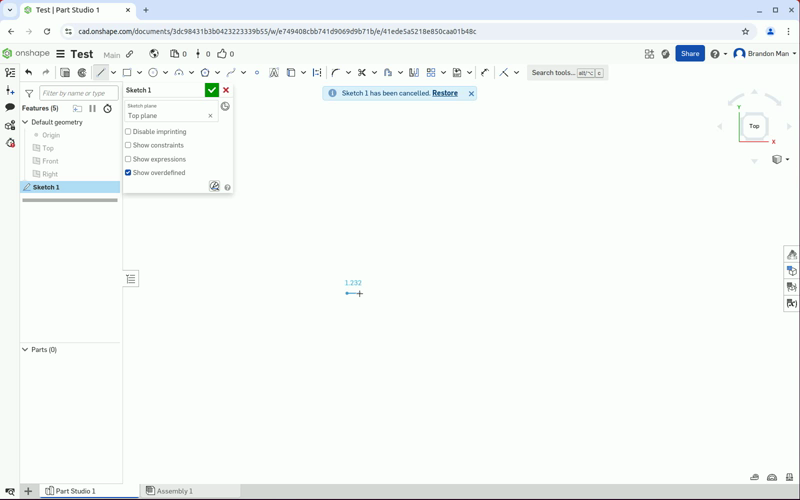
scroll(6)
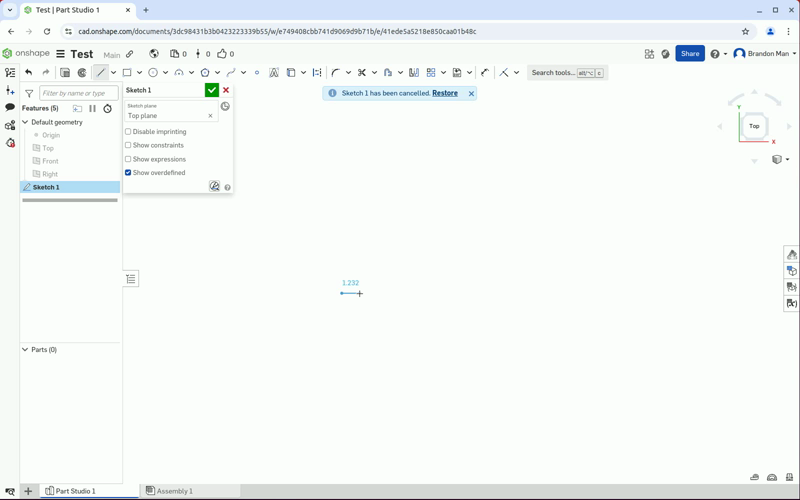
scroll(6)
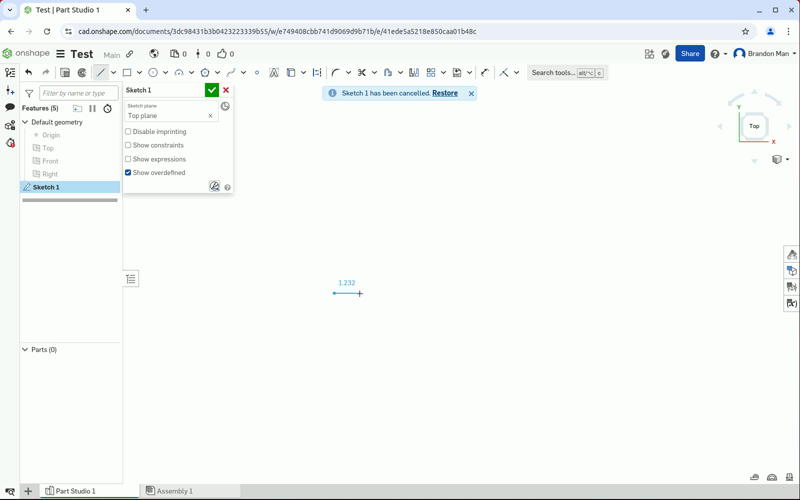
scroll(6)
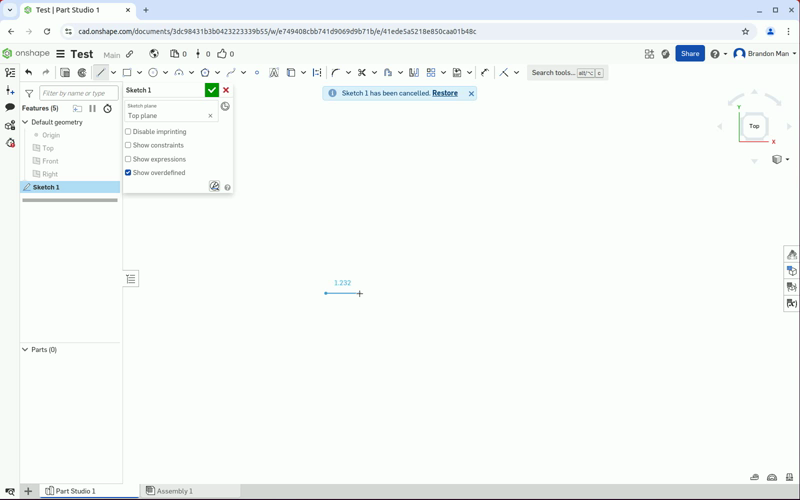
scroll(6)
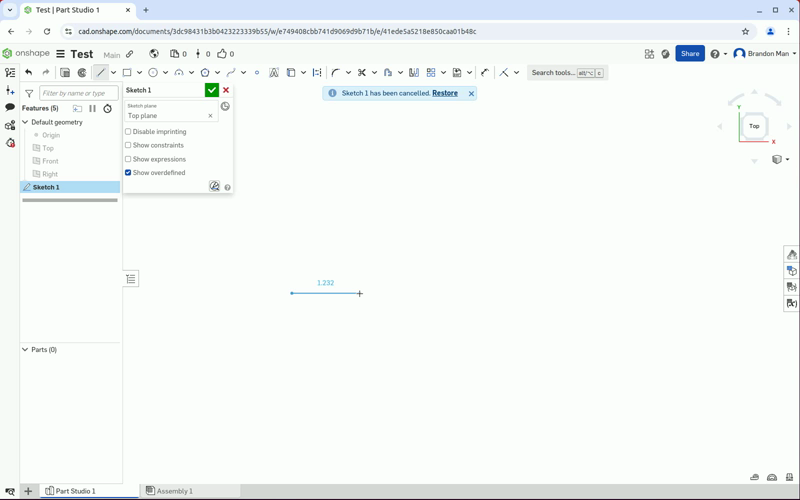
click(359, 293)
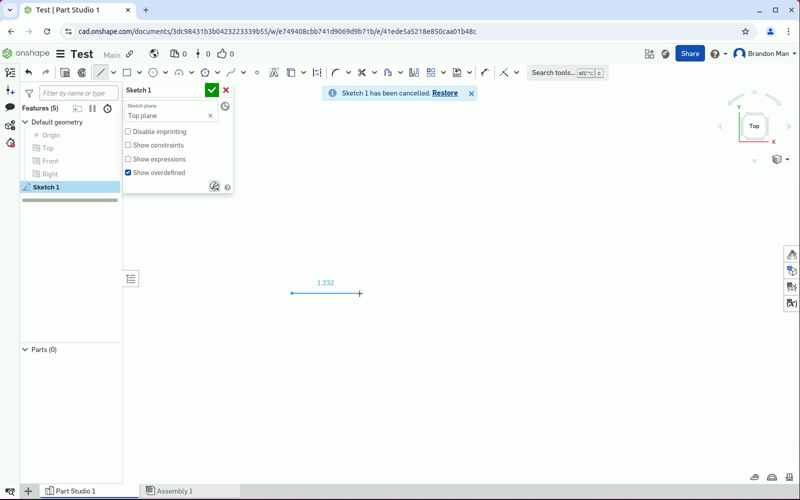
scroll(-6)
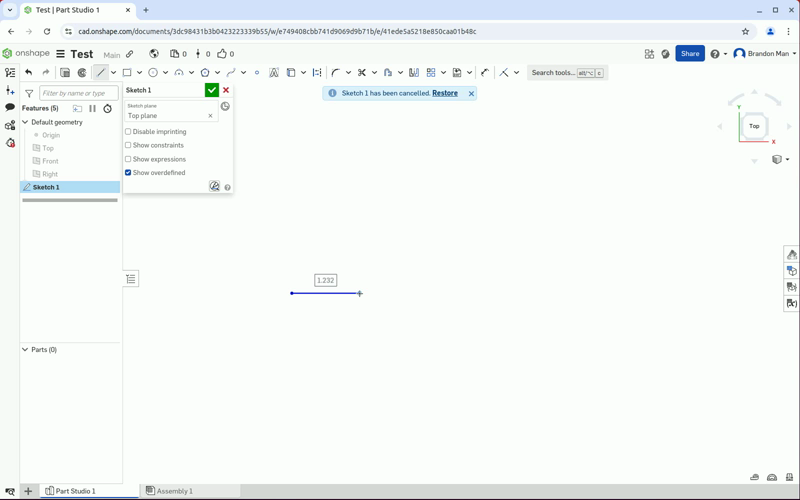
scroll(-6)
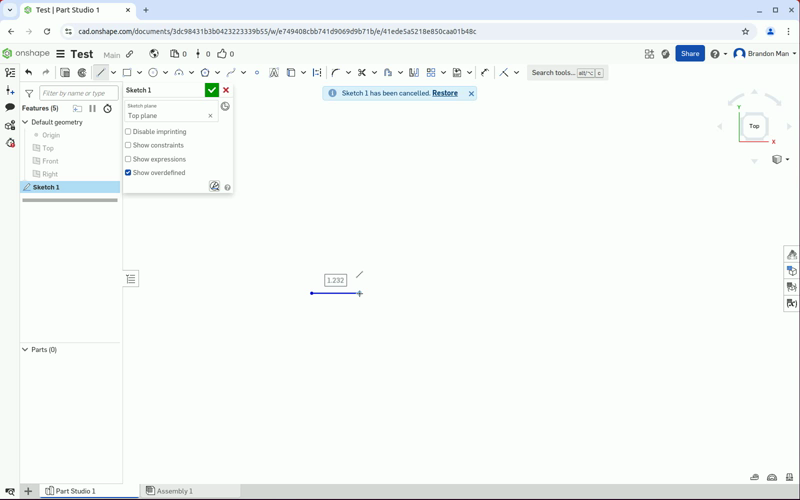
scroll(-6)
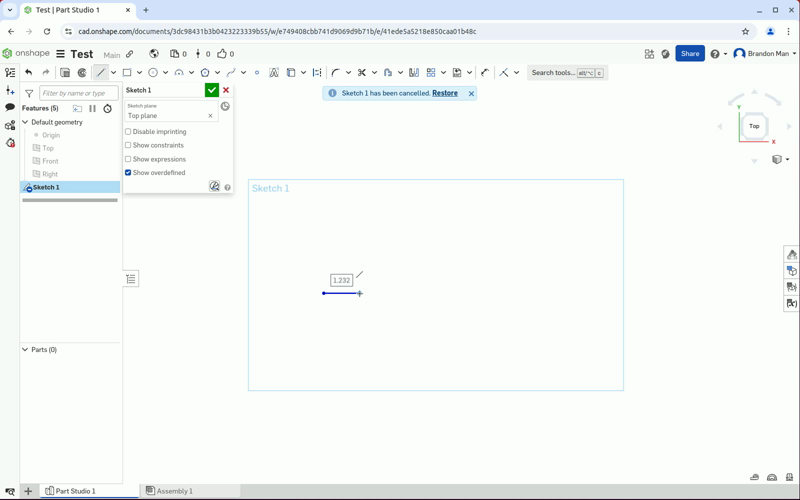
scroll(-6)
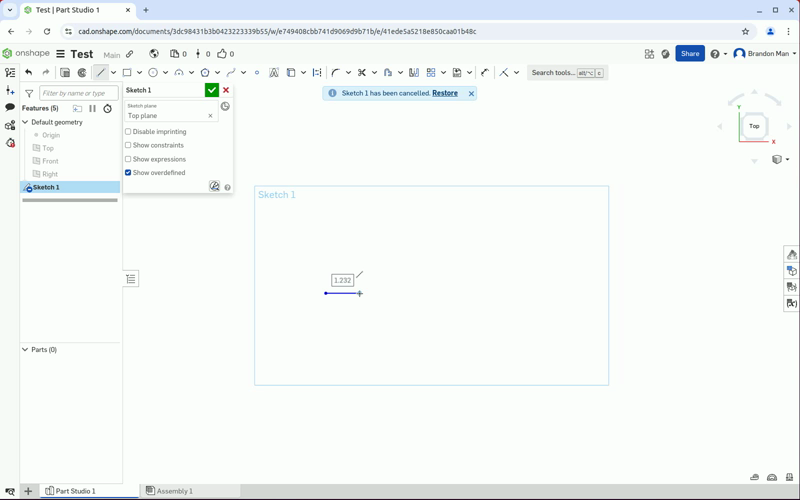
scroll(-6)
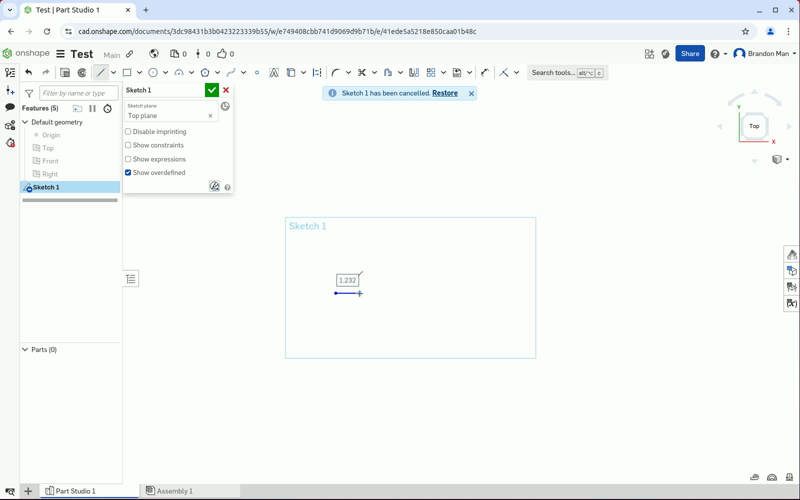
scroll(-6)
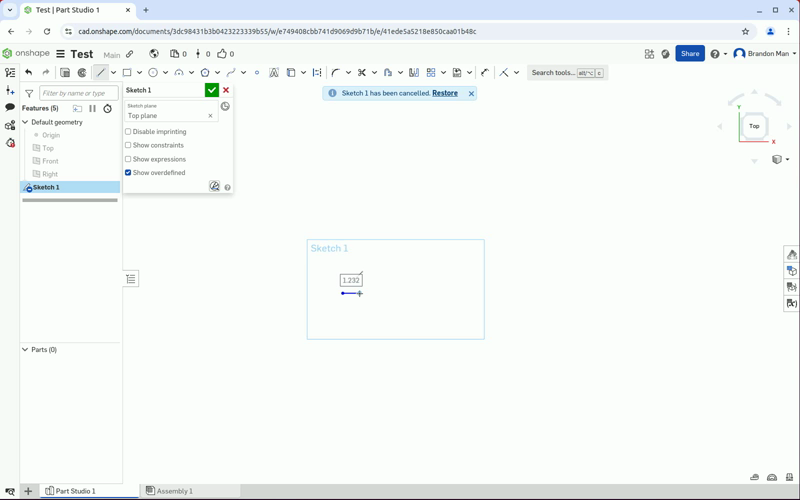
scroll(-6)
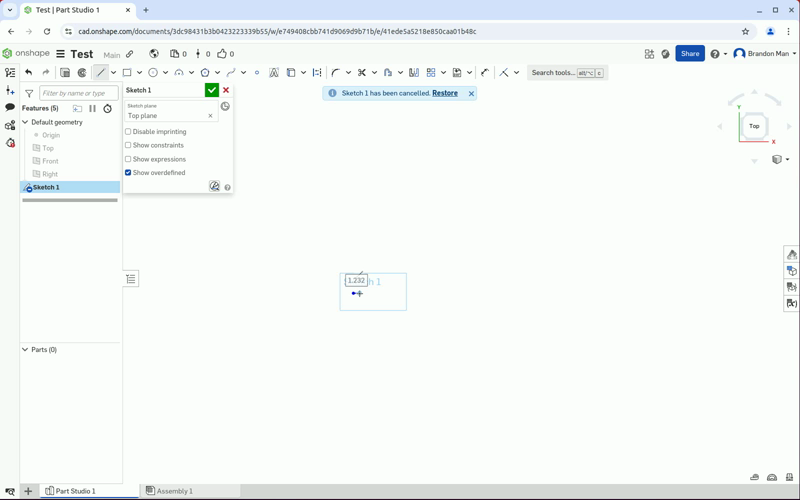
key_up(shift)
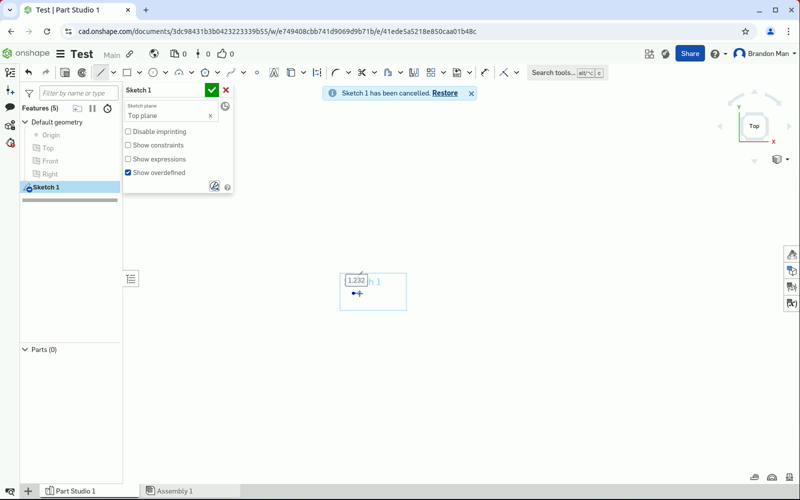
key_down(shift)
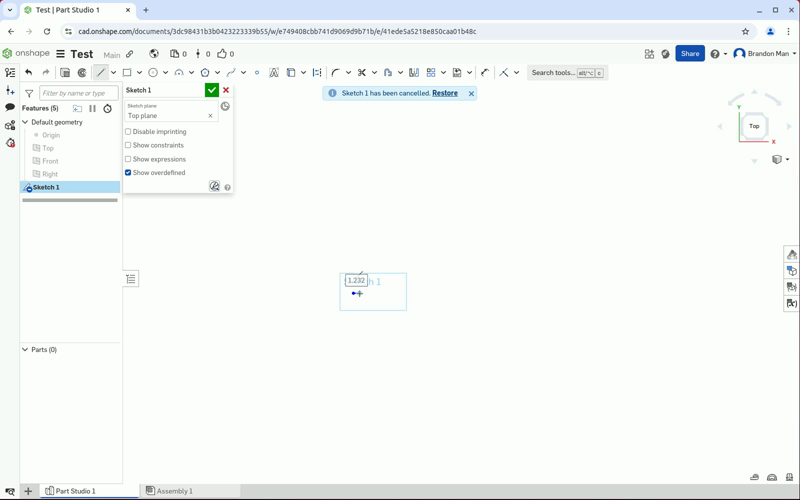
mouse_move(389, 293)
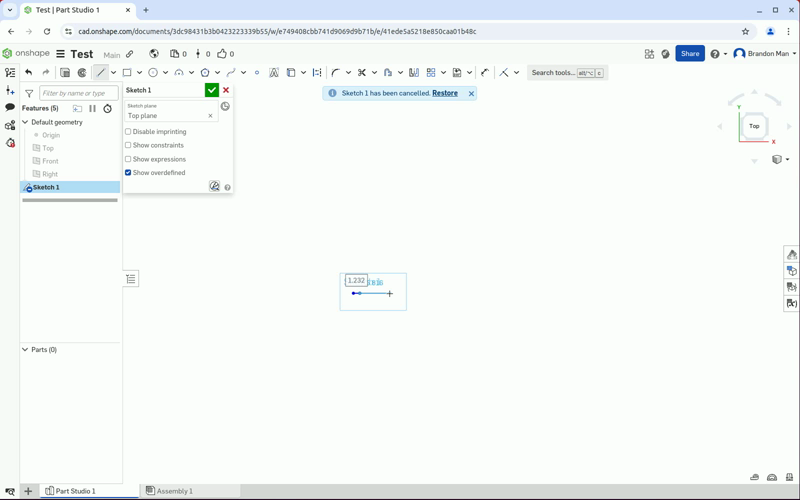
mouse_move(359, 282)
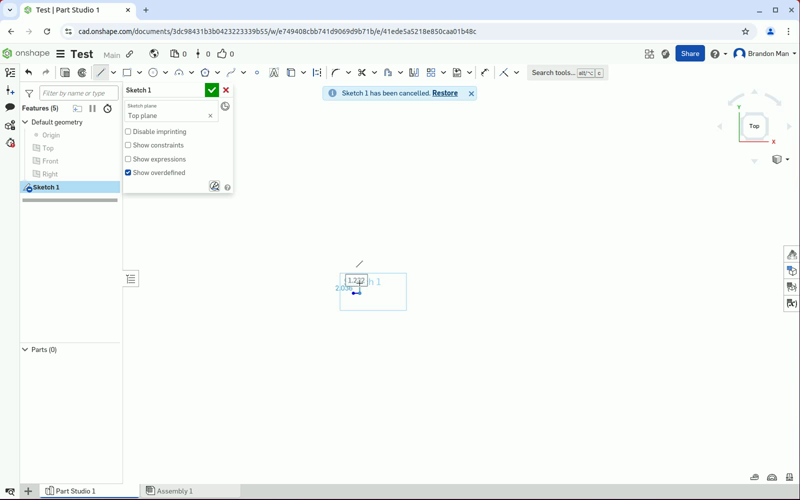
click(359, 282)
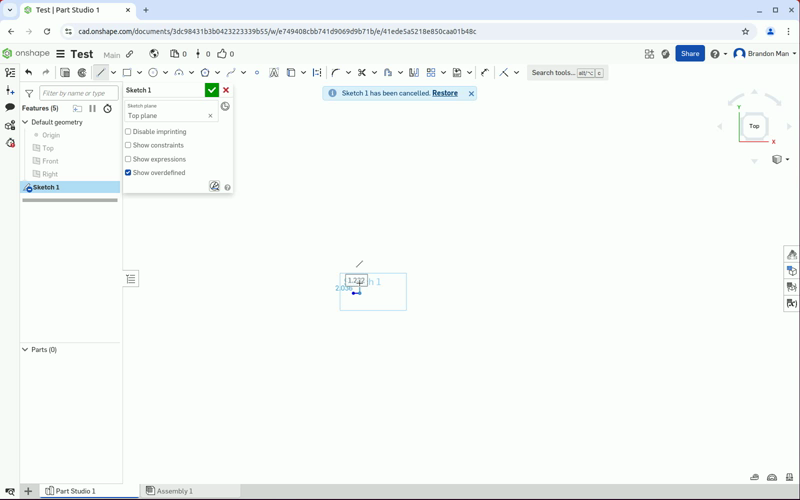
key_up(shift)
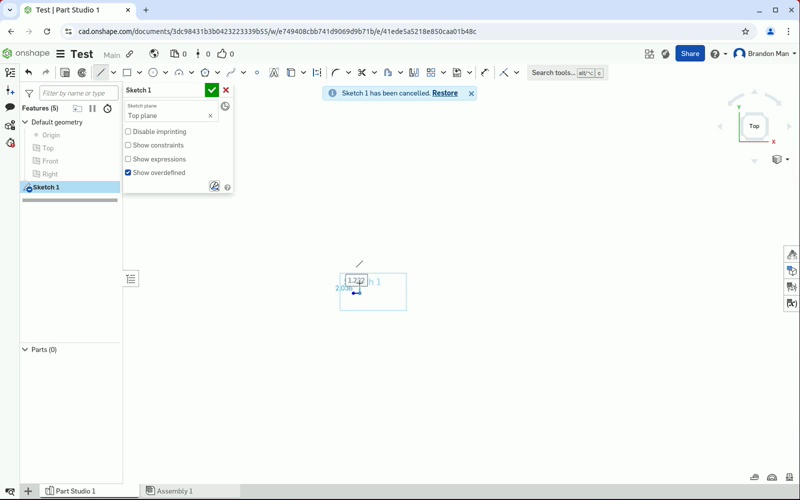
key_down(shift)
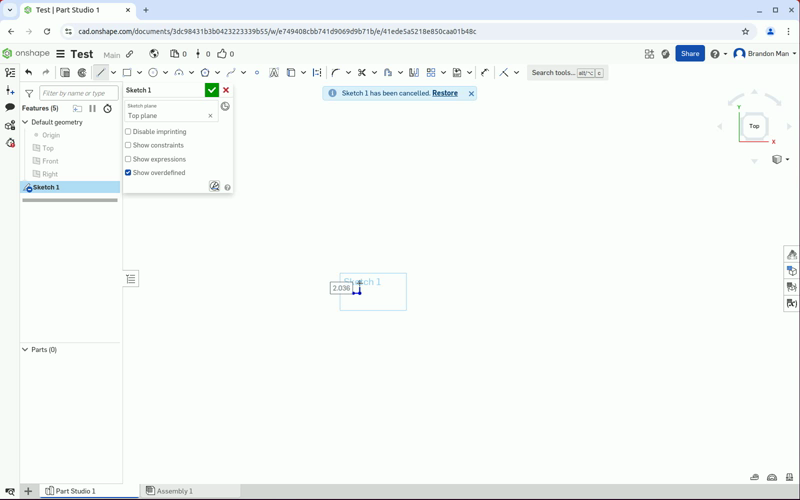
mouse_move(389, 282)
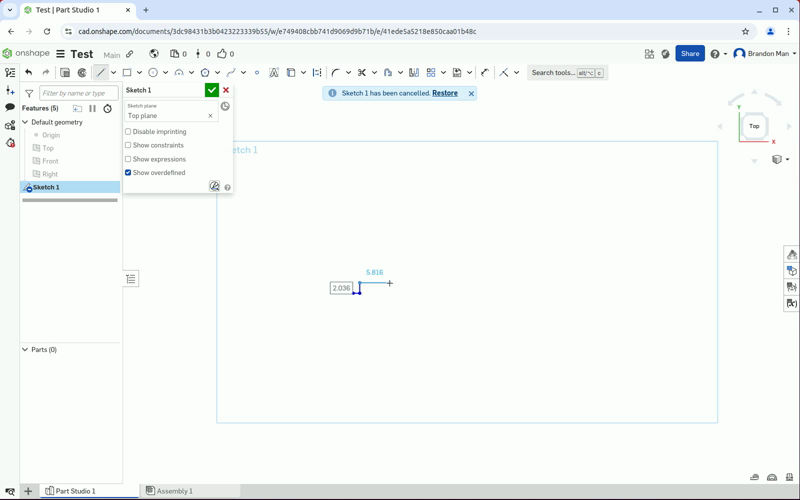
mouse_move(359, 272)
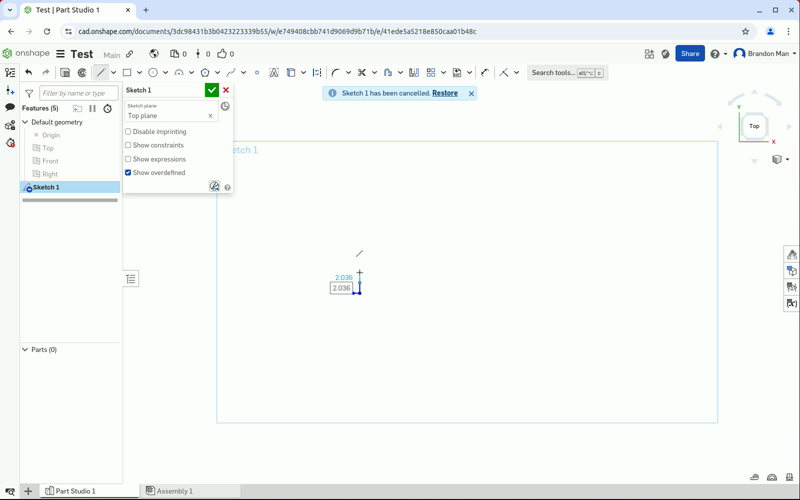
click(359, 272)
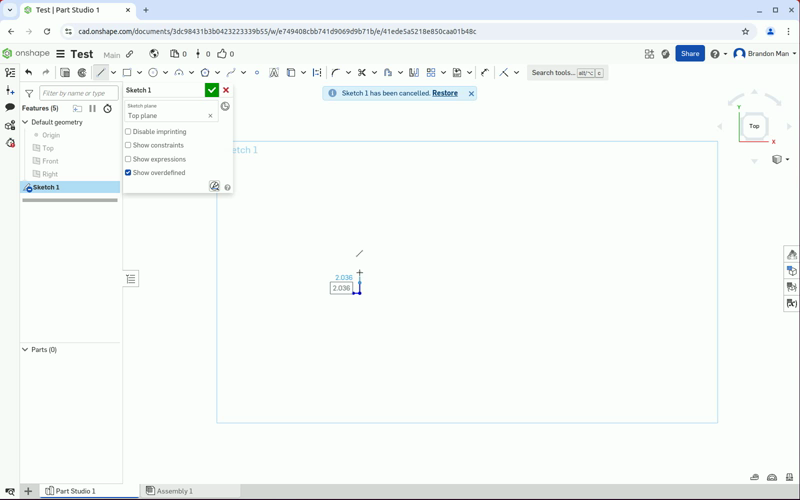
key_up(shift)
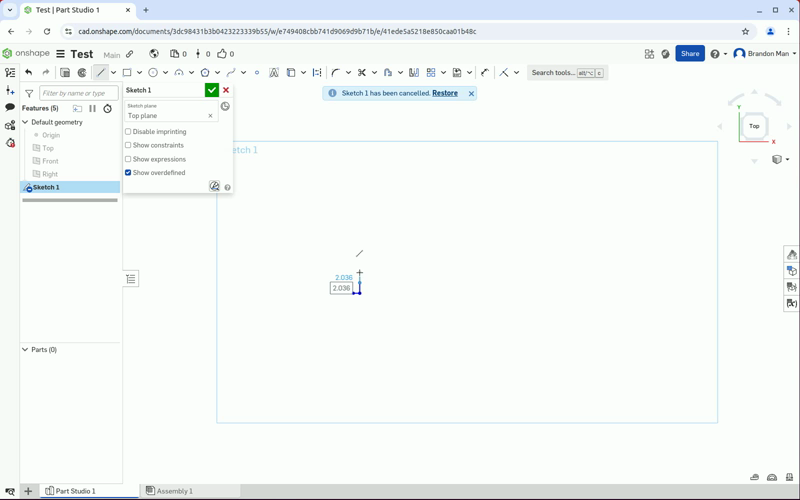
key_down(shift)
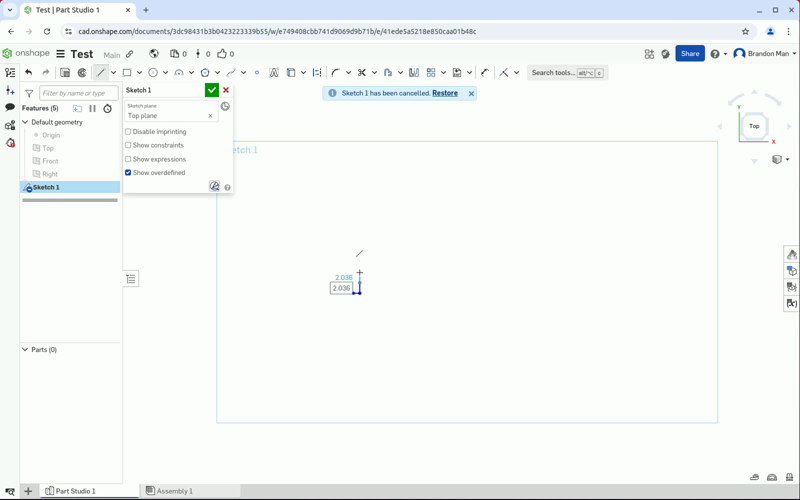
mouse_move(389, 272)
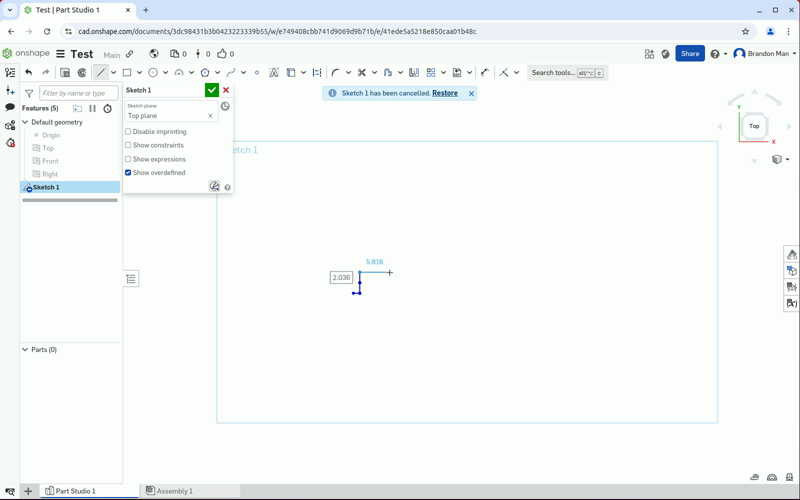
mouse_move(353, 272)
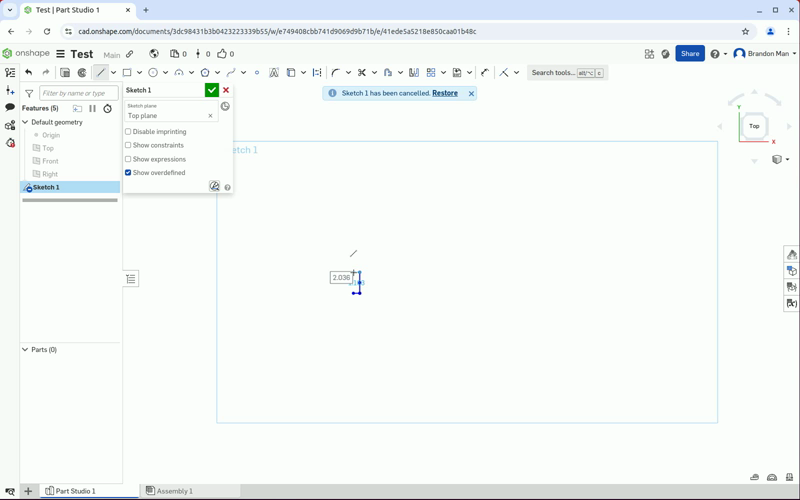
scroll(6)
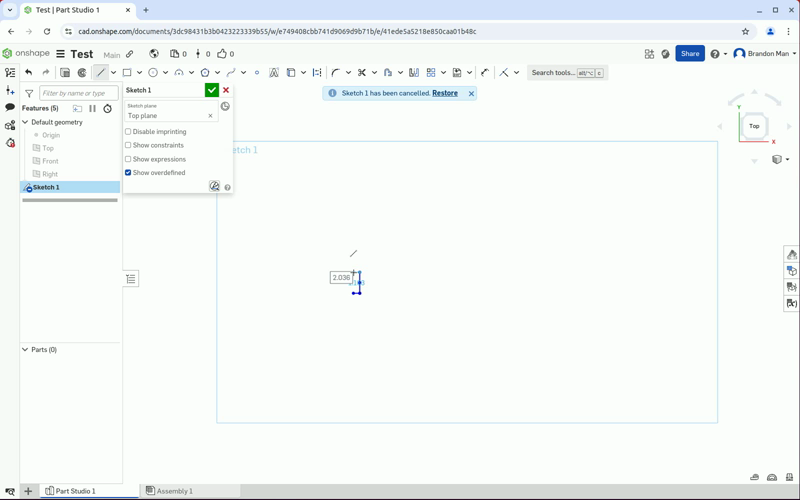
scroll(6)
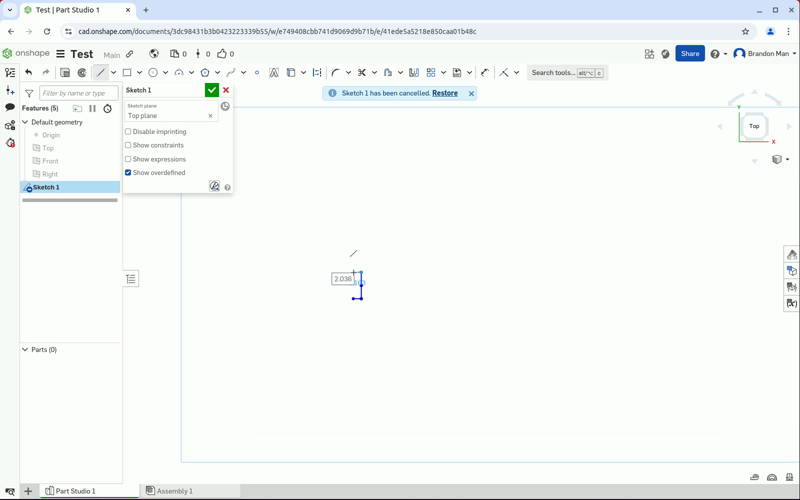
scroll(6)
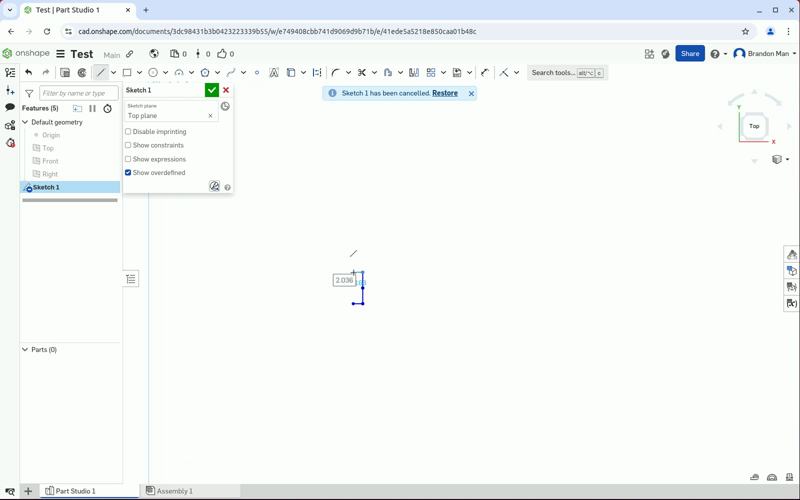
scroll(6)
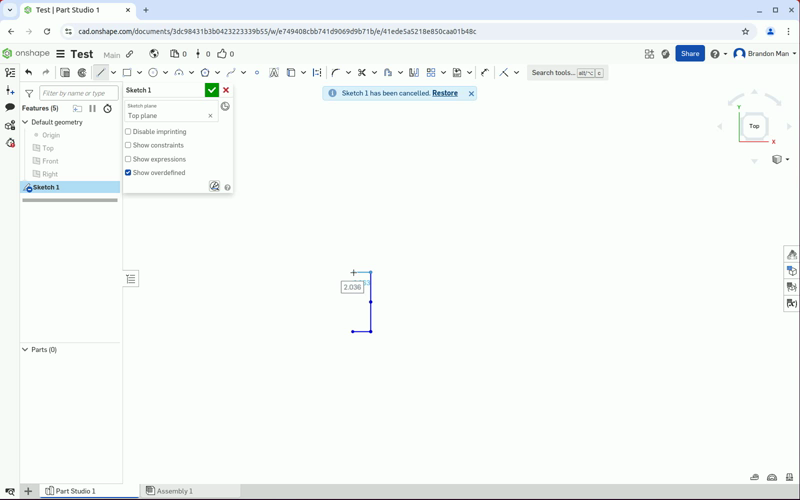
scroll(6)
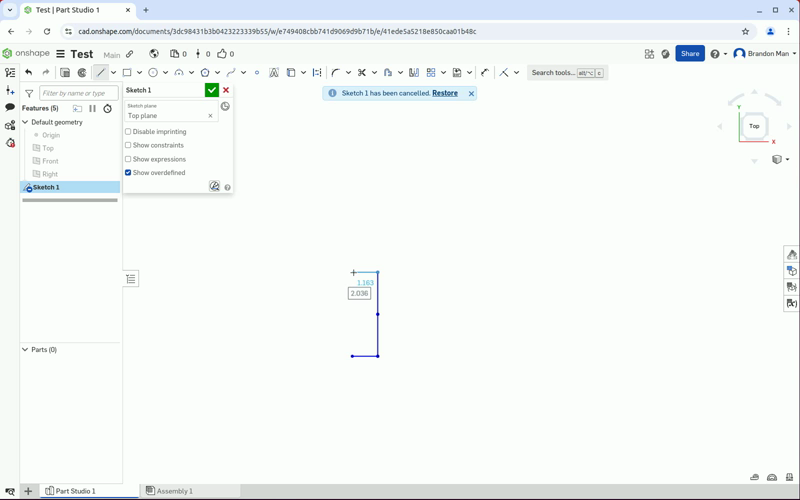
scroll(6)
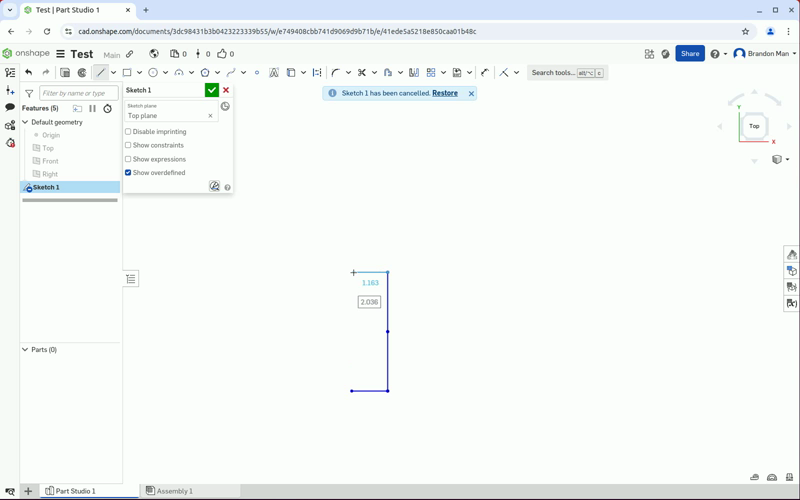
scroll(6)
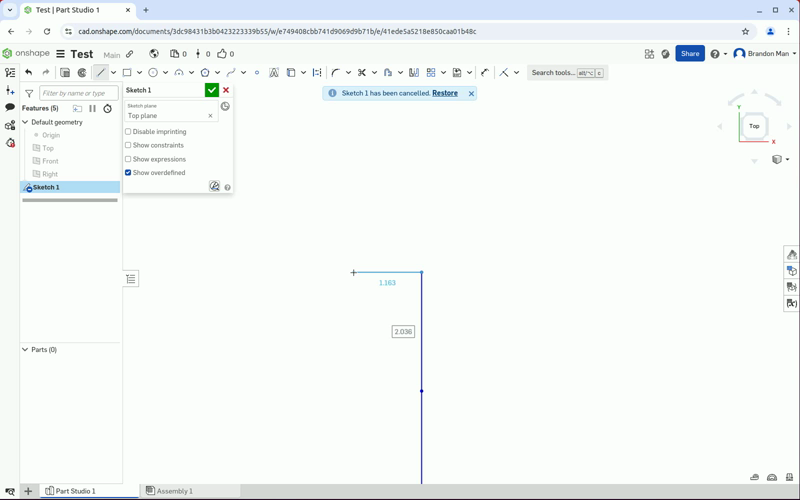
click(353, 272)
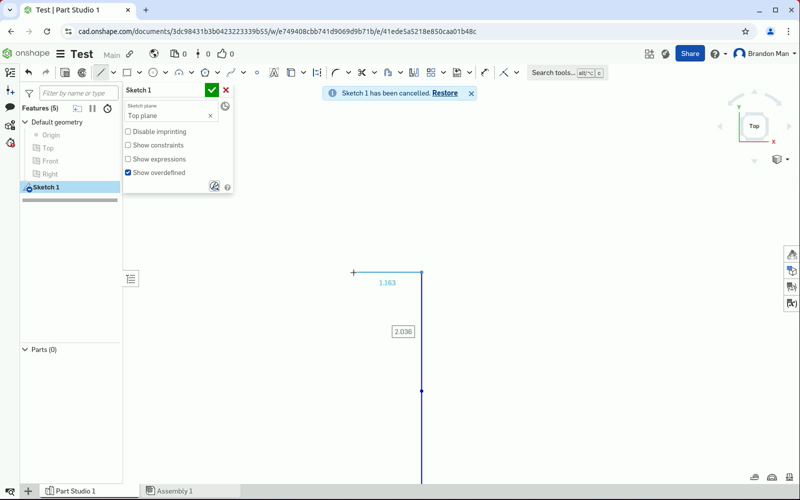
scroll(-6)
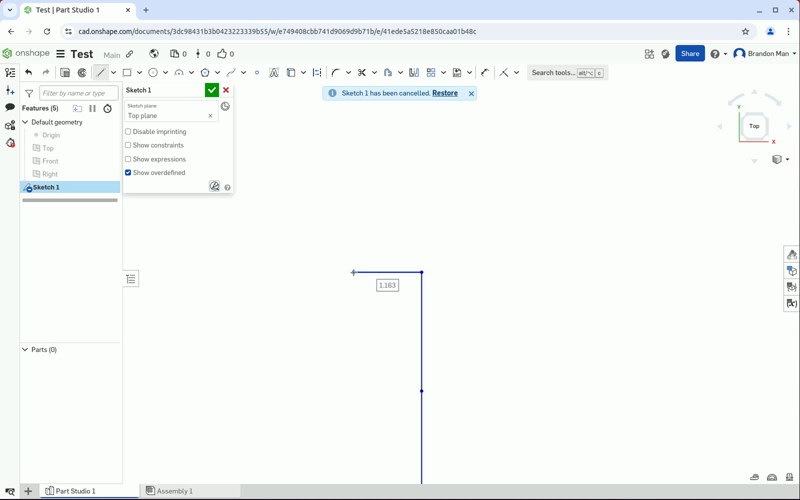
scroll(-6)
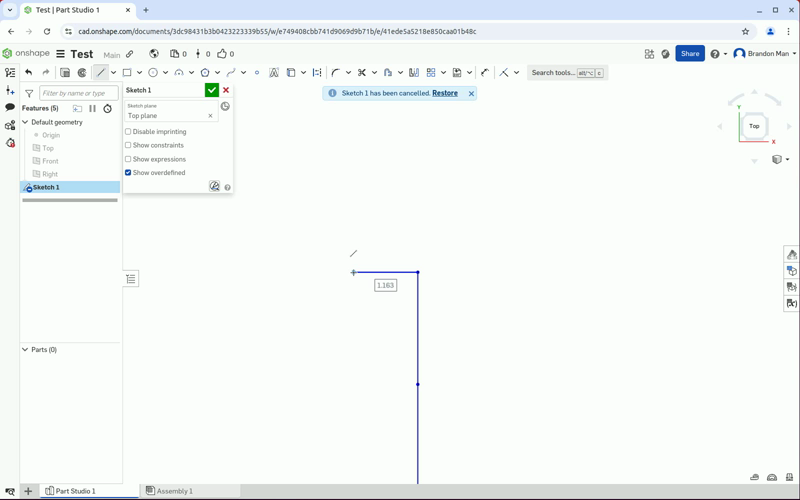
scroll(-6)
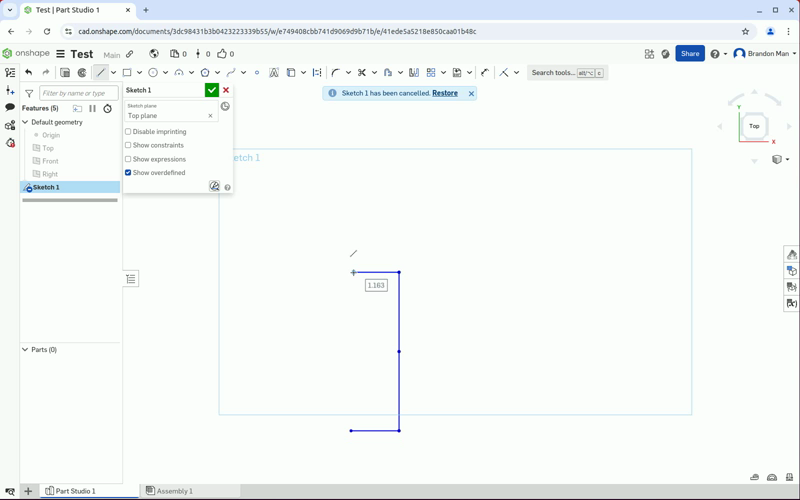
scroll(-6)
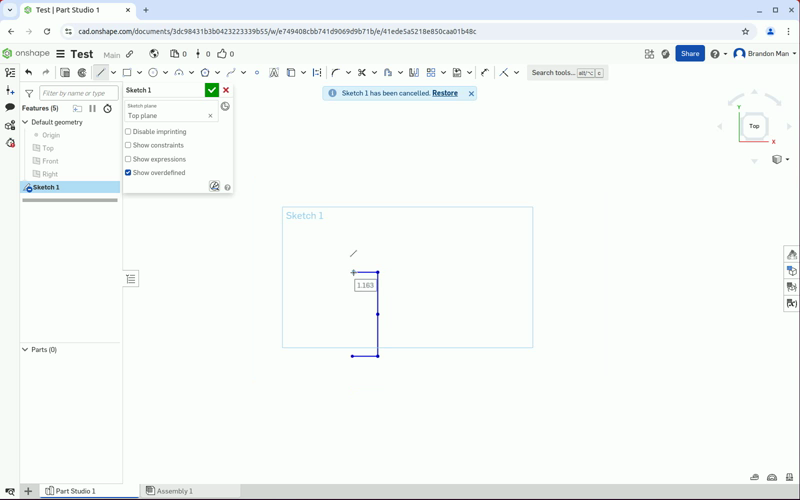
scroll(-6)
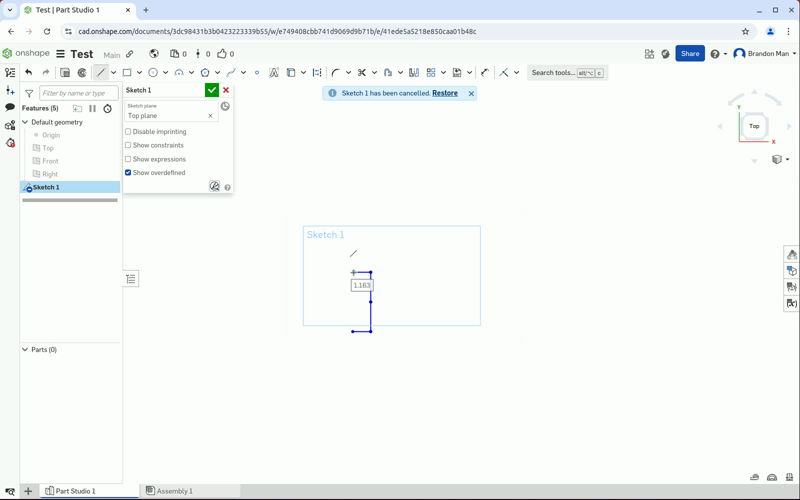
scroll(-6)
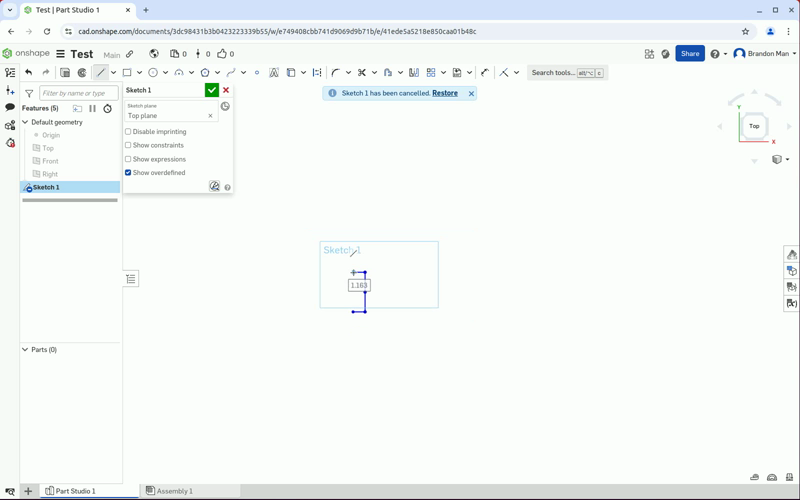
scroll(-6)
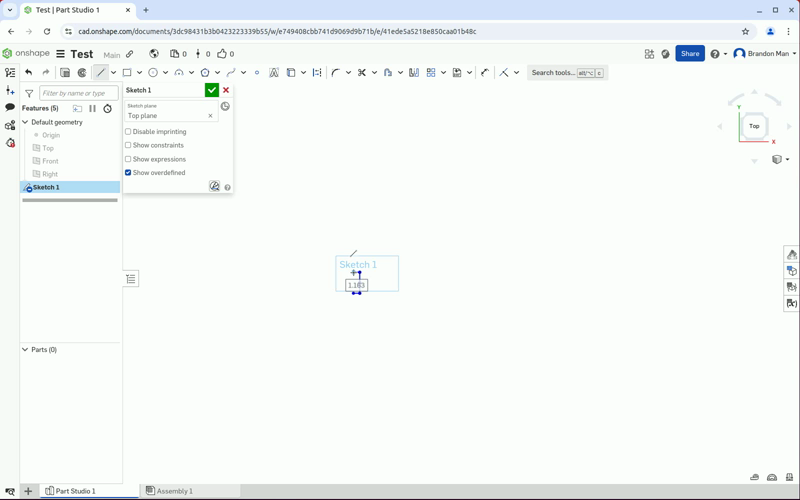
key_up(shift)
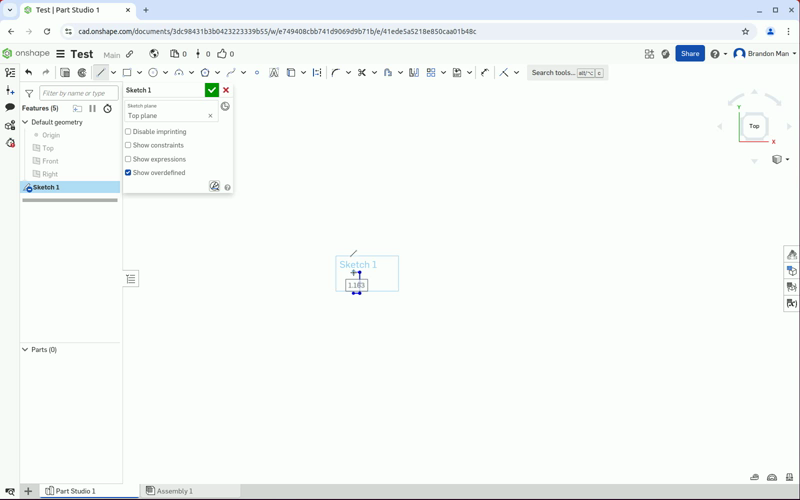
mouse_move(383, 272)
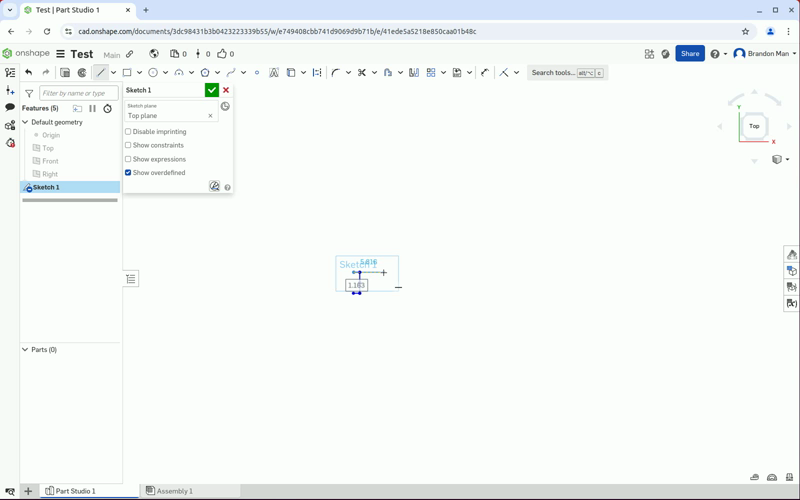
key_down(shift)
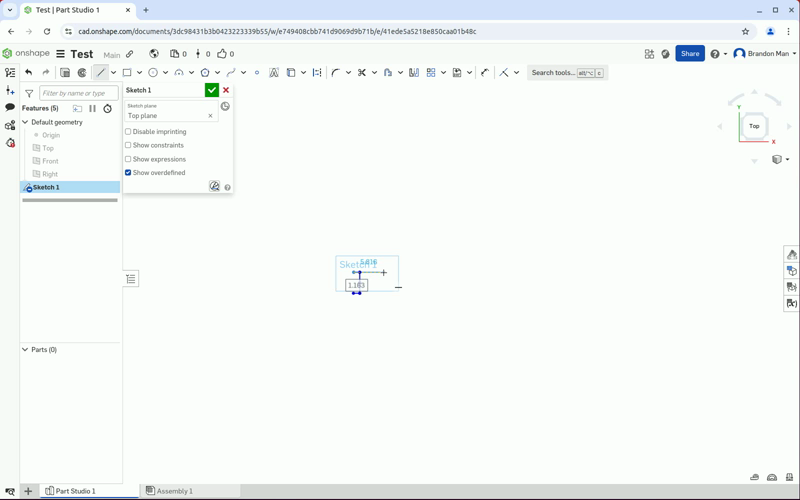
mouse_move(353, 293)
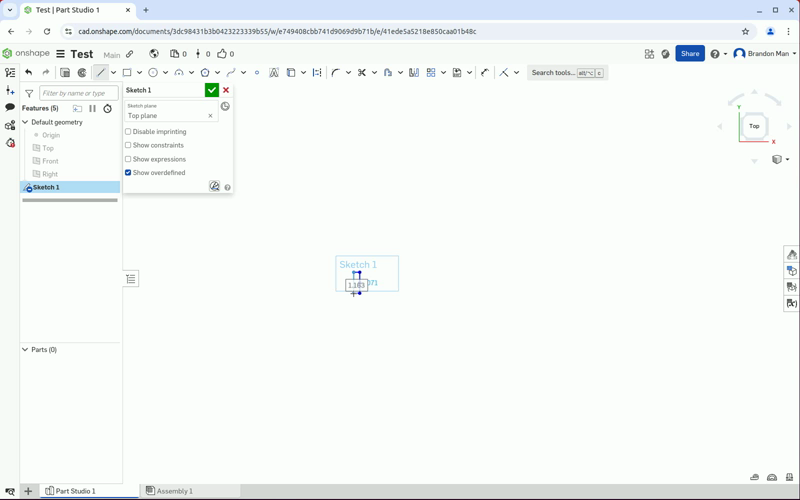
key_up(shift)
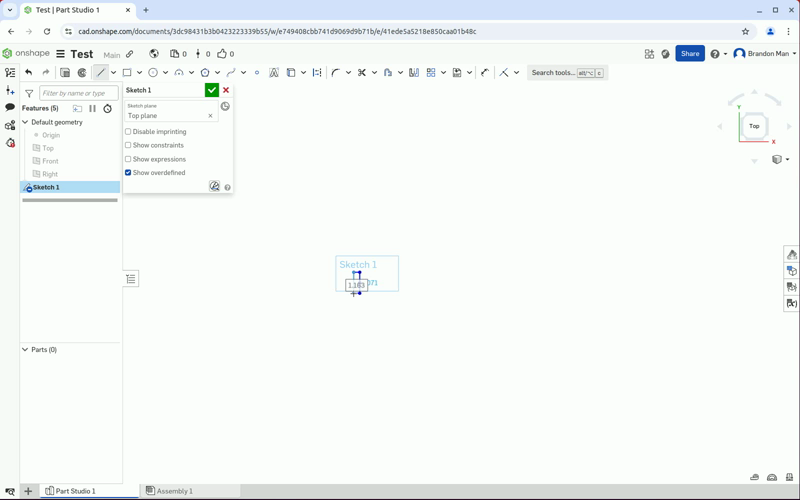
click(353, 293)
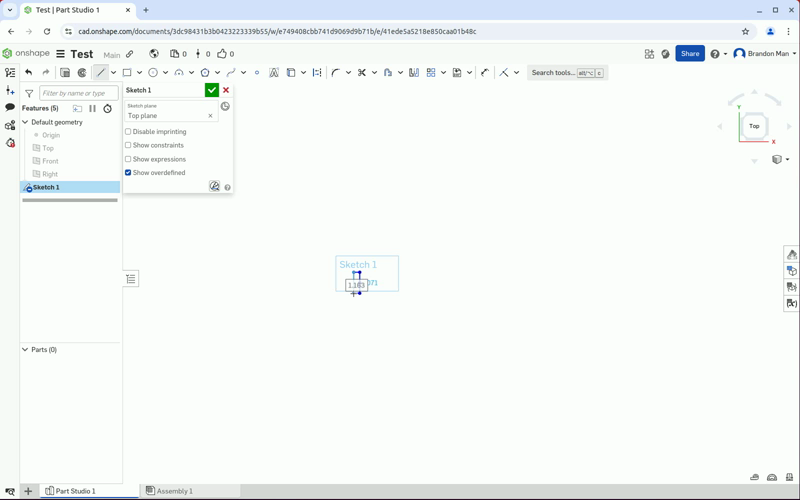
key(esc)
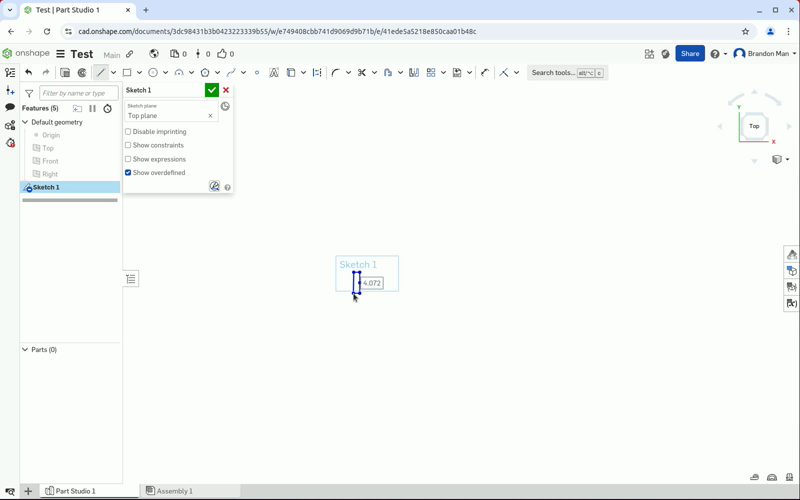
mouse_move(357, 281)
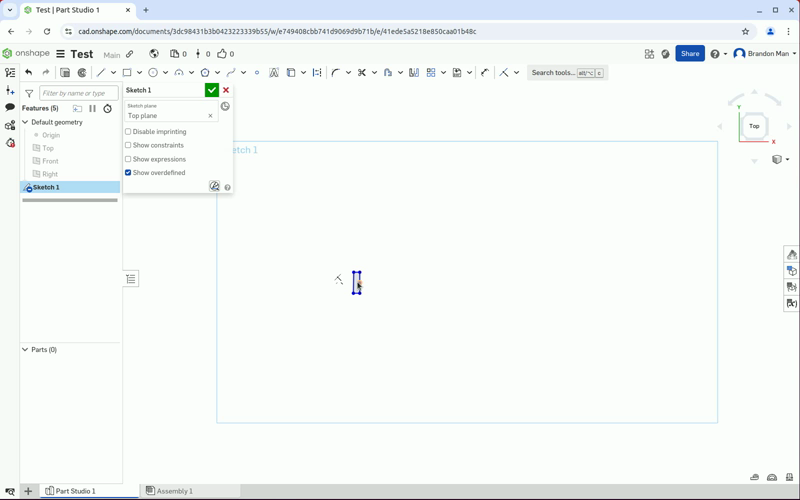
scroll(6)
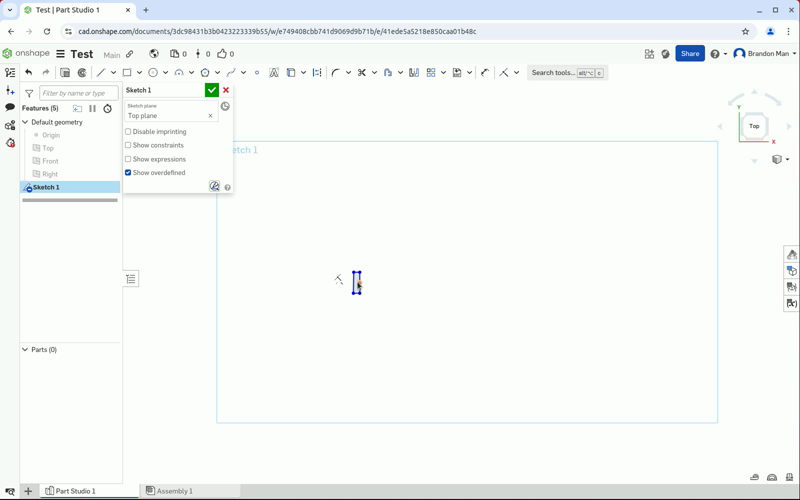
scroll(6)
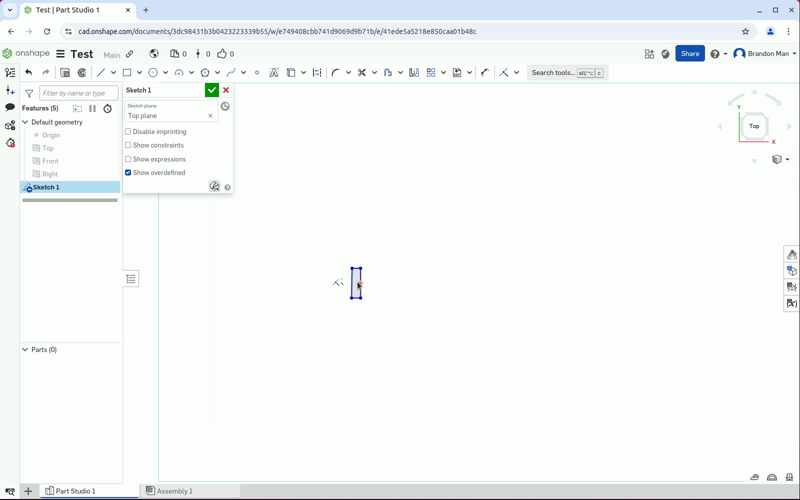
scroll(6)
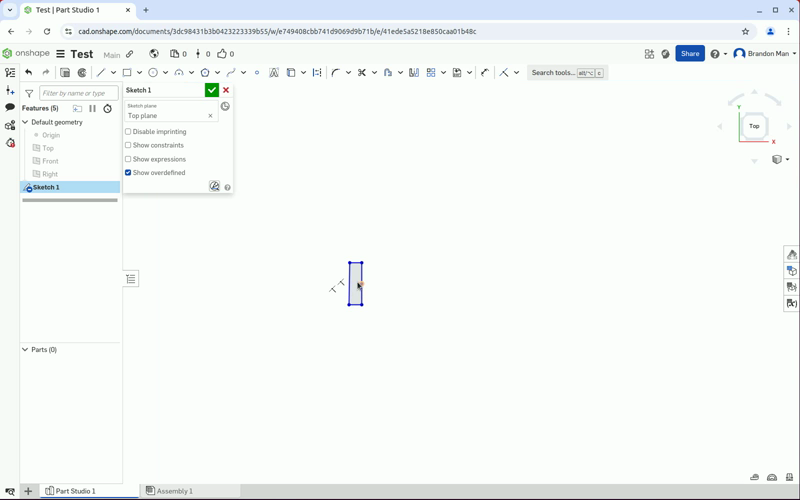
scroll(6)
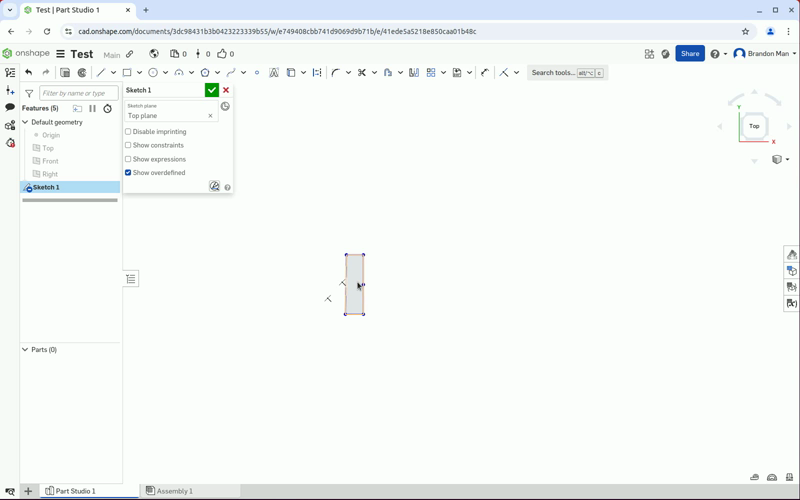
scroll(6)
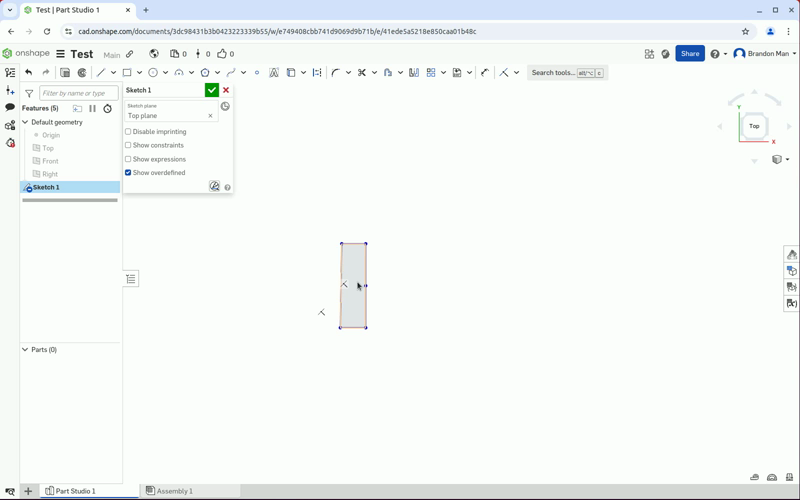
scroll(6)
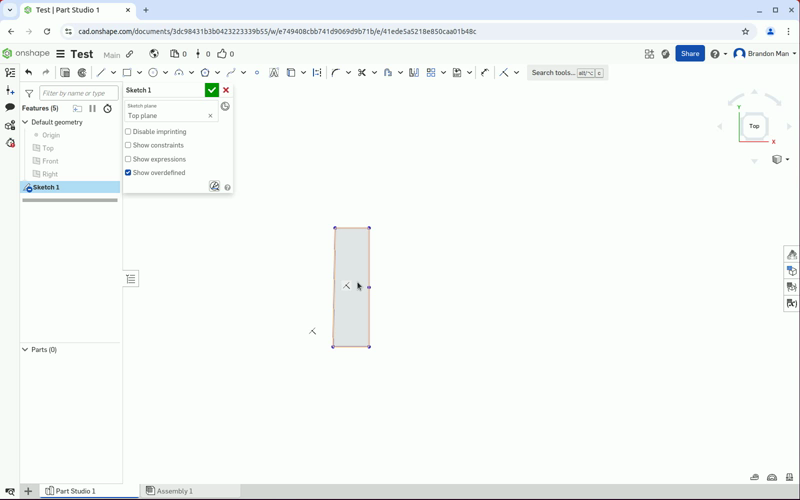
scroll(6)
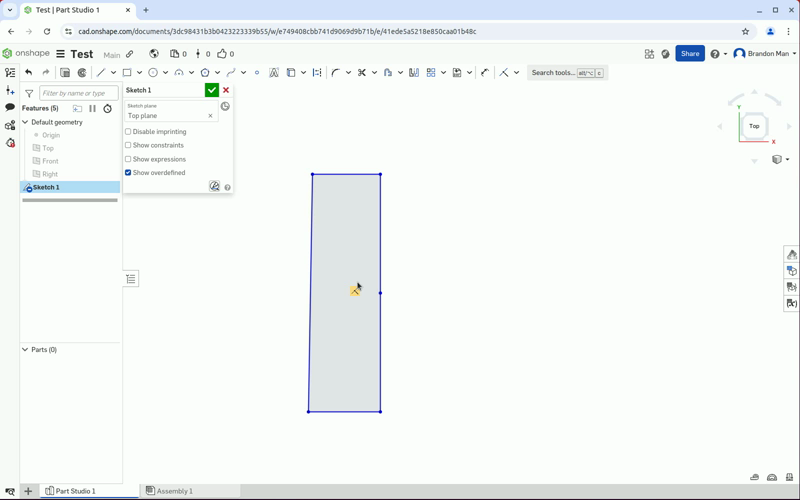
click(357, 281)
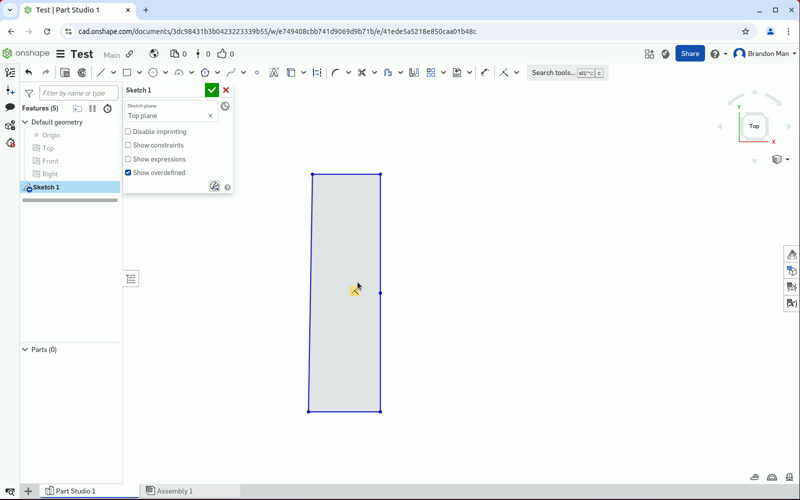
scroll(-6)
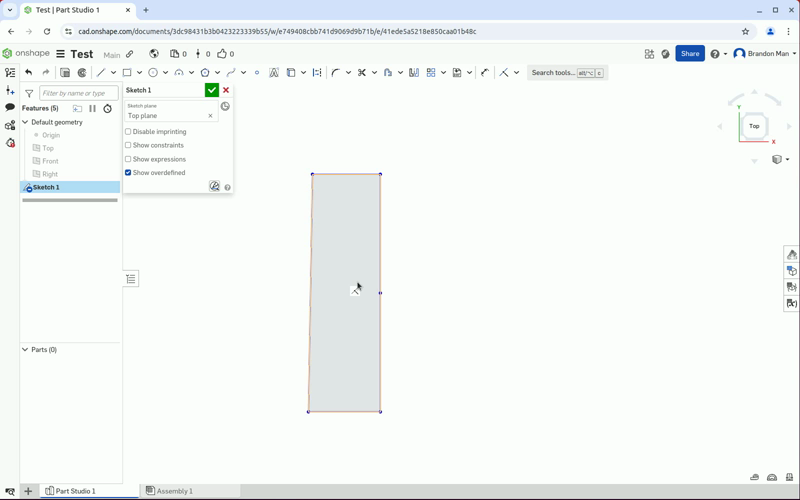
scroll(-6)
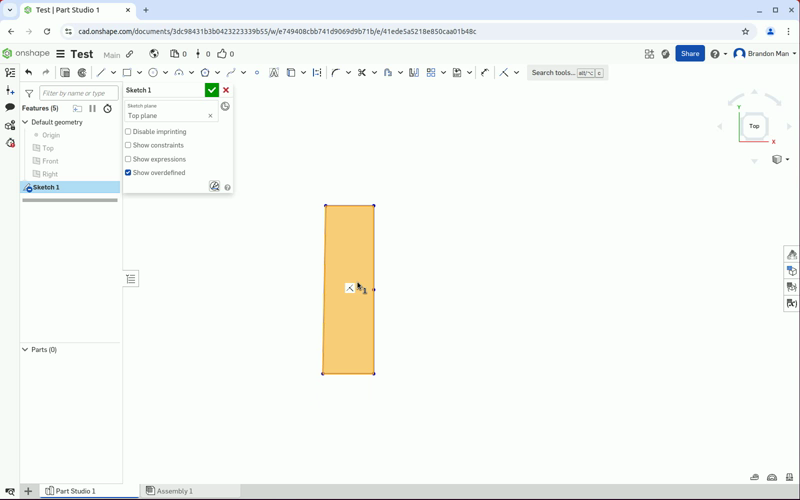
scroll(-6)
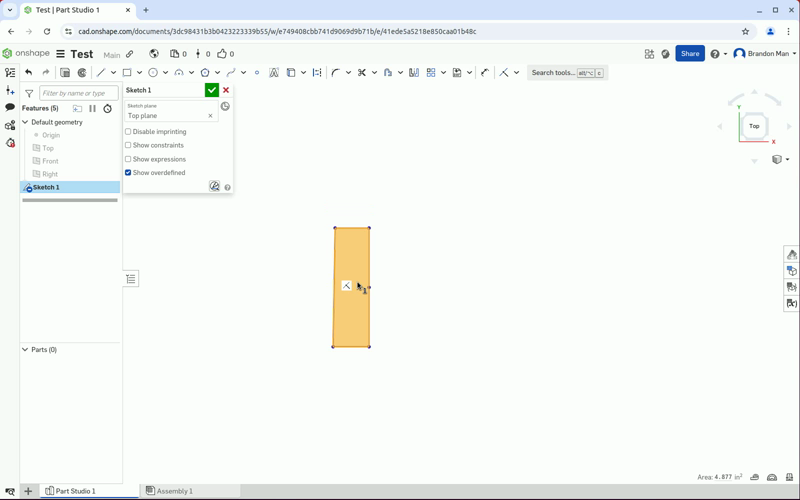
scroll(-6)
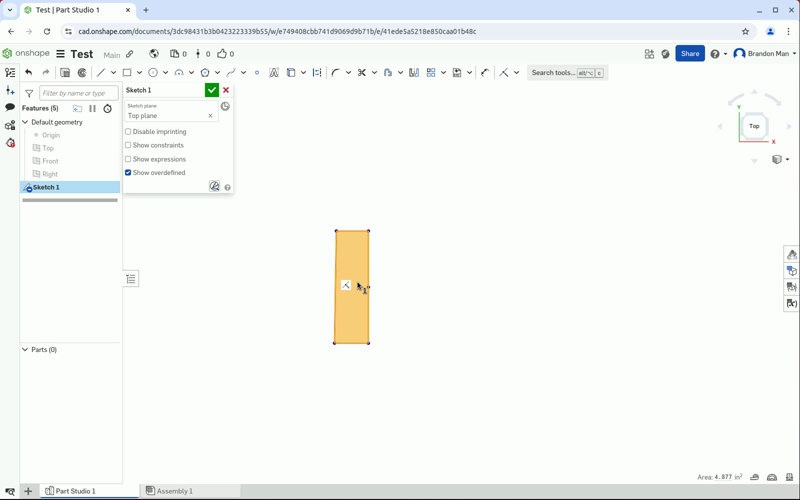
scroll(-6)
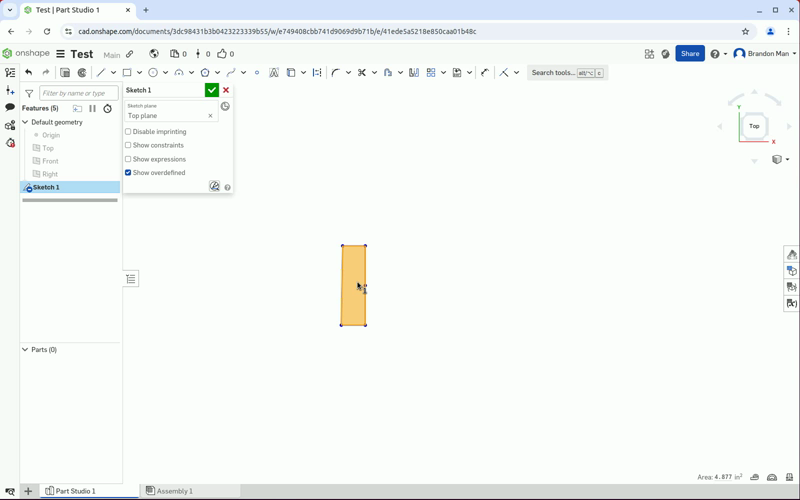
scroll(-6)
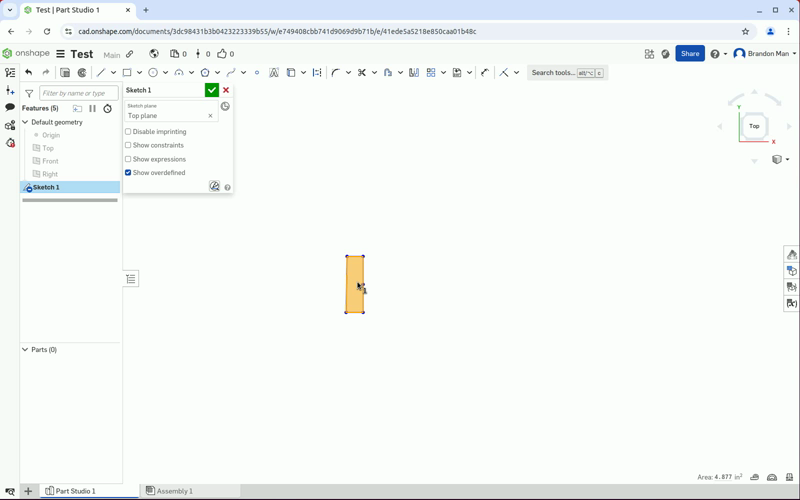
scroll(-6)
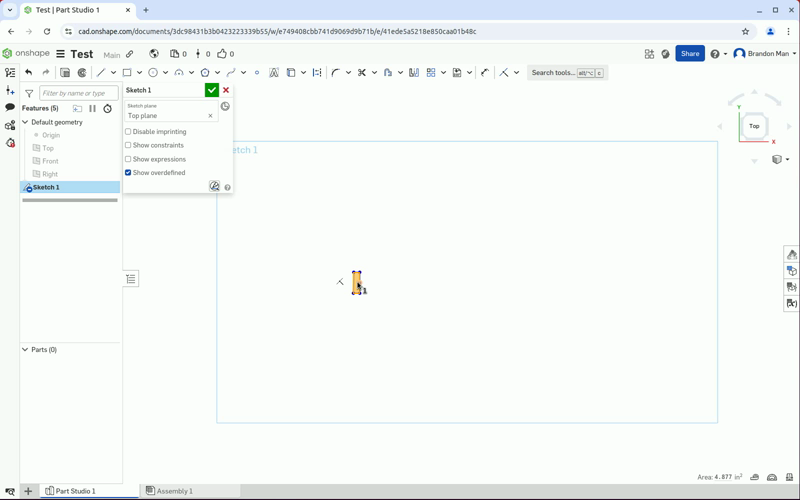
mouse_move(73, 352)
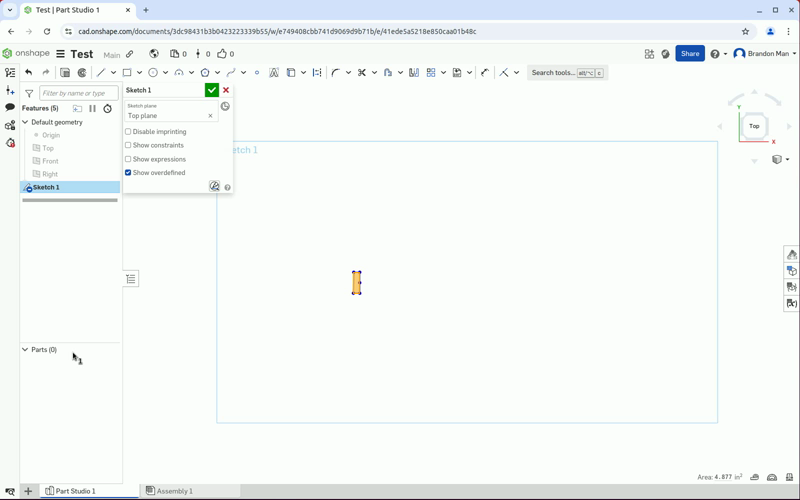
key(shift+y)
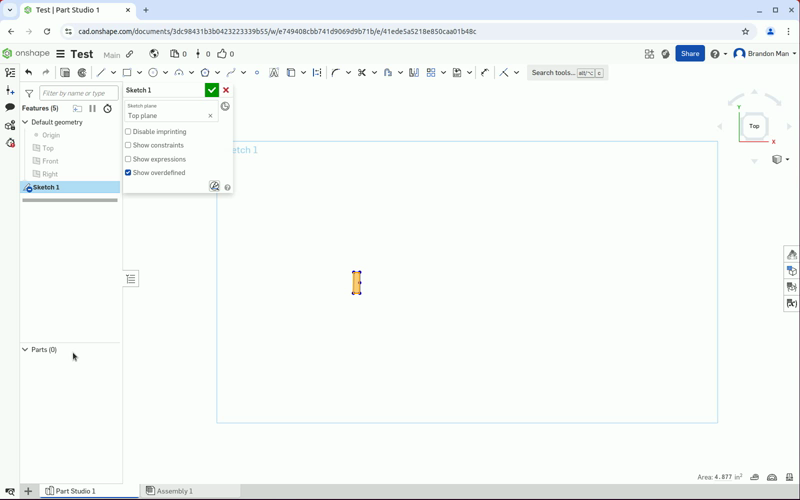
key(shift+e)
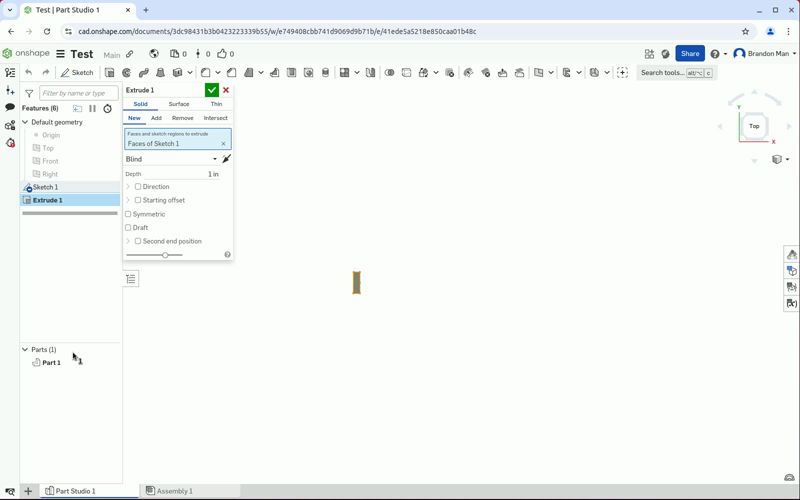
mouse_move(143, 106)
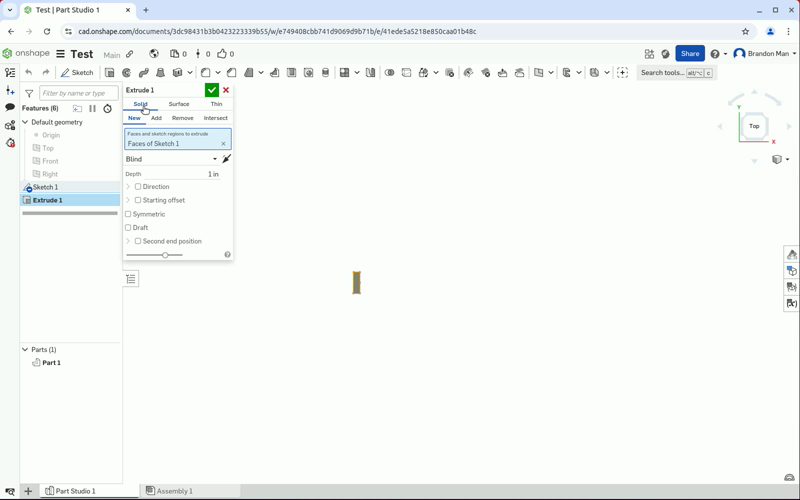
click(143, 106)
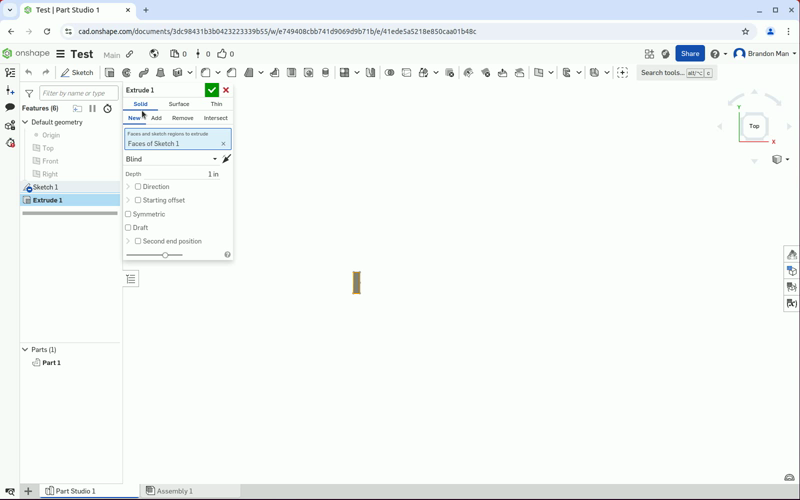
mouse_move(137, 120)
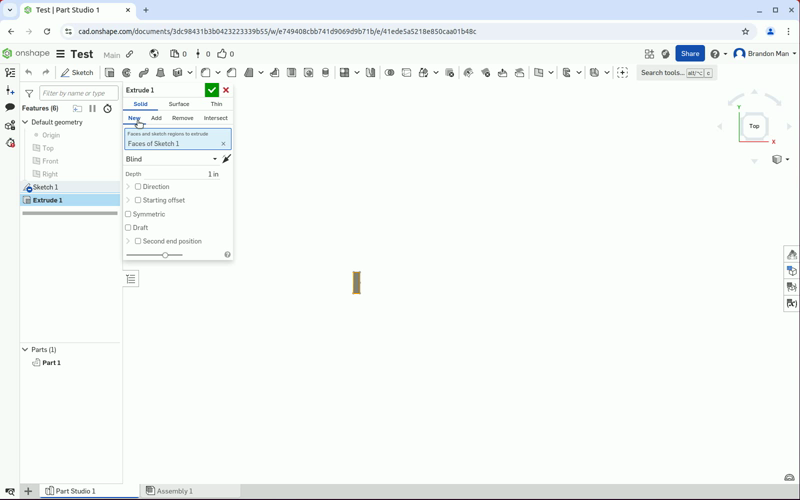
click(137, 120)
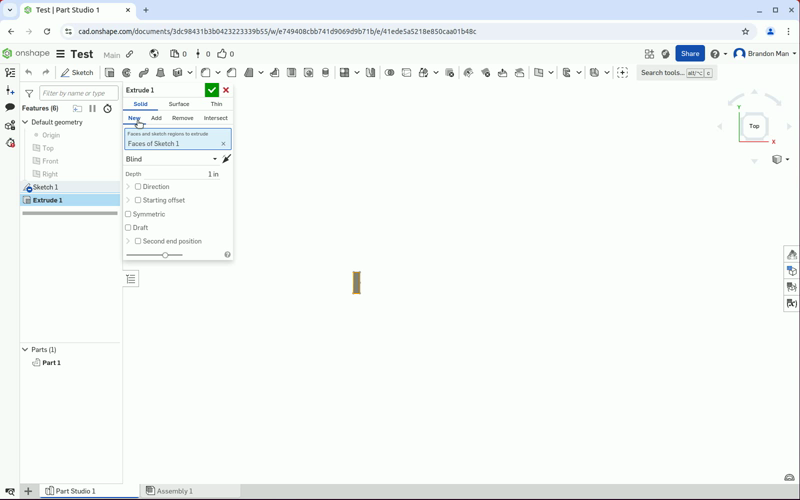
key(tab, 4)
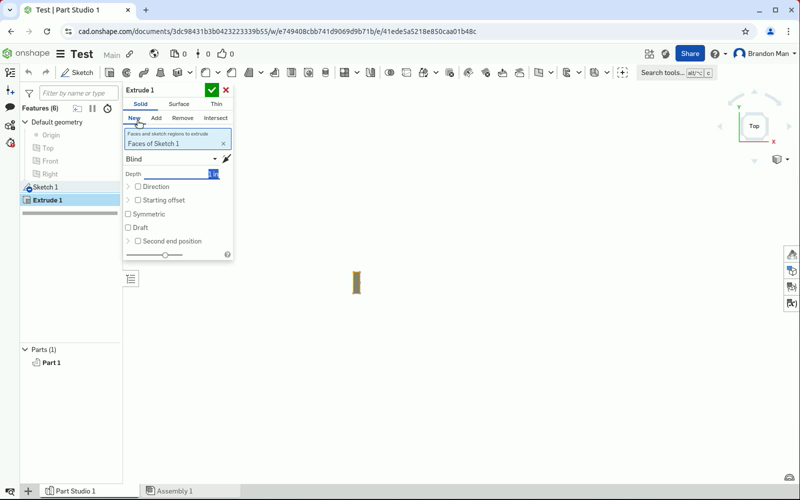
text(2.407)
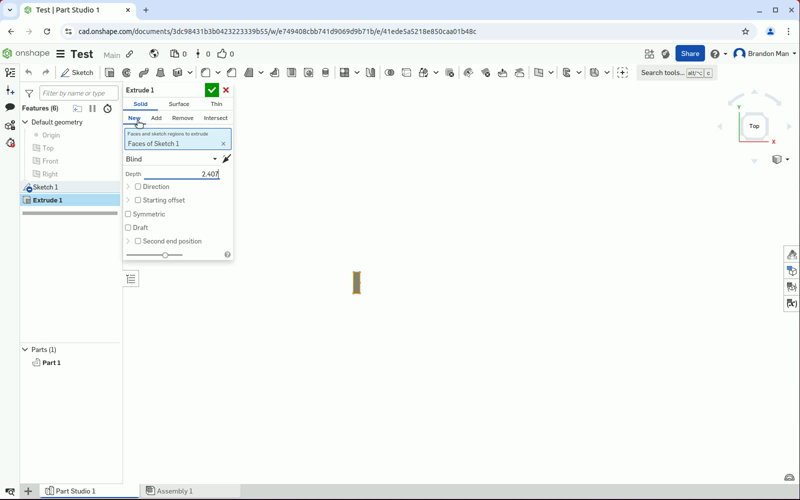
key(enter)
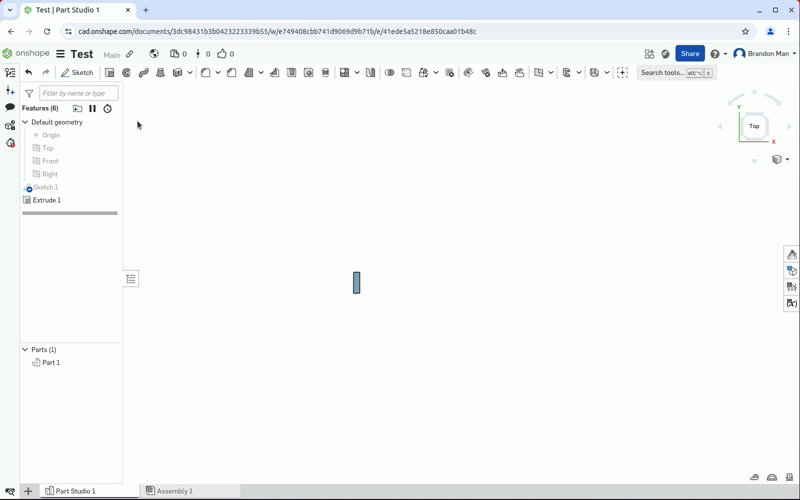
key(shift+h)
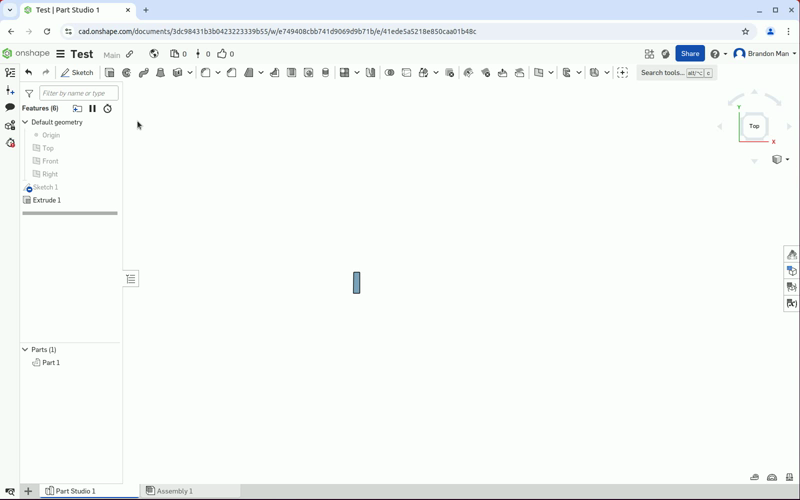
key(shift+h)
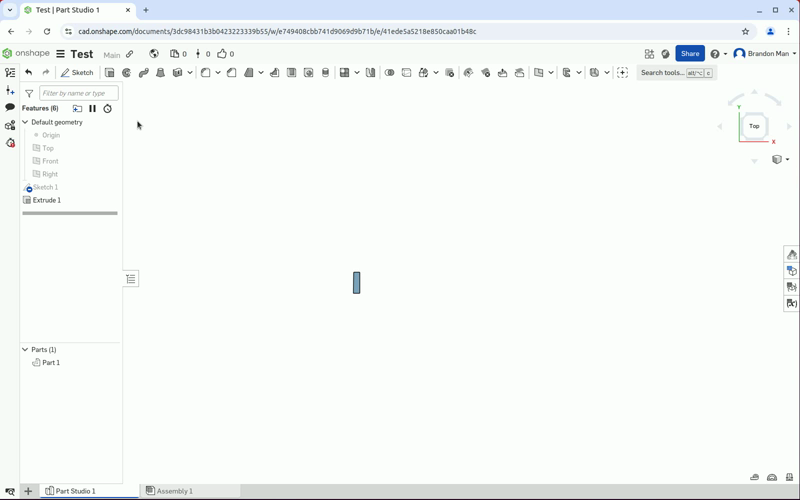
mouse_move(73, 189)
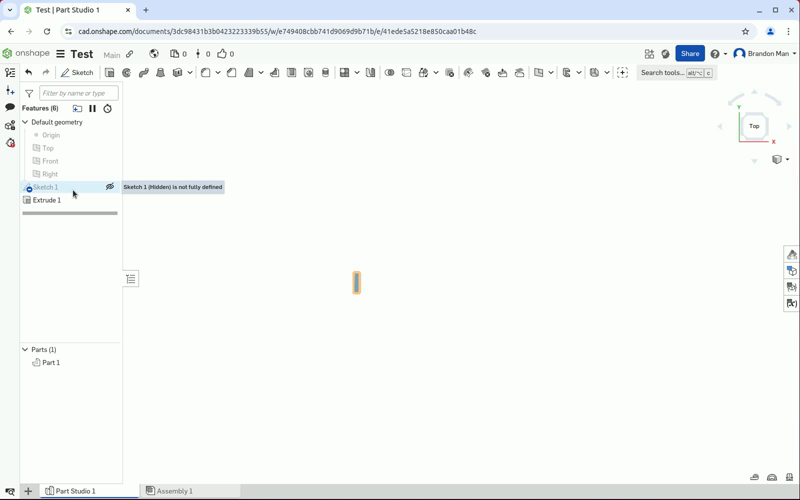
click(73, 189)
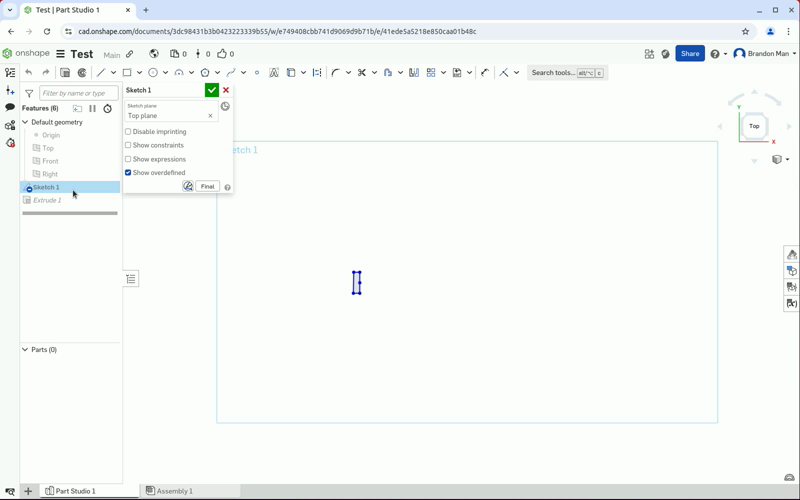
mouse_move(229, 92)
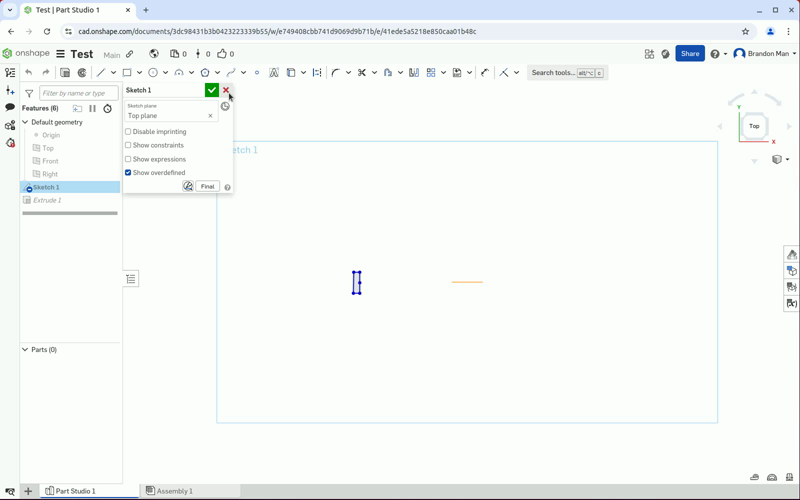
click(229, 92)
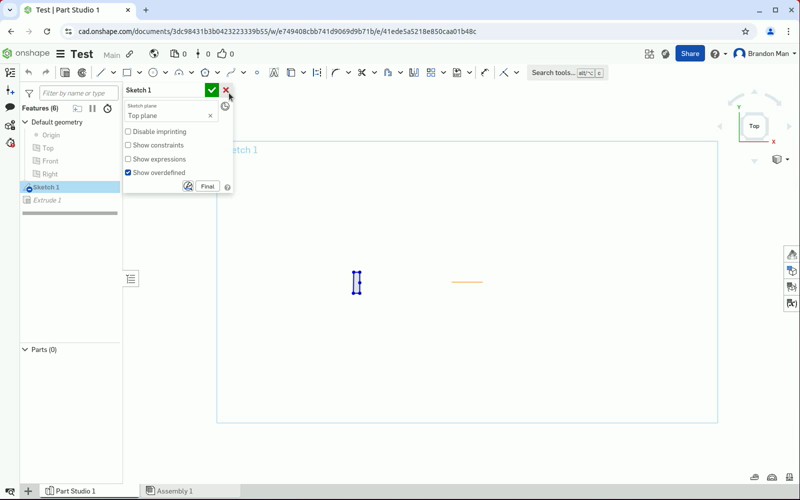
key(shift+s)
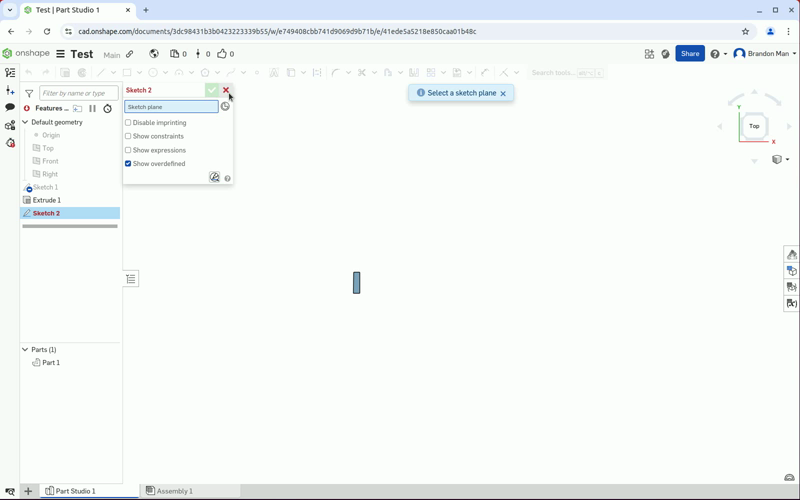
mouse_move(73, 150)
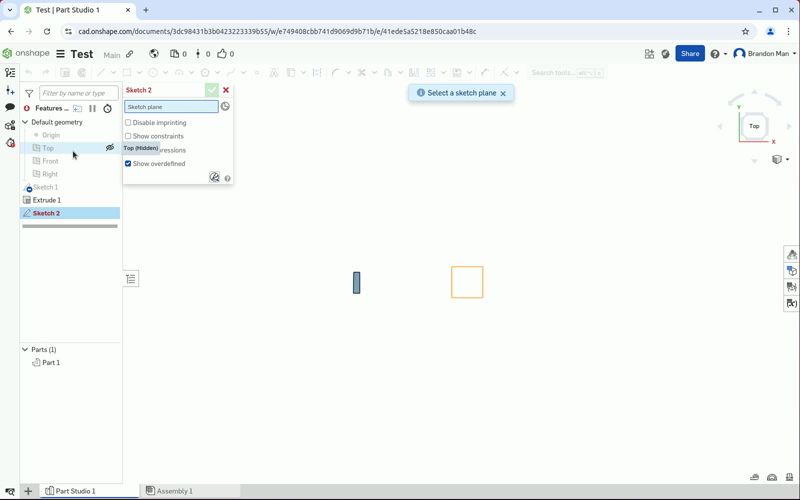
click(73, 150)
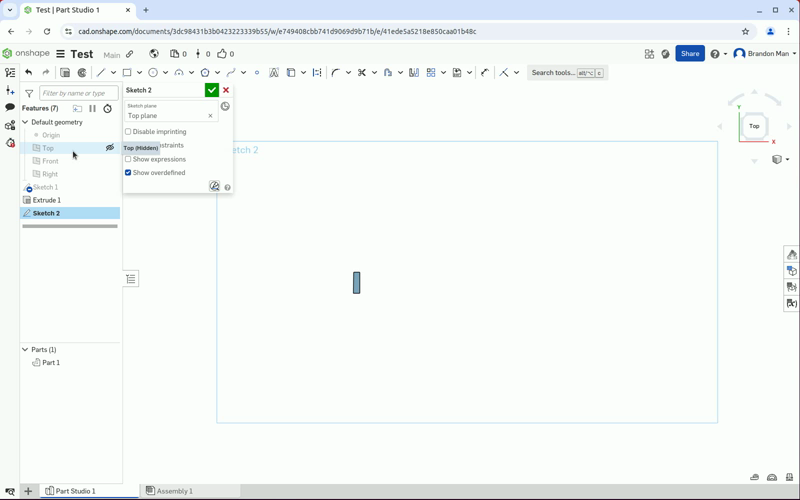
mouse_move(73, 352)
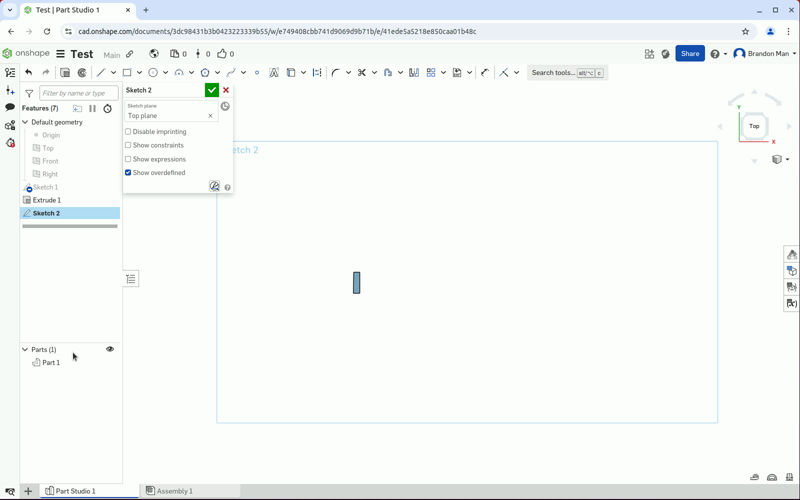
key(y)
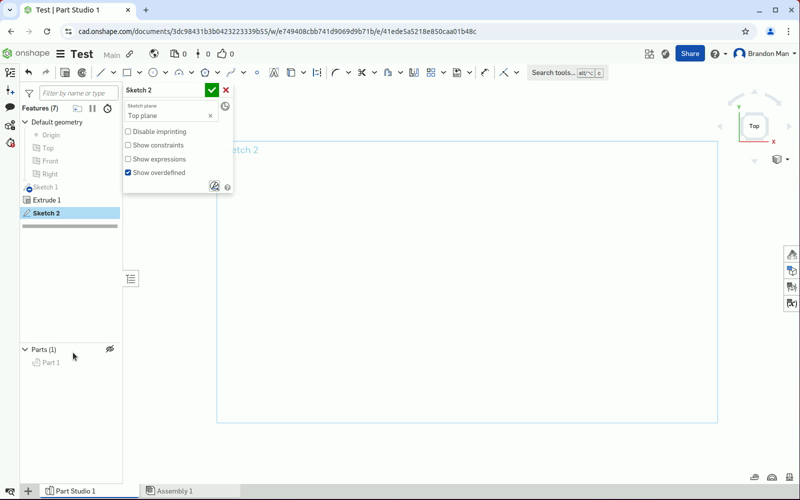
key(l)
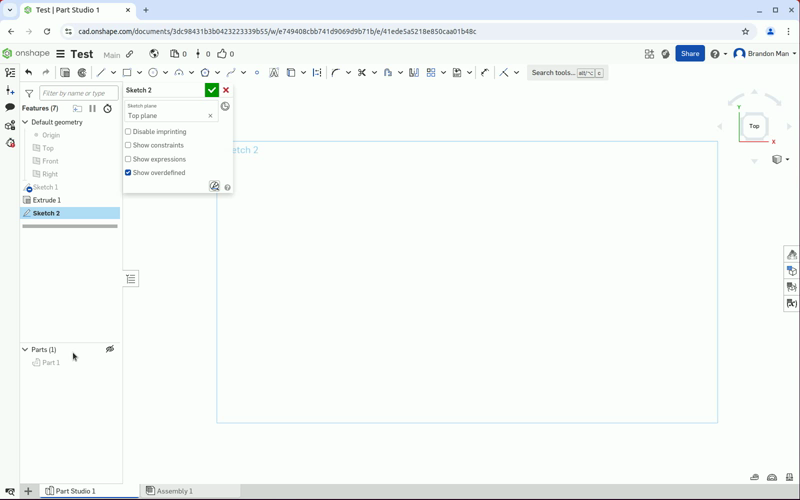
key_down(shift)
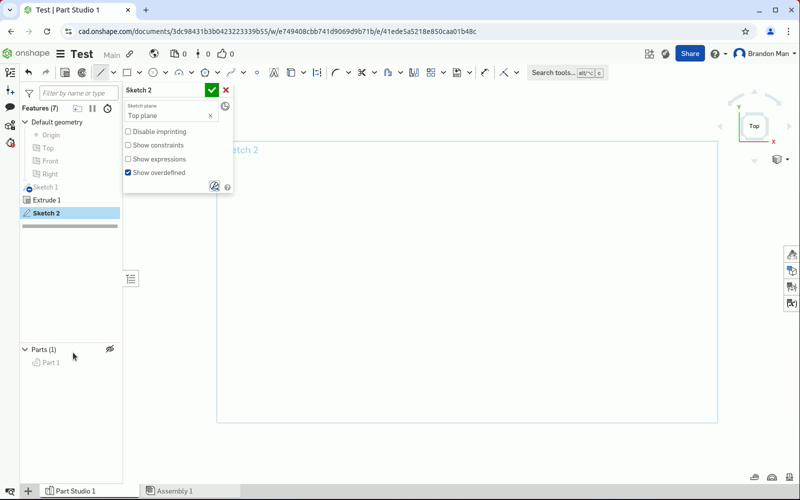
mouse_move(348, 281)
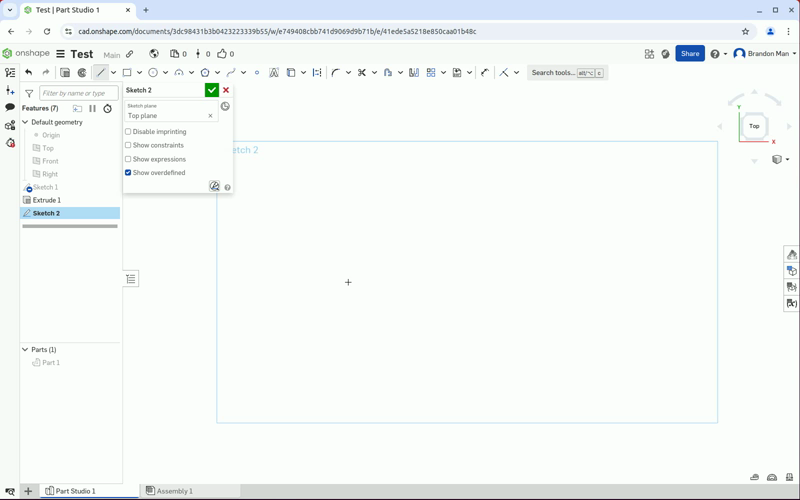
click(348, 281)
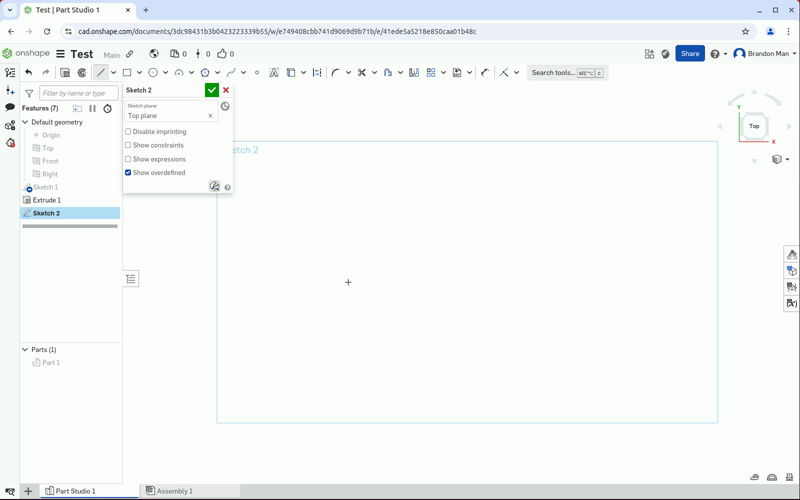
key_up(shift)
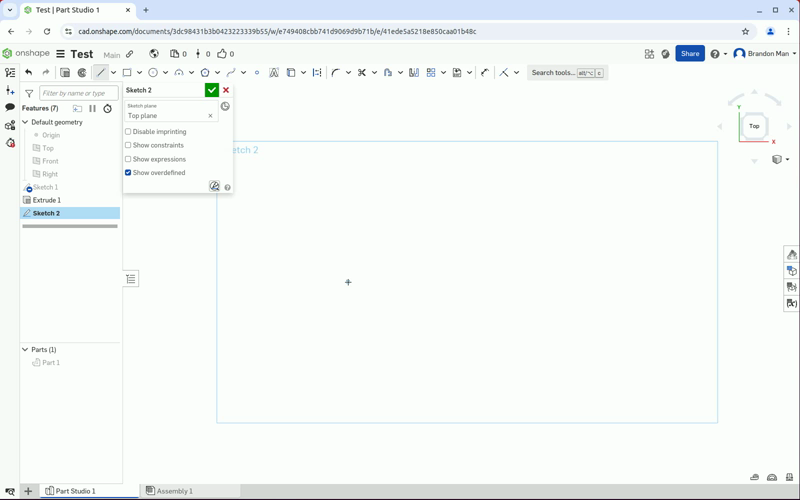
key_down(shift)
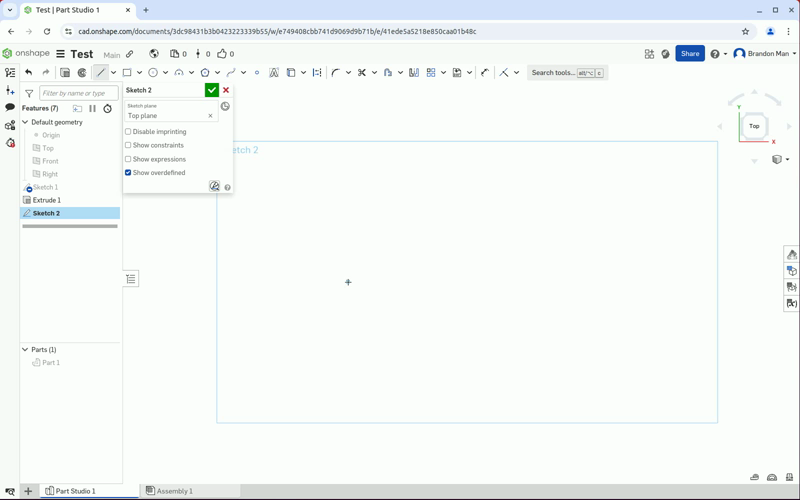
mouse_move(378, 281)
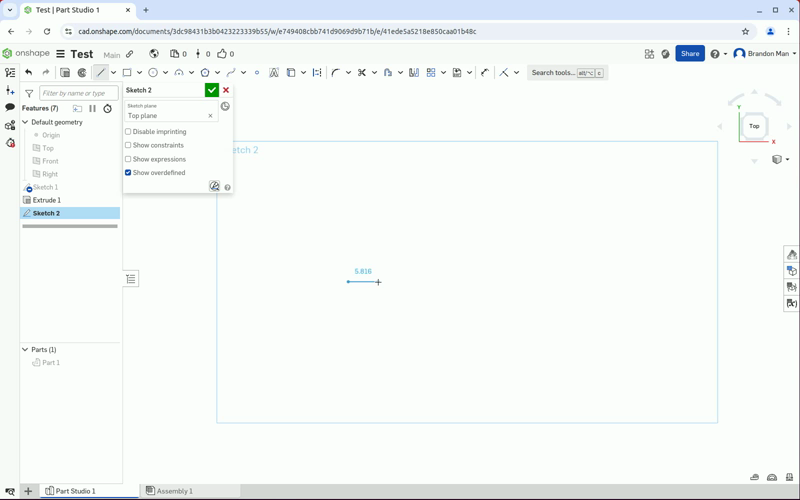
mouse_move(351, 281)
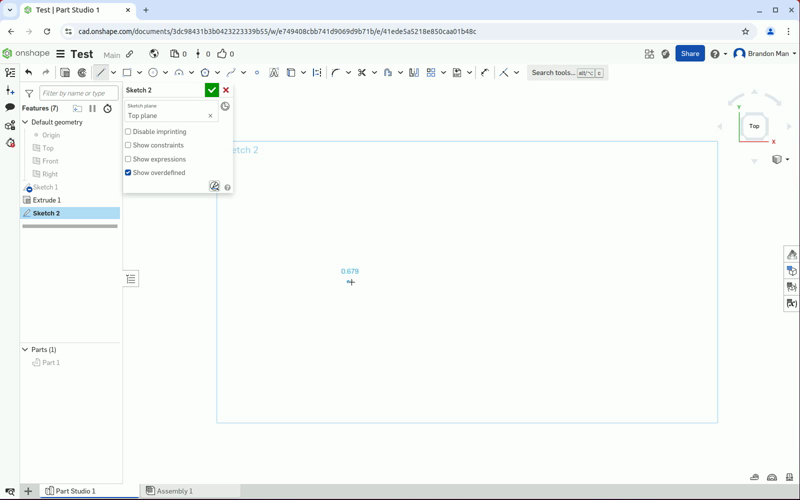
scroll(6)
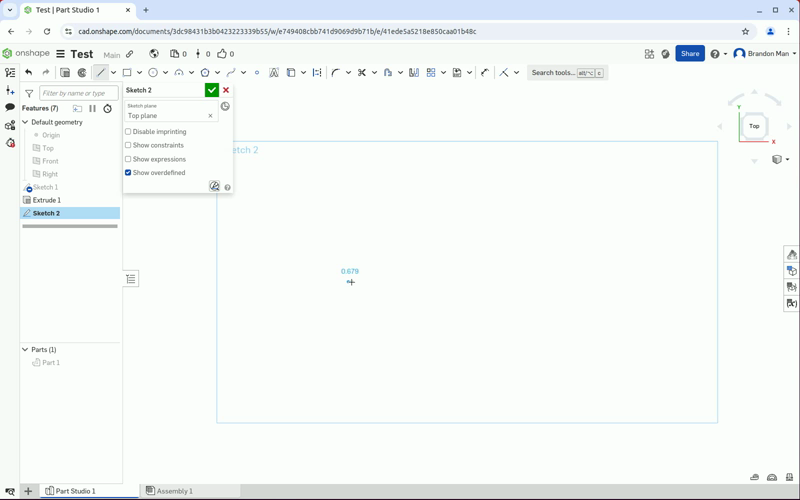
scroll(6)
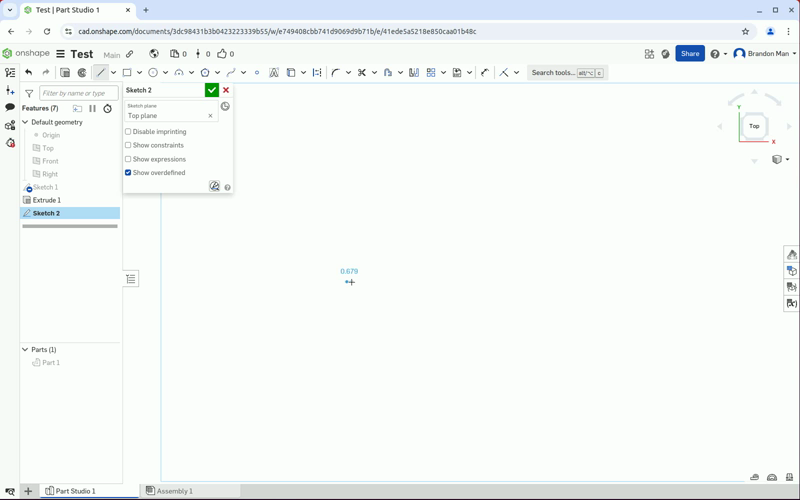
scroll(6)
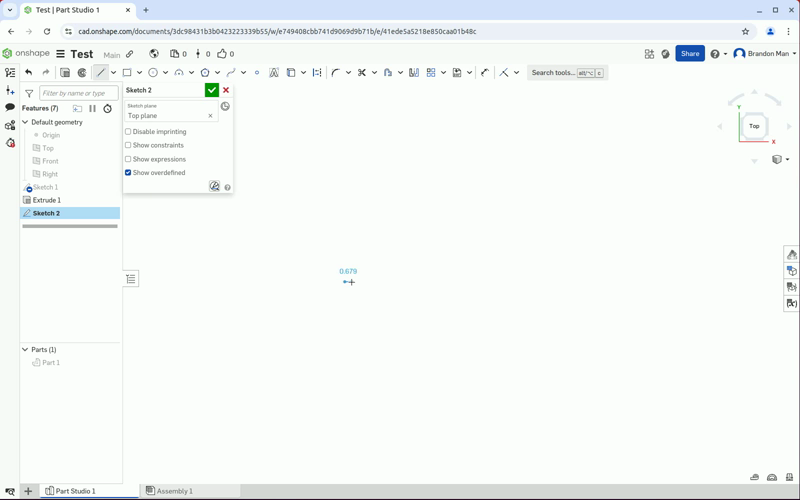
scroll(6)
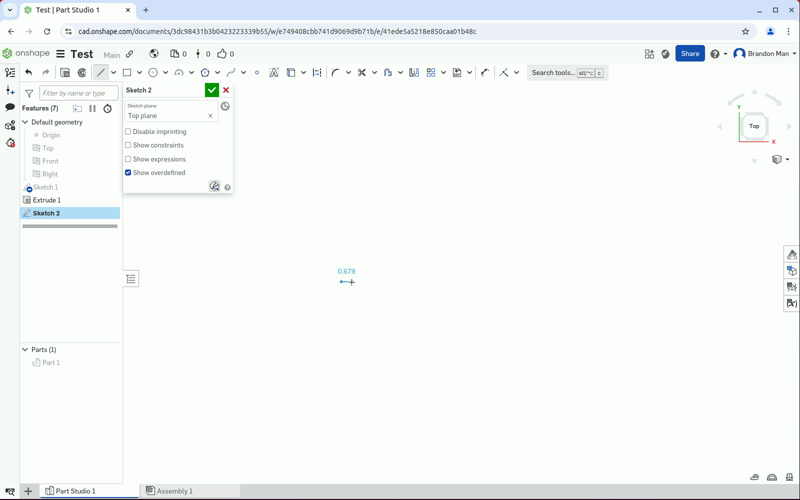
scroll(6)
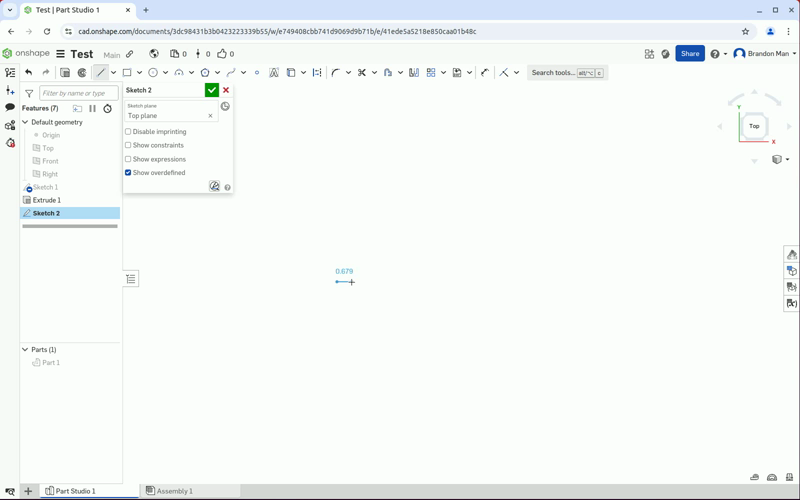
scroll(6)
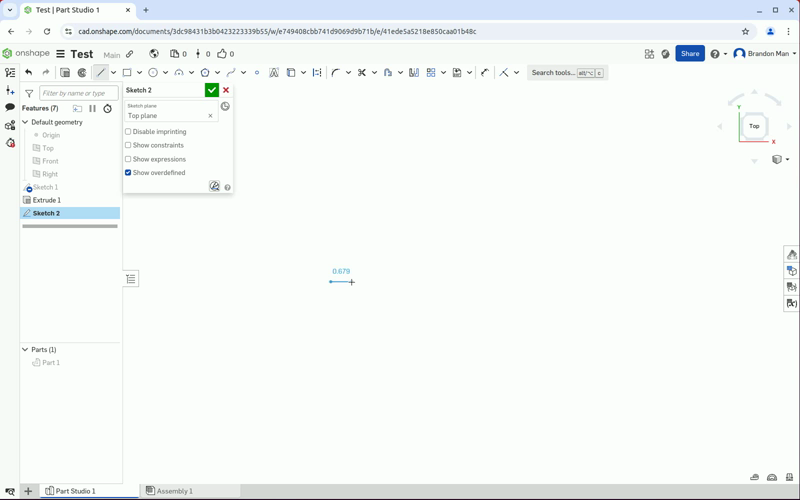
scroll(6)
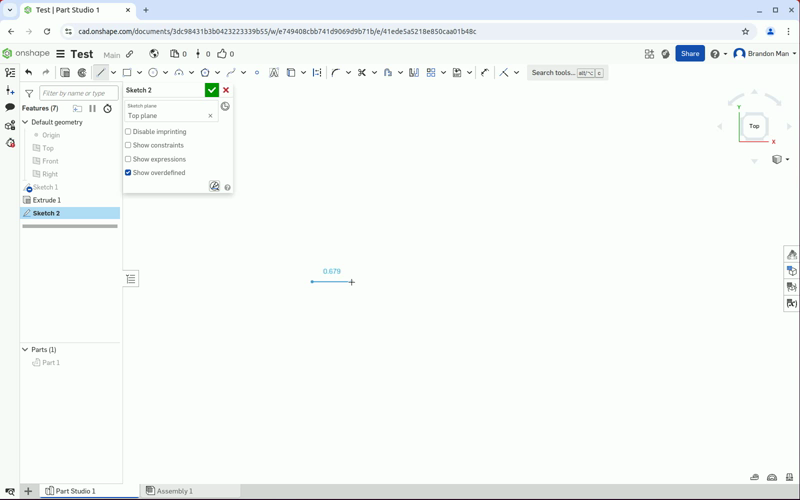
click(351, 281)
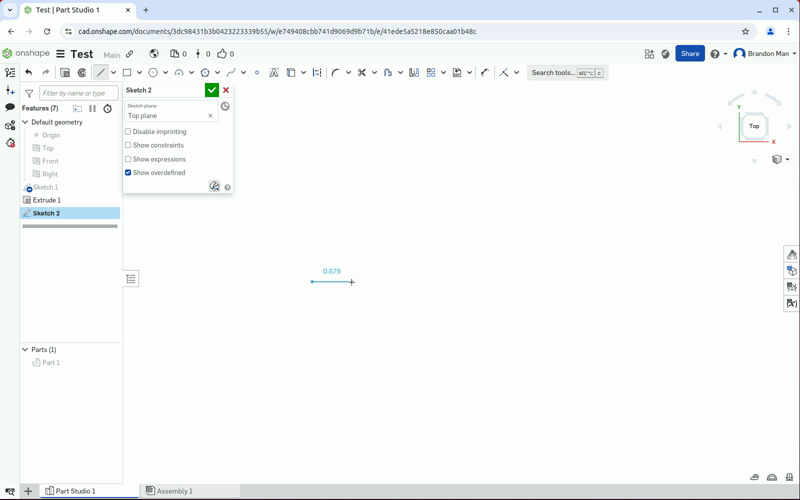
scroll(-6)
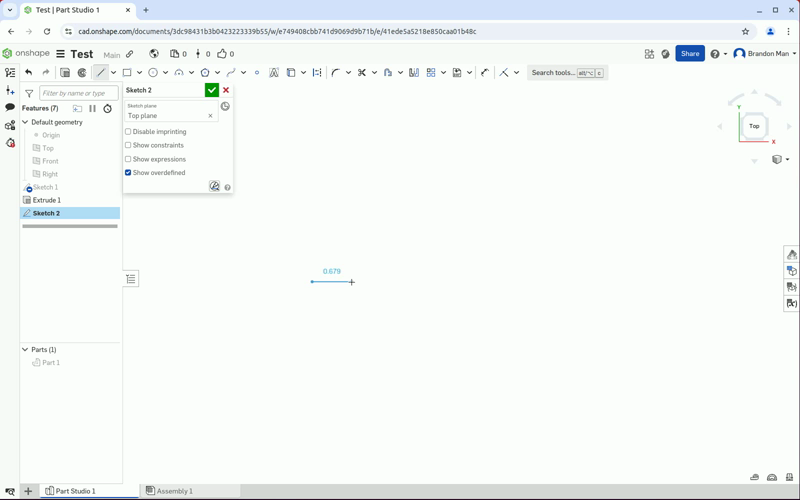
scroll(-6)
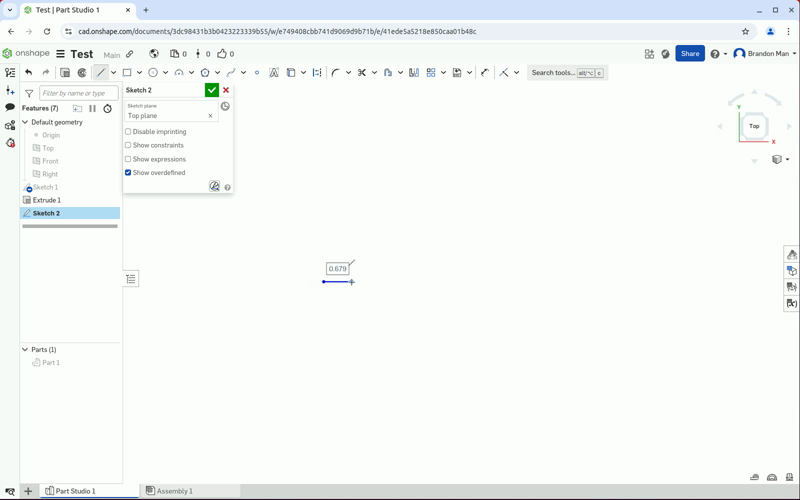
scroll(-6)
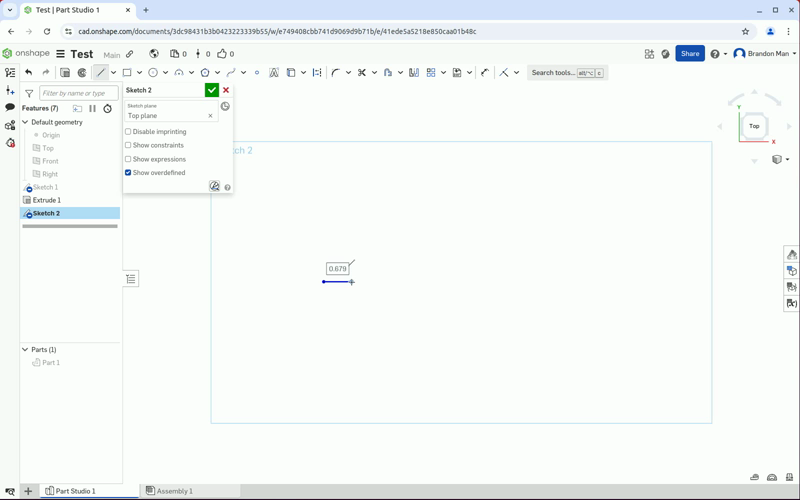
scroll(-6)
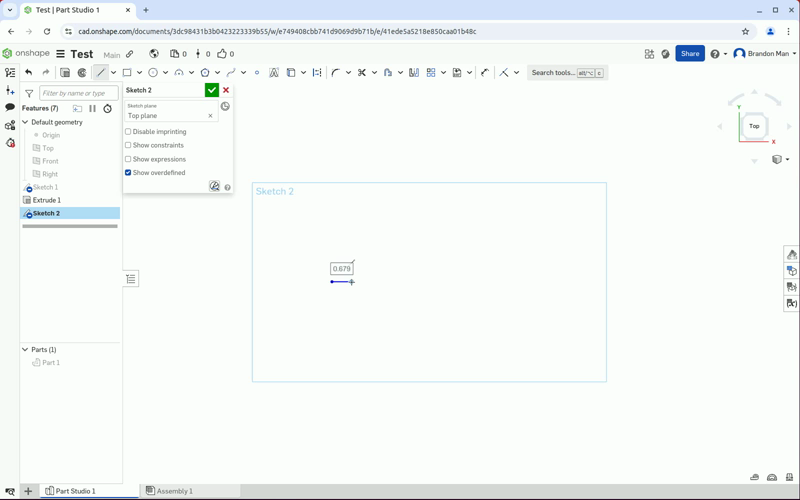
scroll(-6)
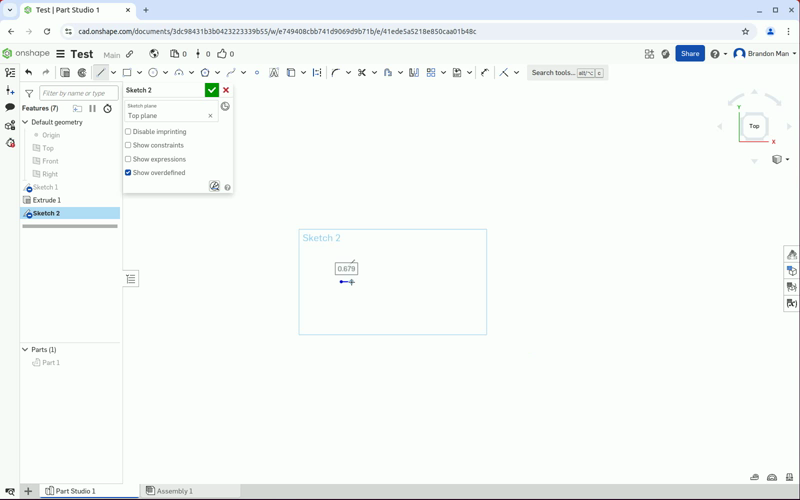
scroll(-6)
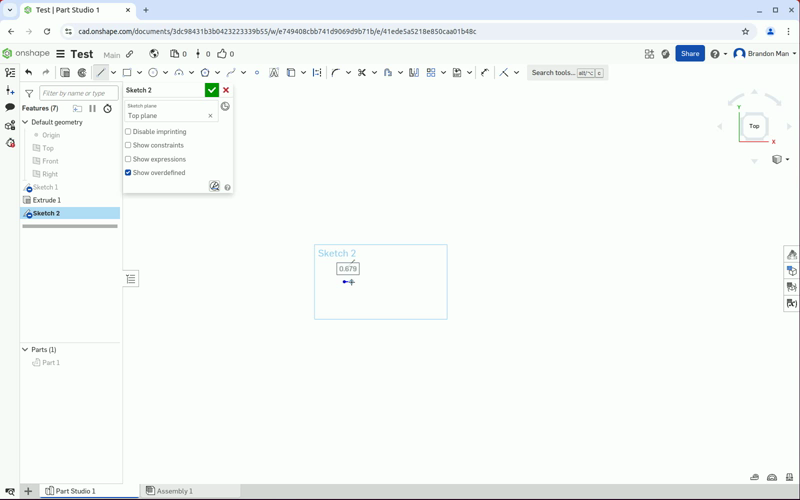
scroll(-6)
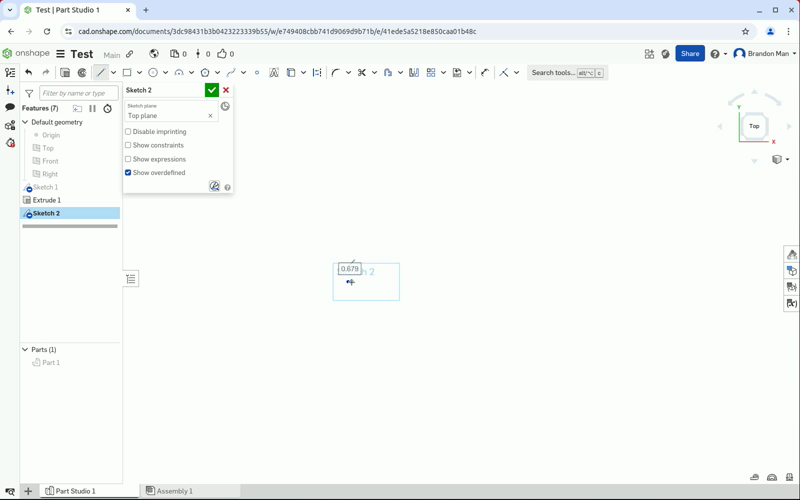
key_up(shift)
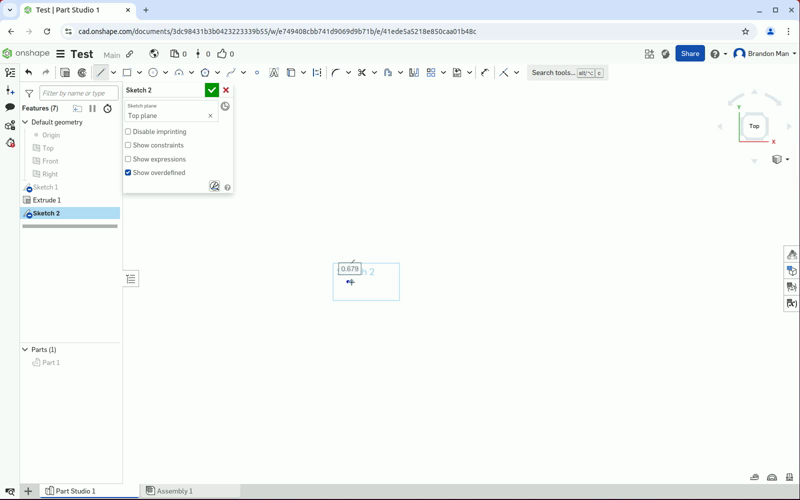
key_down(shift)
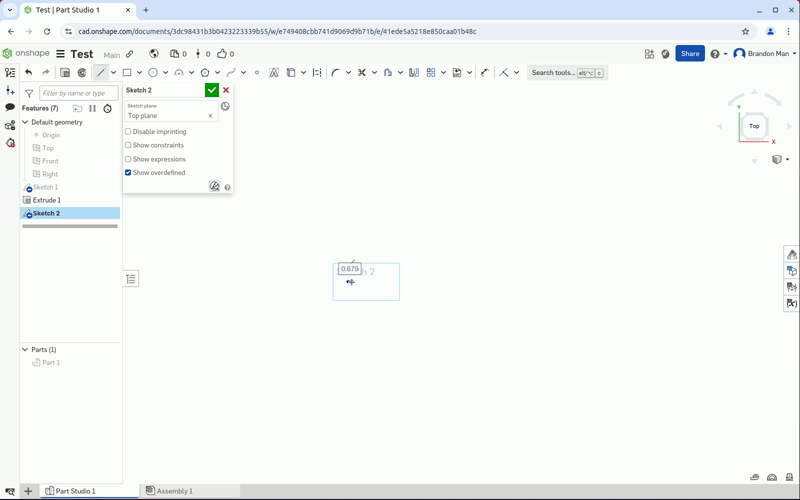
mouse_move(381, 281)
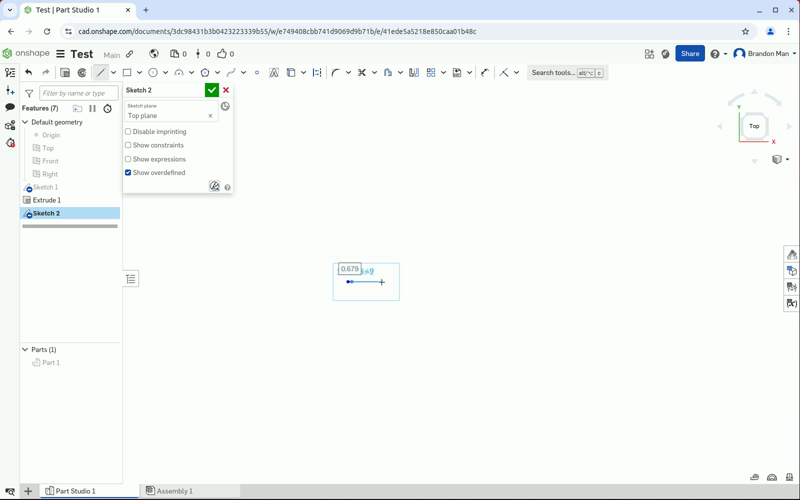
mouse_move(351, 279)
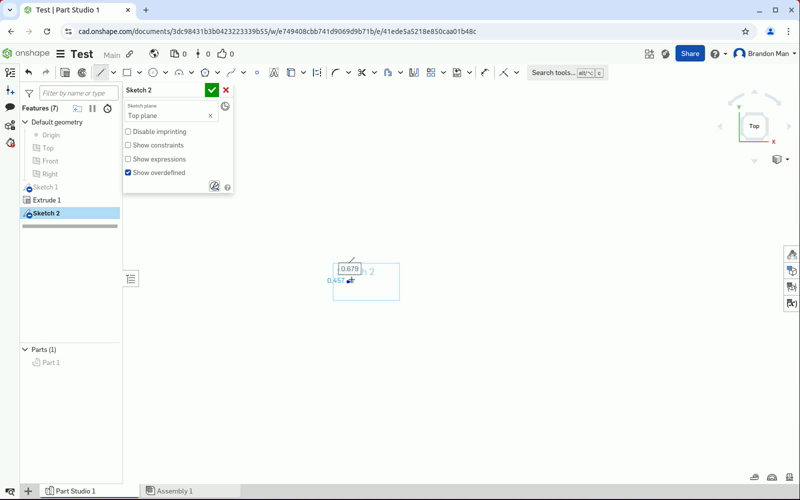
scroll(6)
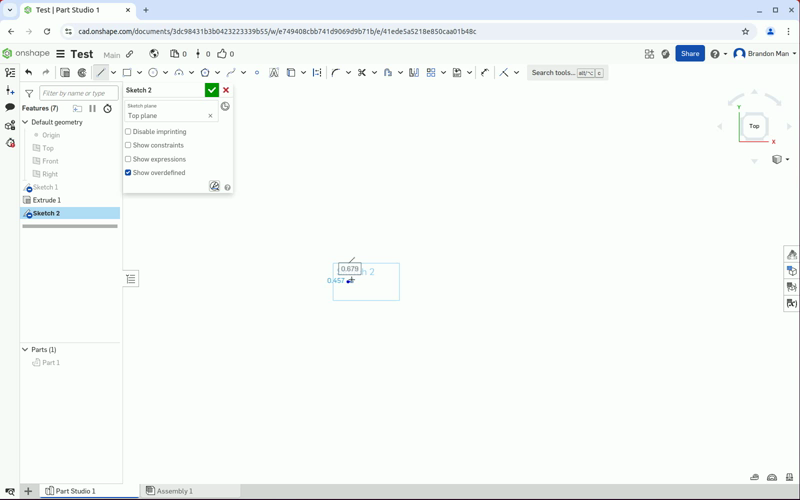
scroll(6)
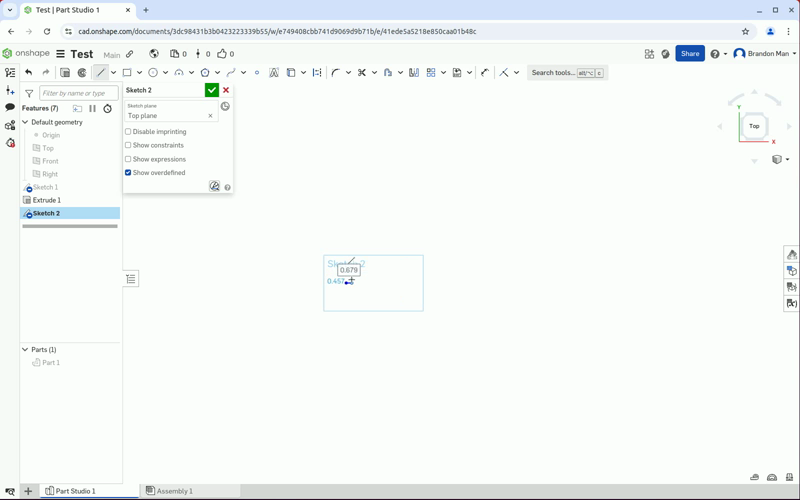
scroll(6)
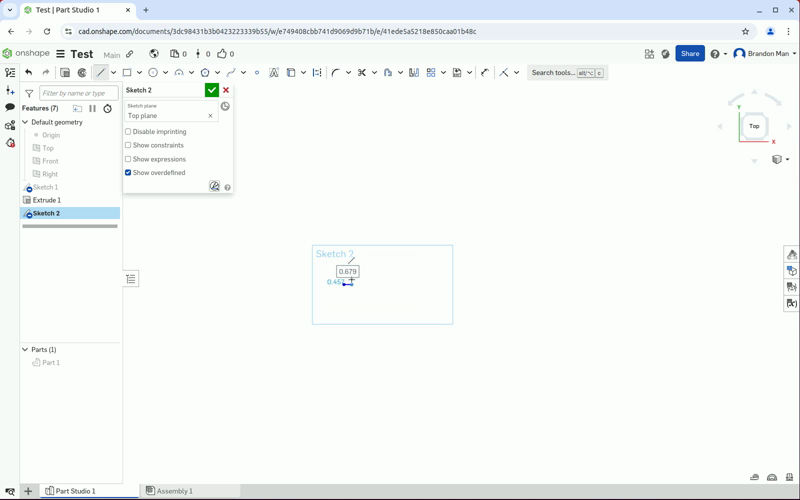
scroll(6)
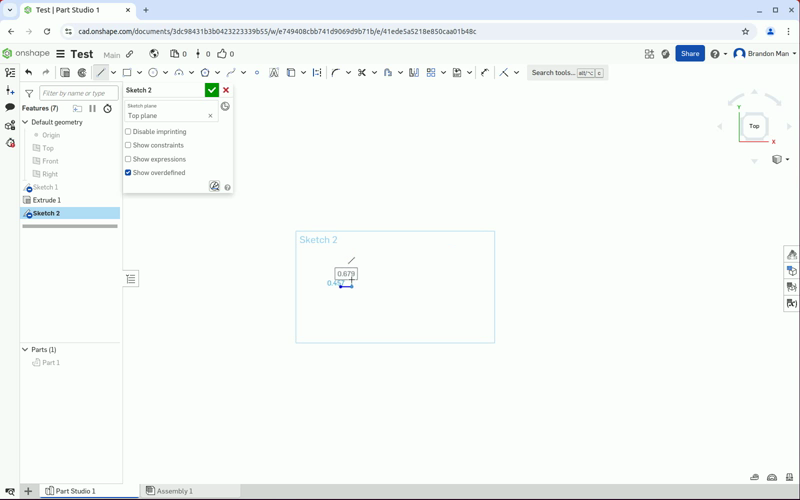
scroll(6)
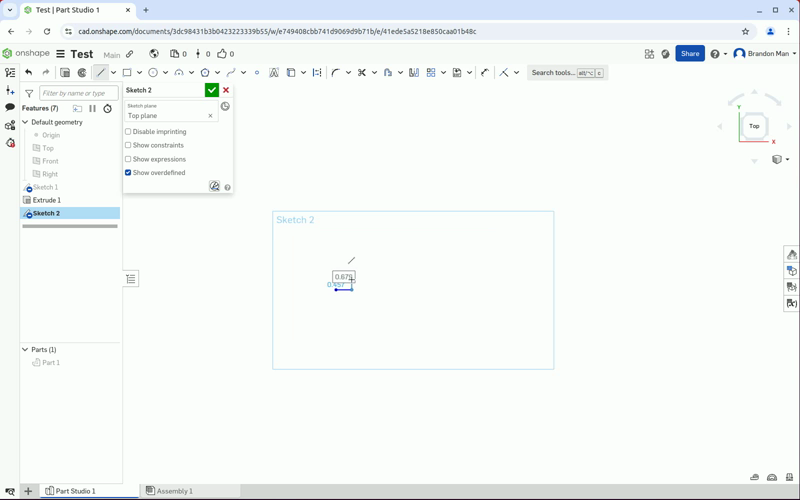
scroll(6)
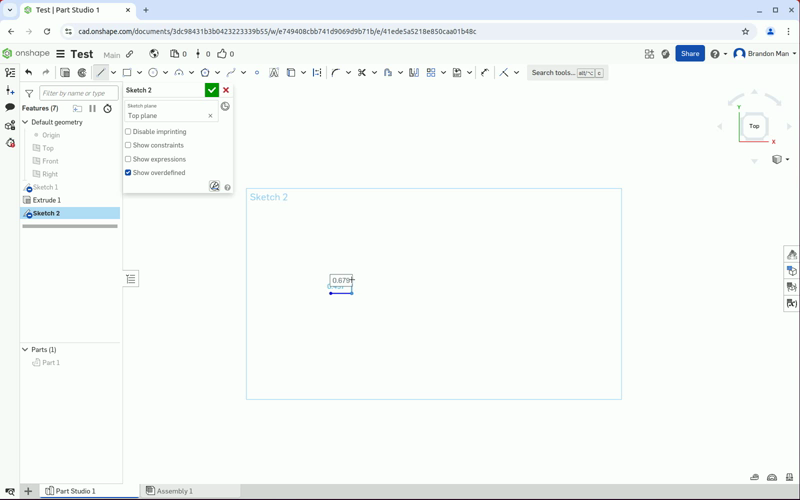
scroll(6)
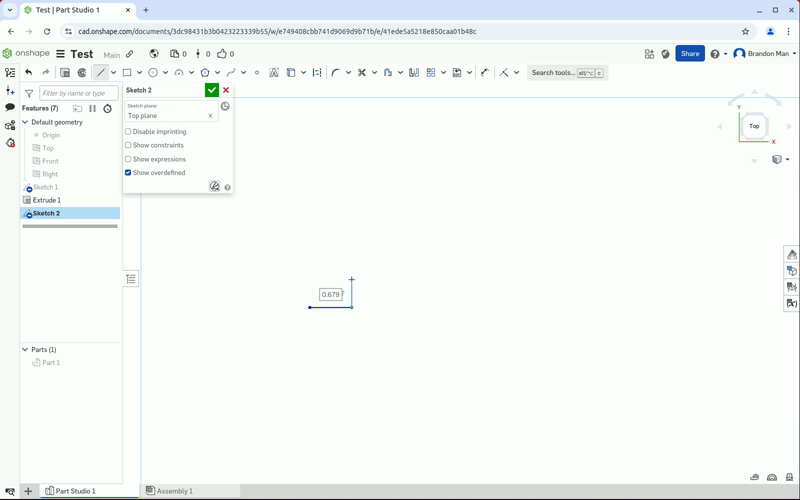
click(351, 279)
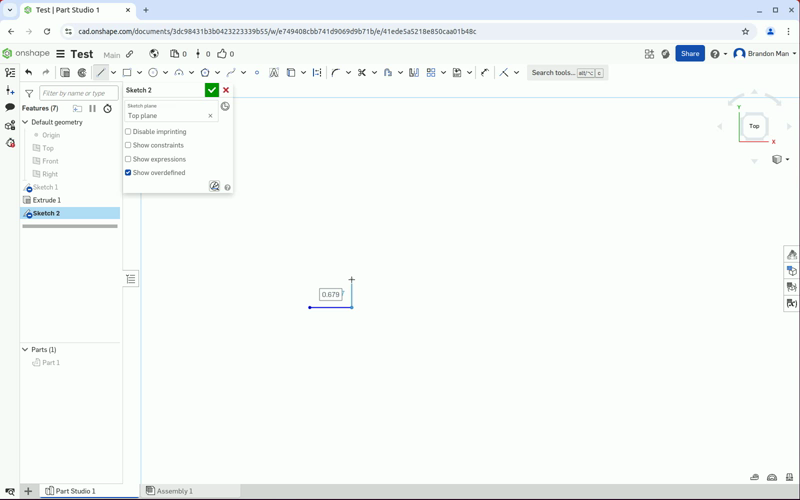
scroll(-6)
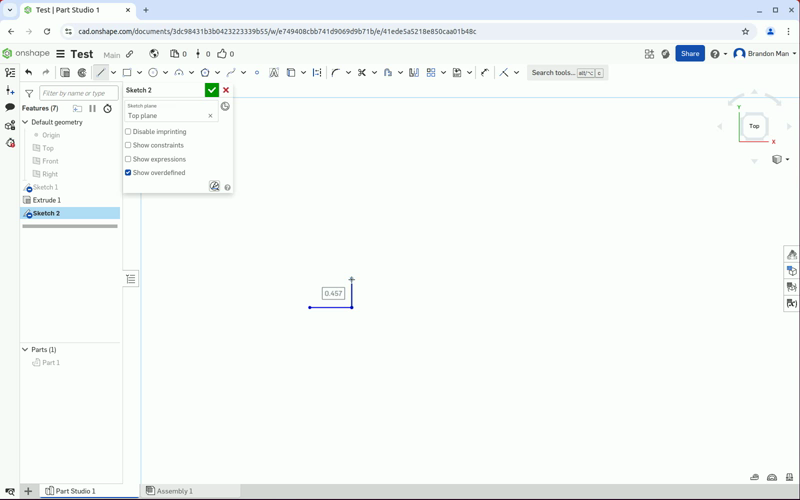
scroll(-6)
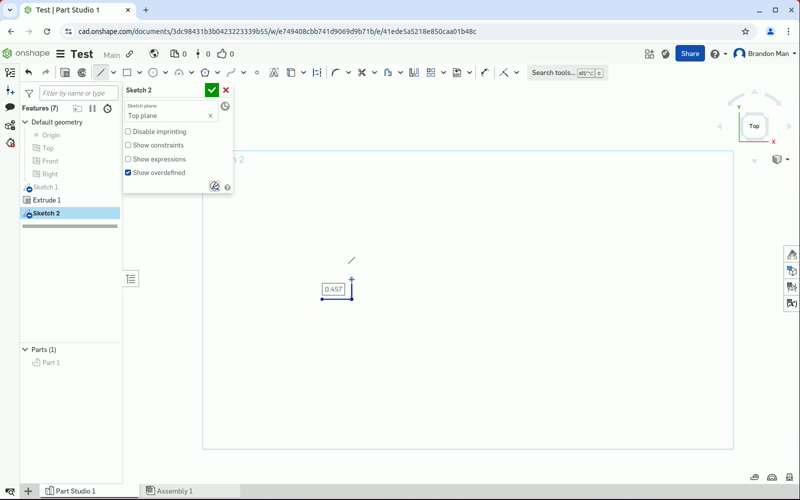
scroll(-6)
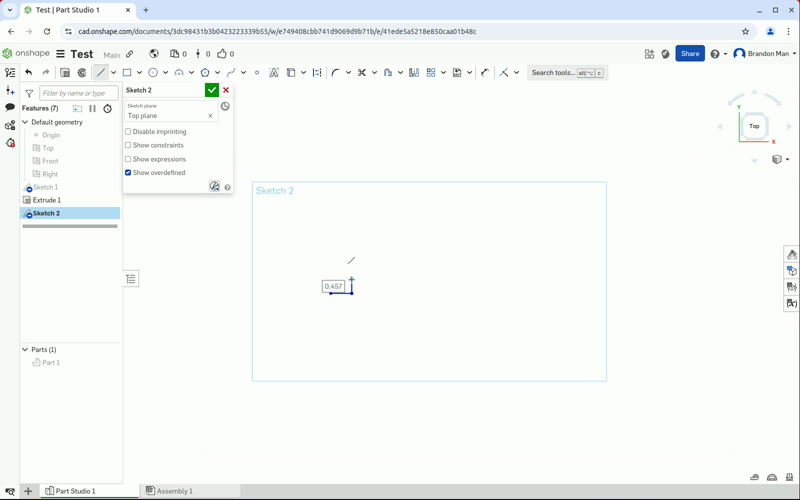
scroll(-6)
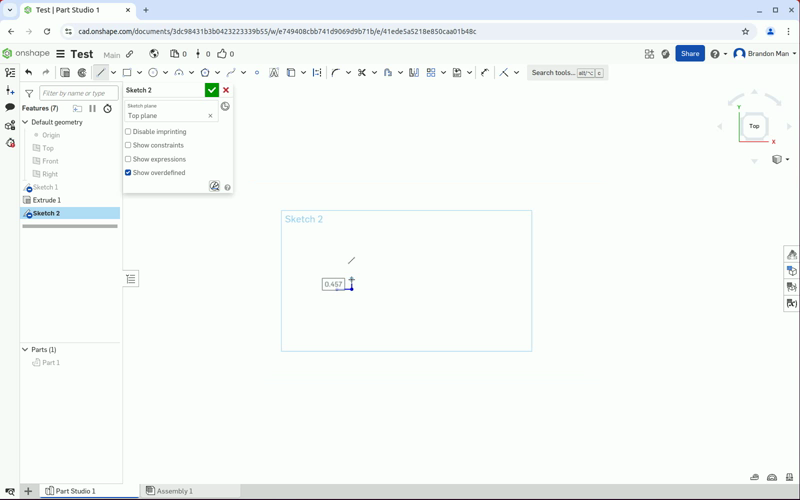
scroll(-6)
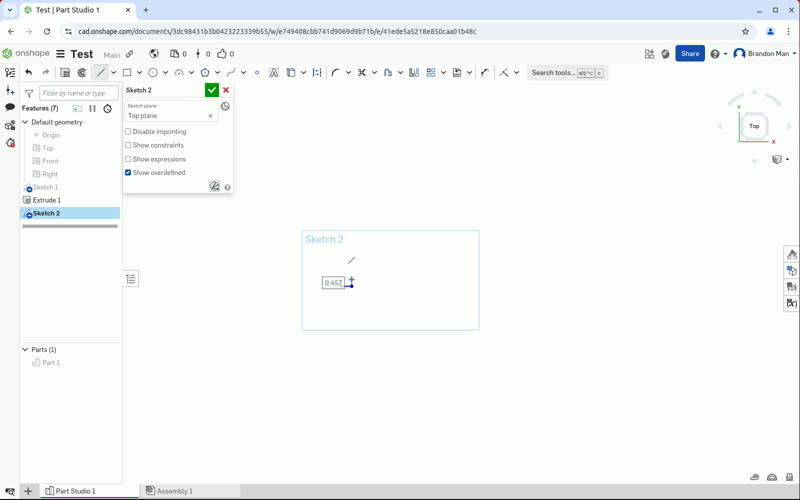
scroll(-6)
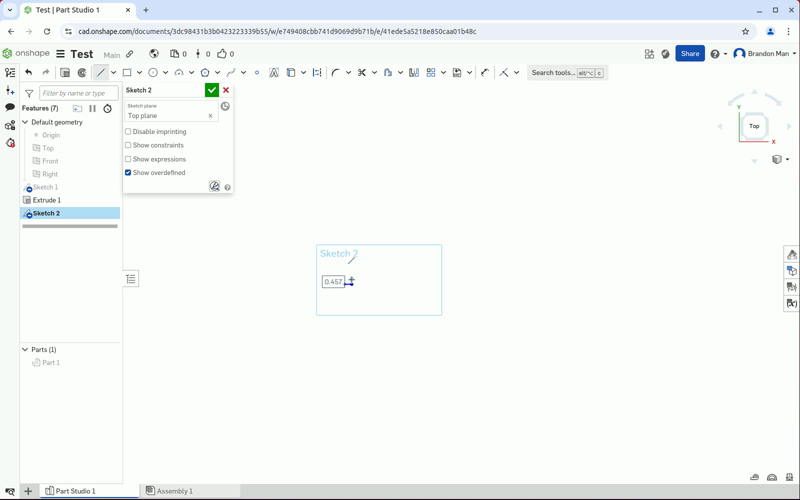
scroll(-6)
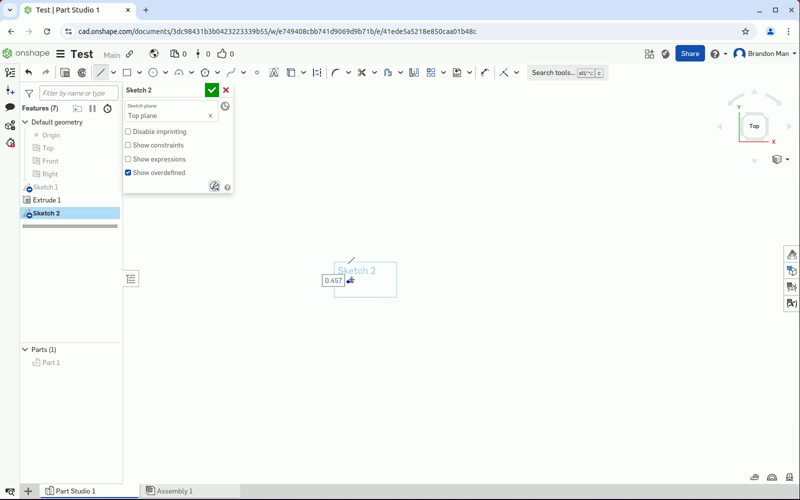
key_up(shift)
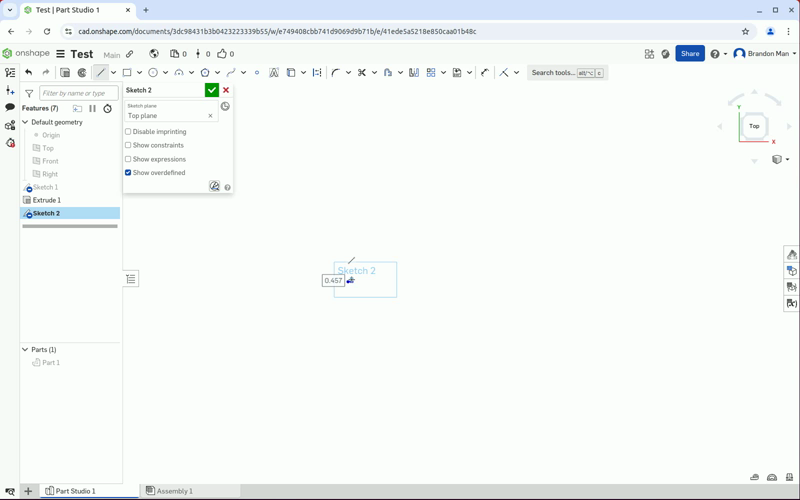
key_down(shift)
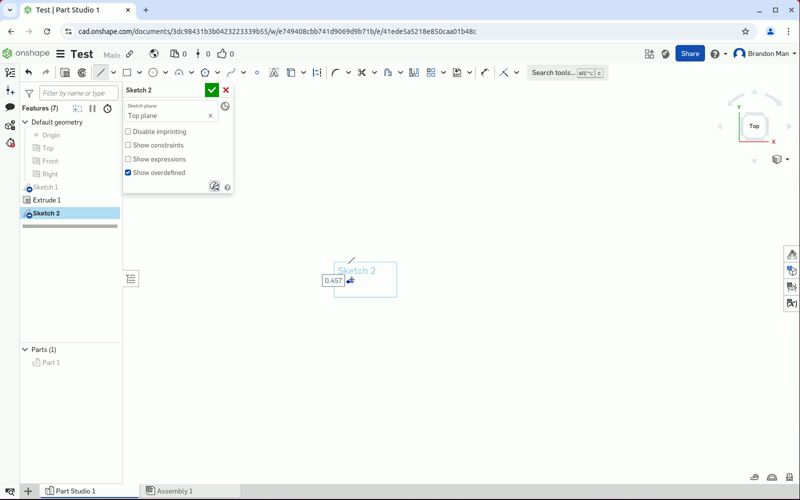
mouse_move(381, 279)
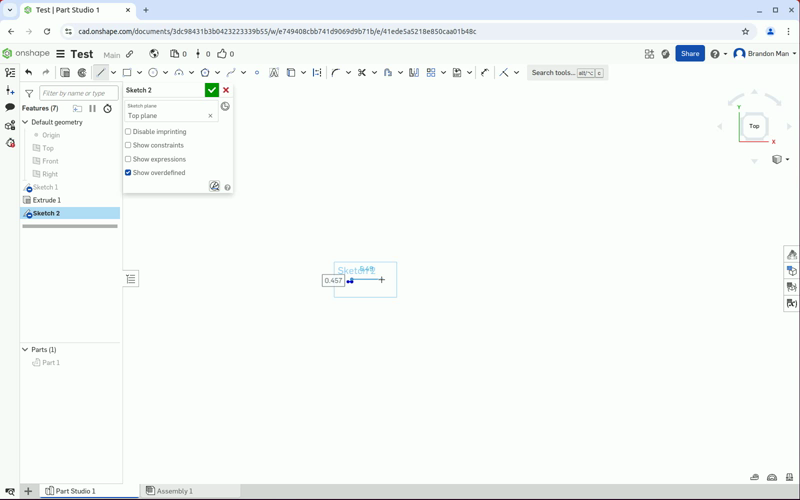
mouse_move(348, 279)
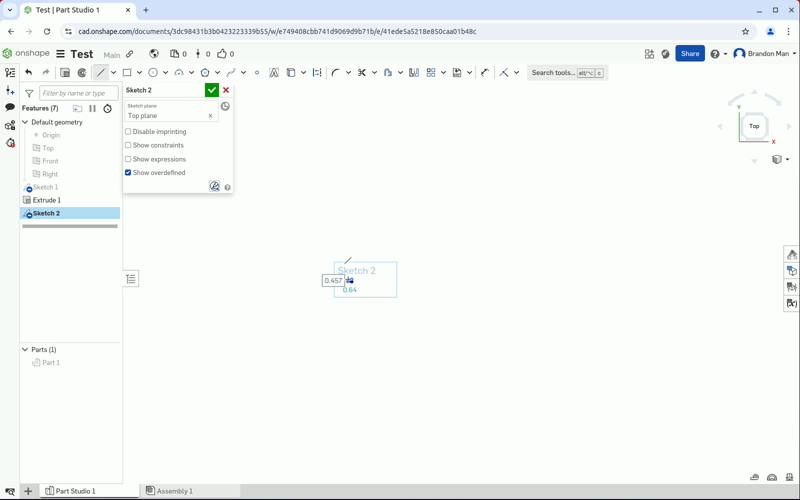
scroll(6)
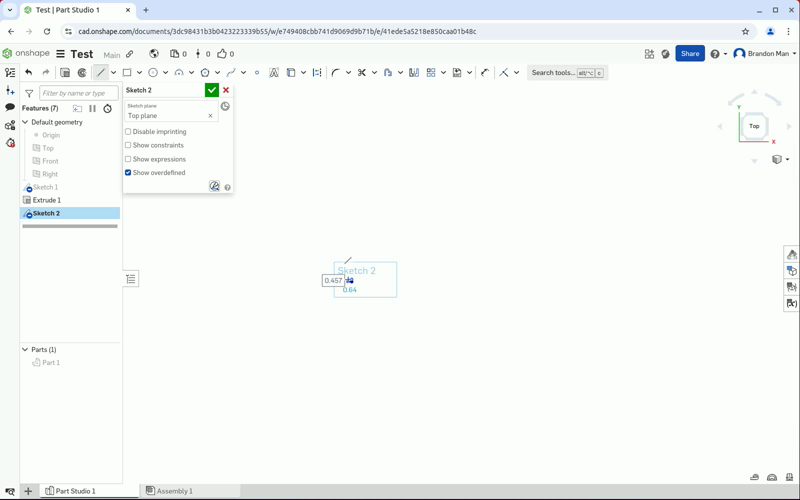
scroll(6)
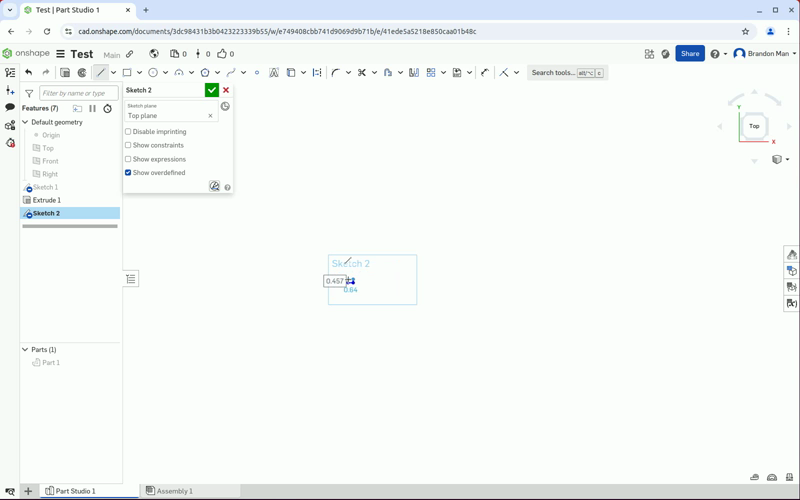
scroll(6)
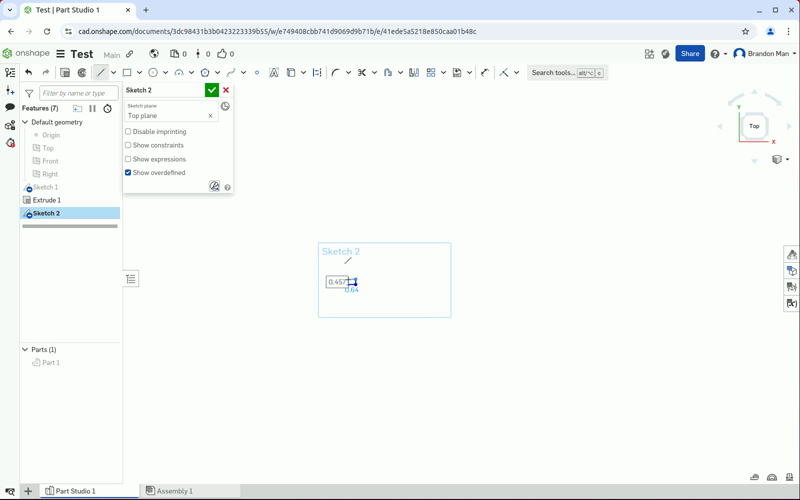
scroll(6)
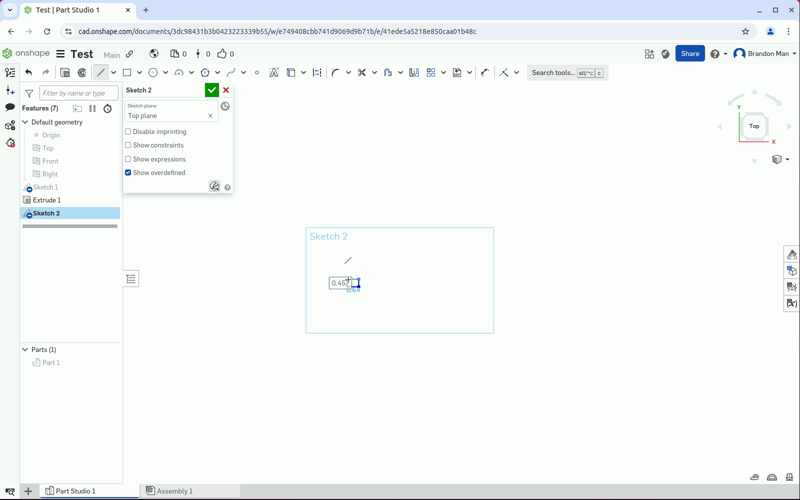
scroll(6)
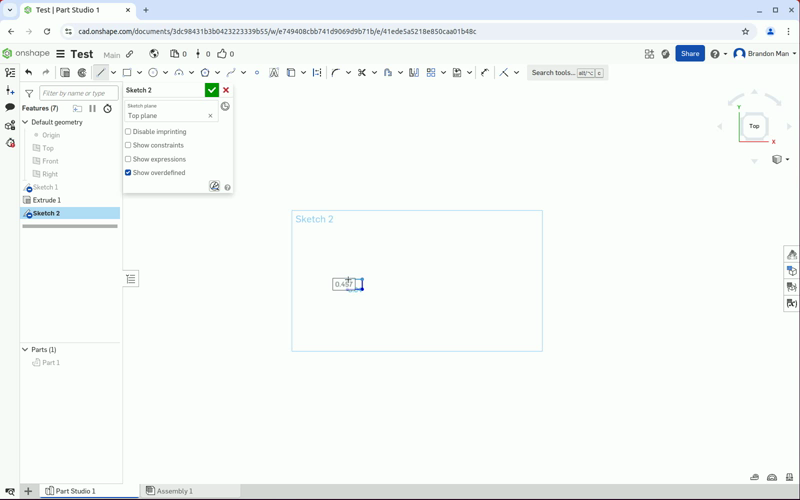
scroll(6)
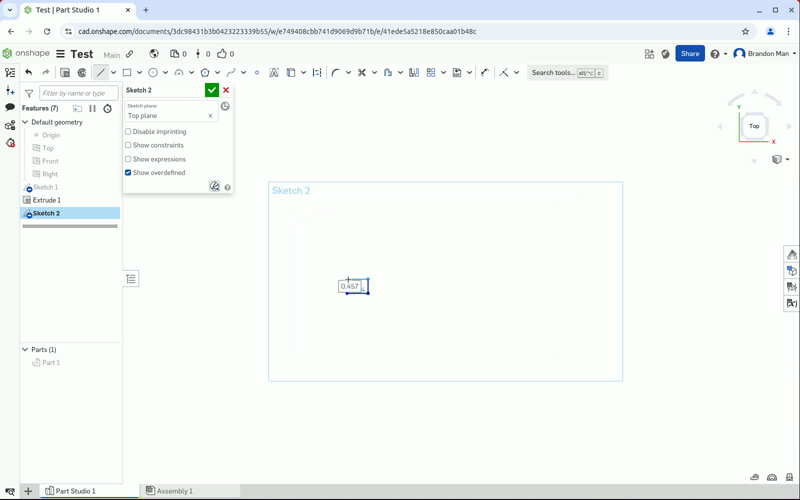
scroll(6)
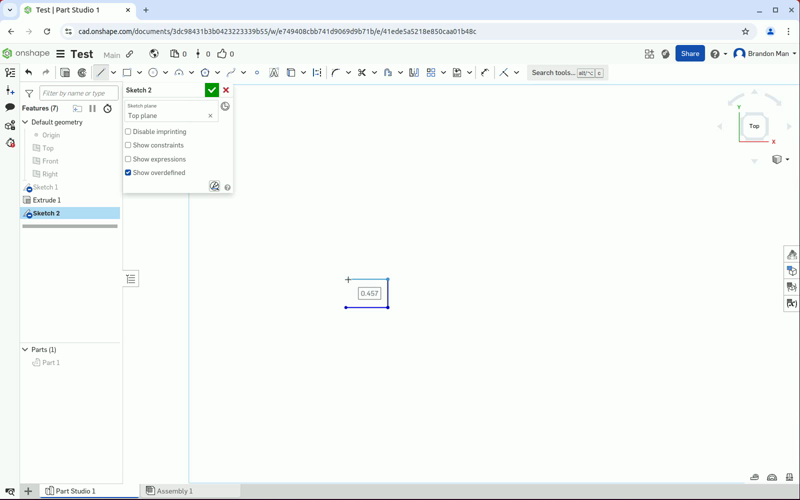
click(348, 279)
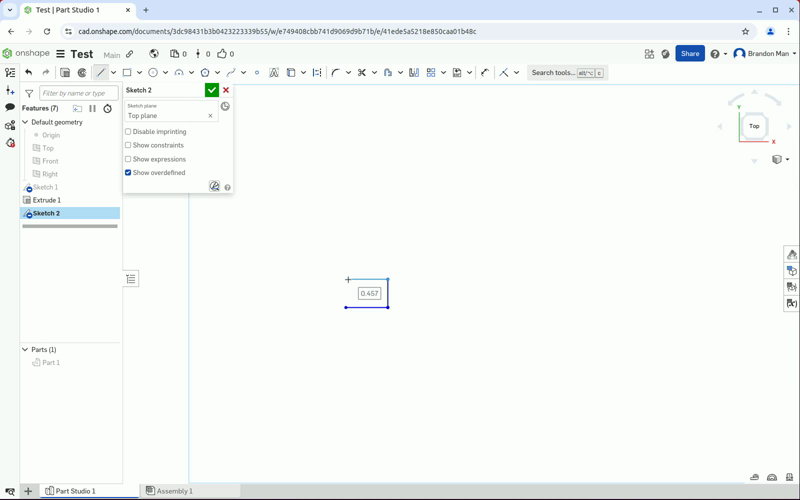
scroll(-6)
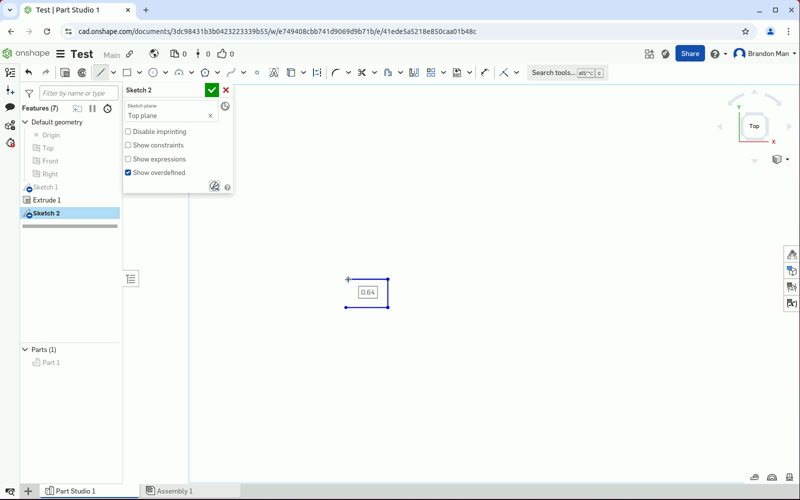
scroll(-6)
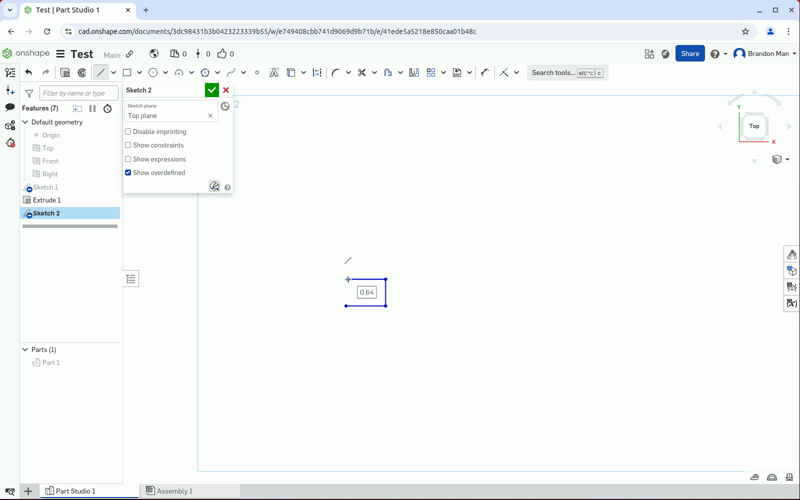
scroll(-6)
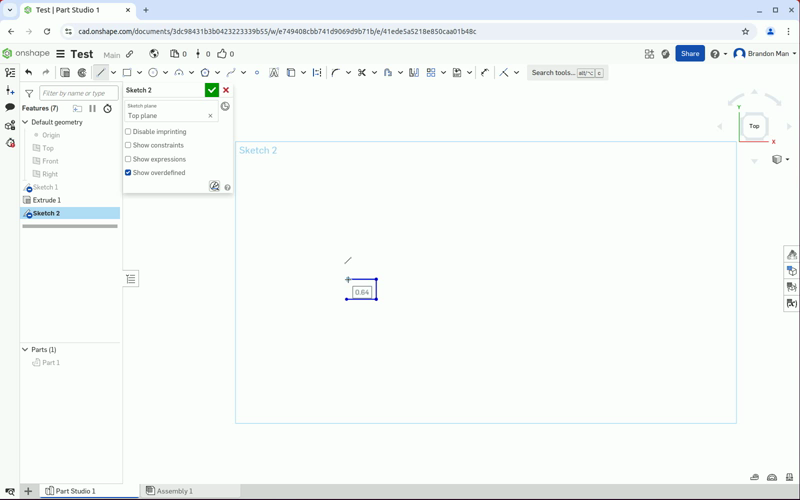
scroll(-6)
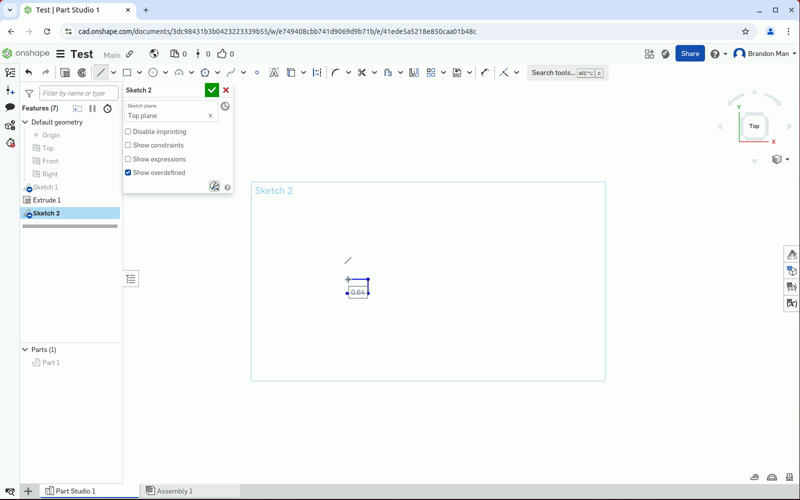
scroll(-6)
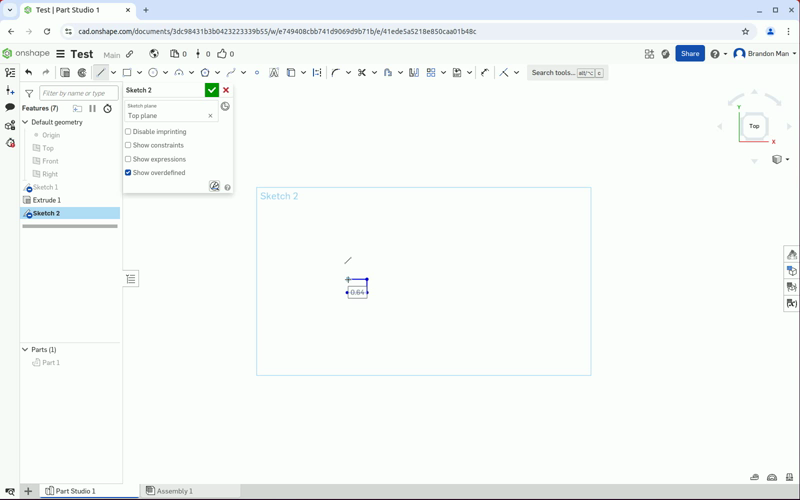
scroll(-6)
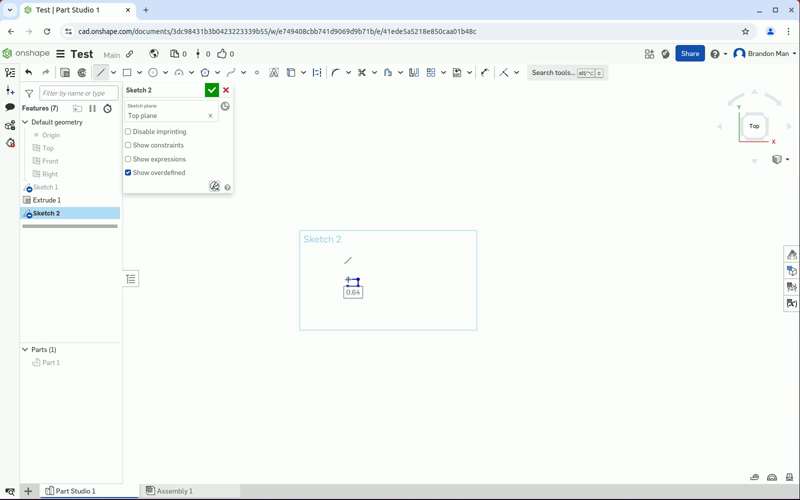
scroll(-6)
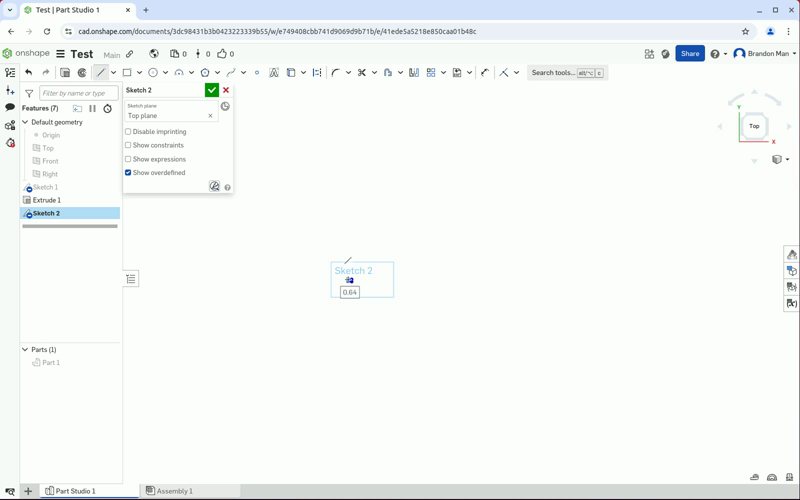
key_up(shift)
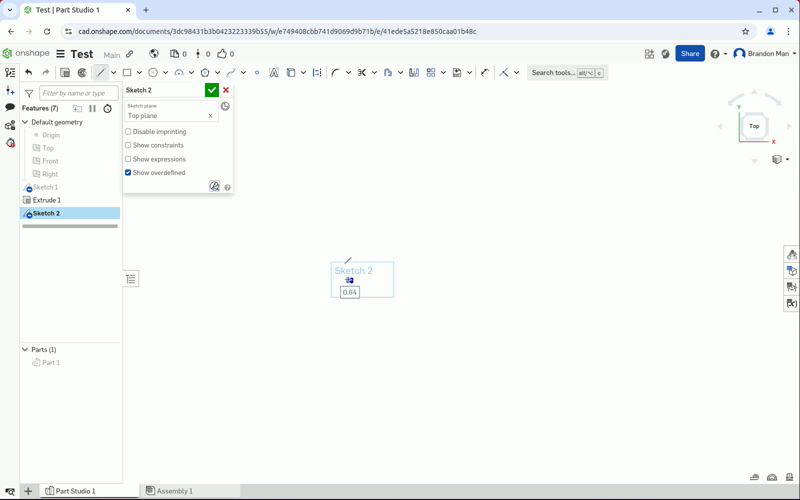
mouse_move(378, 279)
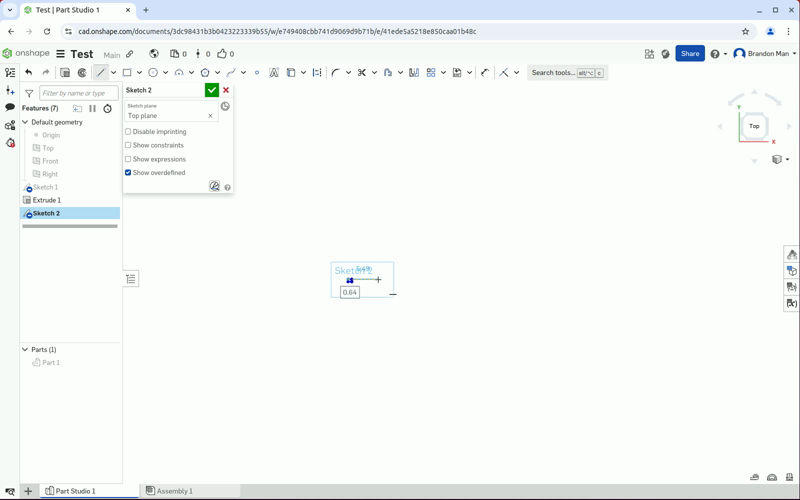
key_down(shift)
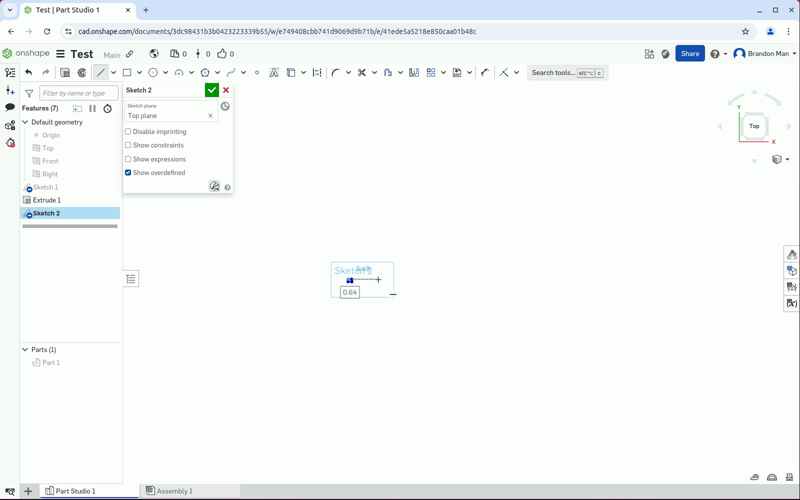
mouse_move(348, 281)
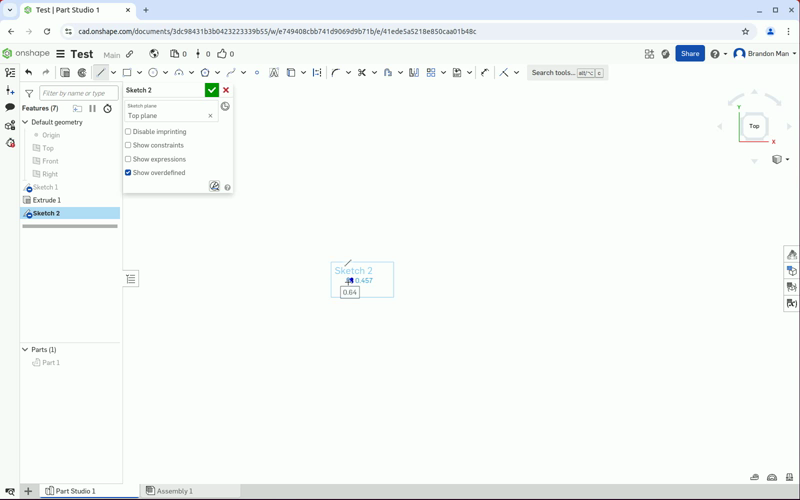
scroll(6)
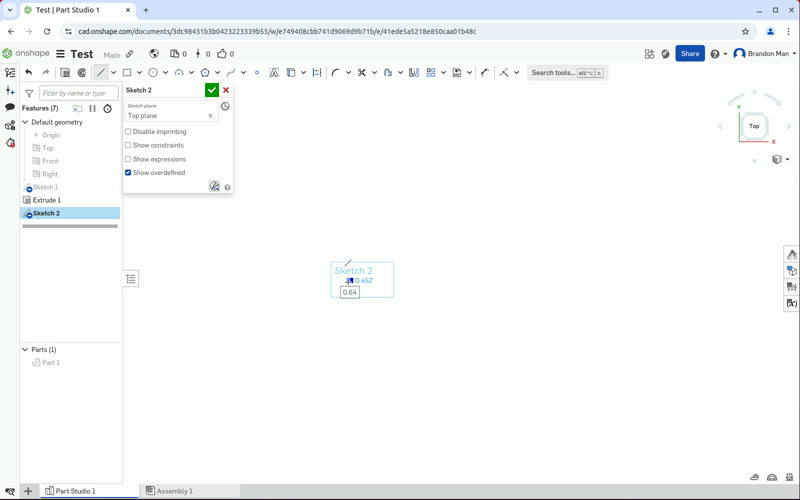
scroll(6)
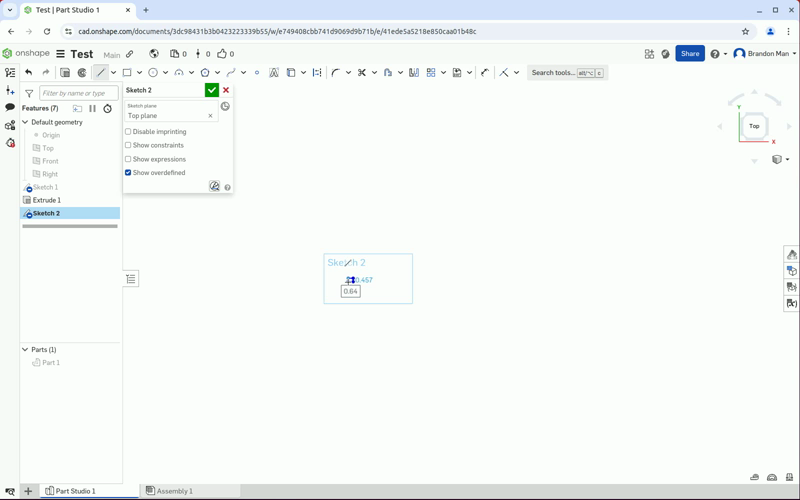
scroll(6)
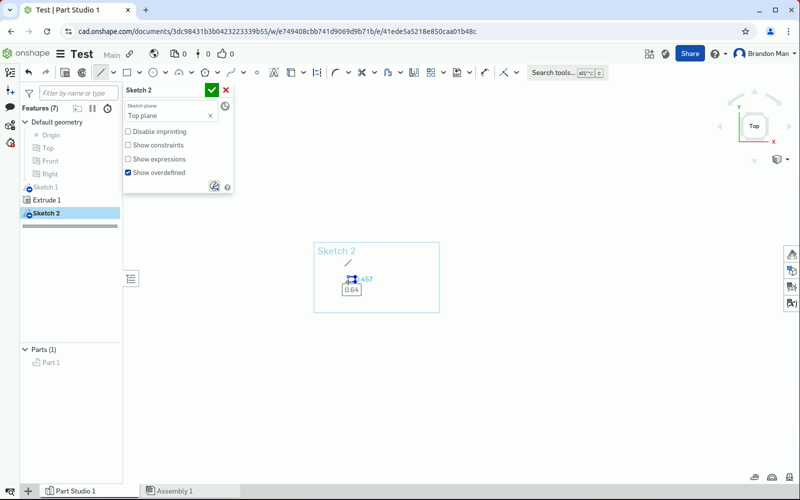
scroll(6)
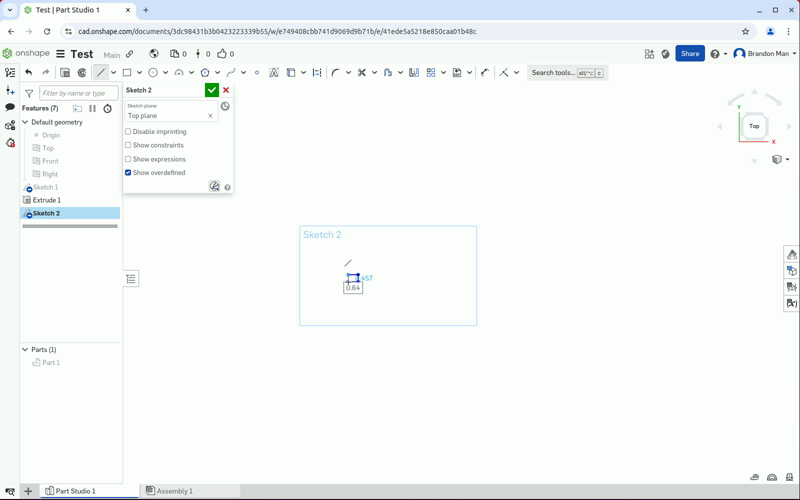
scroll(6)
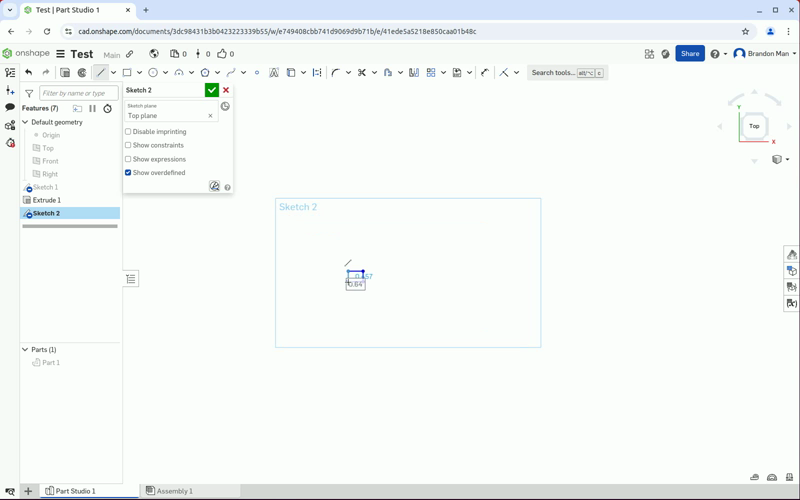
scroll(6)
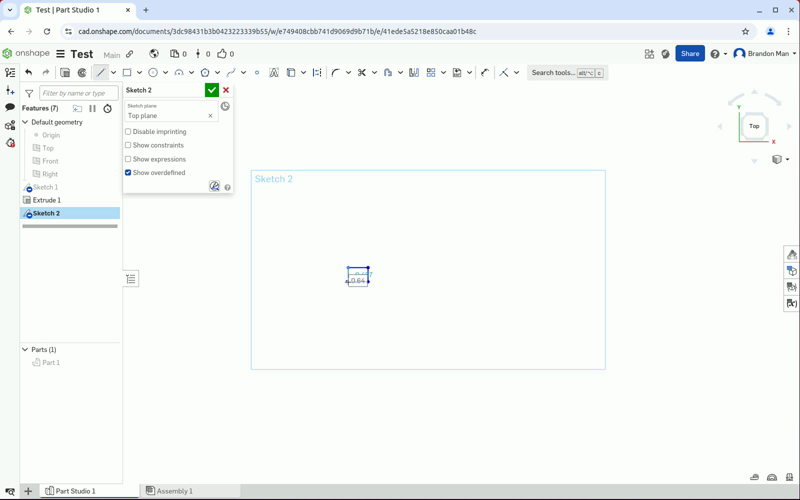
scroll(6)
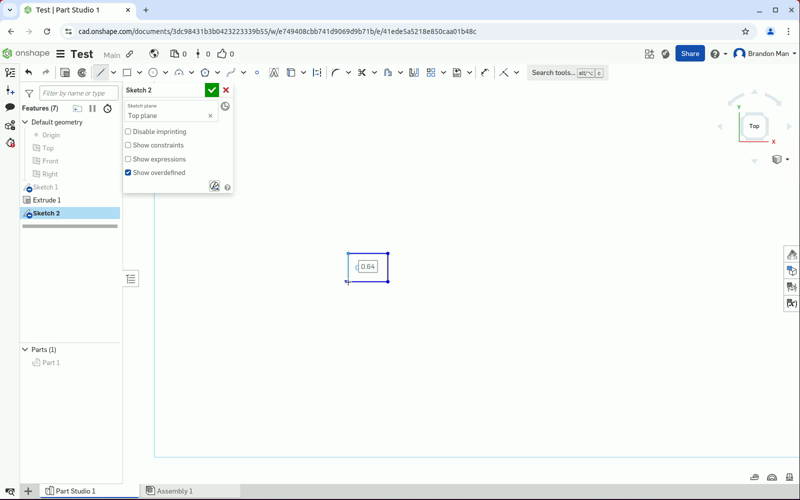
key_up(shift)
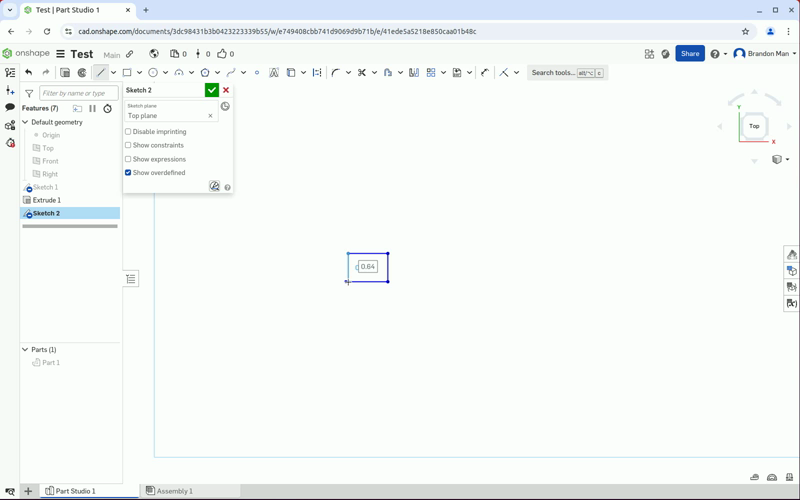
click(348, 281)
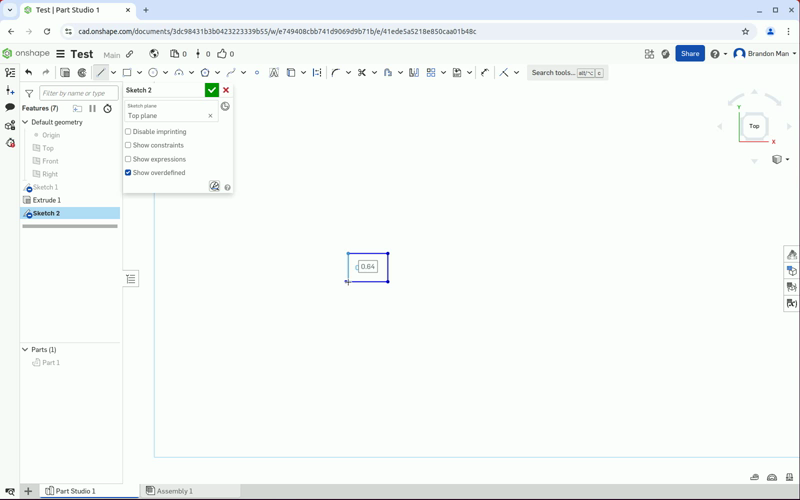
scroll(-6)
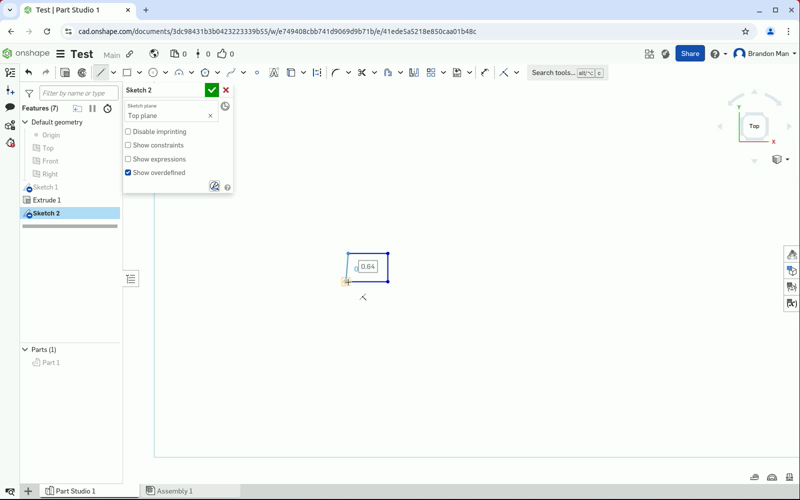
scroll(-6)
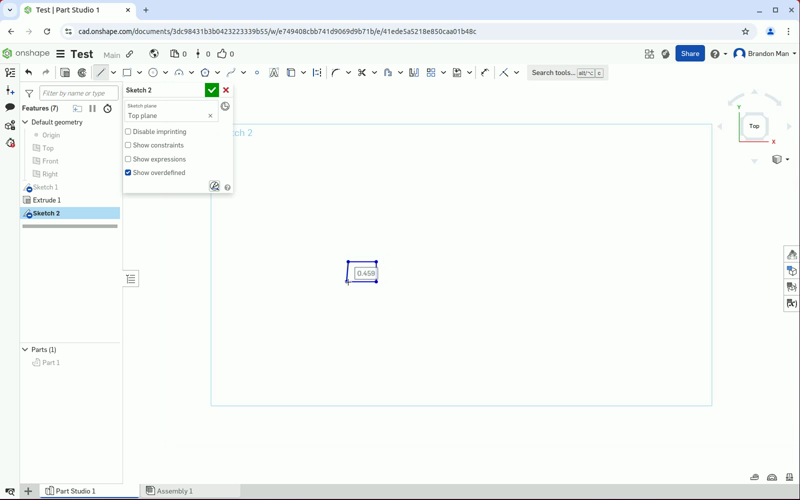
scroll(-6)
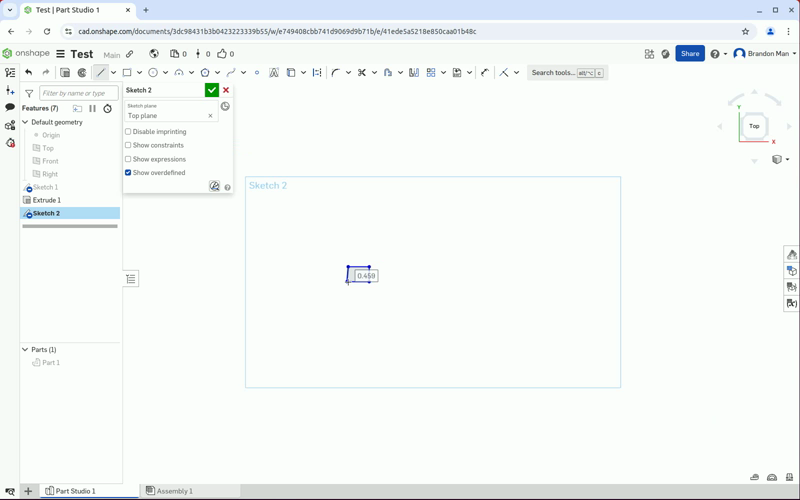
scroll(-6)
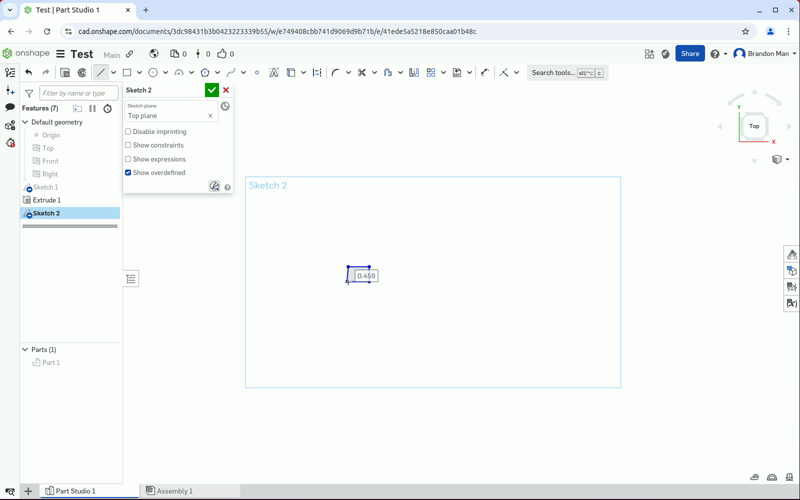
scroll(-6)
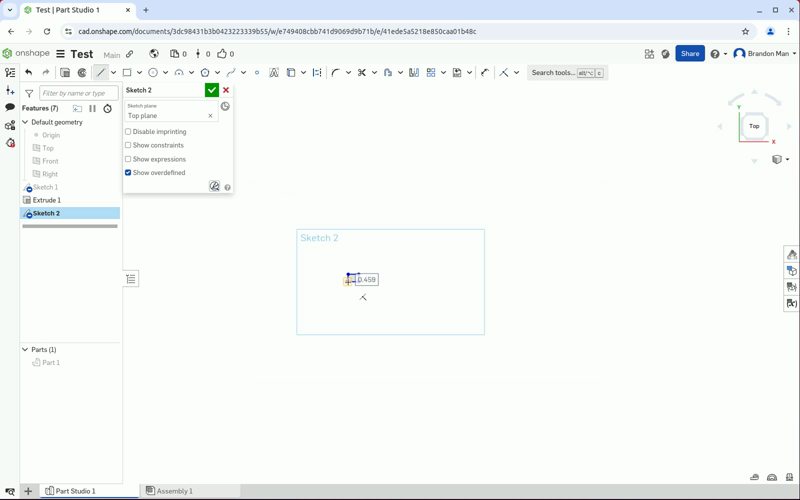
scroll(-6)
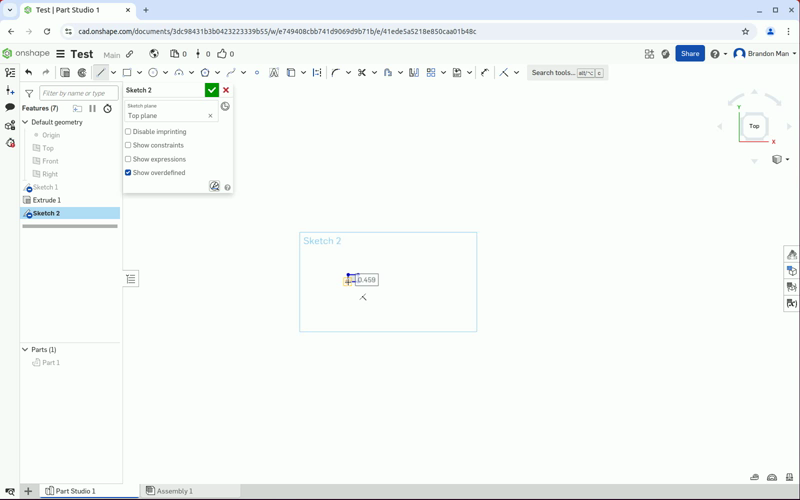
scroll(-6)
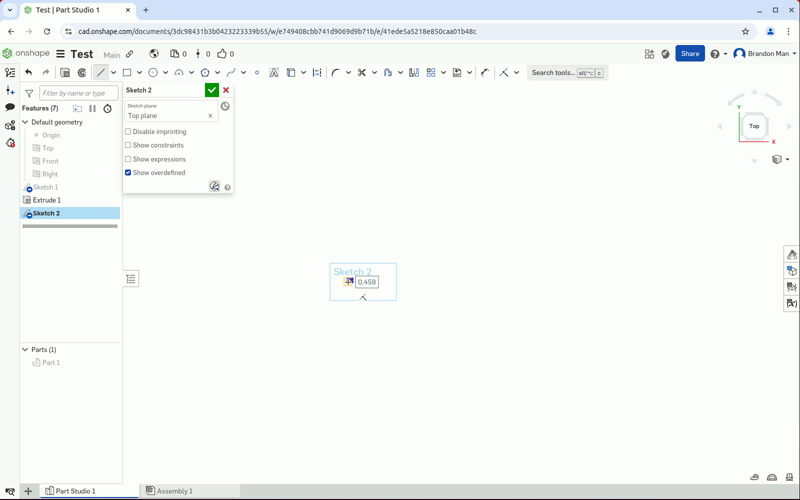
key(esc)
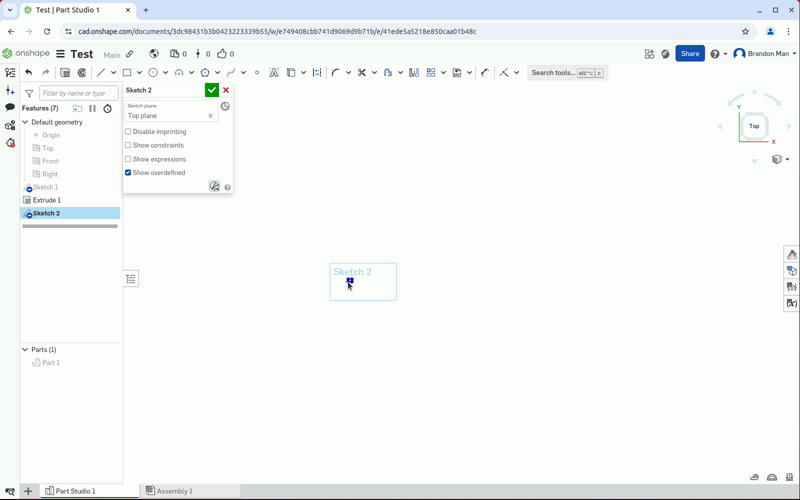
mouse_move(349, 281)
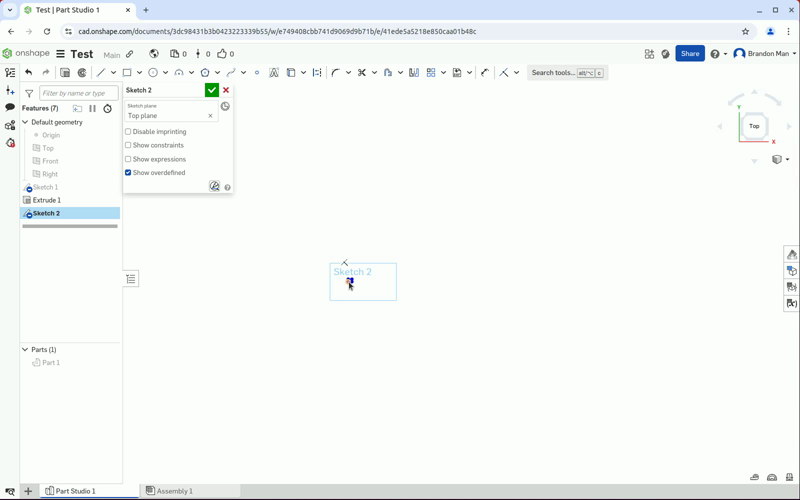
scroll(6)
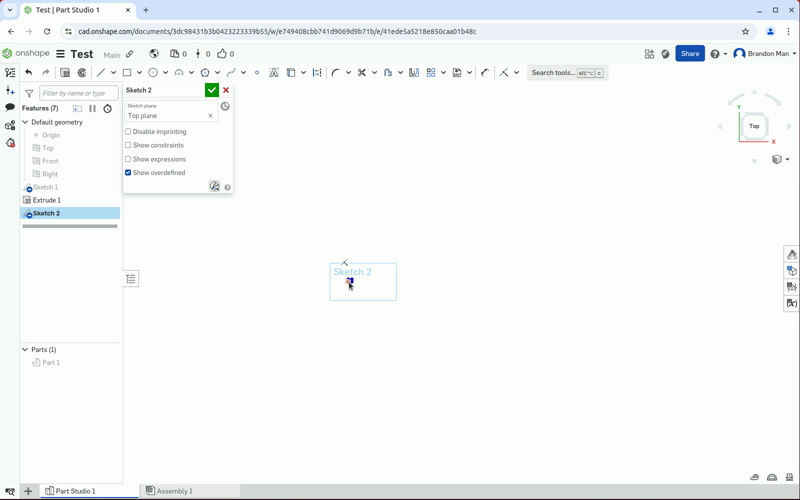
scroll(6)
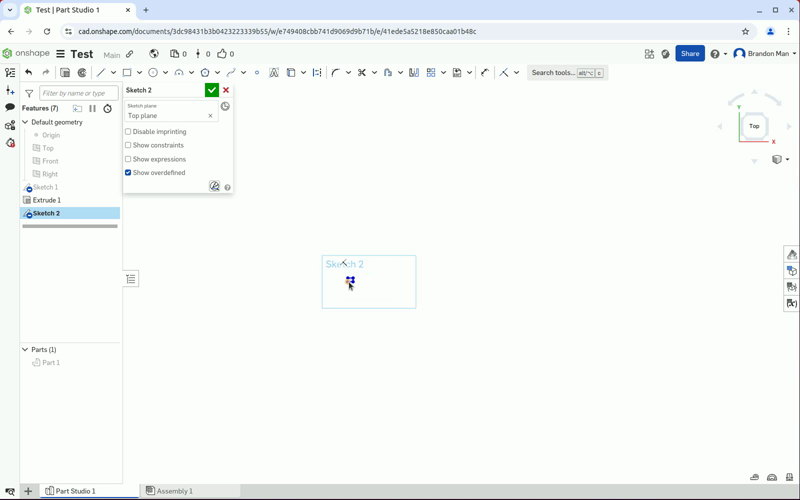
scroll(6)
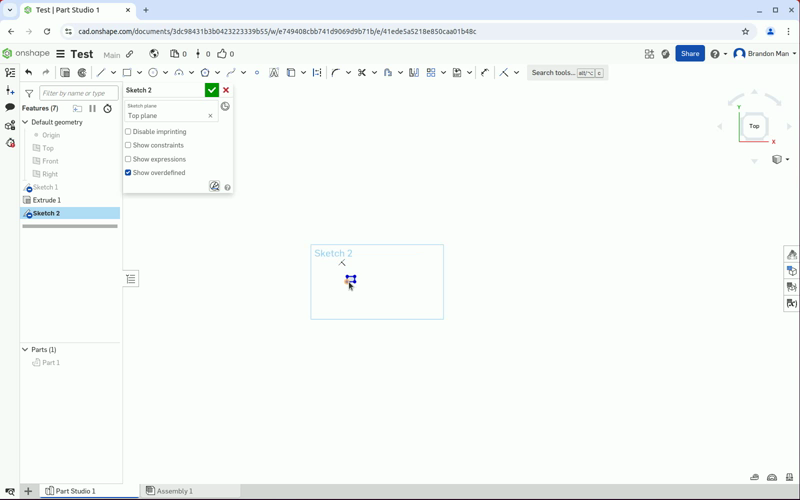
scroll(6)
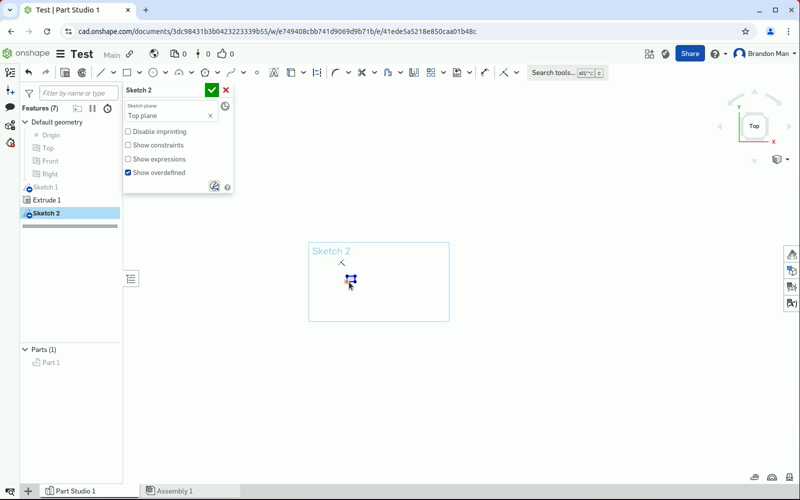
scroll(6)
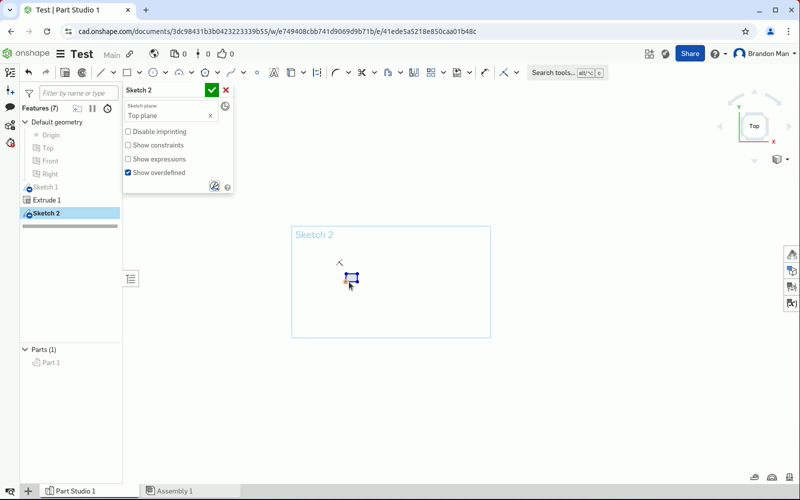
scroll(6)
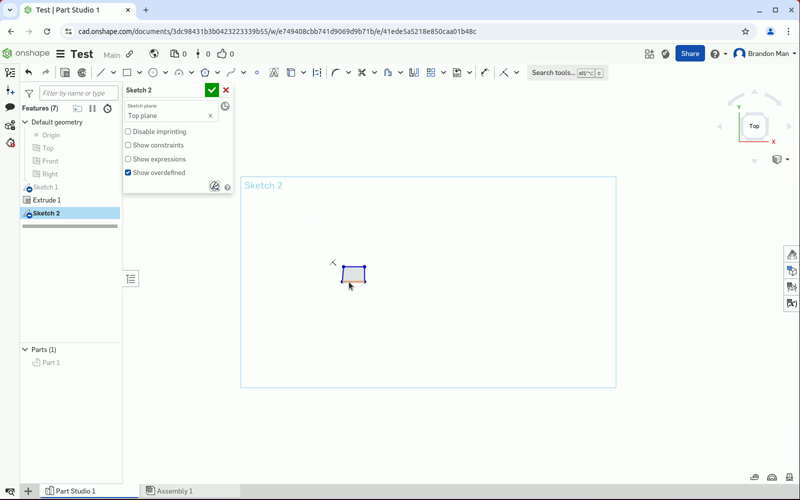
scroll(6)
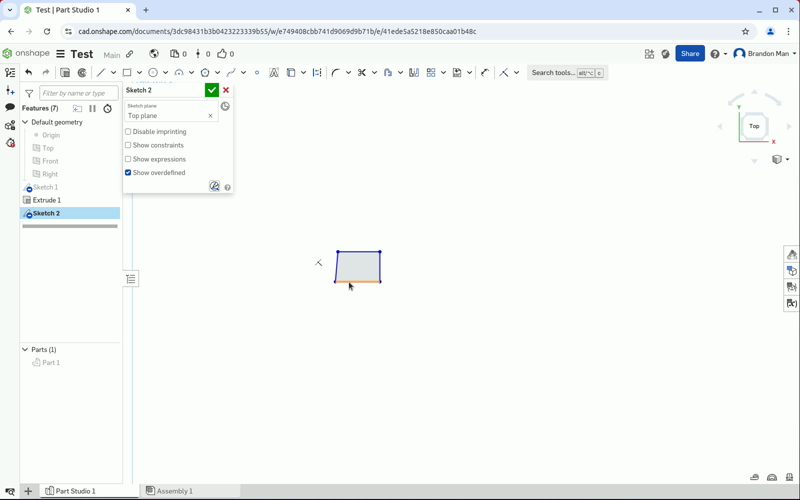
click(349, 281)
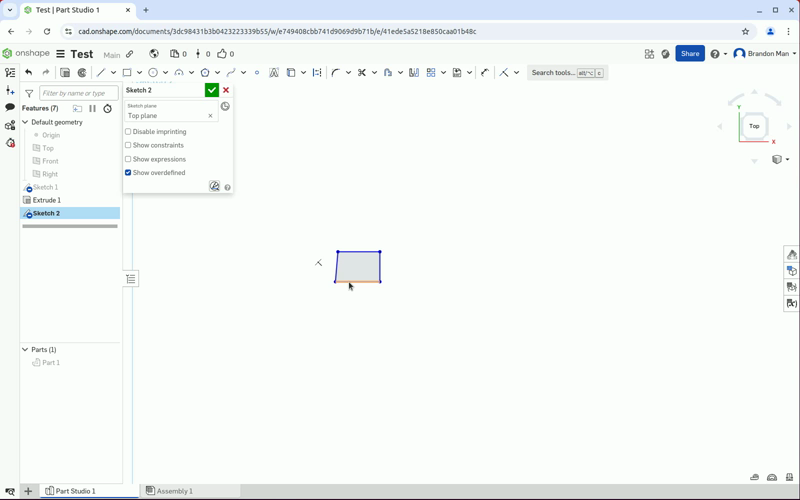
scroll(-6)
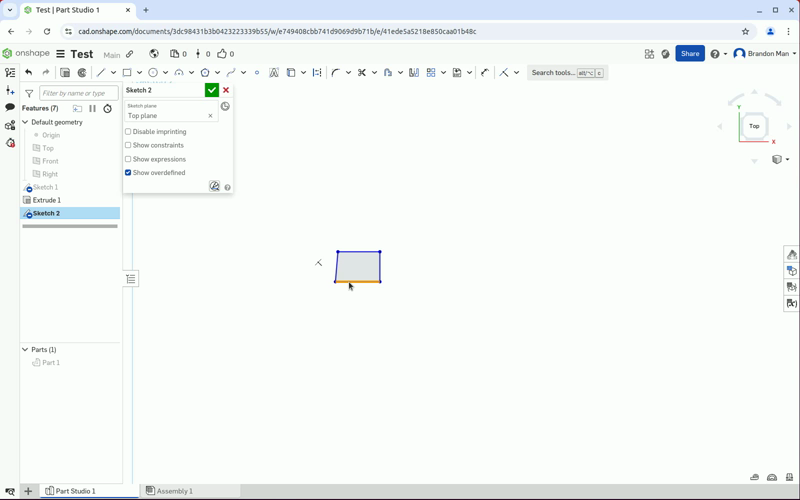
scroll(-6)
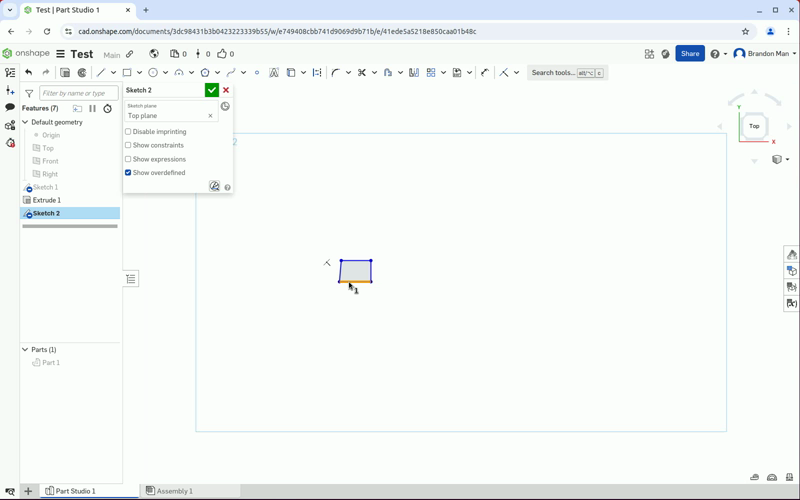
scroll(-6)
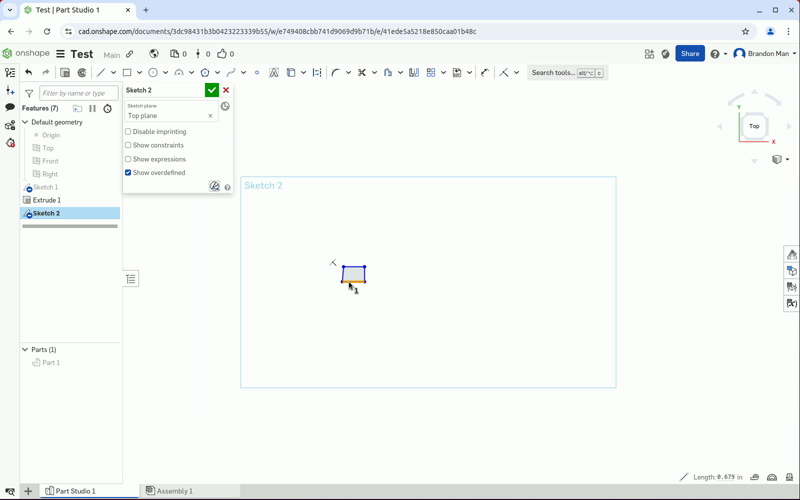
scroll(-6)
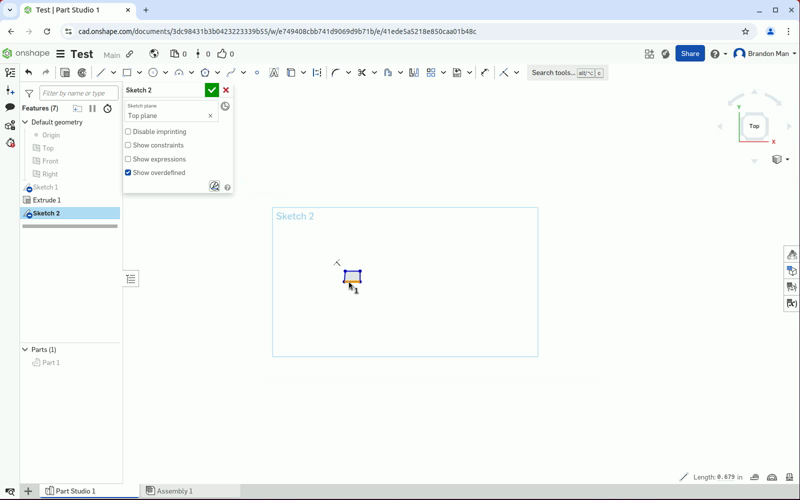
scroll(-6)
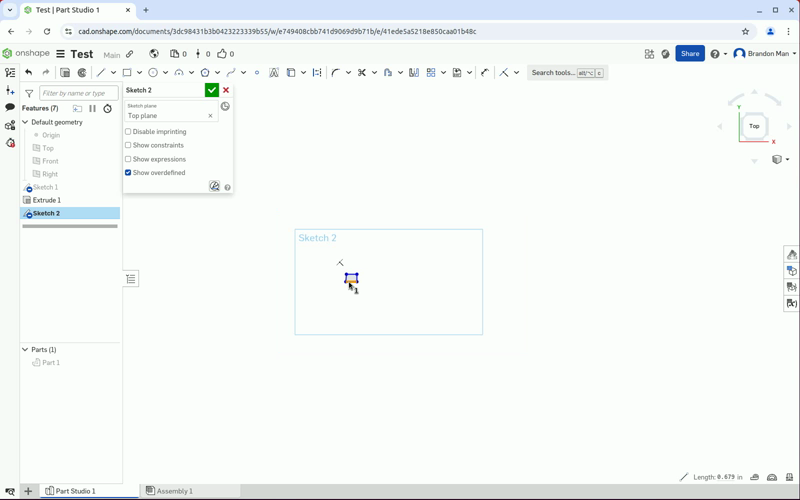
scroll(-6)
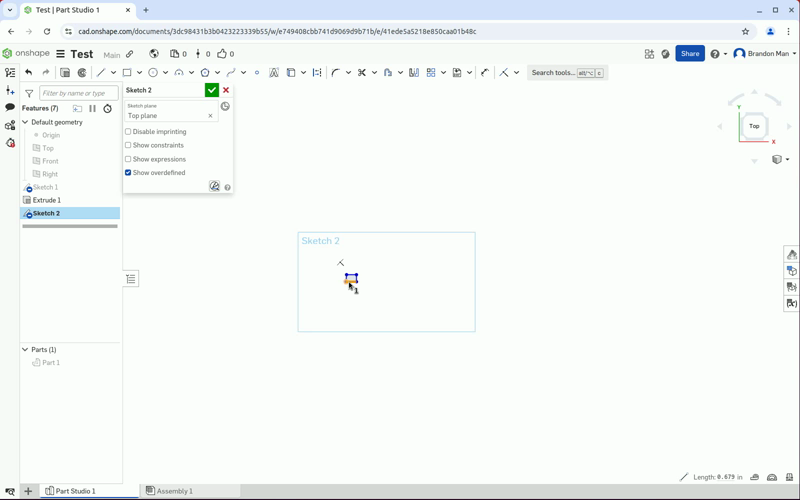
scroll(-6)
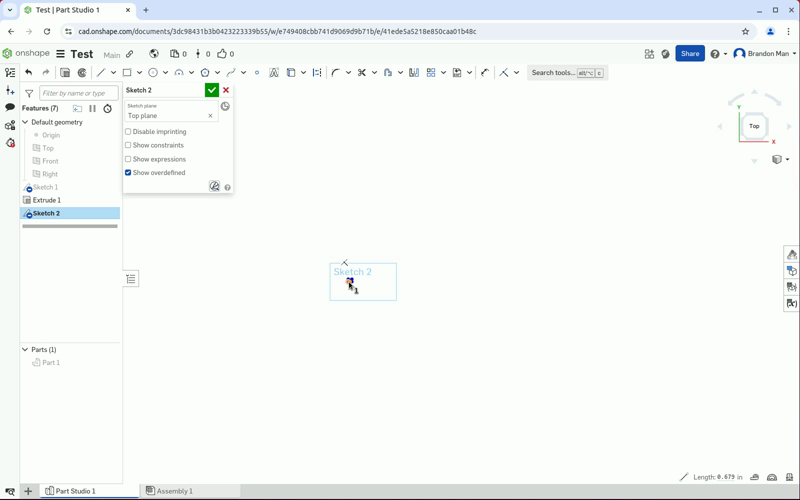
mouse_move(73, 352)
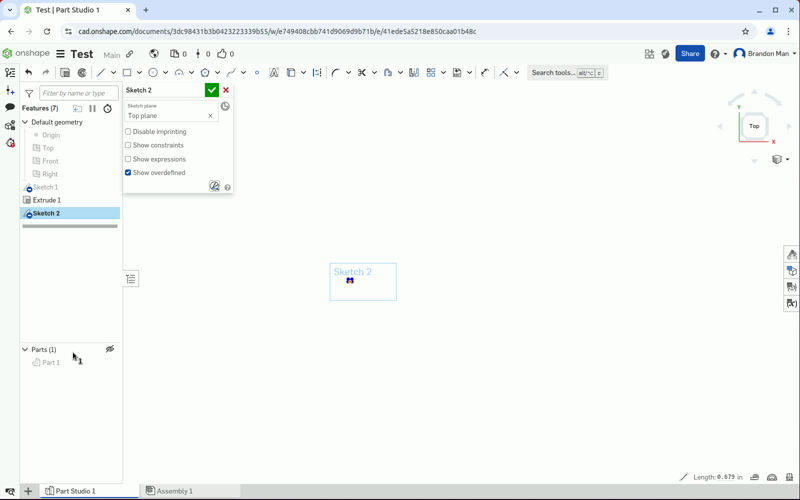
key(shift+y)
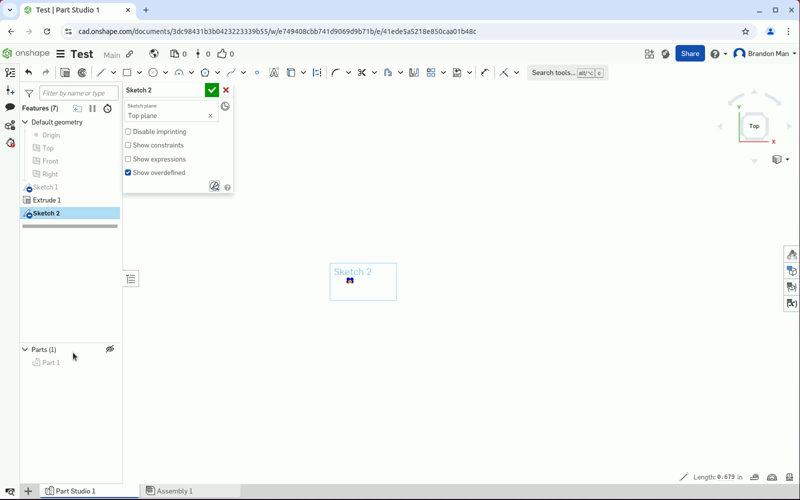
key(shift+e)
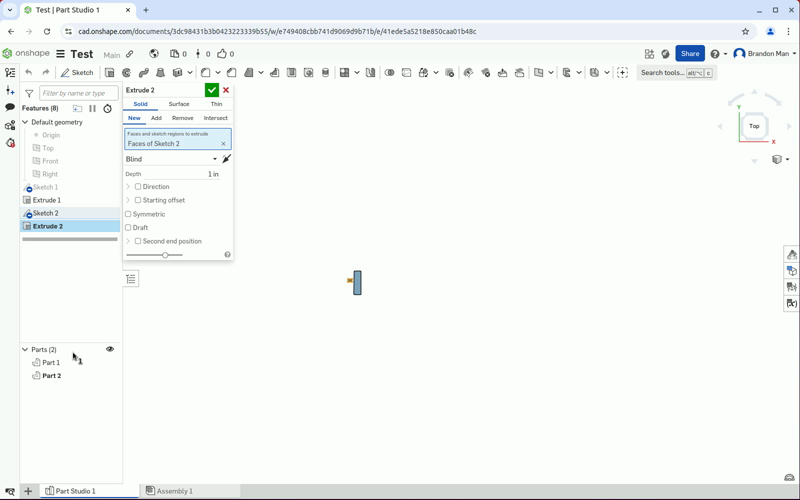
mouse_move(143, 106)
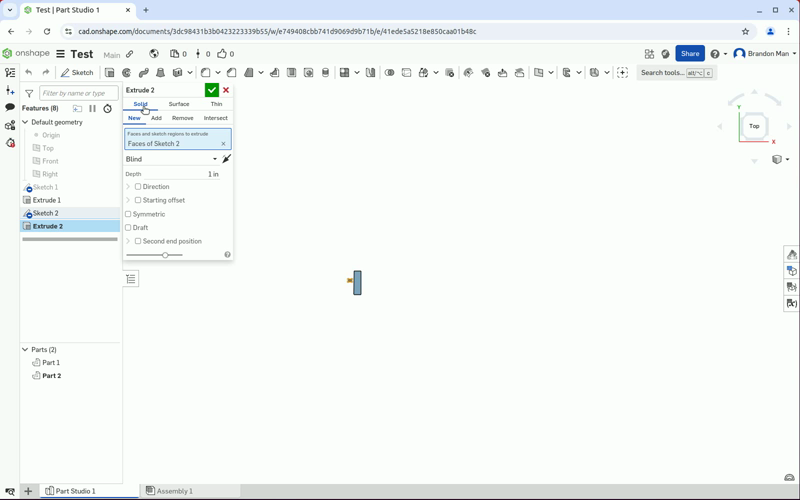
click(143, 106)
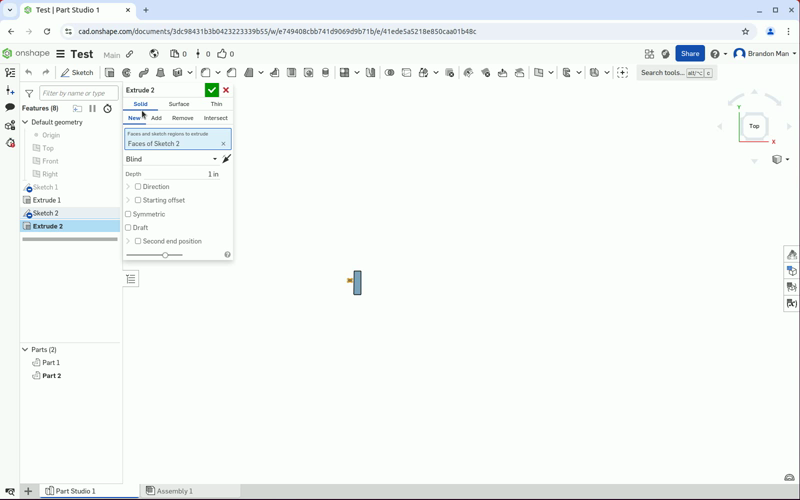
mouse_move(137, 120)
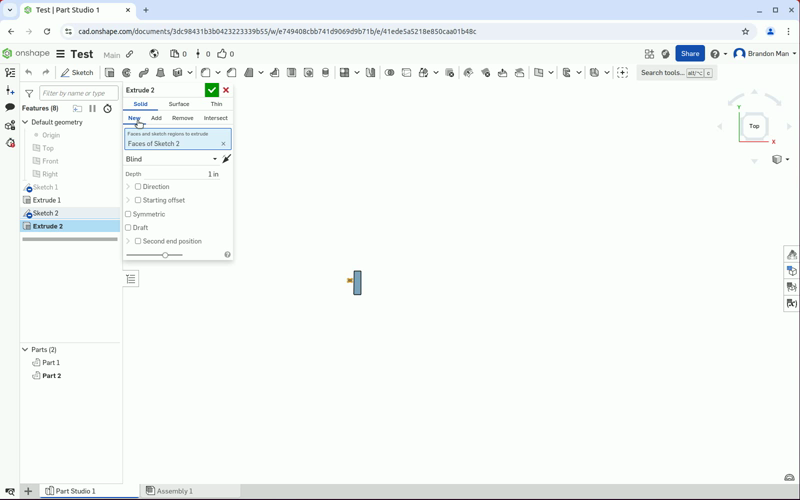
click(137, 120)
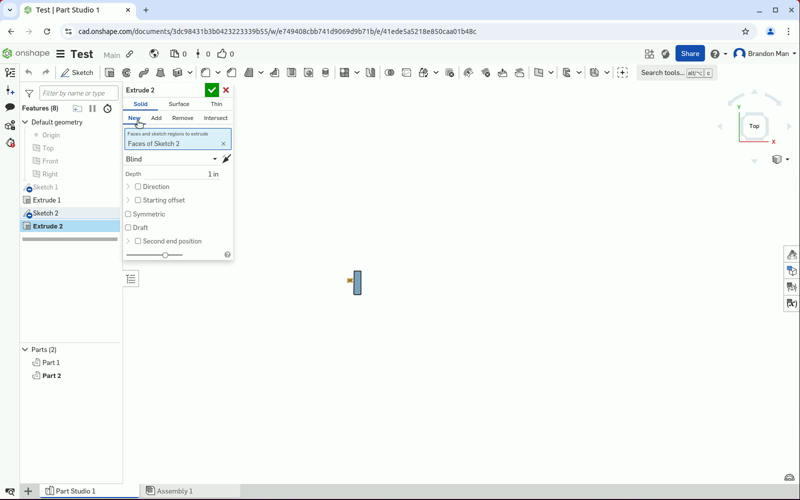
key(tab, 4)
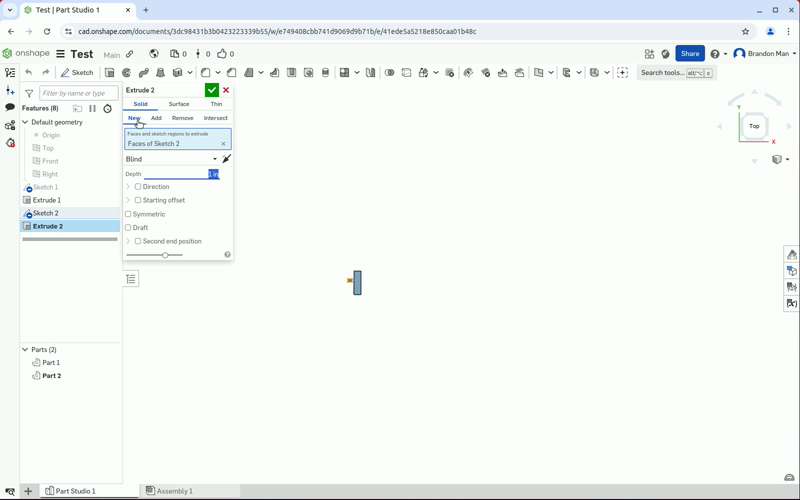
text(2.407)
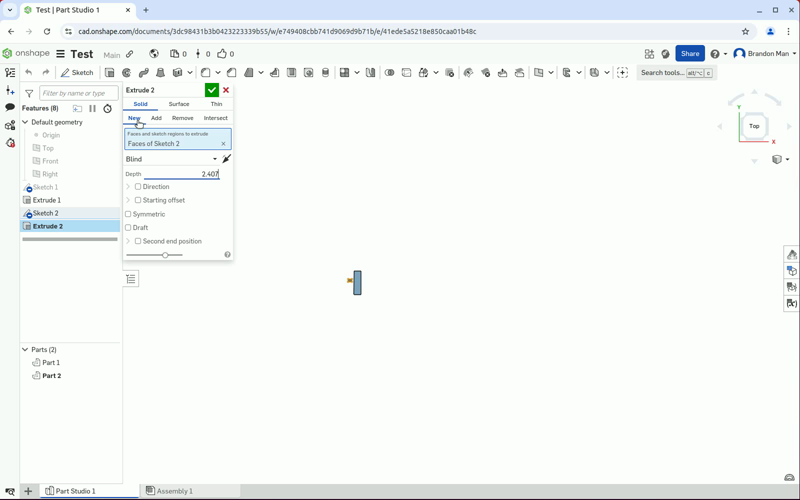
key(enter)
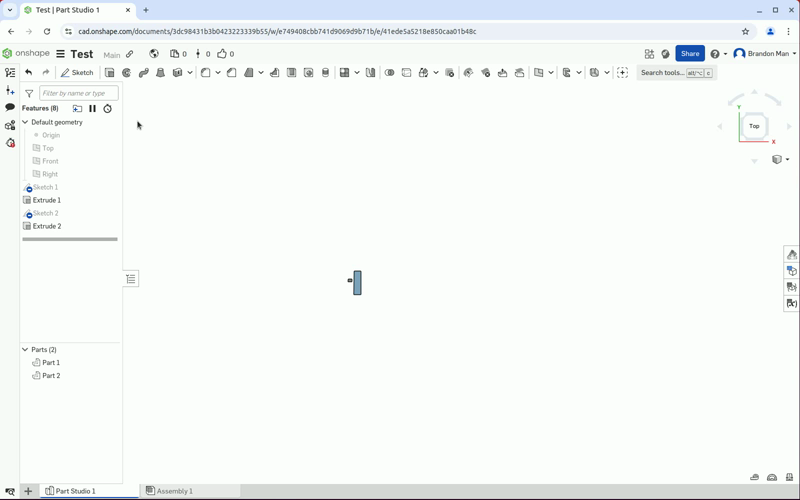
key(shift+h)
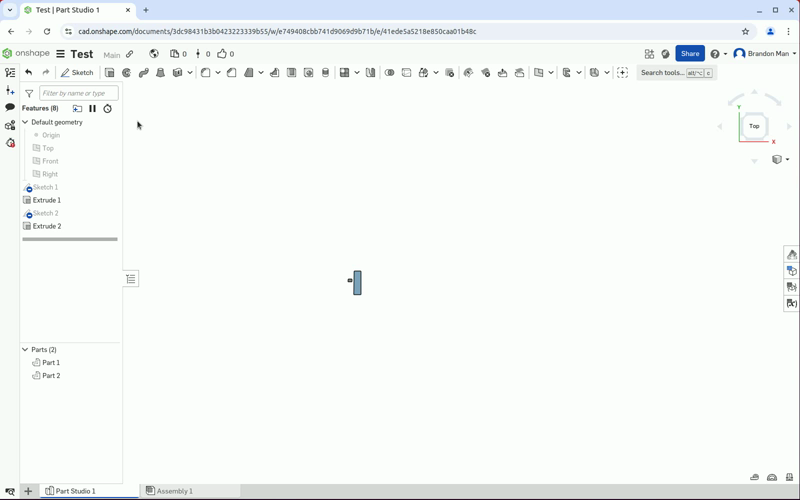
key(shift+h)
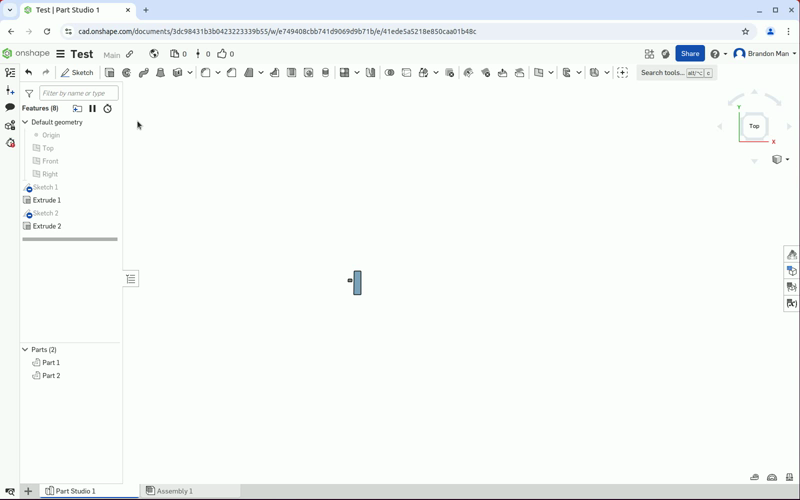
mouse_move(73, 189)
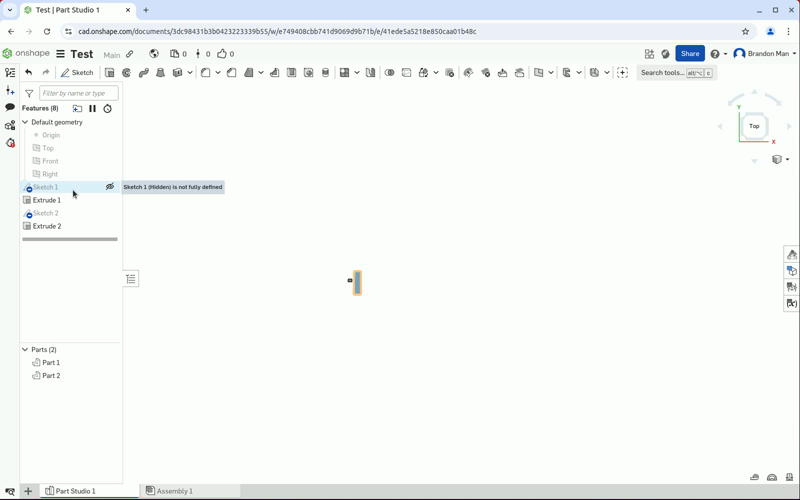
click(73, 189)
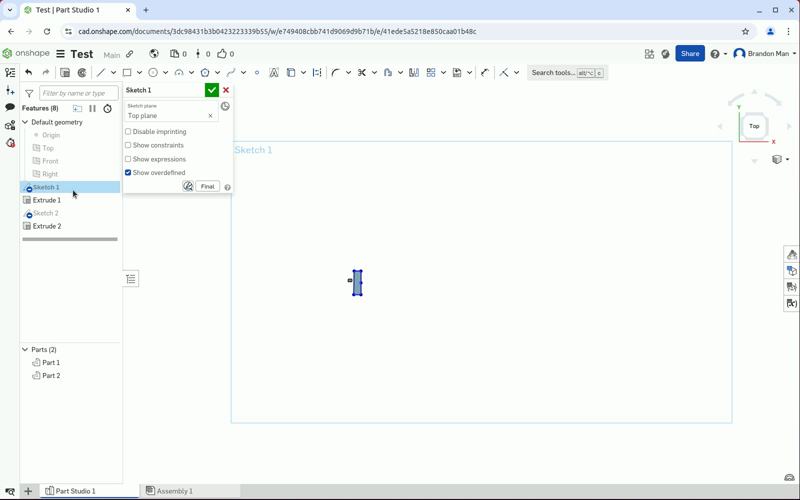
mouse_move(229, 92)
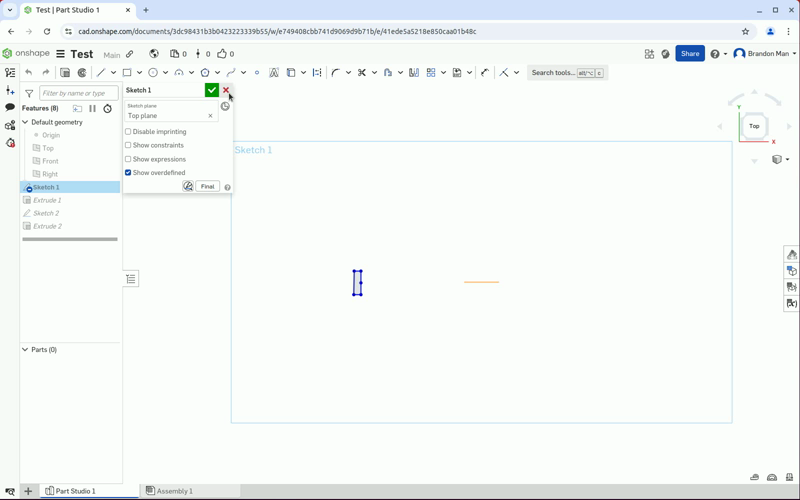
click(229, 92)
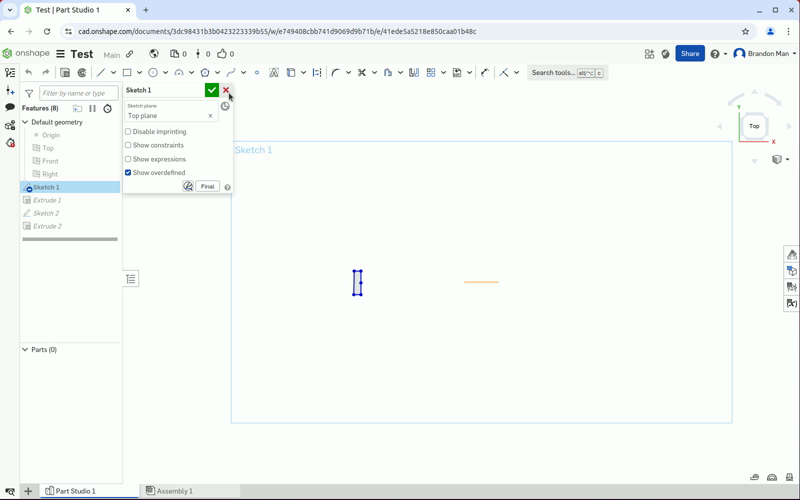
key(shift+s)
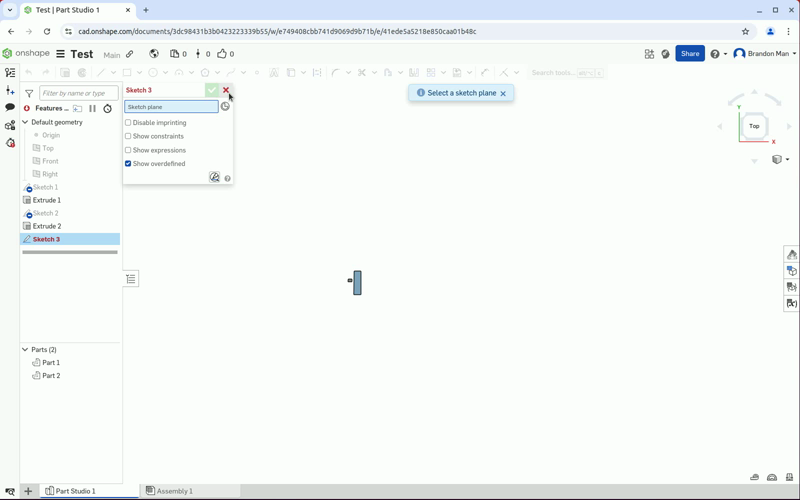
mouse_move(73, 150)
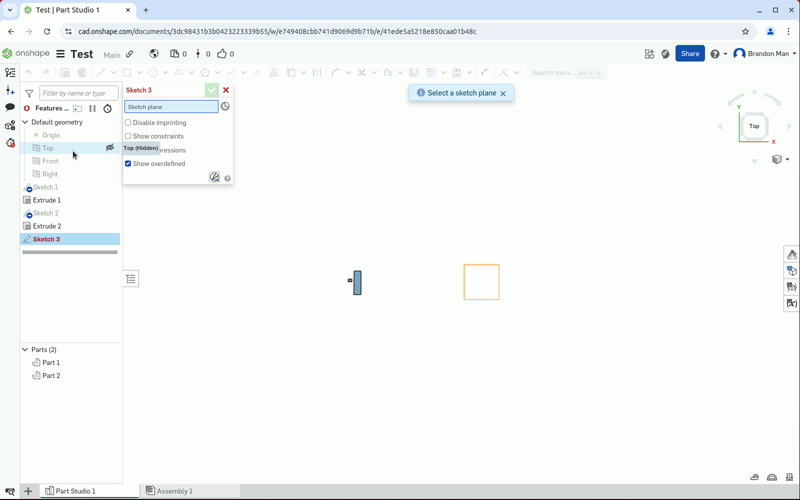
click(73, 150)
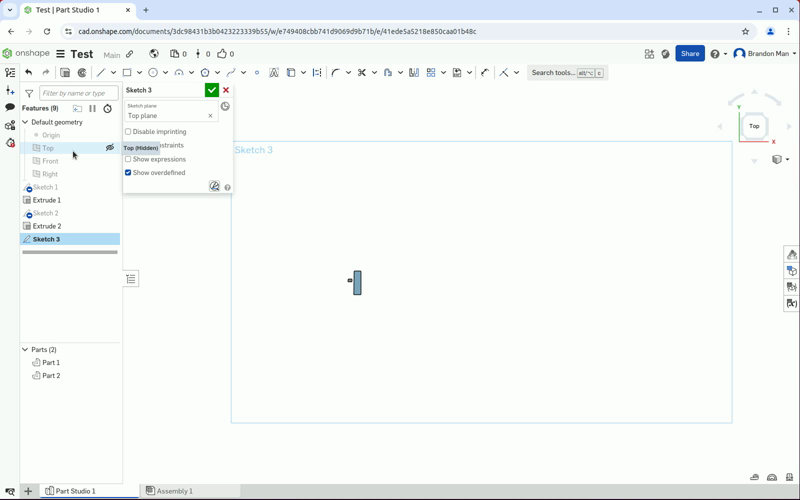
mouse_move(73, 352)
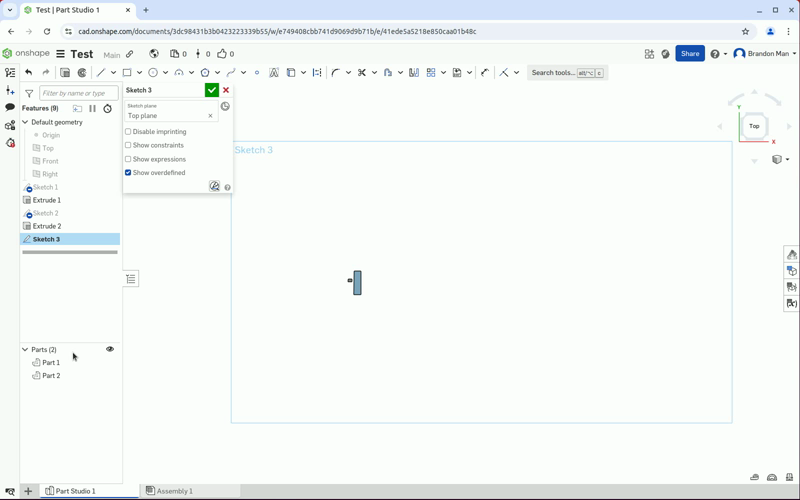
key(y)
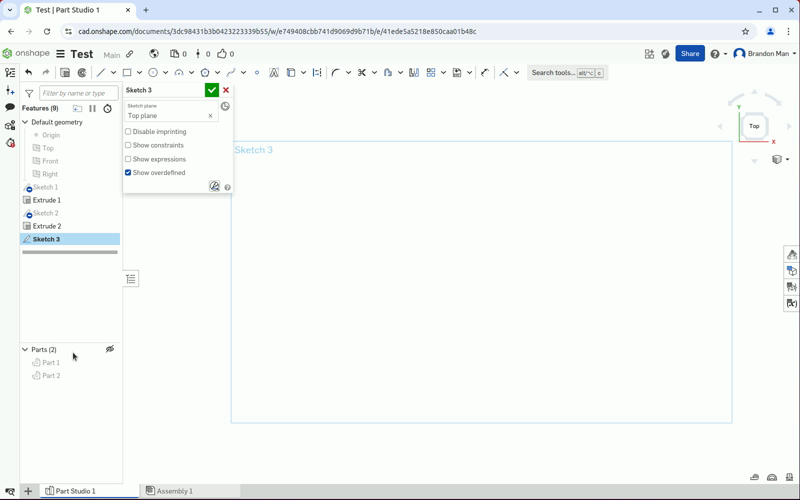
key(l)
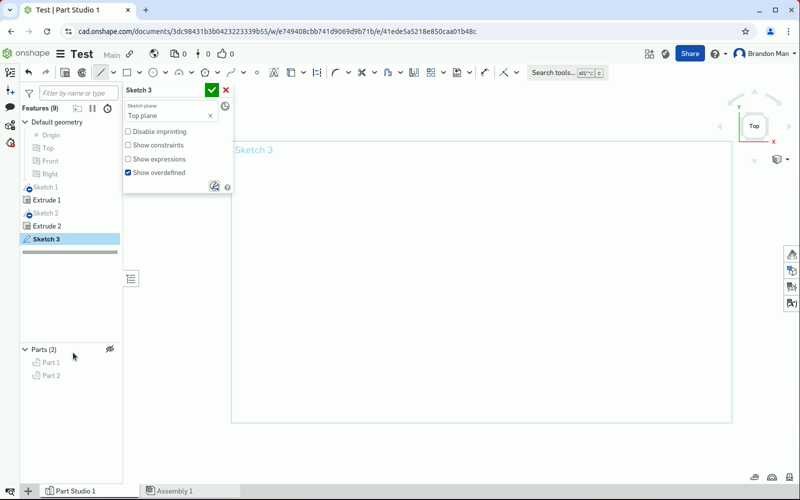
key_down(shift)
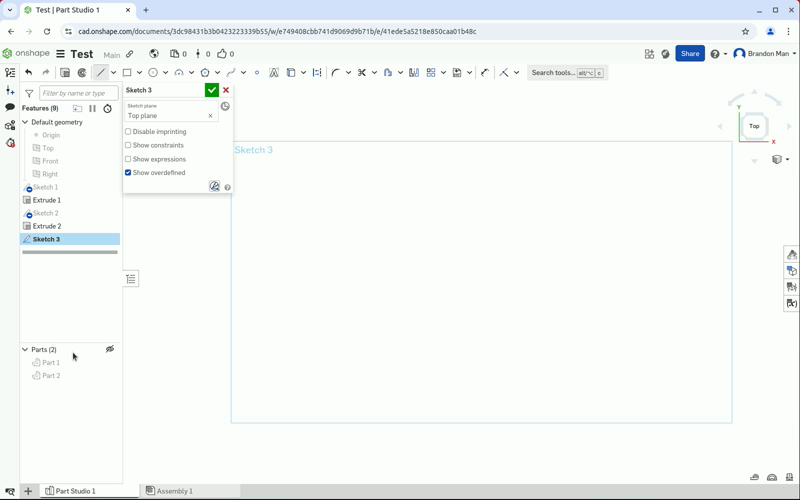
mouse_move(348, 286)
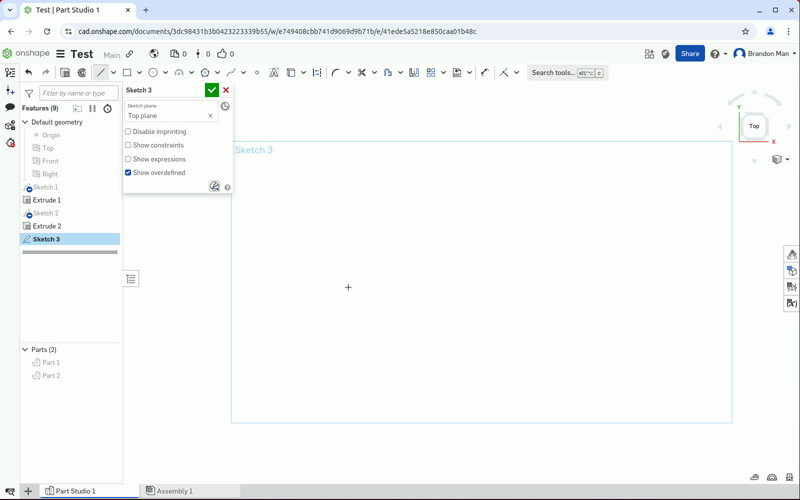
click(348, 286)
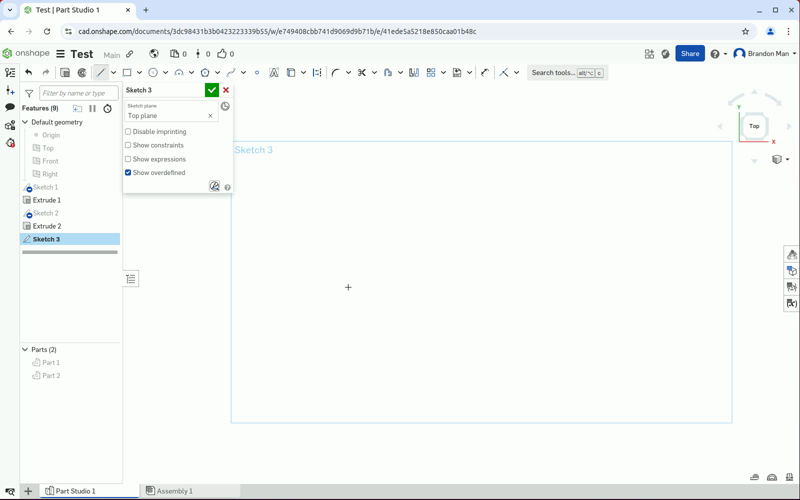
key_up(shift)
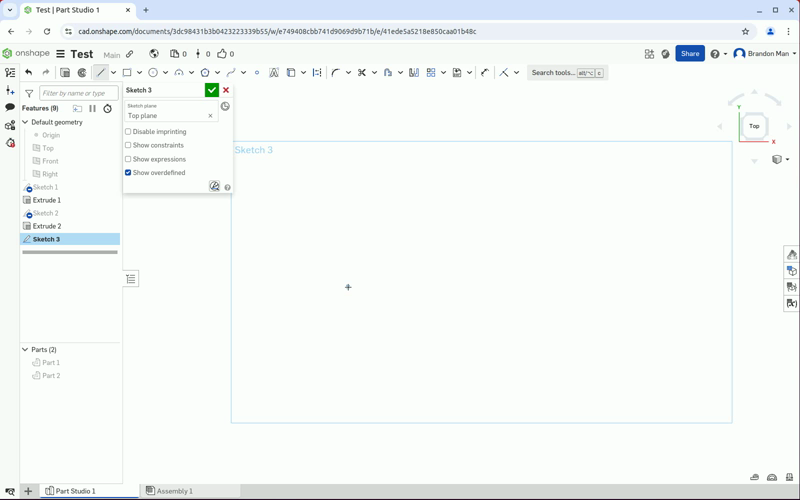
key_down(shift)
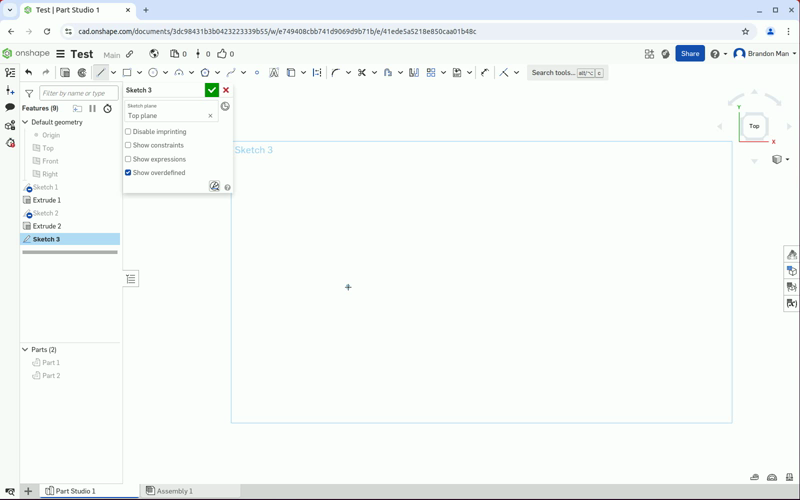
mouse_move(378, 286)
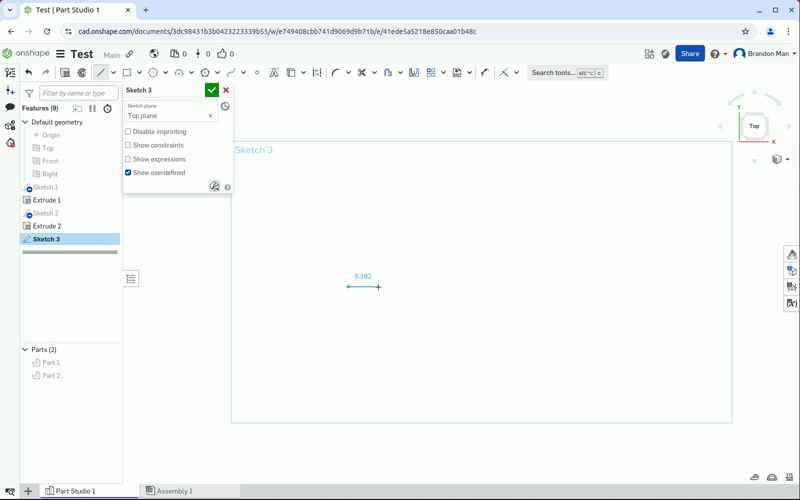
mouse_move(351, 286)
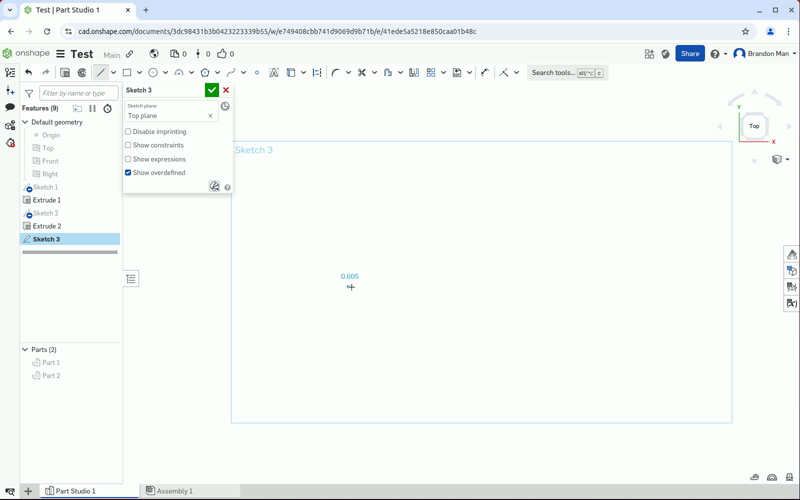
scroll(6)
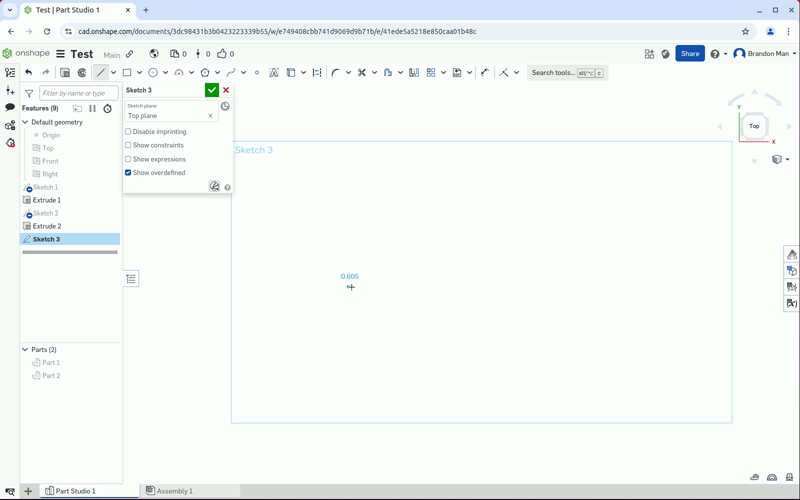
scroll(6)
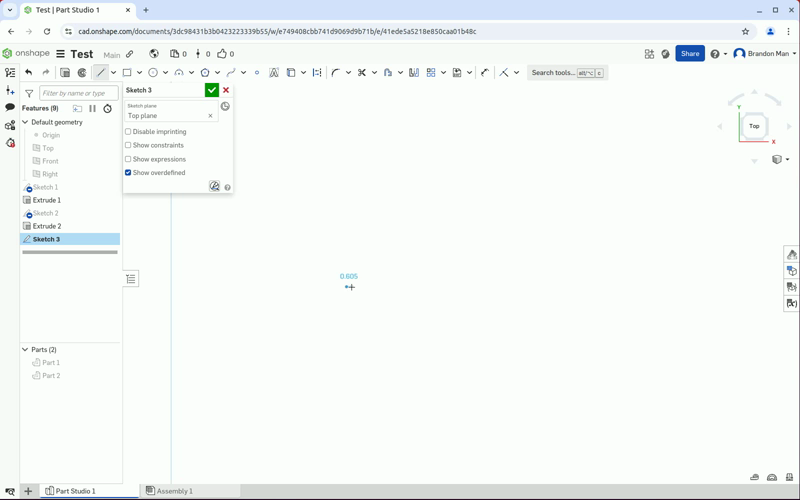
scroll(6)
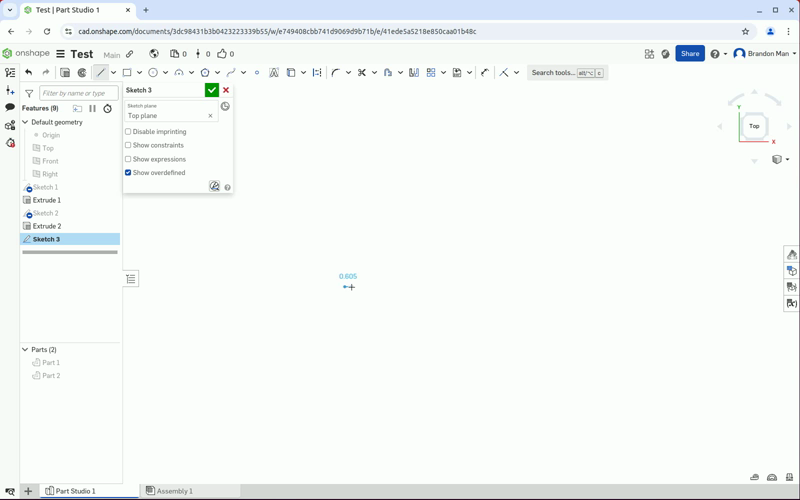
scroll(6)
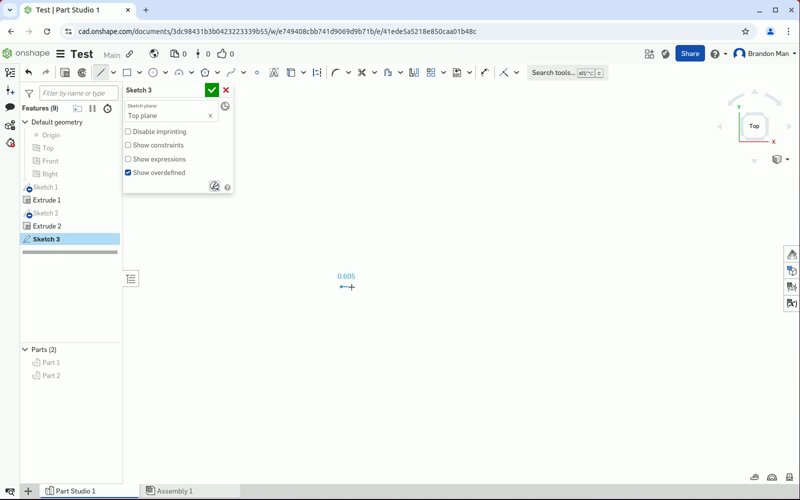
scroll(6)
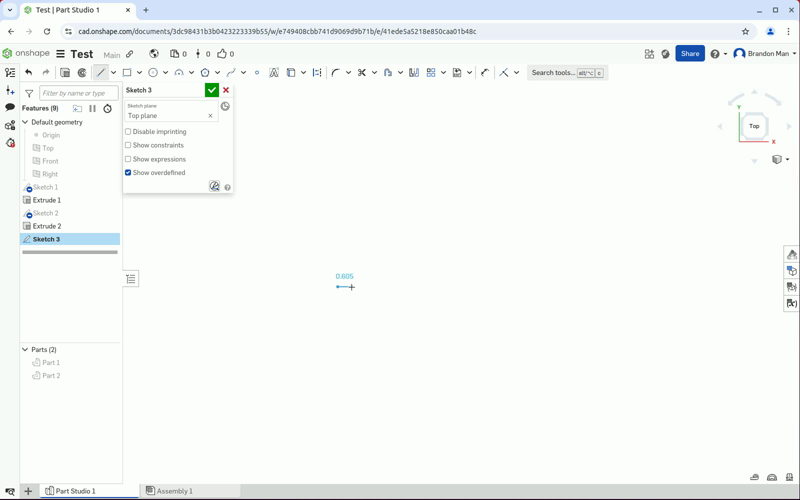
scroll(6)
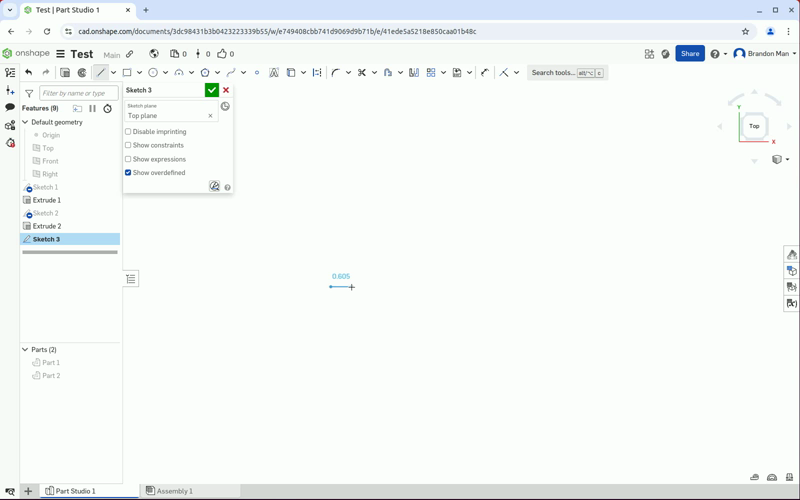
scroll(6)
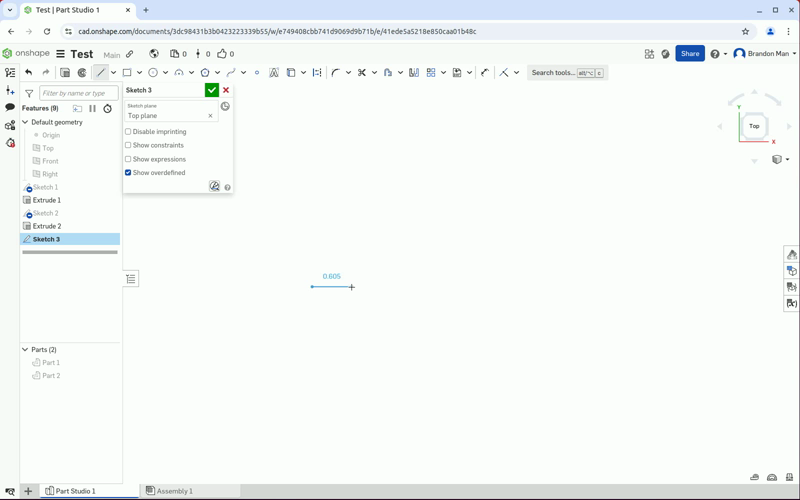
click(351, 286)
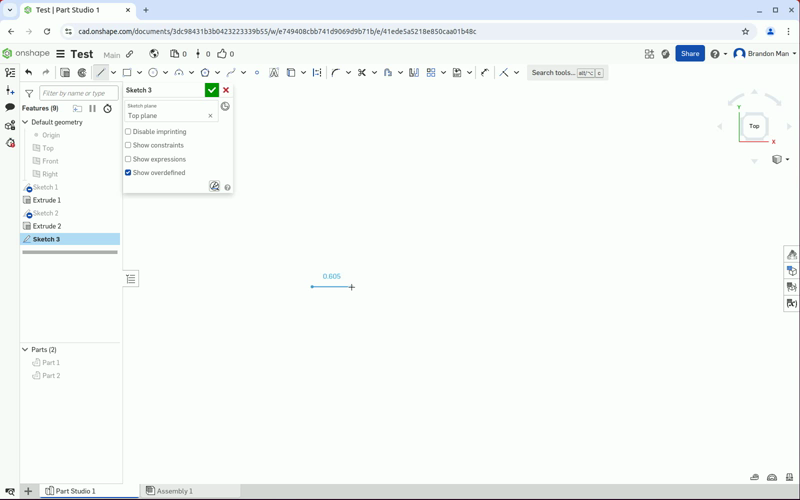
scroll(-6)
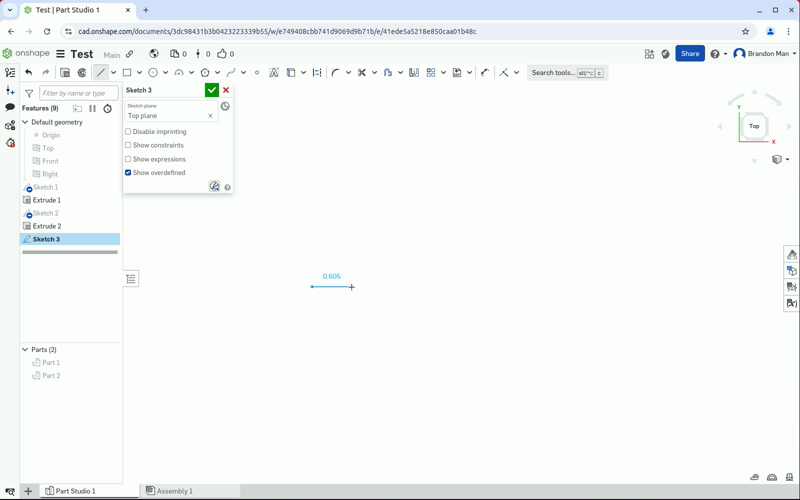
scroll(-6)
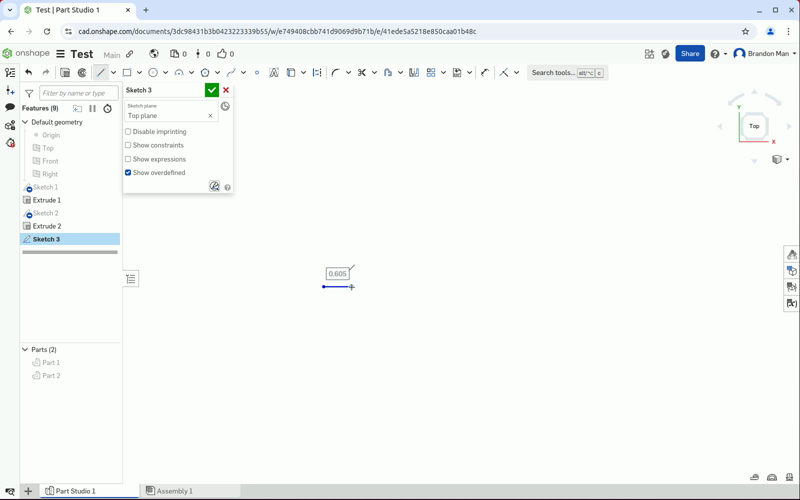
scroll(-6)
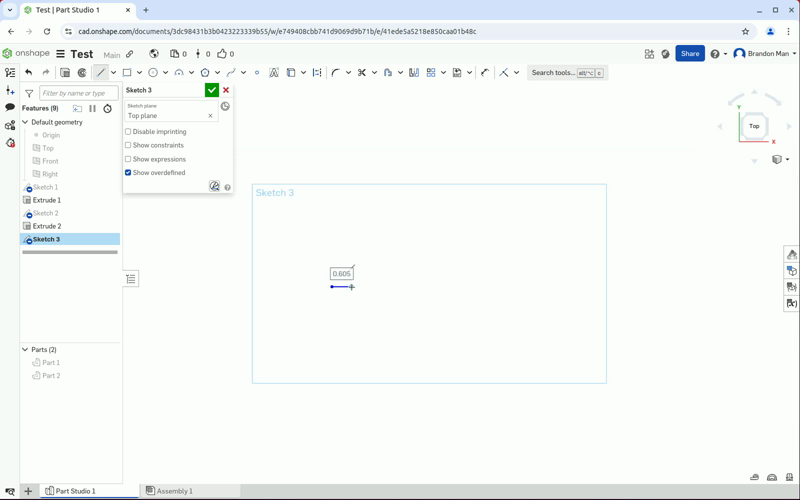
scroll(-6)
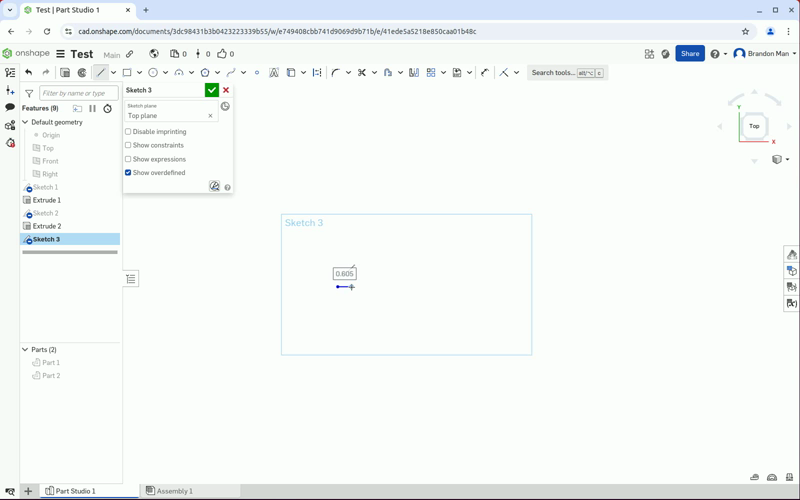
scroll(-6)
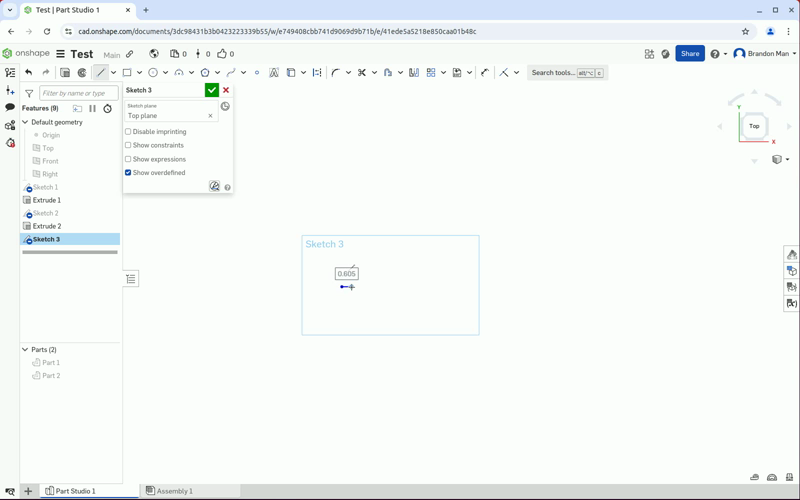
scroll(-6)
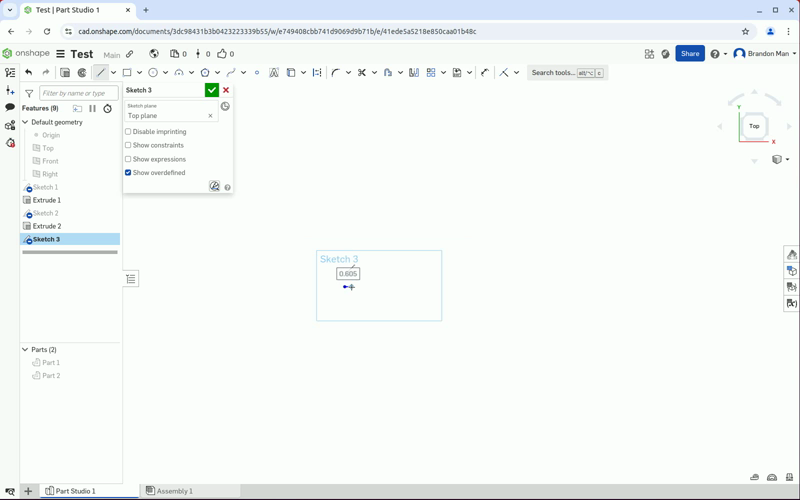
scroll(-6)
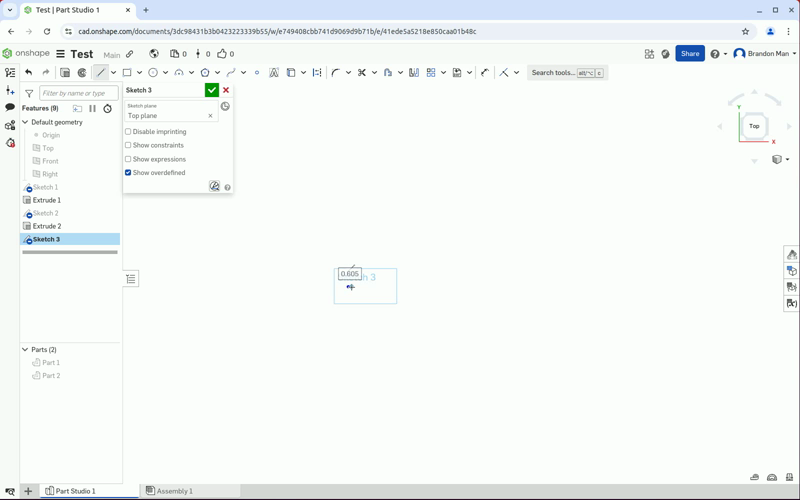
key_up(shift)
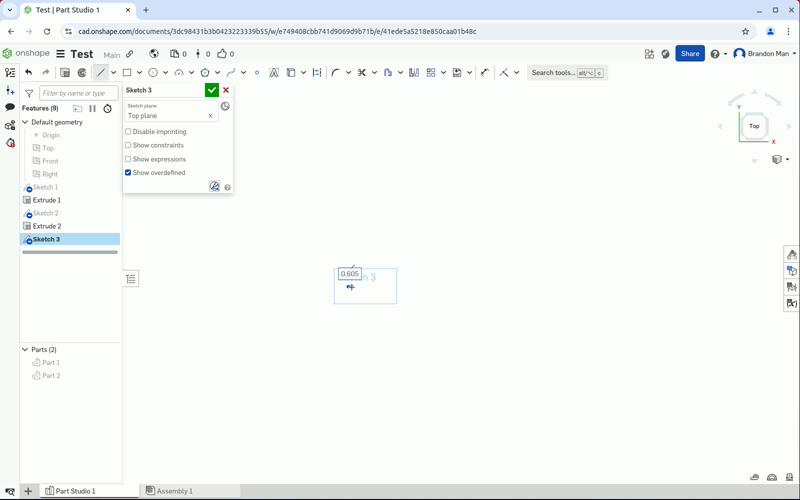
key_down(shift)
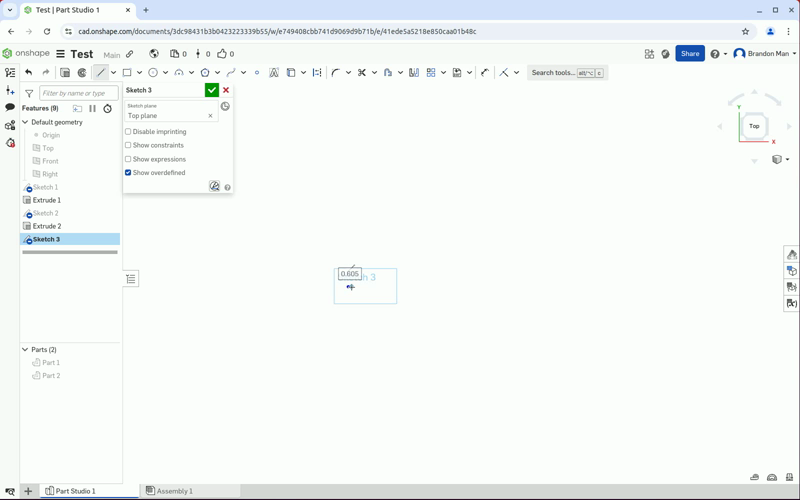
mouse_move(381, 286)
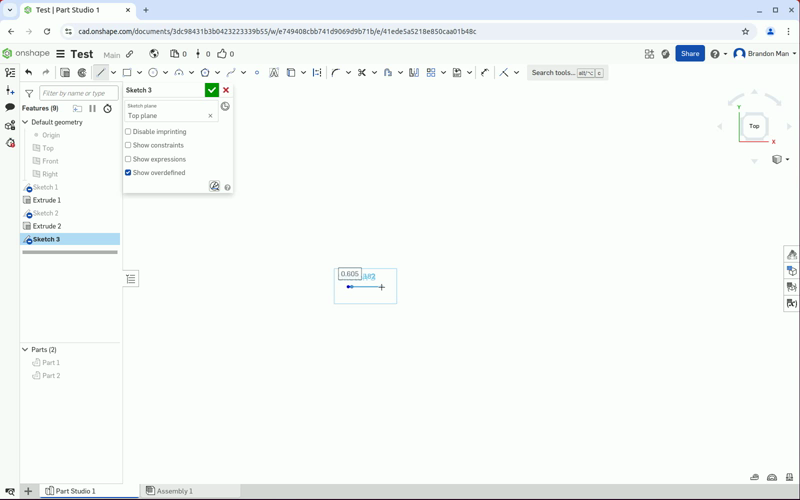
mouse_move(351, 284)
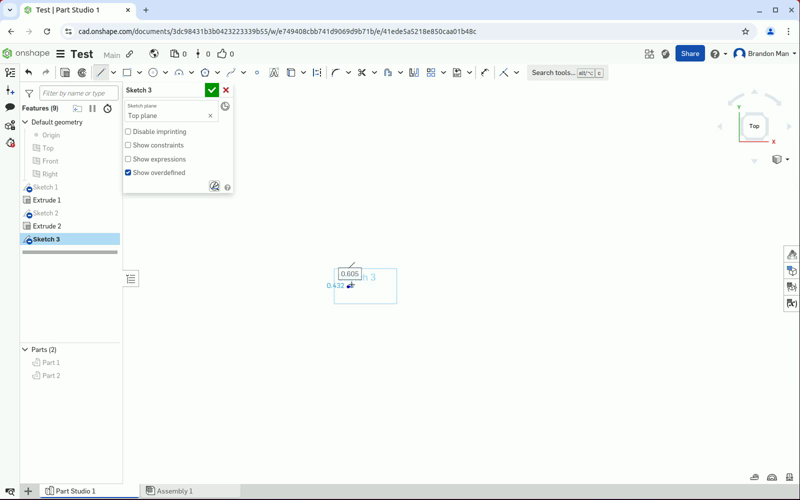
scroll(6)
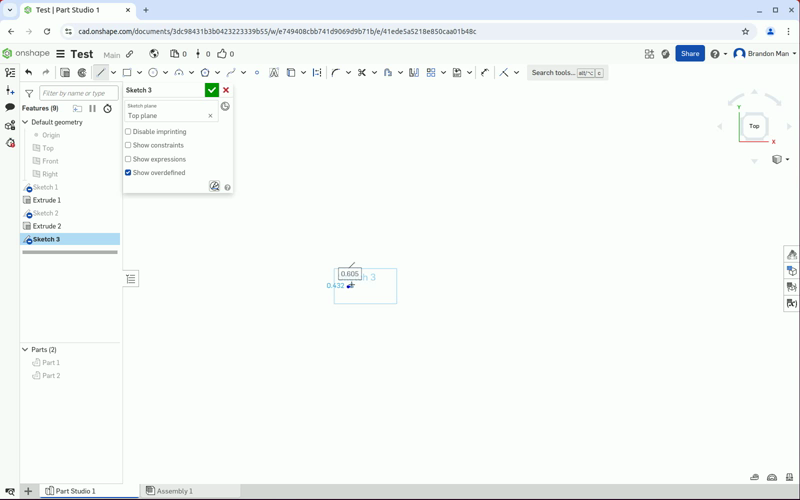
scroll(6)
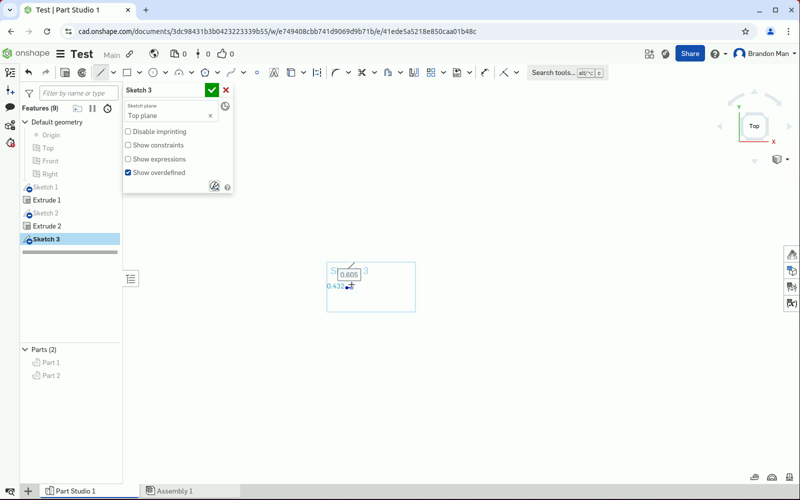
scroll(6)
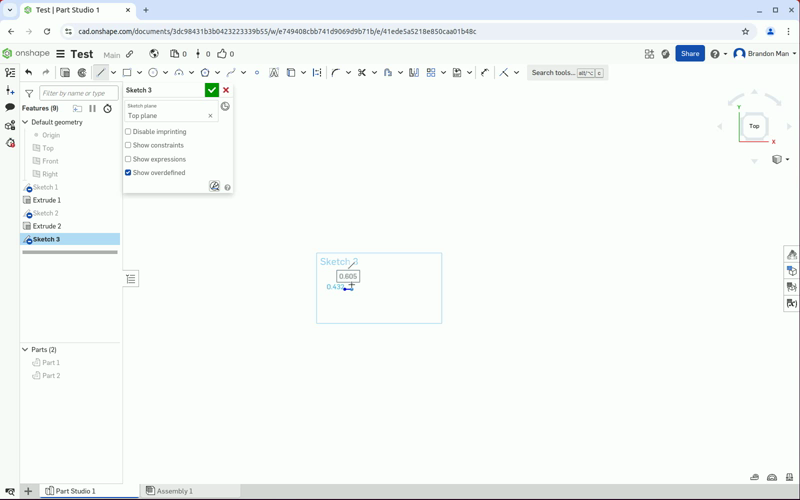
scroll(6)
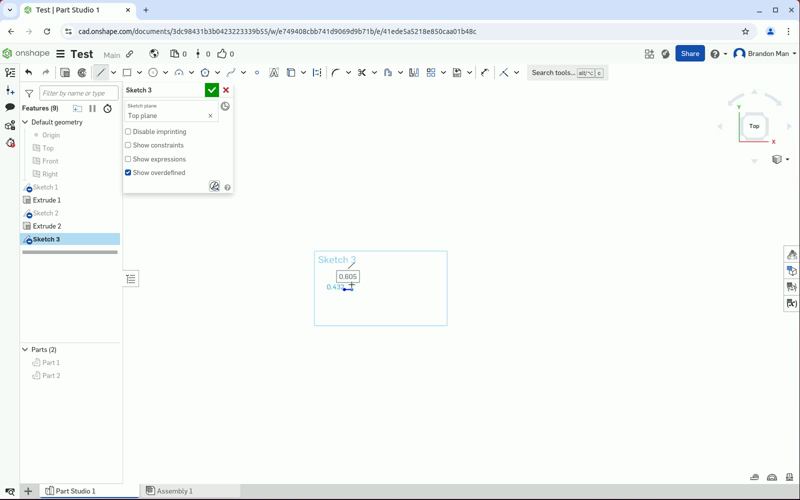
scroll(6)
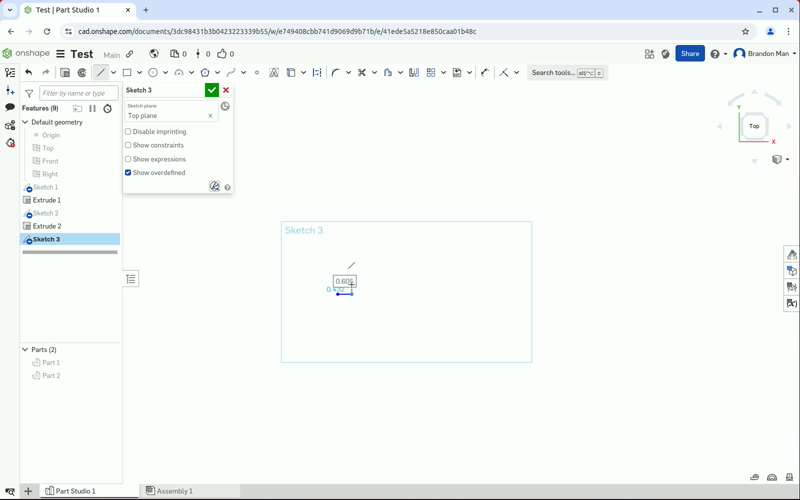
scroll(6)
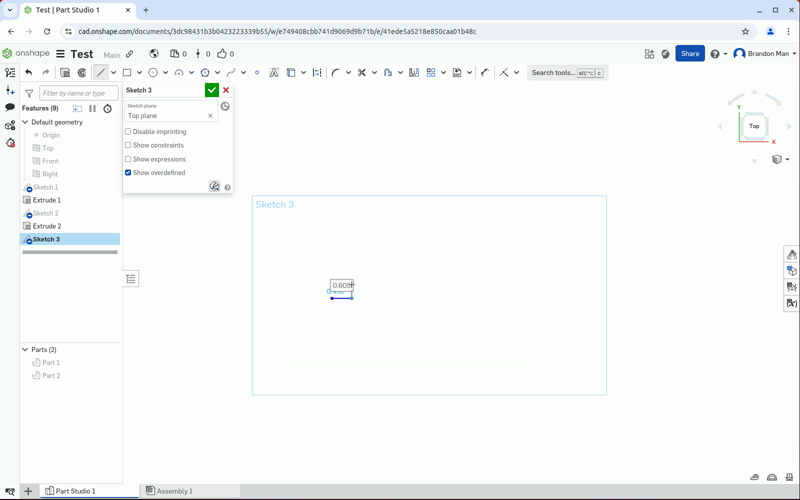
scroll(6)
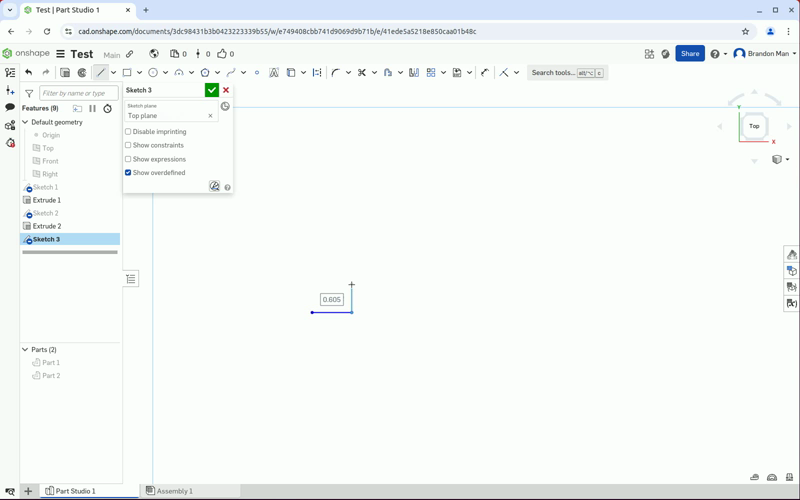
click(351, 284)
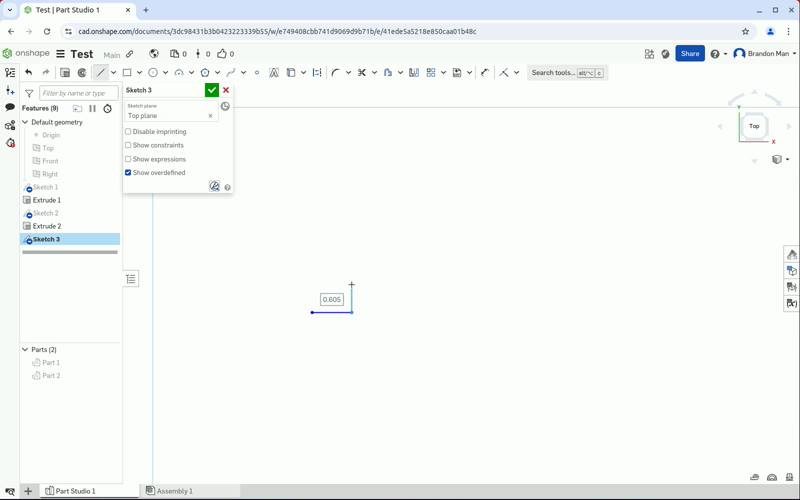
scroll(-6)
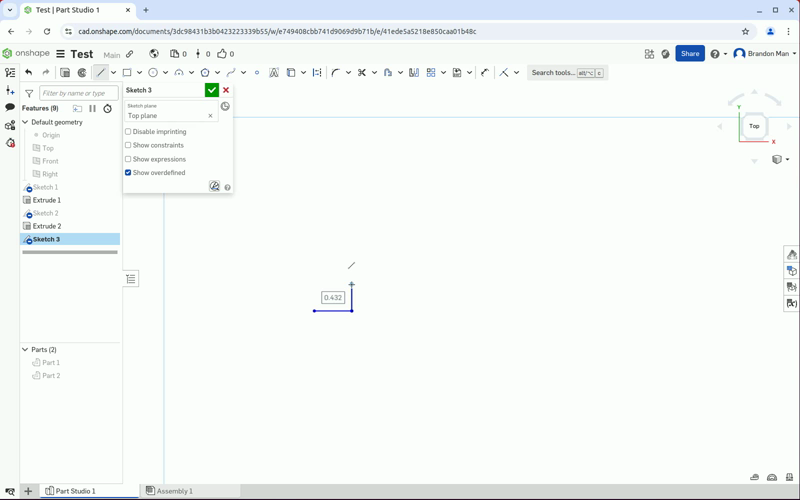
scroll(-6)
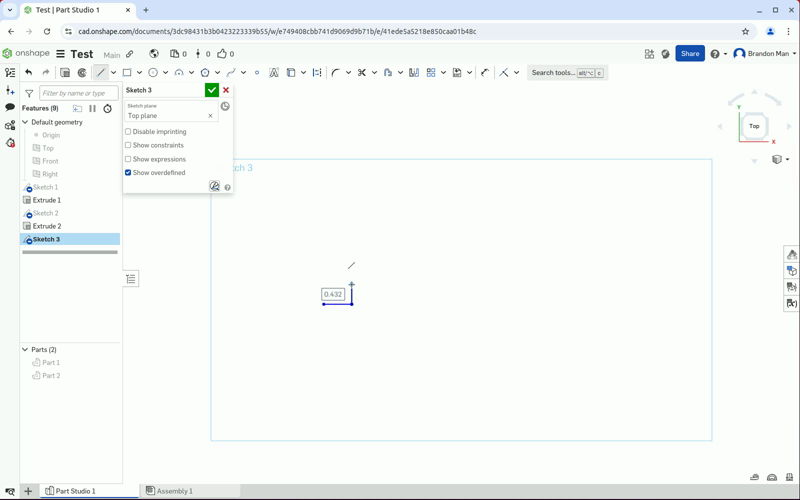
scroll(-6)
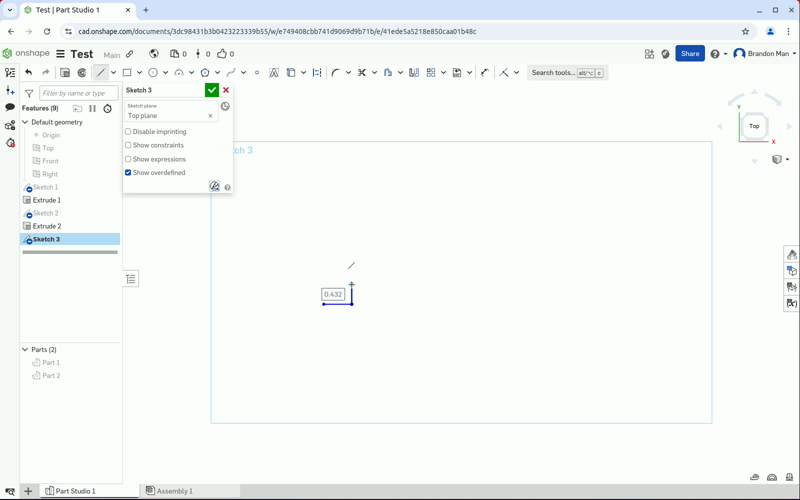
scroll(-6)
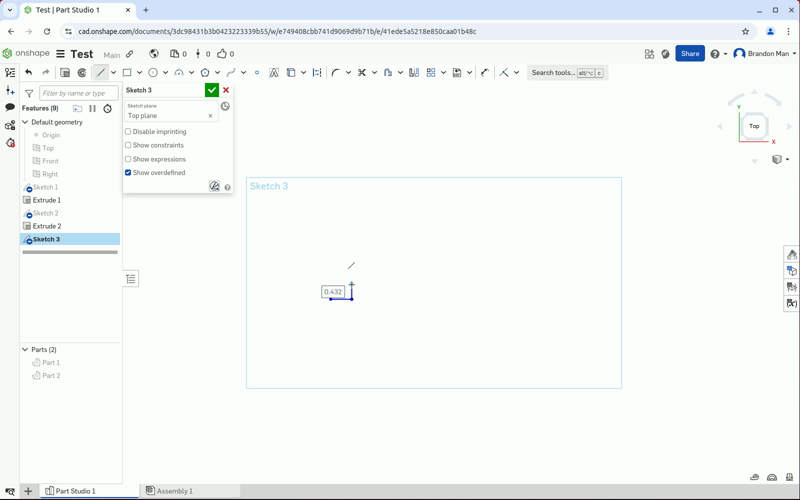
scroll(-6)
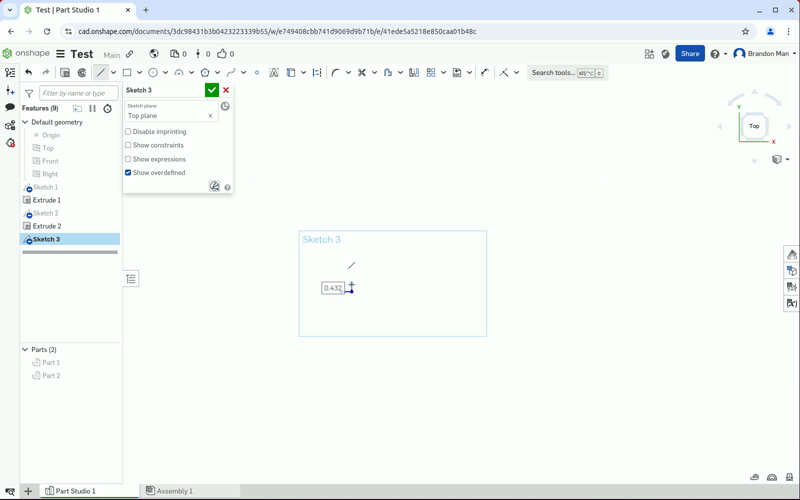
scroll(-6)
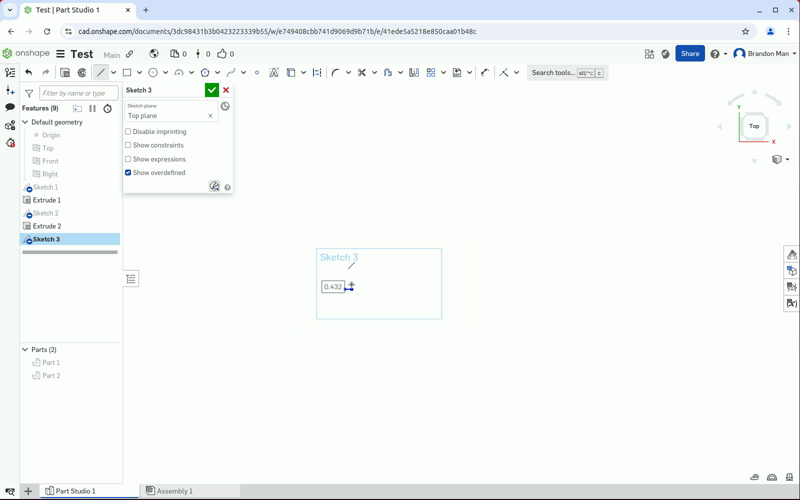
scroll(-6)
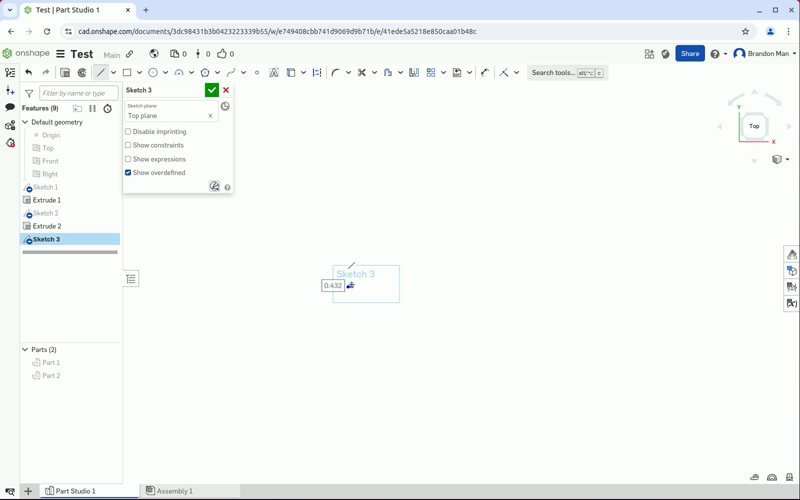
key_up(shift)
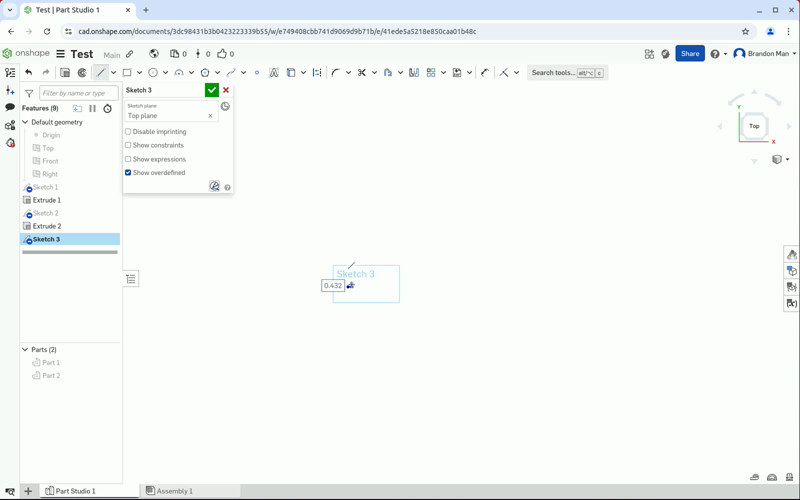
key_down(shift)
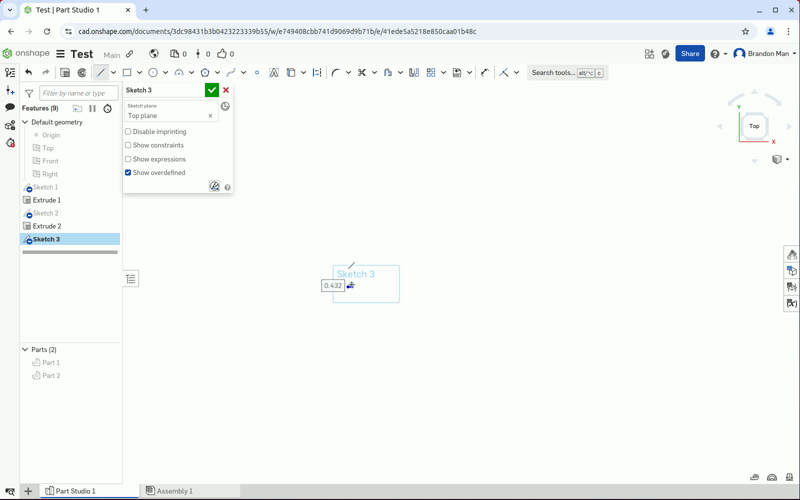
mouse_move(381, 284)
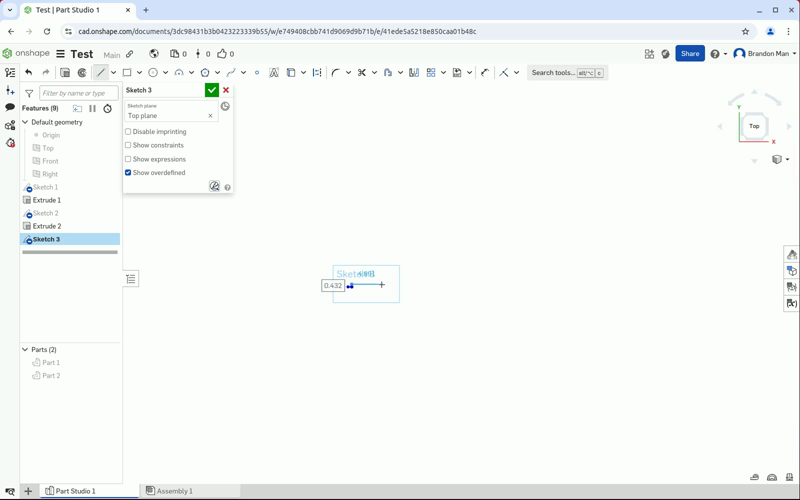
mouse_move(348, 284)
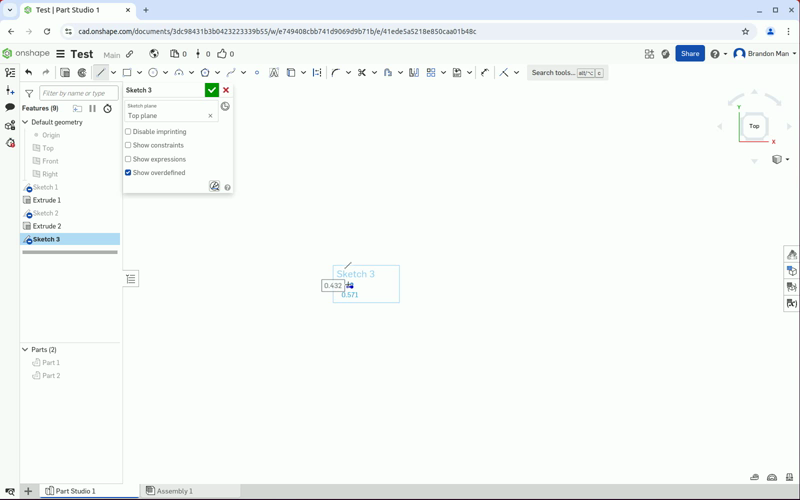
scroll(6)
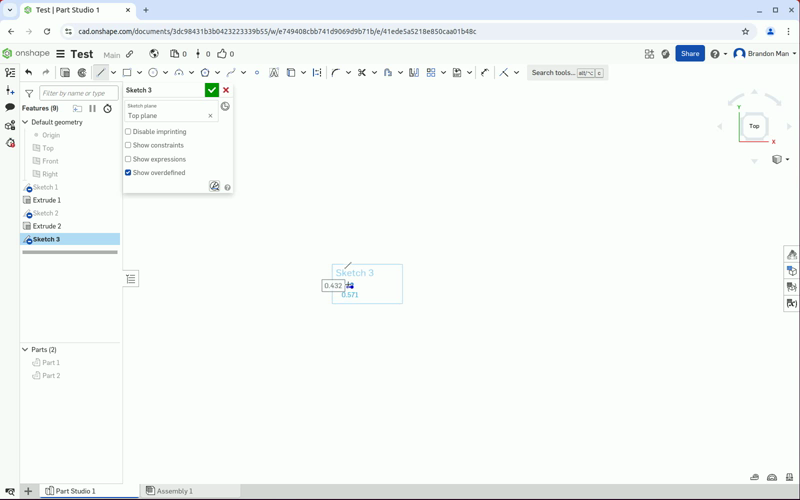
scroll(6)
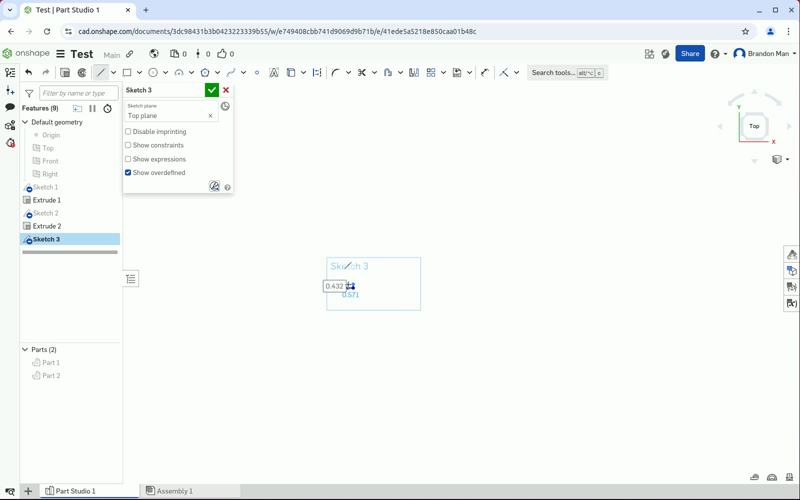
scroll(6)
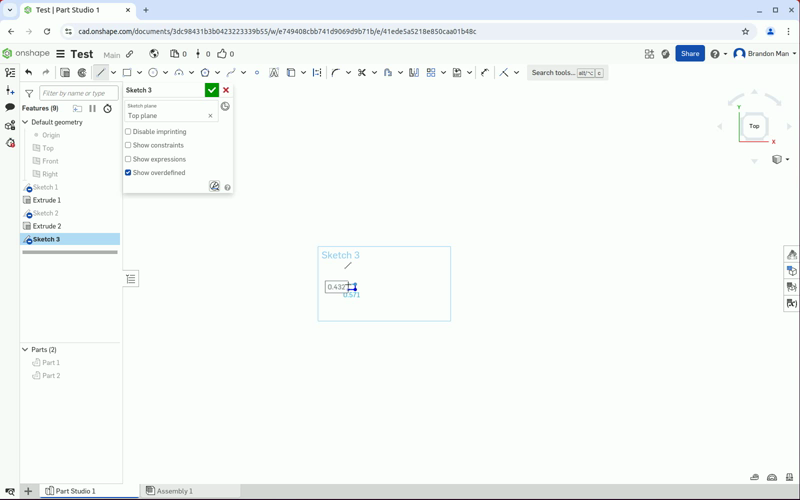
scroll(6)
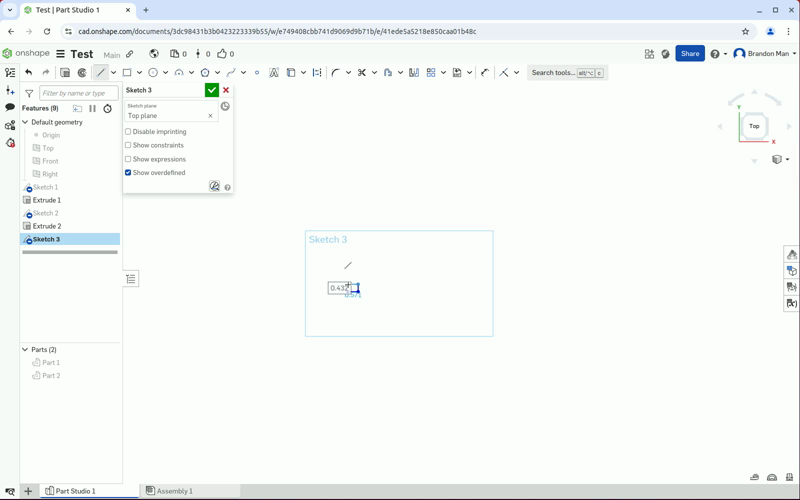
scroll(6)
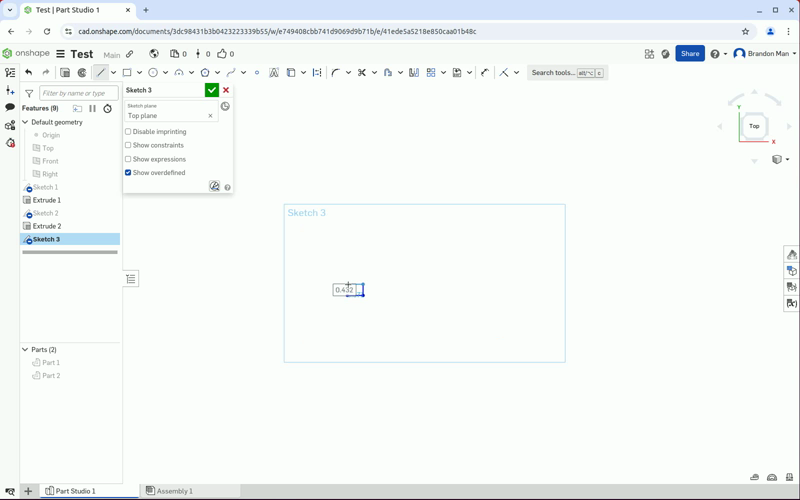
scroll(6)
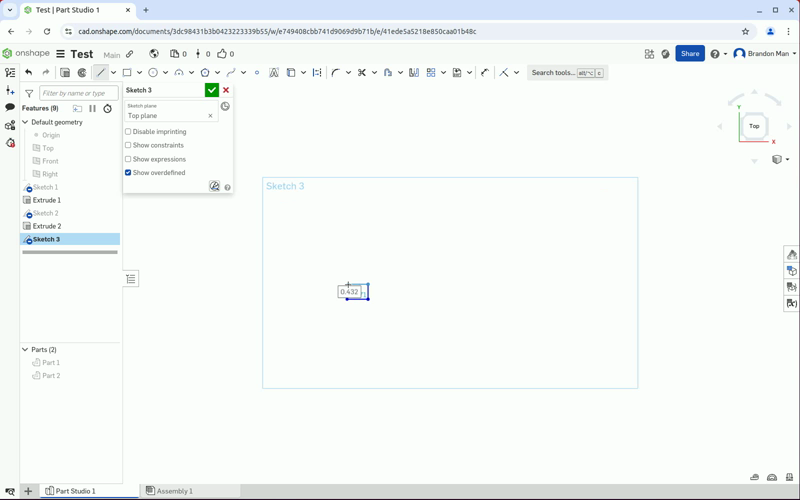
scroll(6)
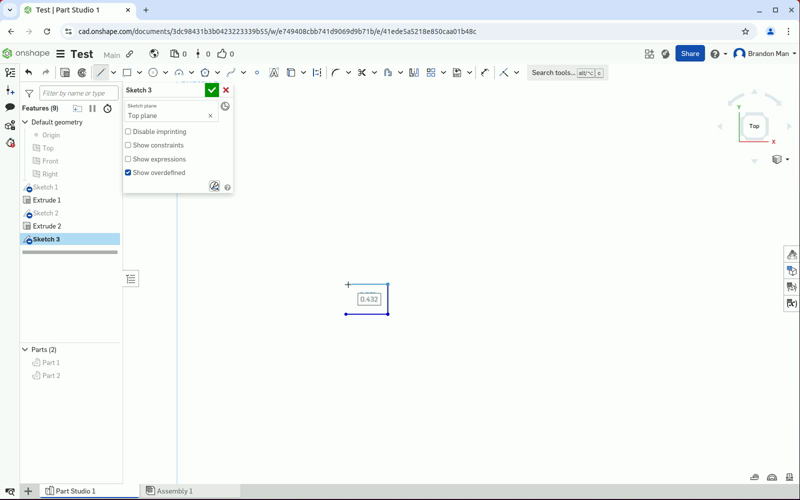
click(348, 284)
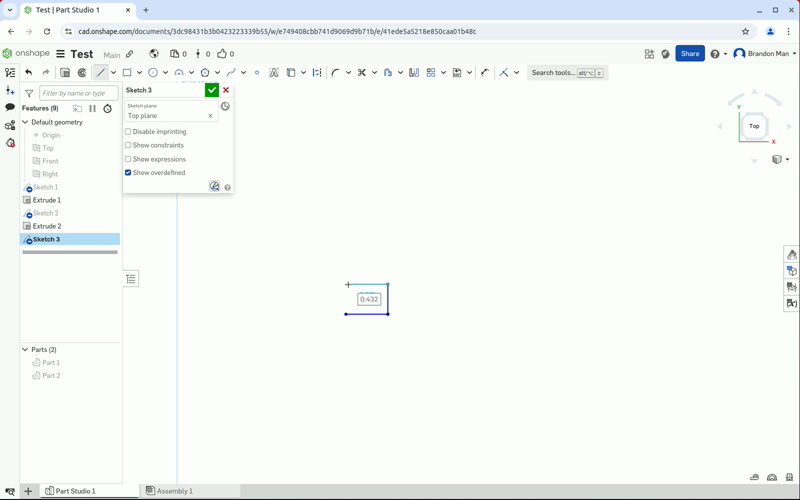
scroll(-6)
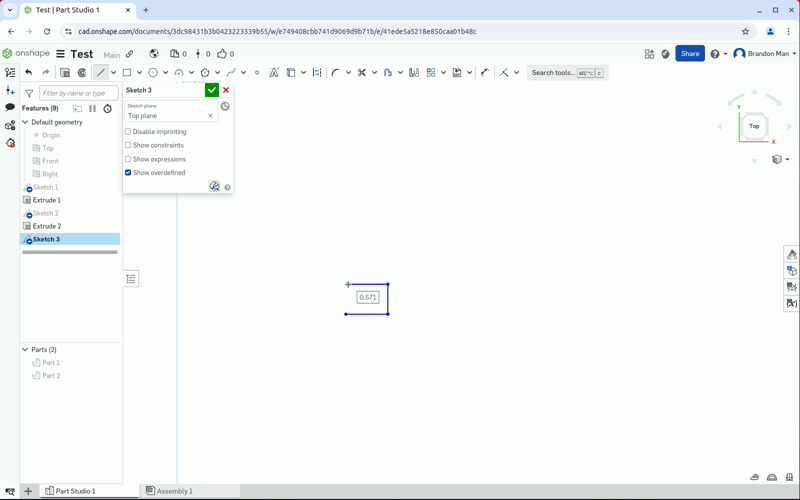
scroll(-6)
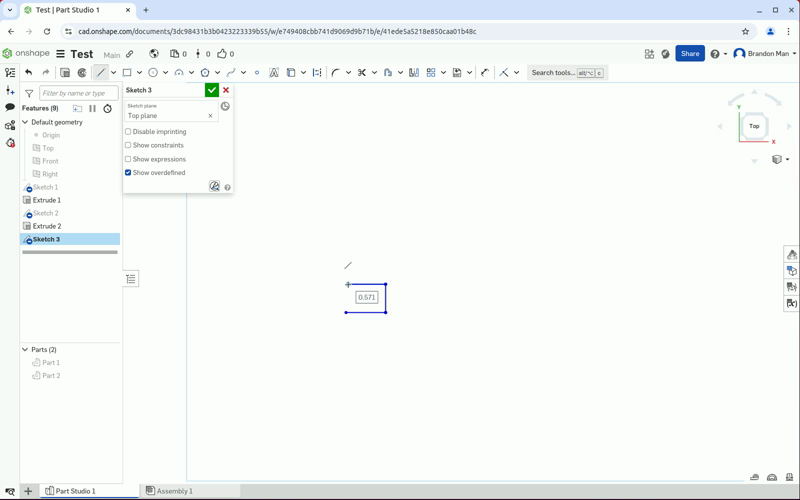
scroll(-6)
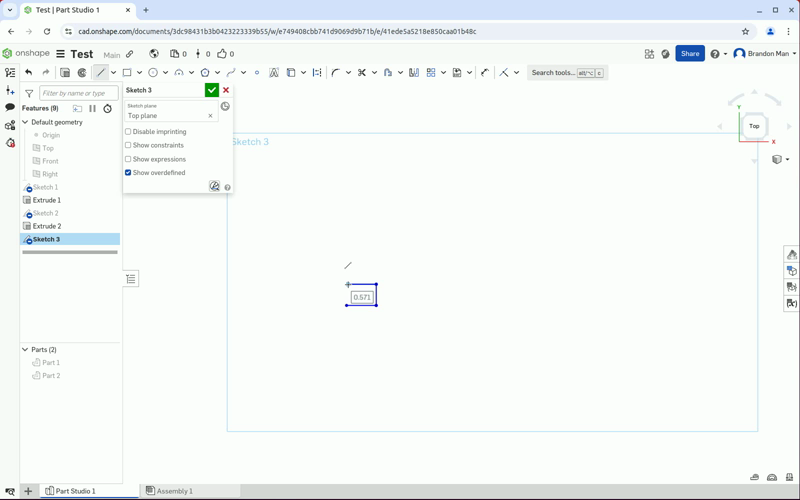
scroll(-6)
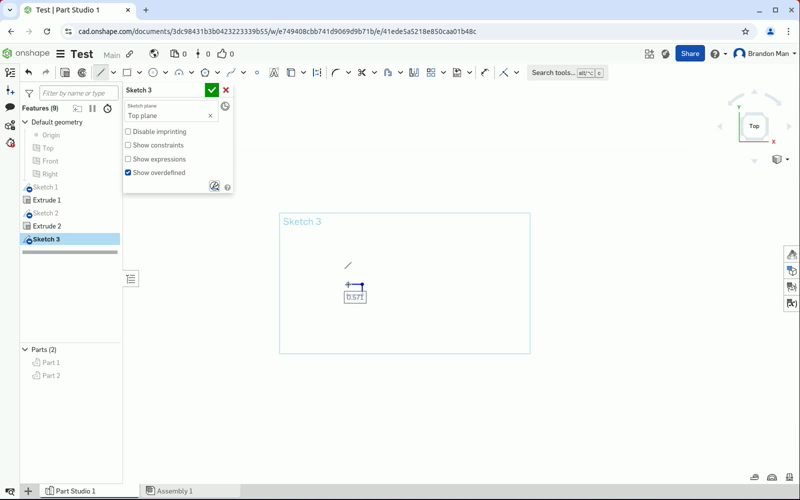
scroll(-6)
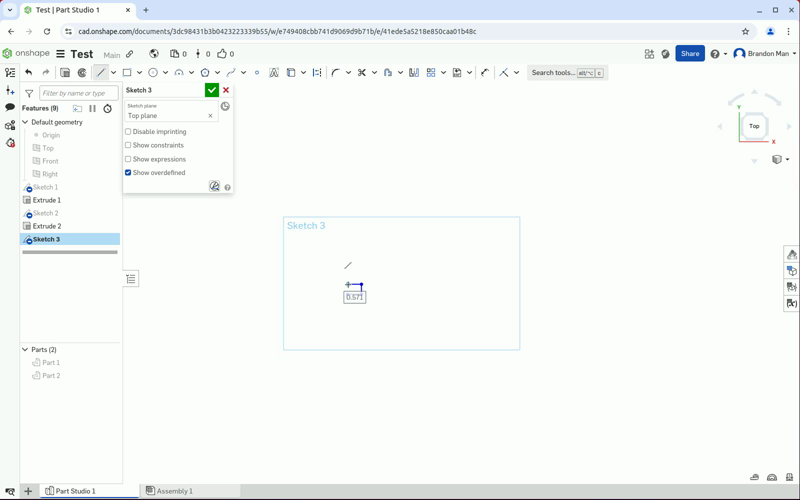
scroll(-6)
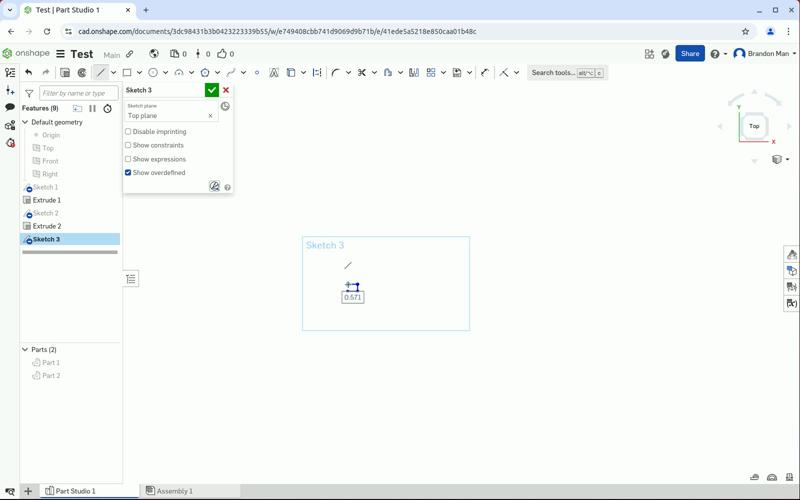
scroll(-6)
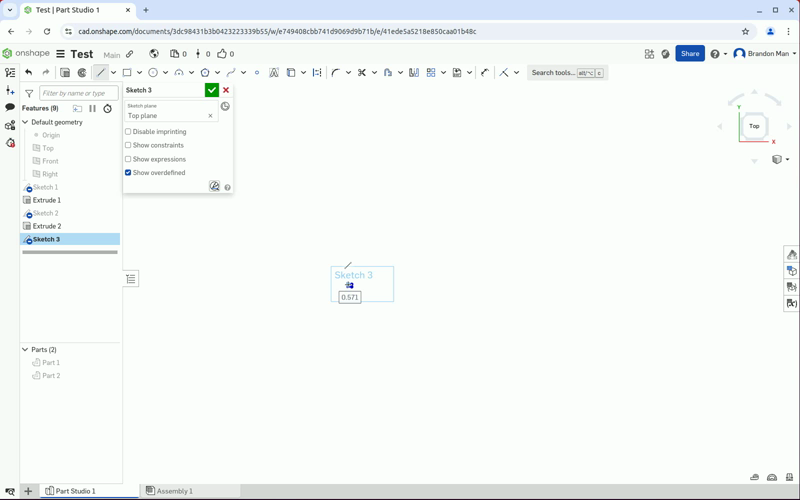
key_up(shift)
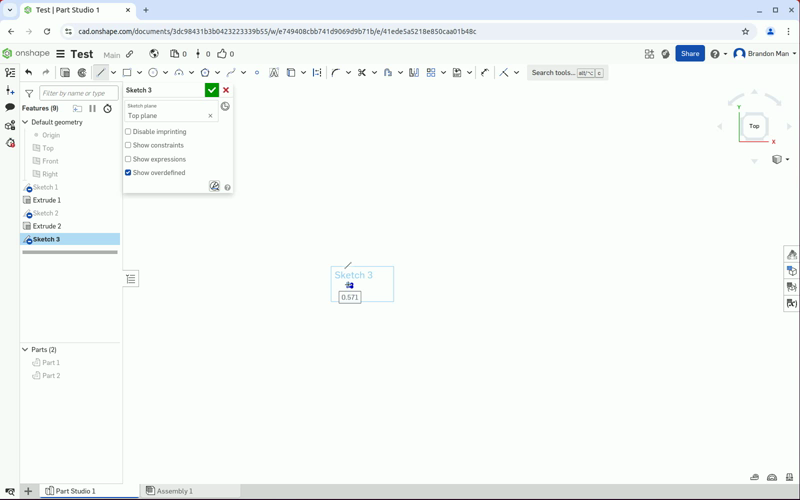
mouse_move(378, 284)
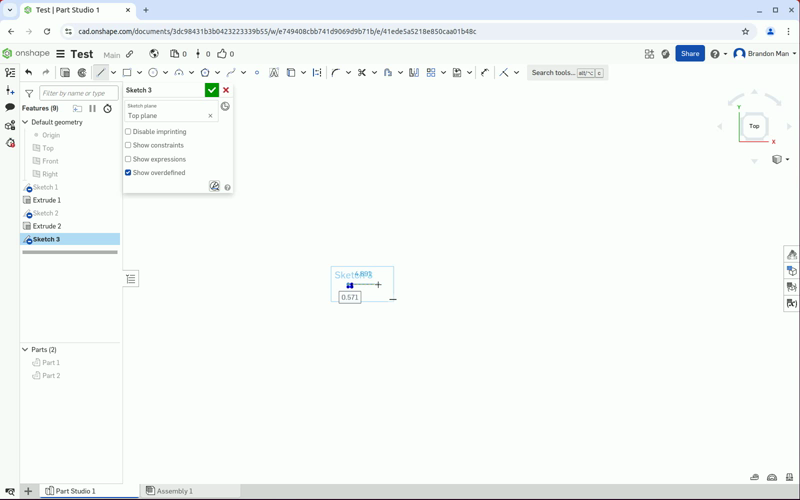
key_down(shift)
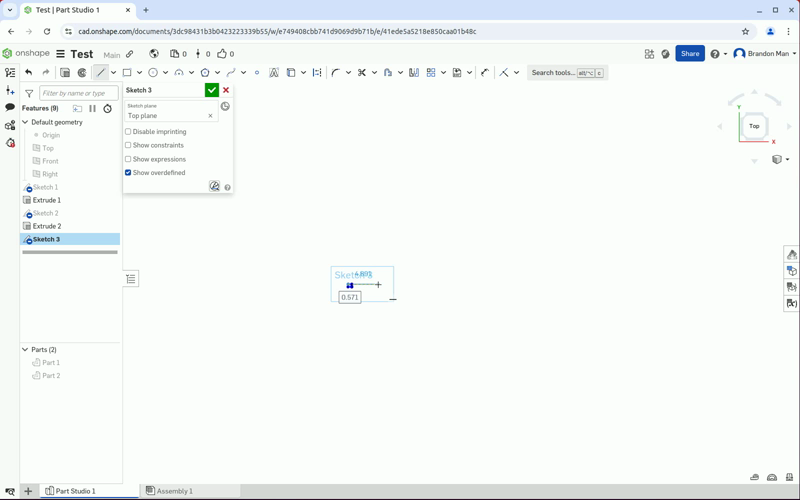
mouse_move(348, 286)
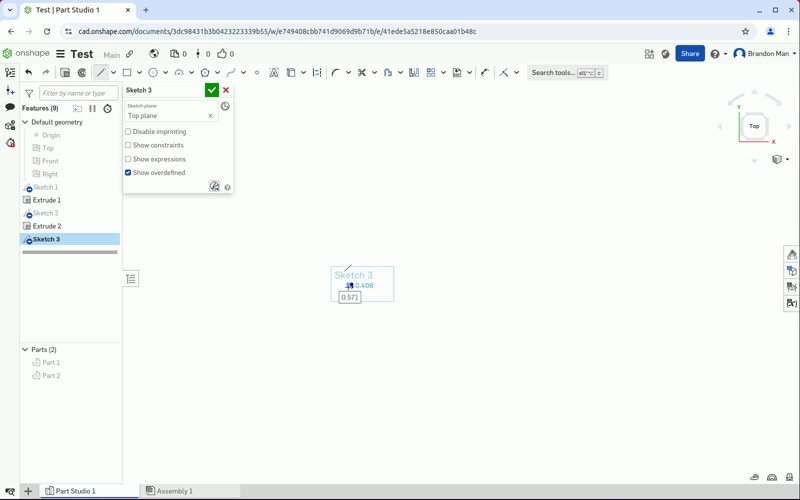
scroll(6)
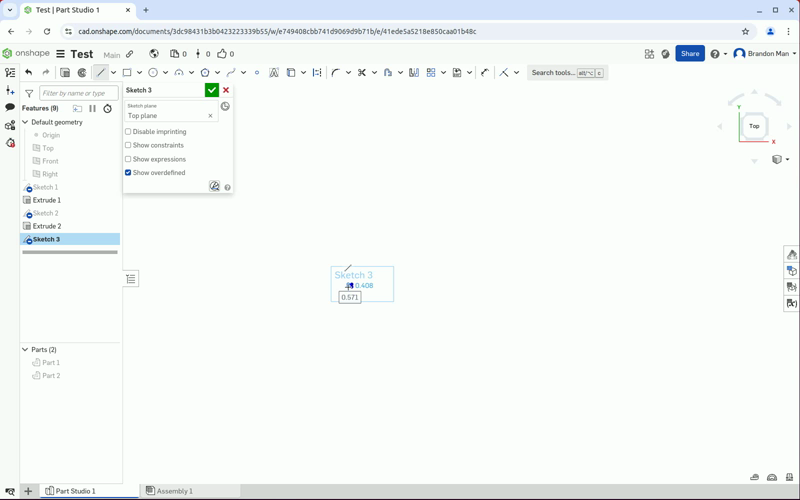
scroll(6)
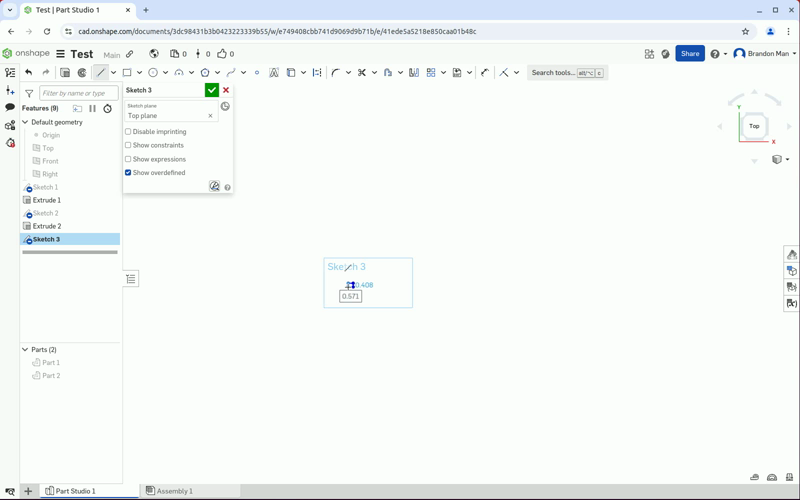
scroll(6)
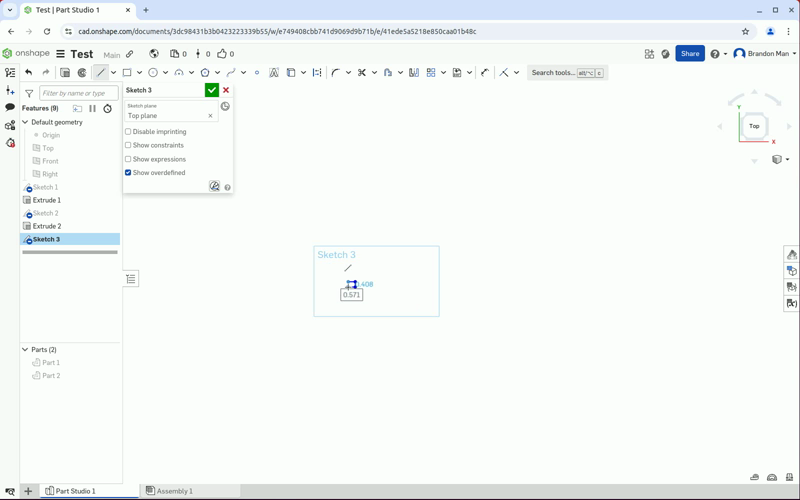
scroll(6)
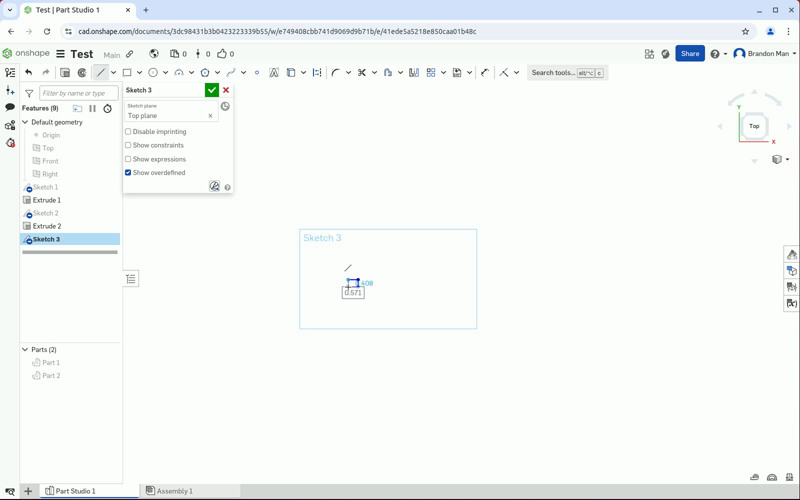
scroll(6)
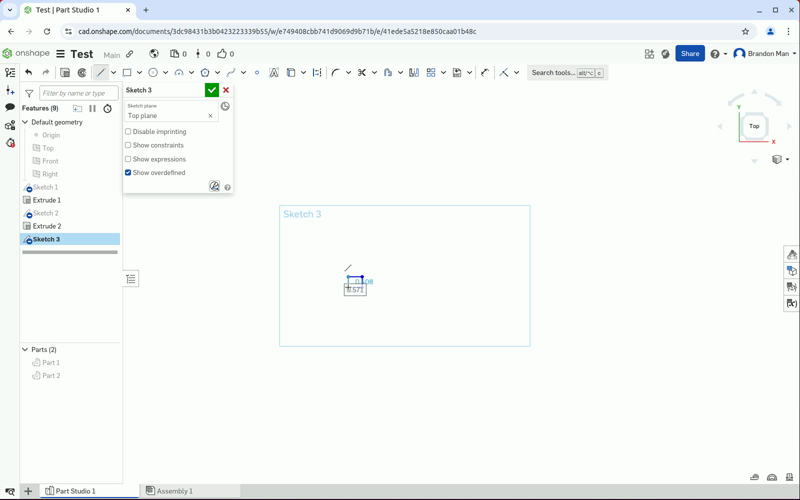
scroll(6)
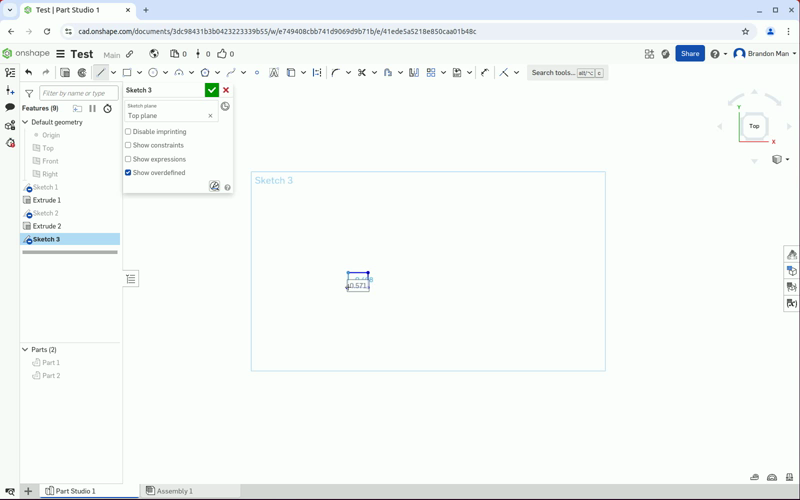
scroll(6)
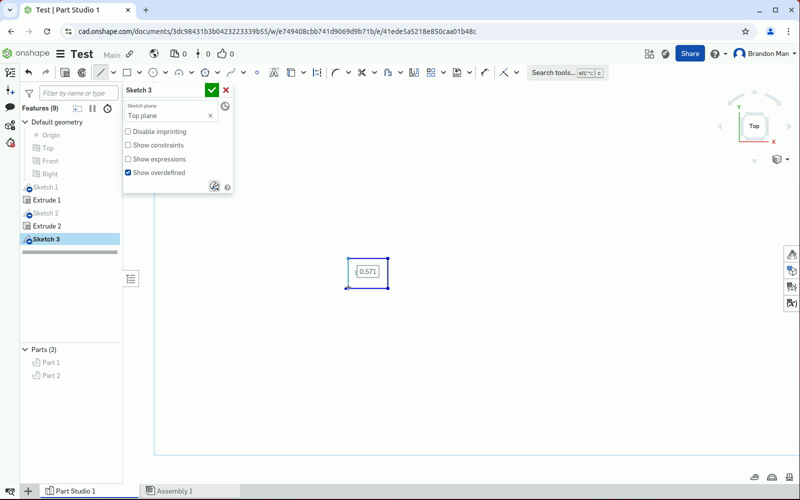
key_up(shift)
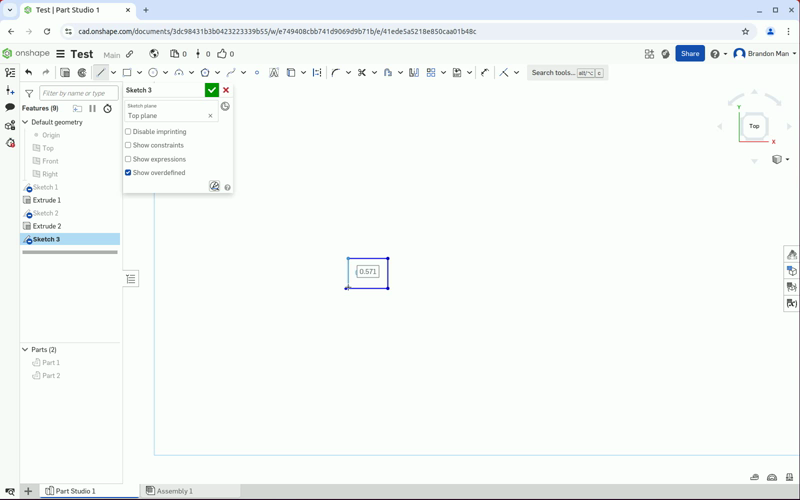
click(348, 286)
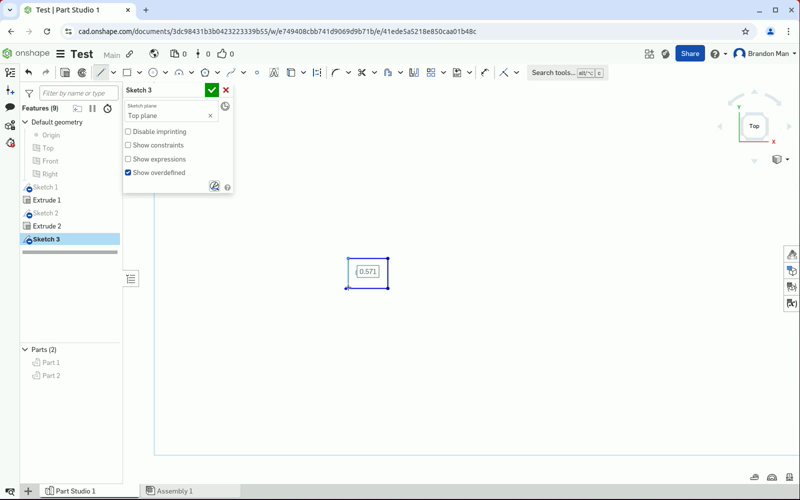
scroll(-6)
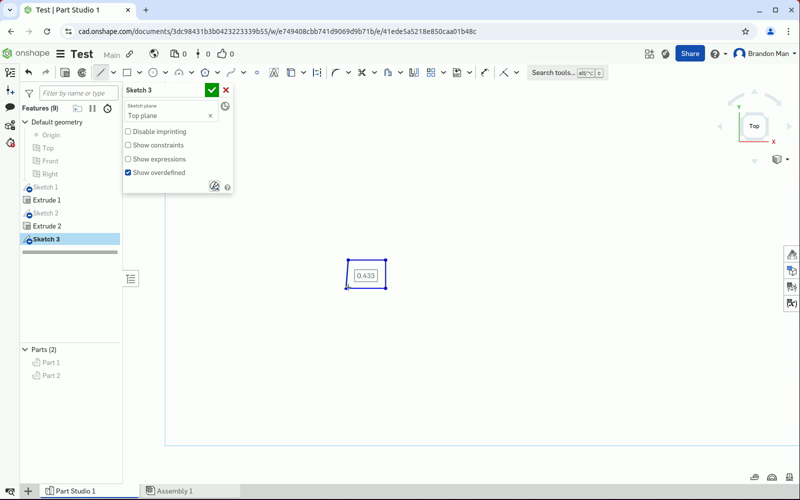
scroll(-6)
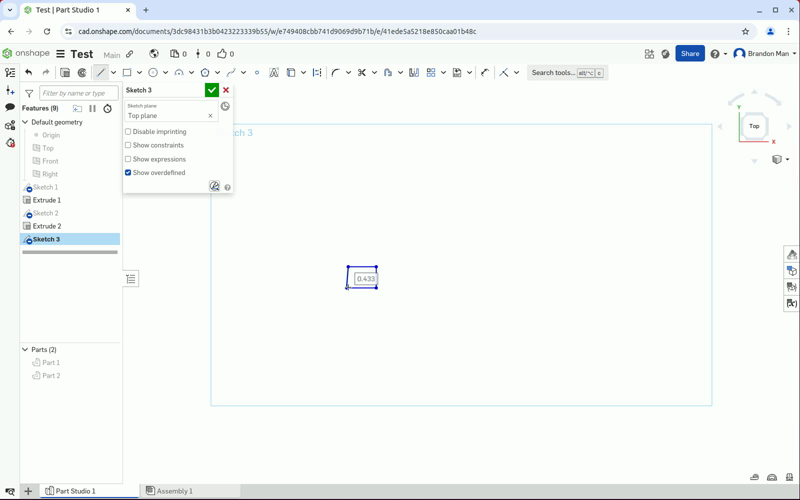
scroll(-6)
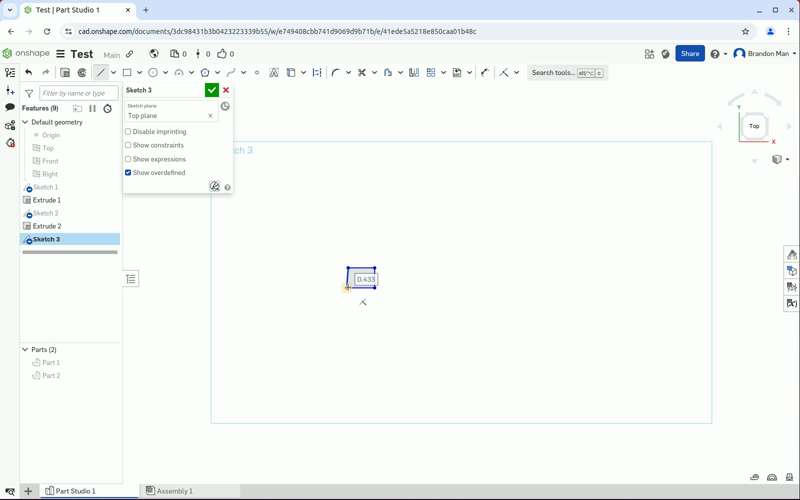
scroll(-6)
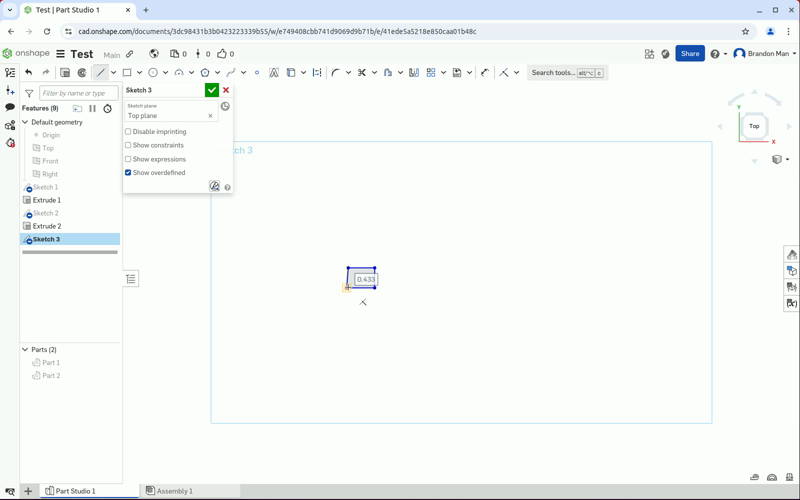
scroll(-6)
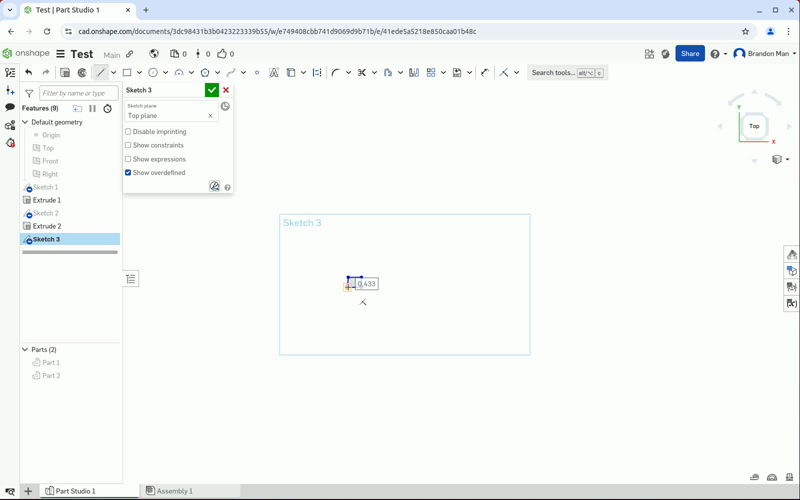
scroll(-6)
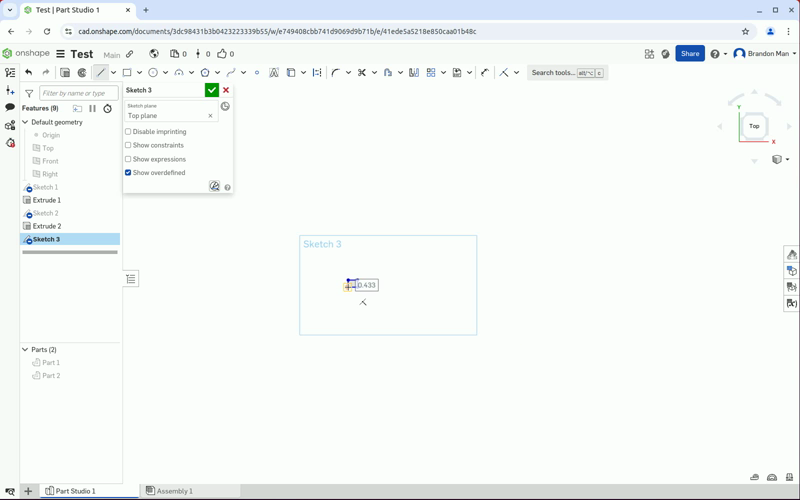
scroll(-6)
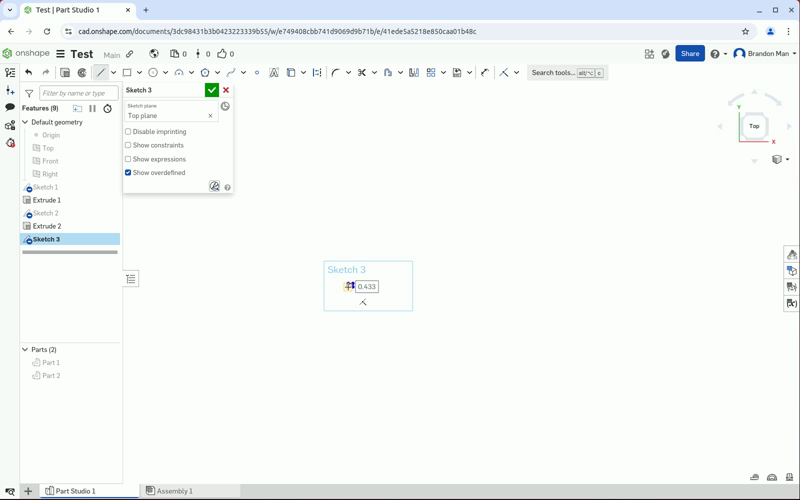
key(esc)
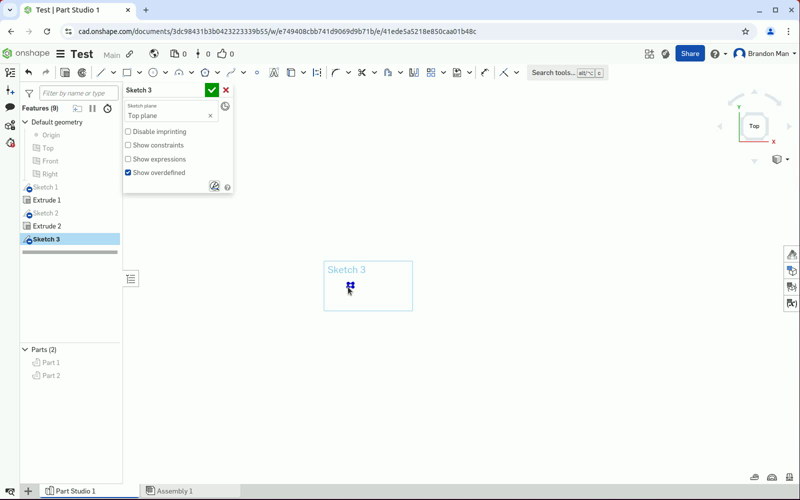
mouse_move(351, 284)
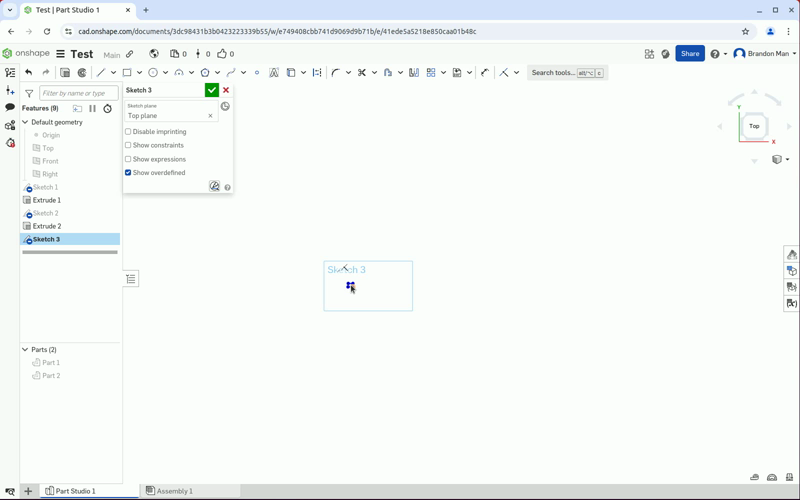
scroll(6)
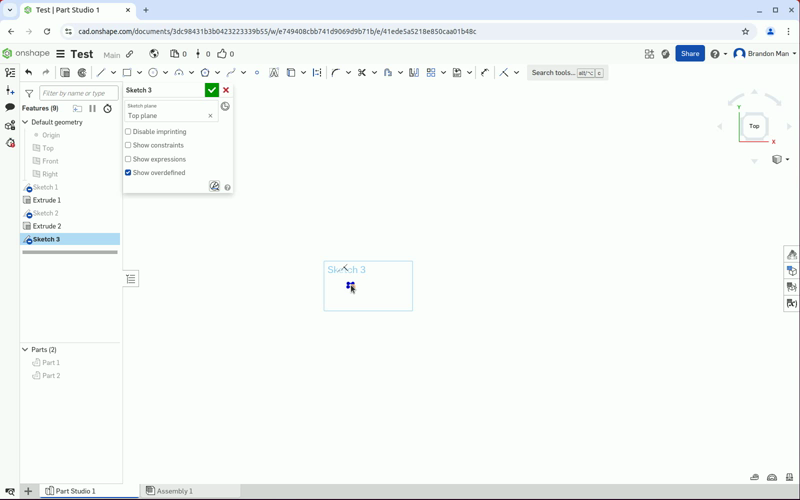
scroll(6)
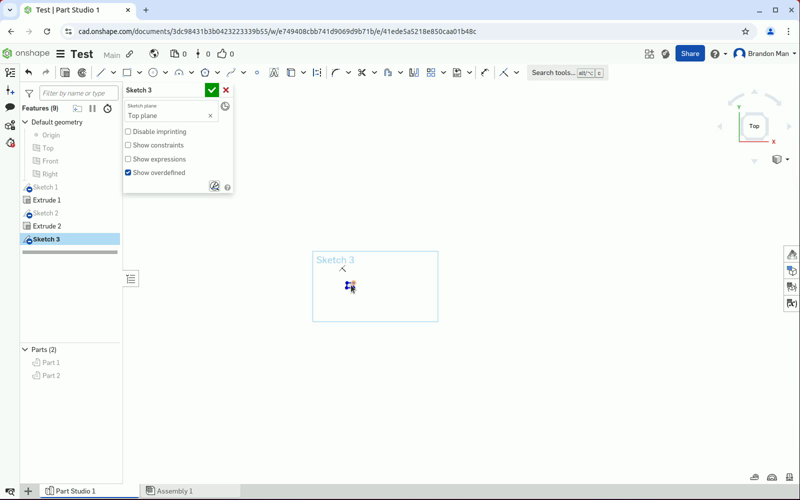
scroll(6)
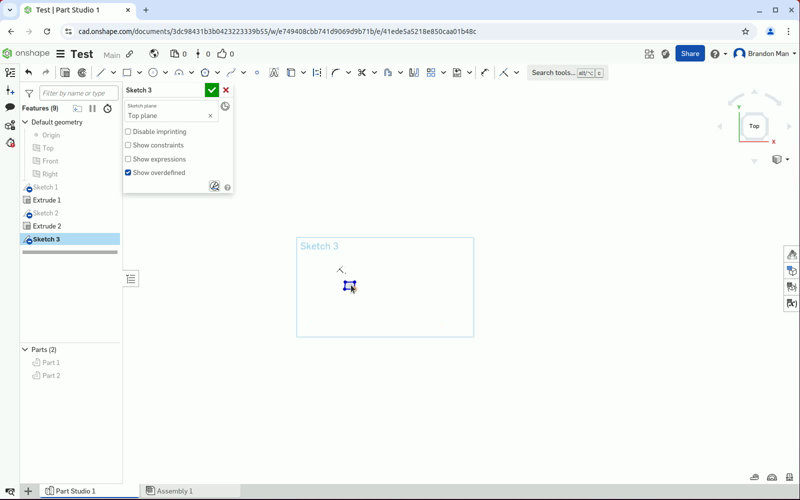
scroll(6)
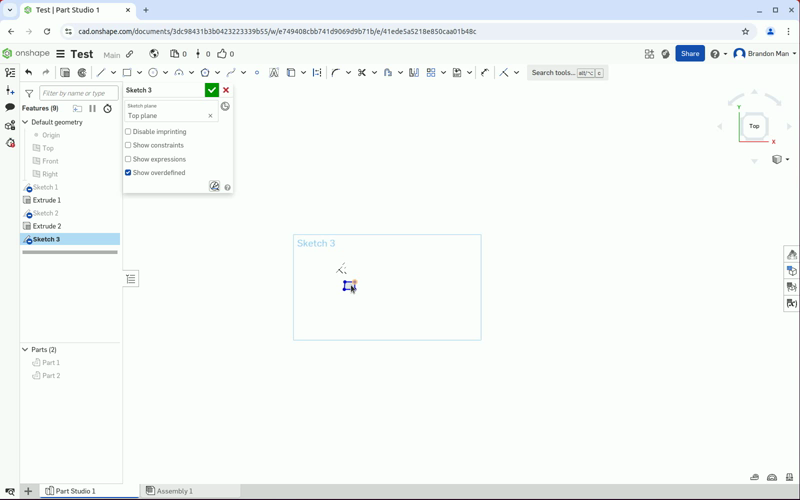
scroll(6)
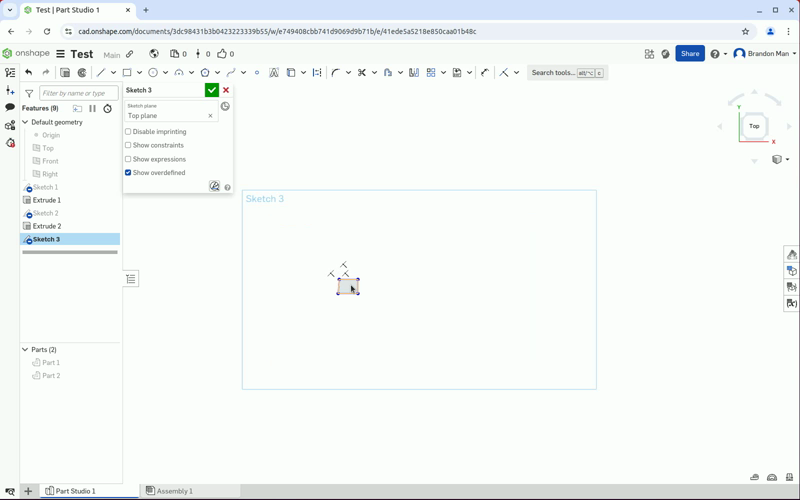
scroll(6)
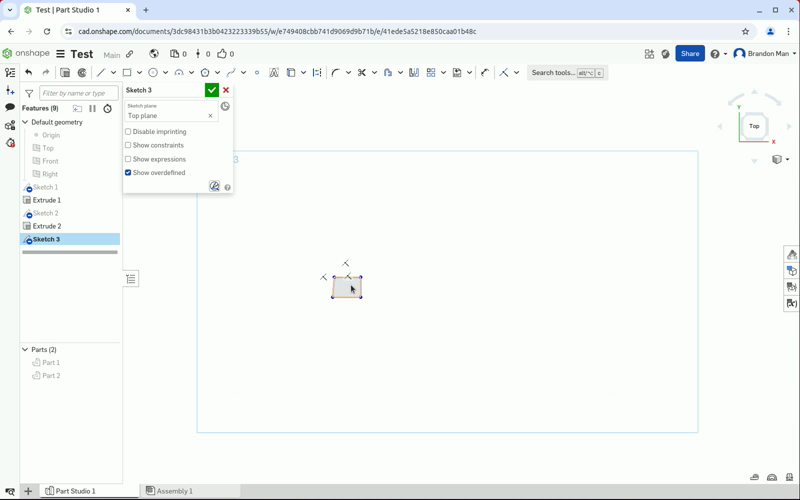
scroll(6)
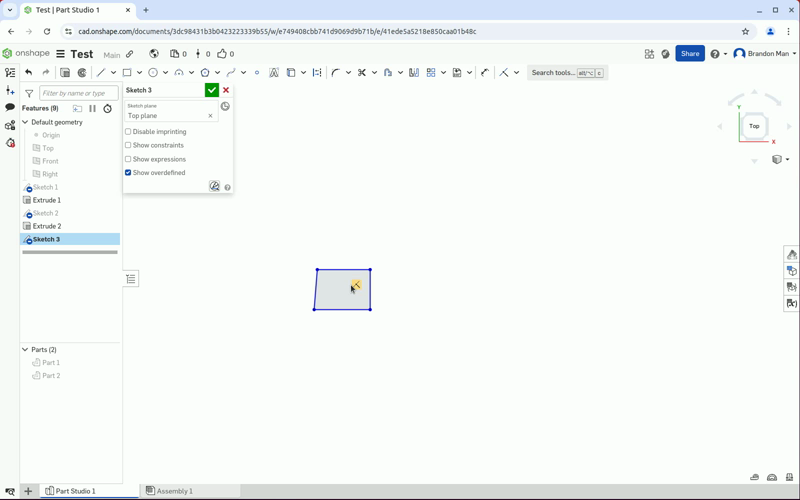
click(351, 284)
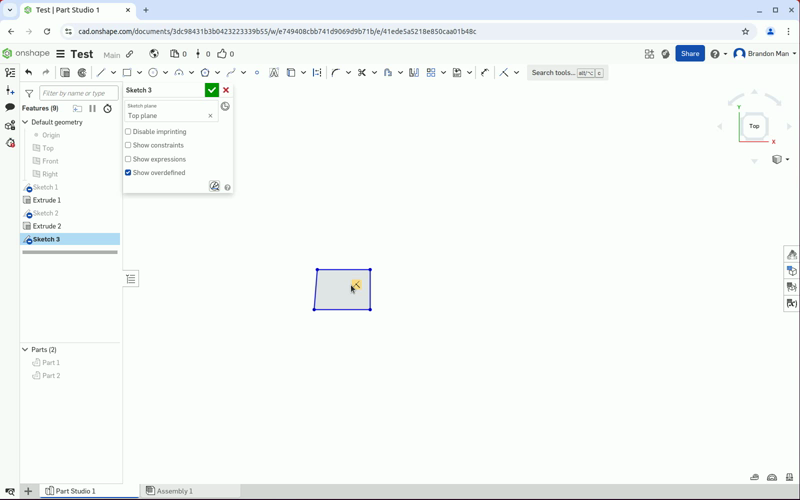
scroll(-6)
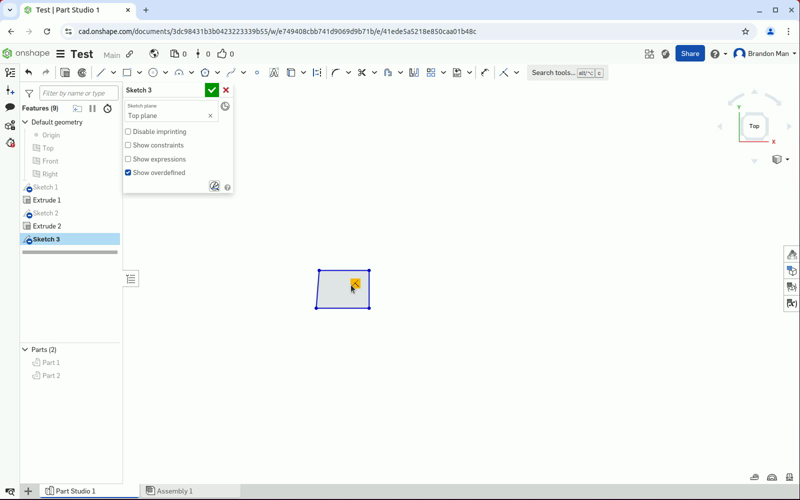
scroll(-6)
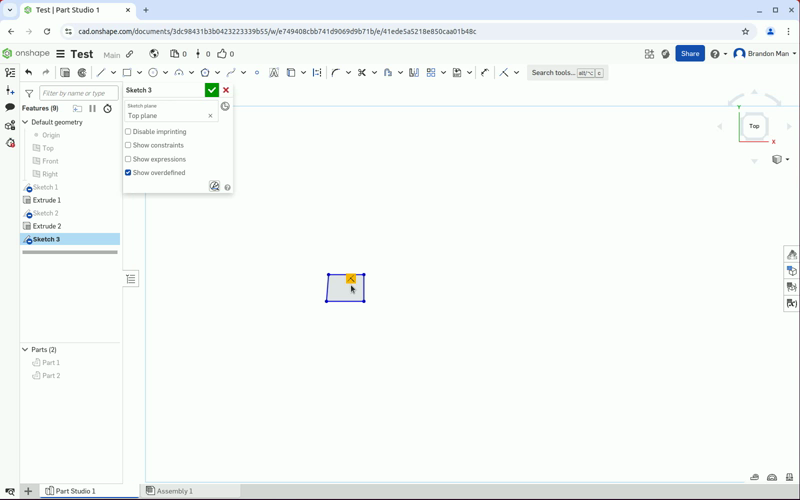
scroll(-6)
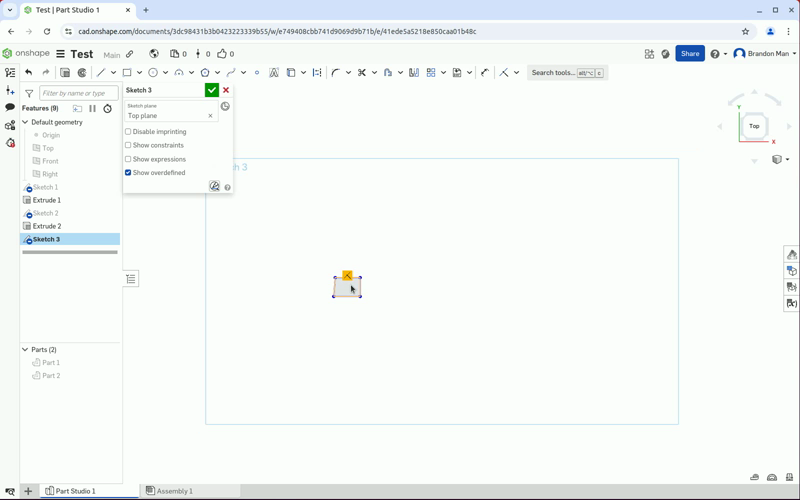
scroll(-6)
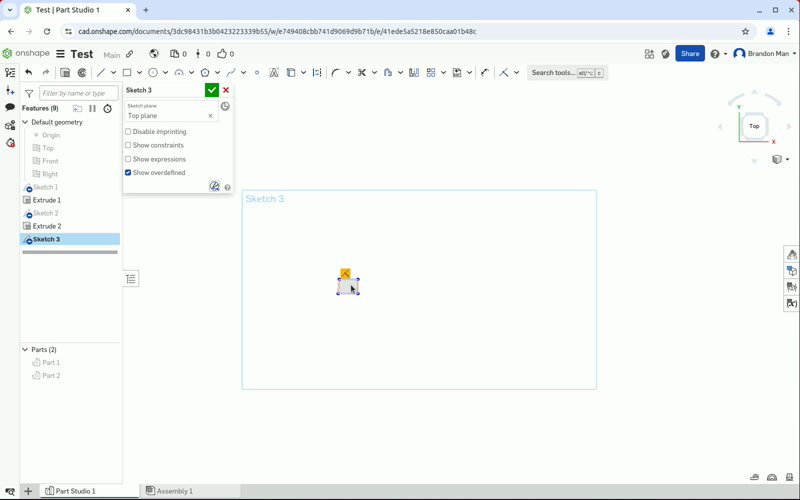
scroll(-6)
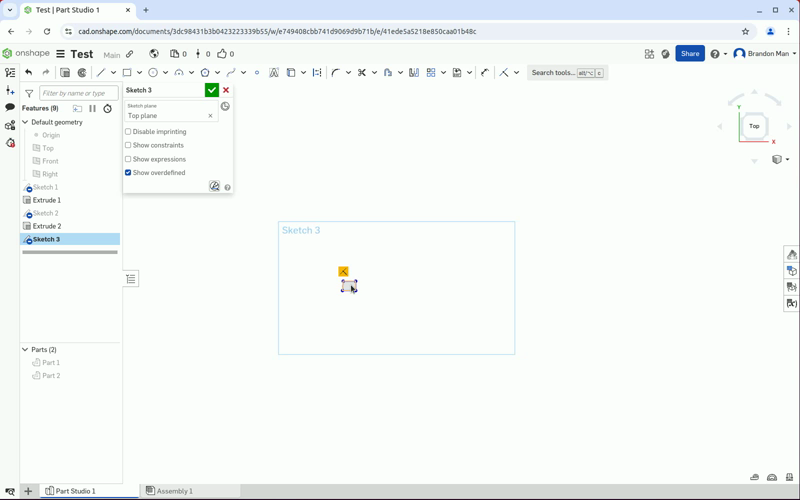
scroll(-6)
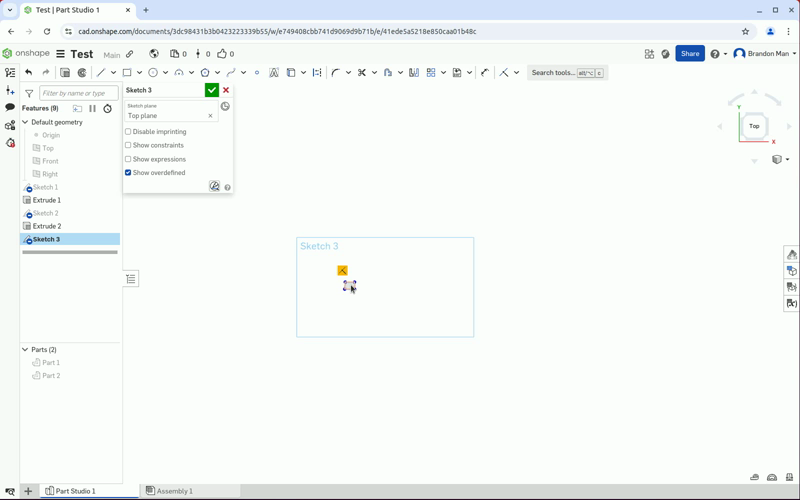
scroll(-6)
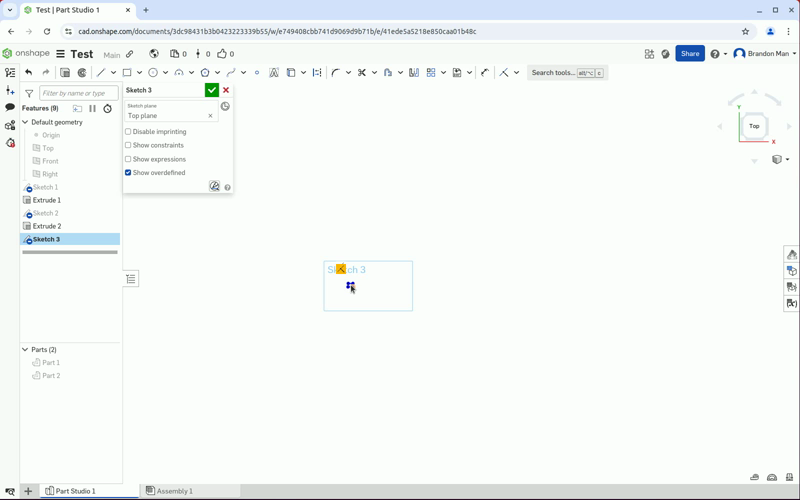
mouse_move(73, 352)
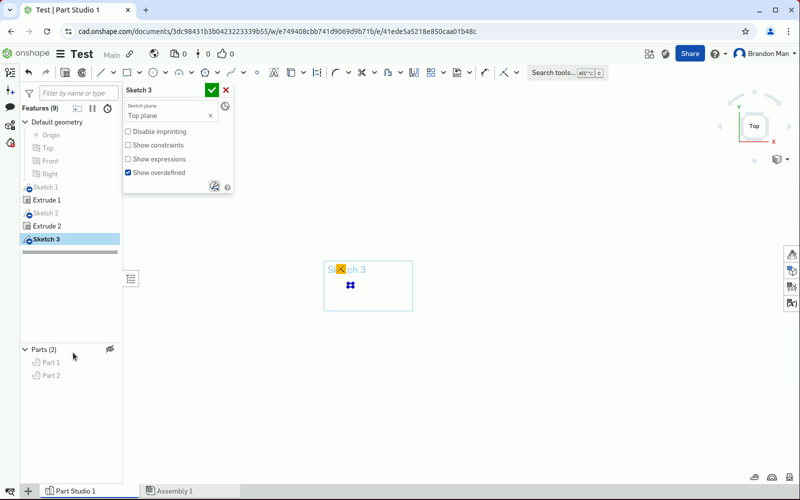
key(shift+y)
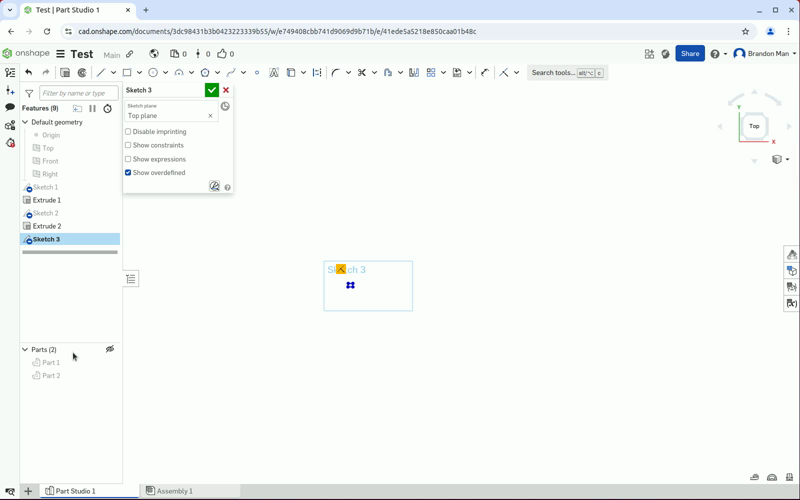
key(shift+e)
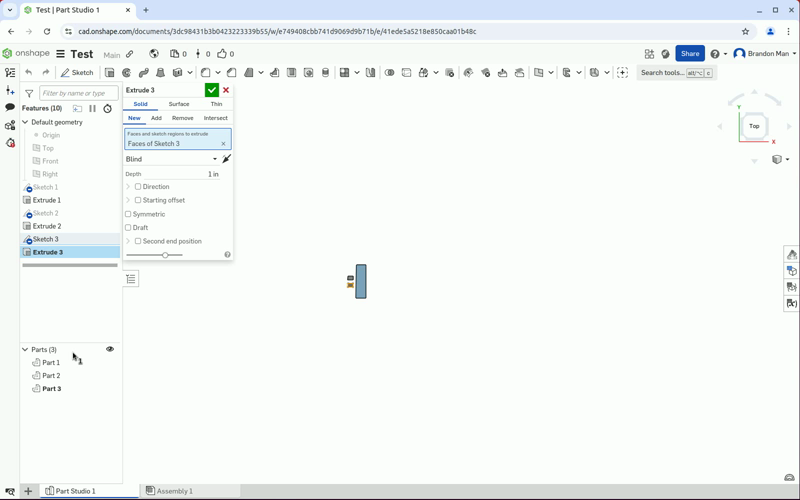
mouse_move(143, 106)
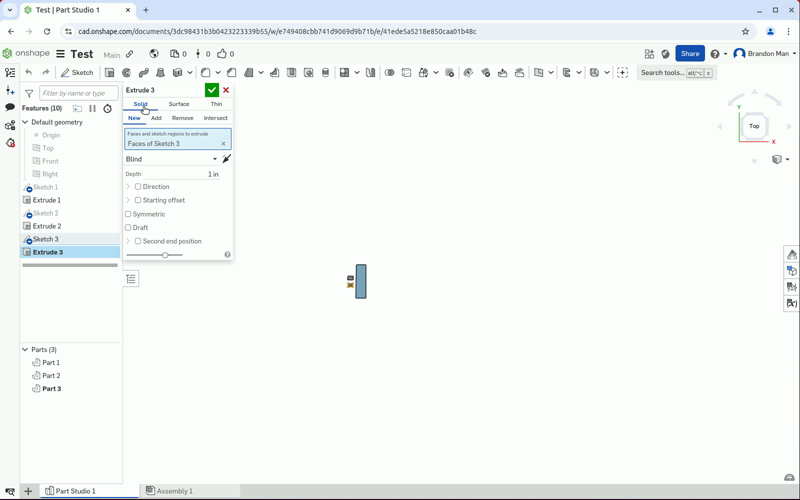
click(143, 106)
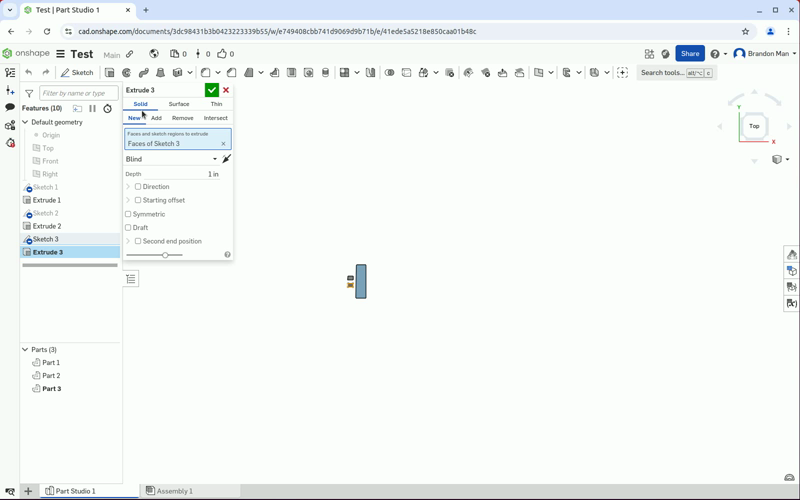
mouse_move(137, 120)
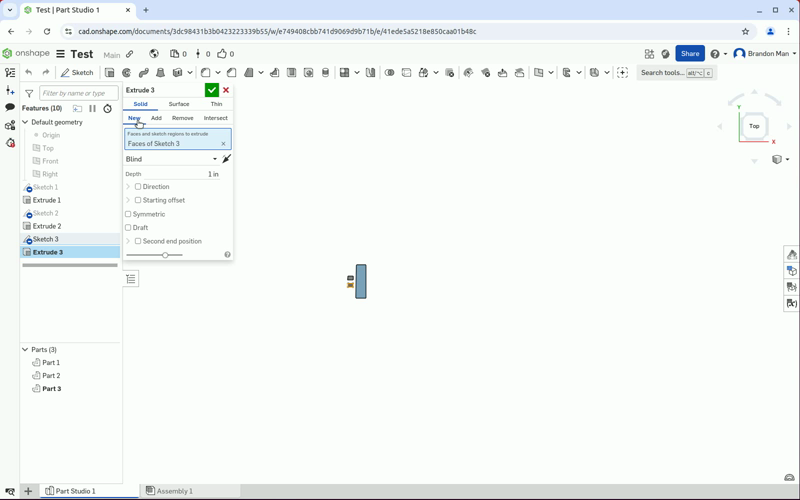
click(137, 120)
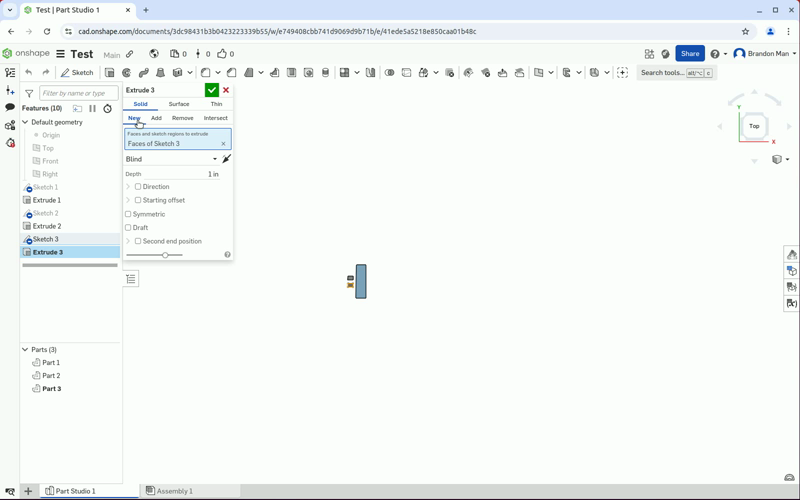
key(tab, 4)
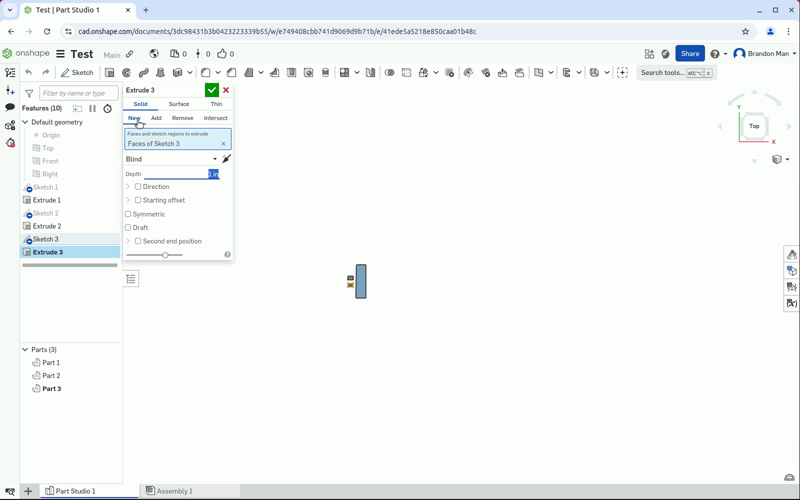
text(2.407)
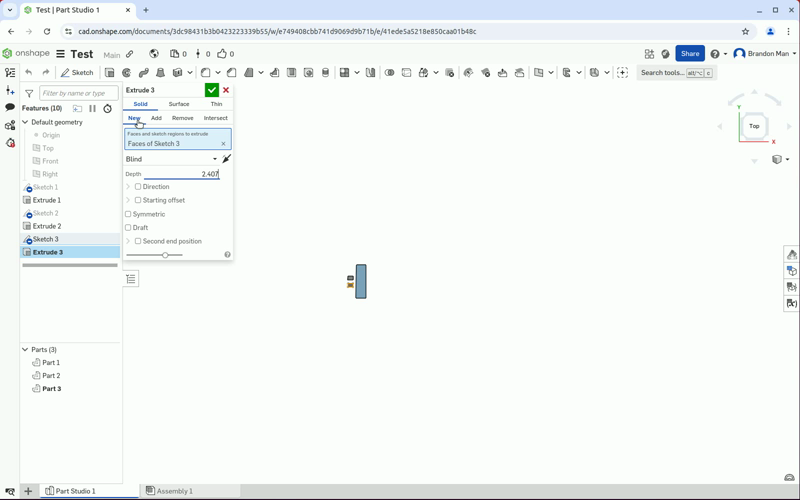
key(enter)
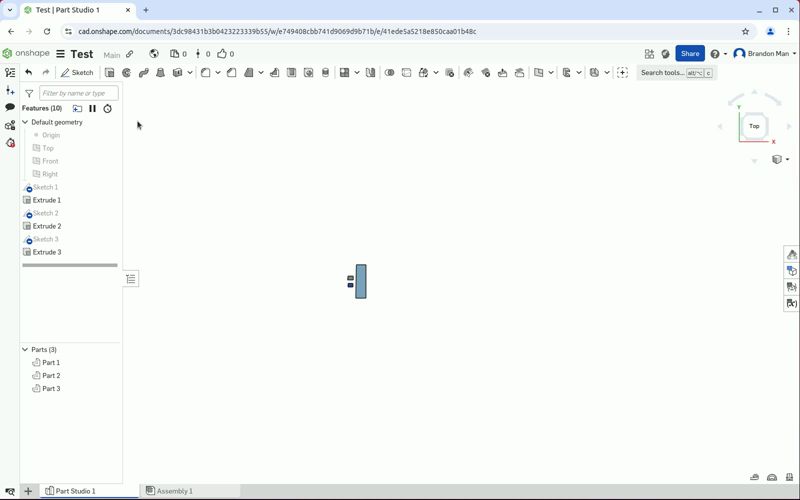
key(shift+h)
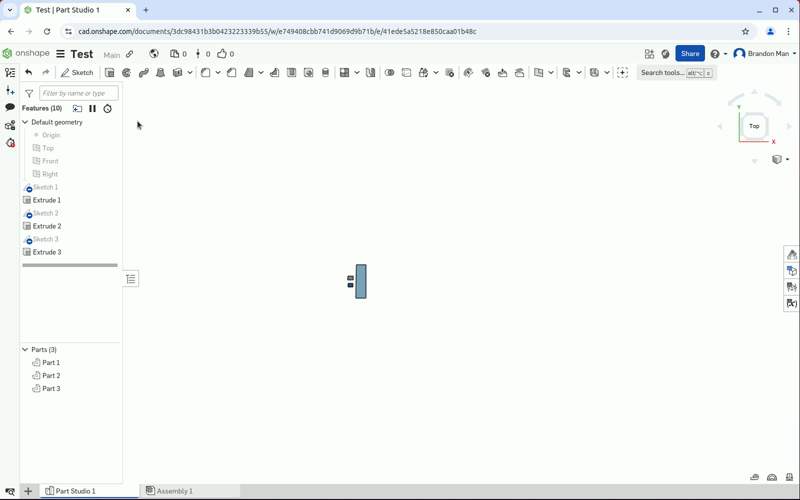
key(shift+h)
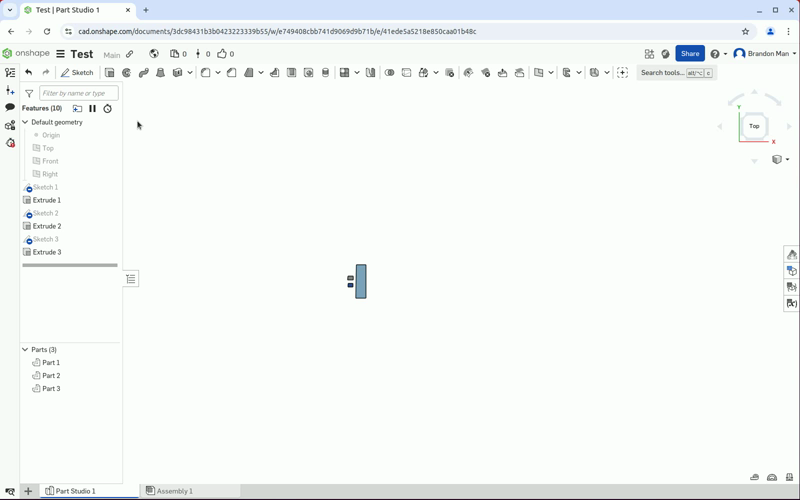
mouse_move(73, 189)
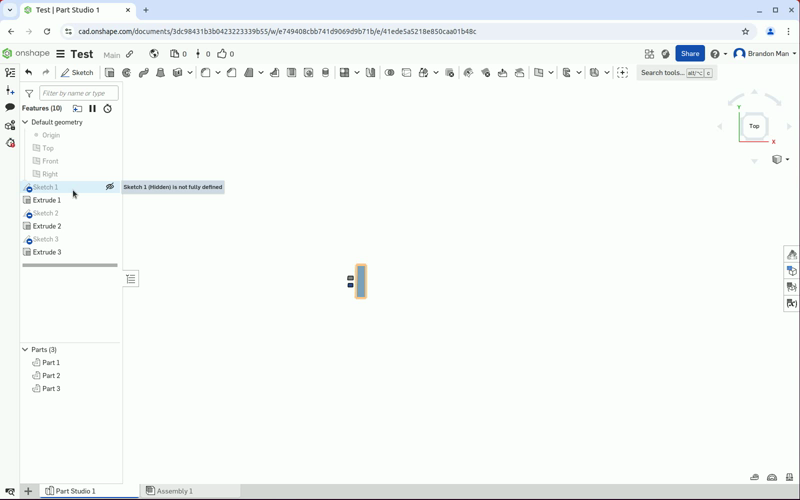
click(73, 189)
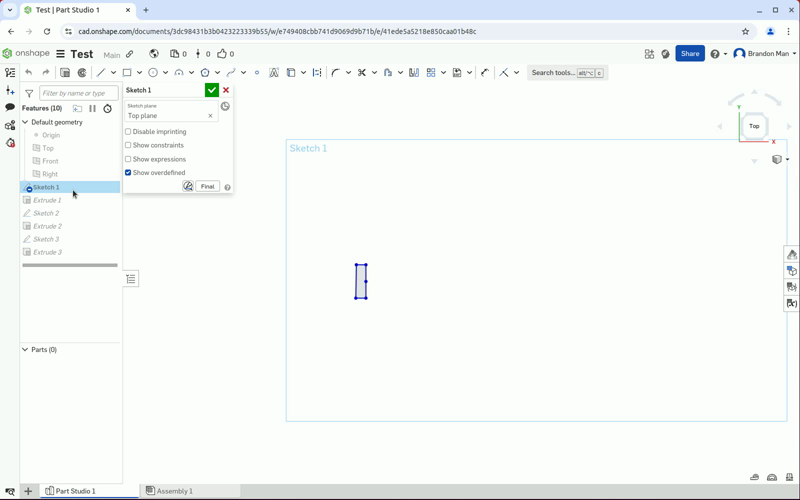
mouse_move(229, 92)
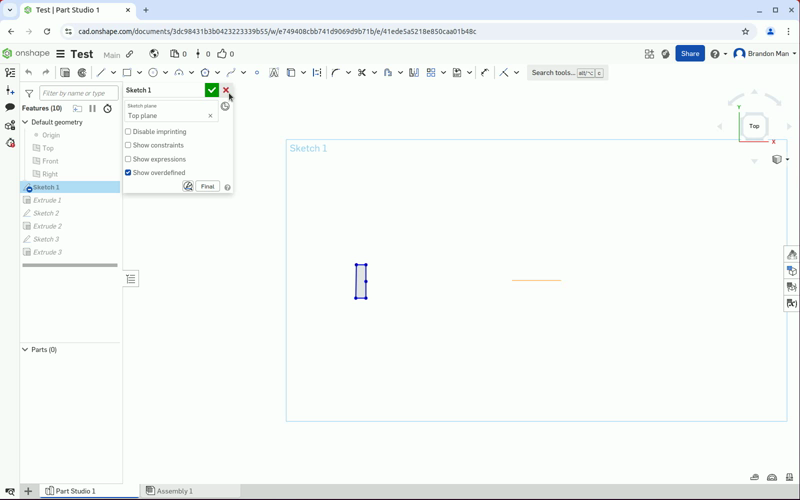
click(229, 92)
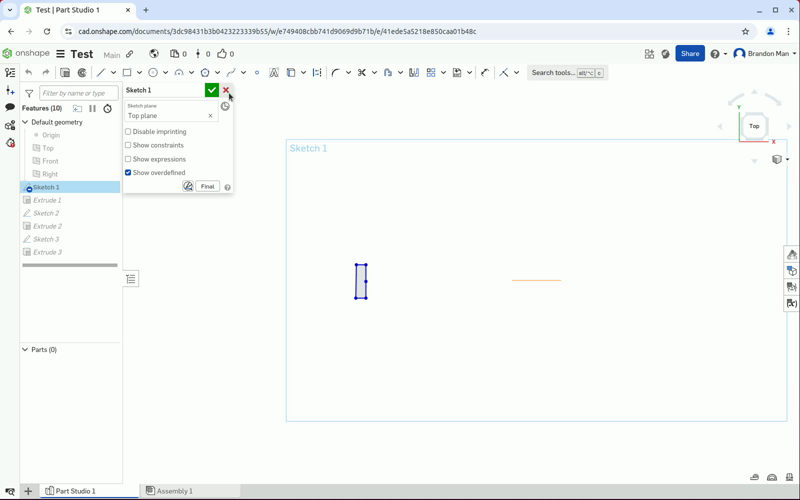
key(shift+s)
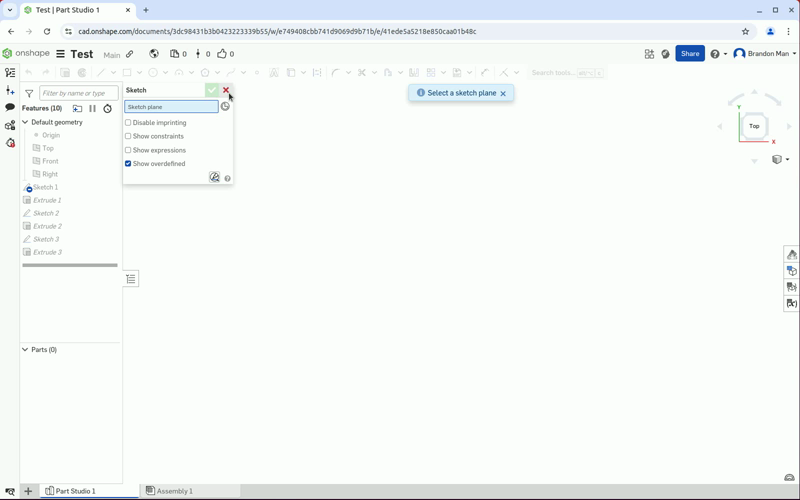
mouse_move(73, 150)
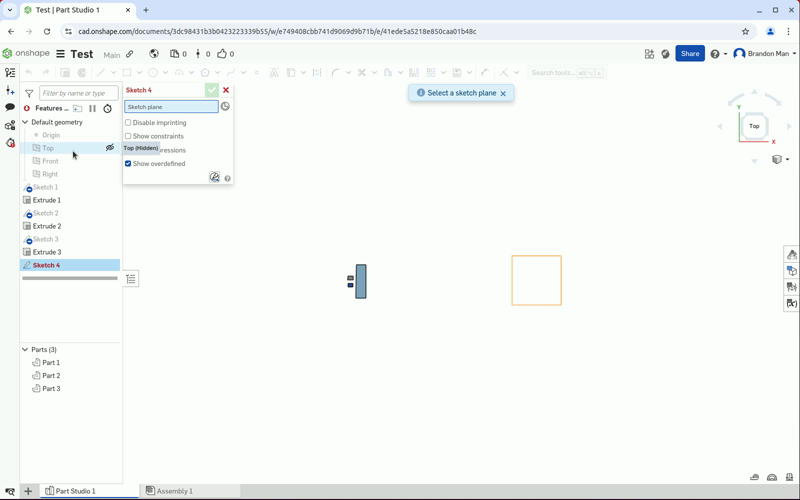
click(73, 150)
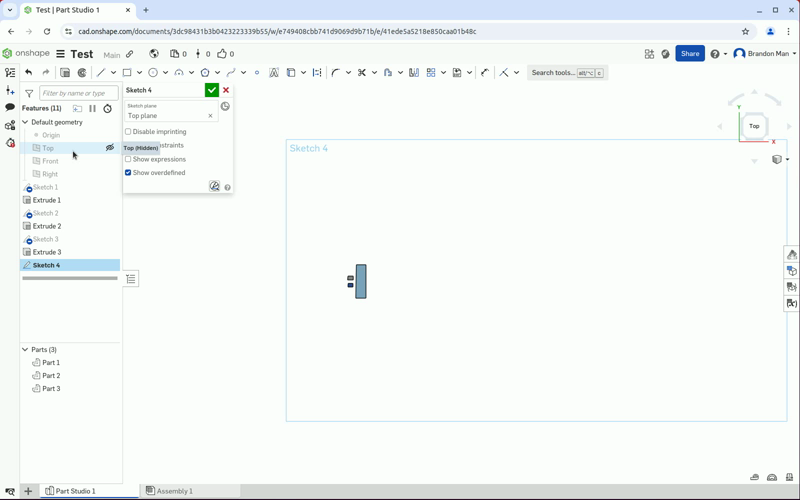
mouse_move(73, 352)
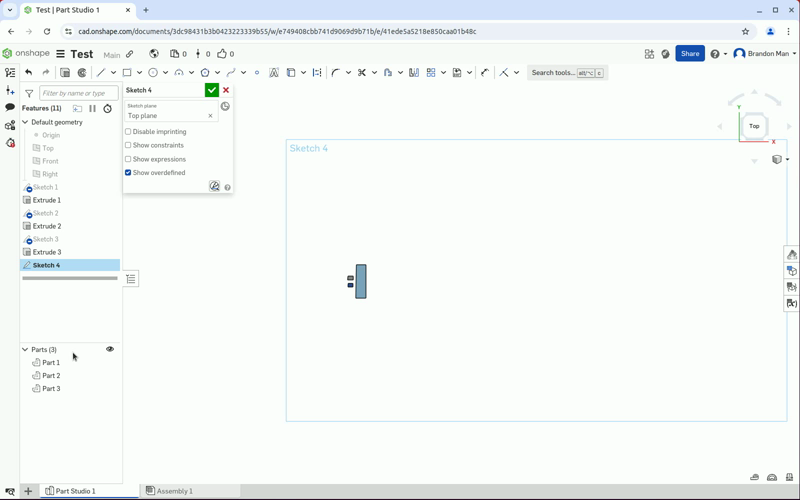
key(y)
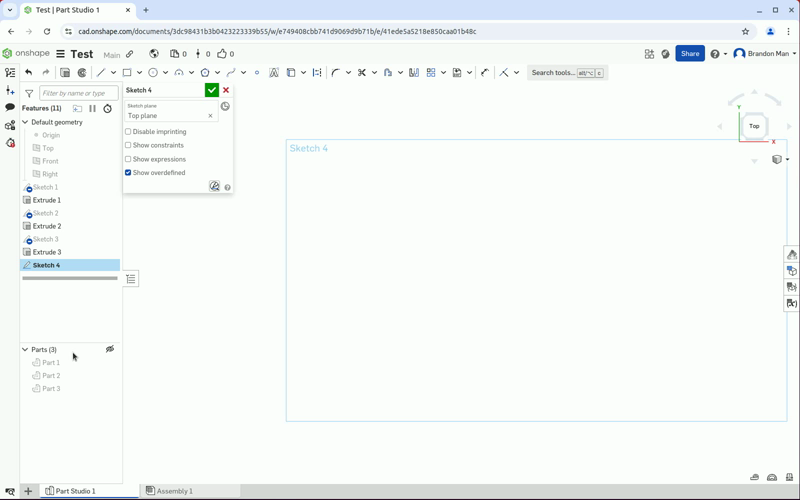
key(l)
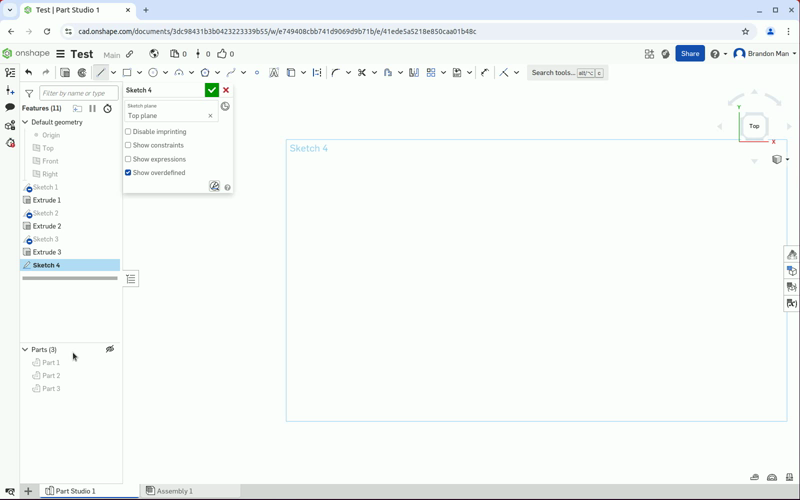
key_down(shift)
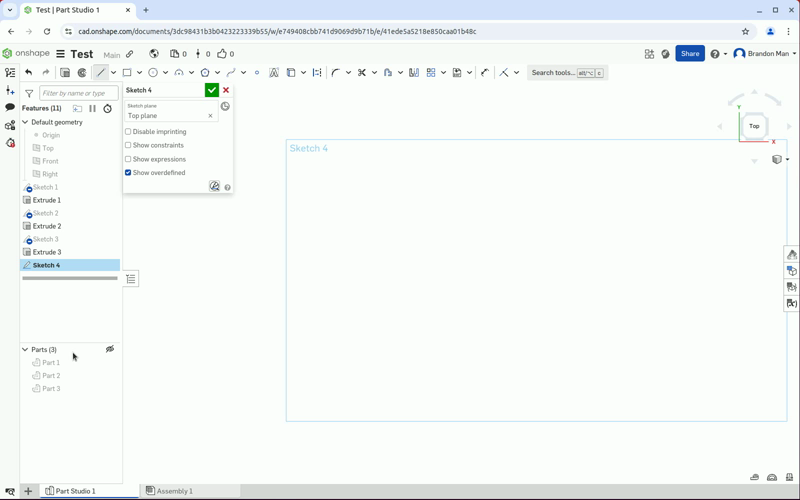
mouse_move(458, 293)
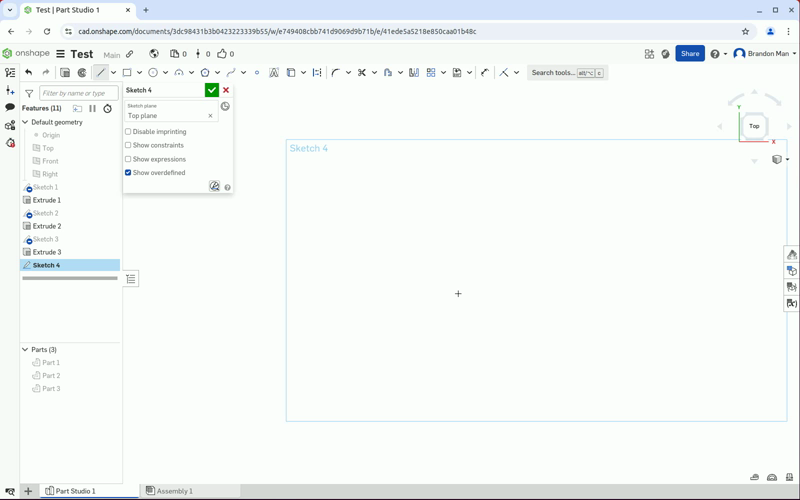
click(458, 293)
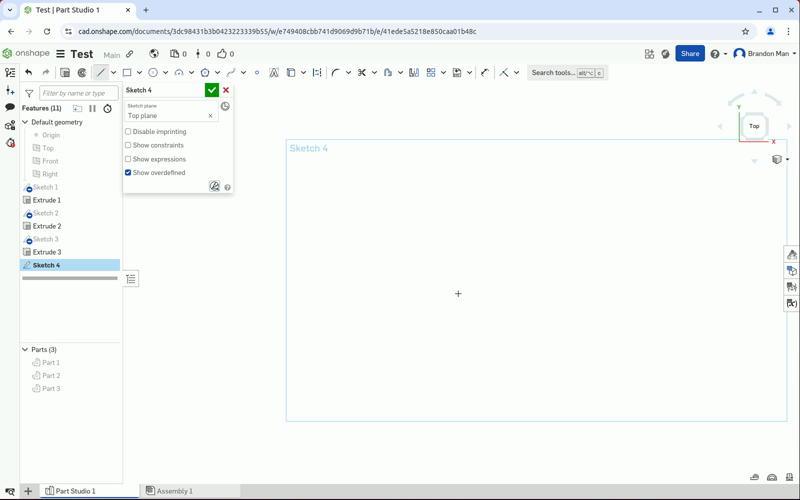
key_up(shift)
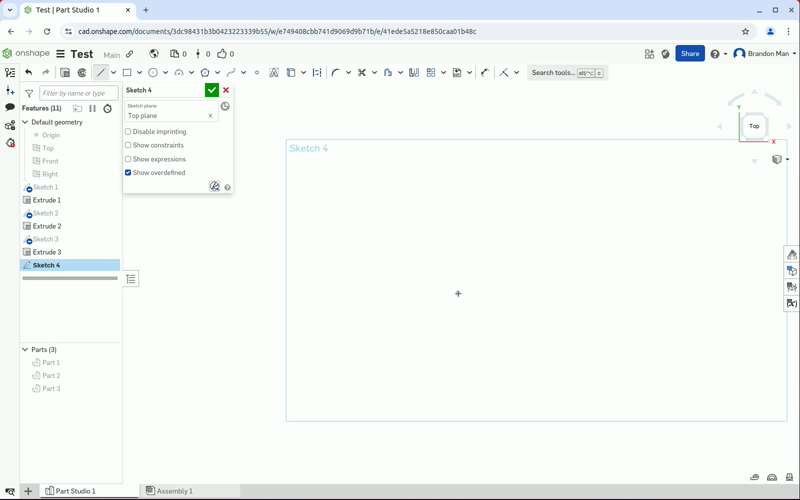
key_down(shift)
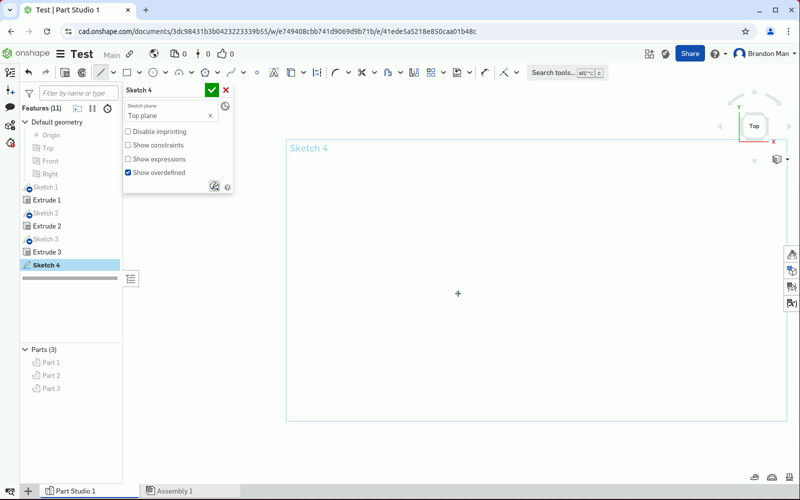
mouse_move(488, 293)
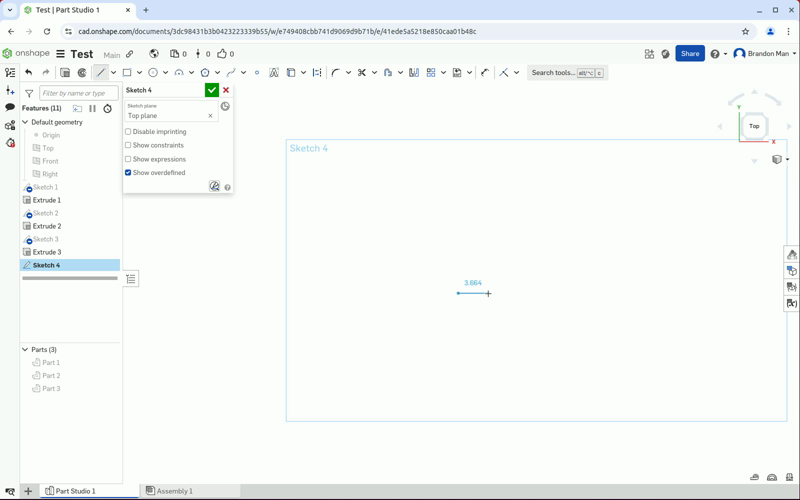
mouse_move(463, 293)
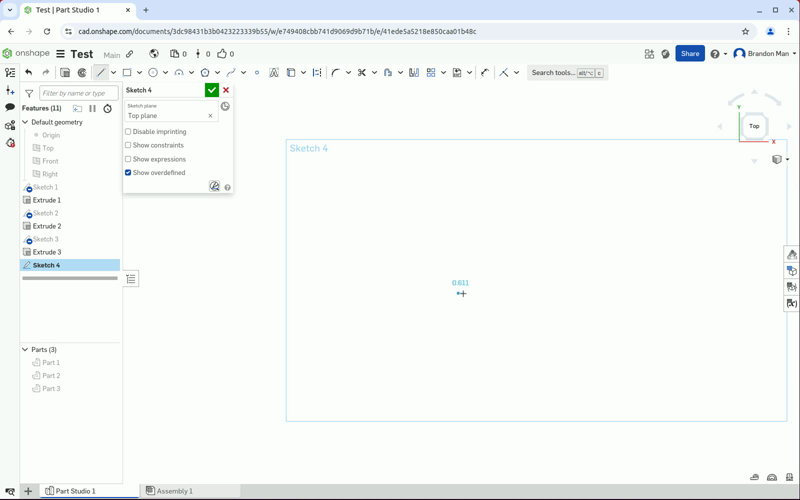
scroll(6)
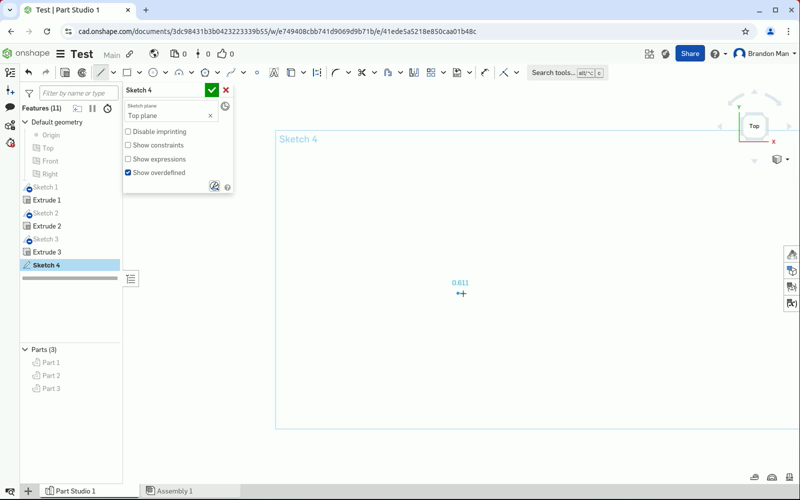
scroll(6)
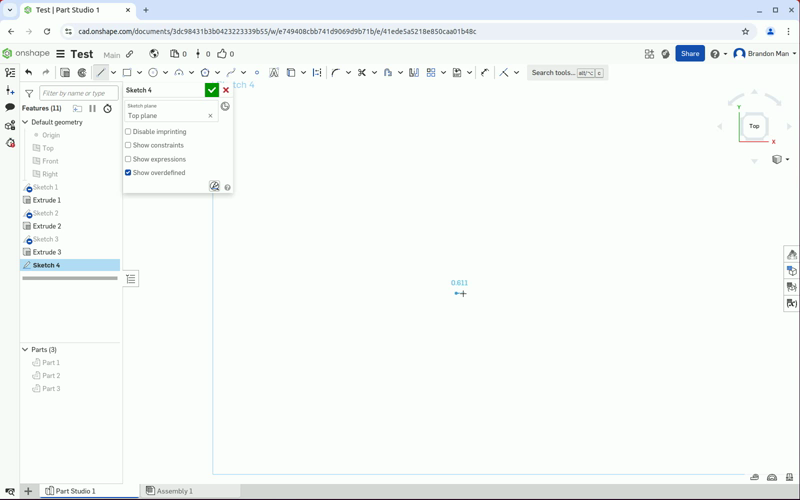
scroll(6)
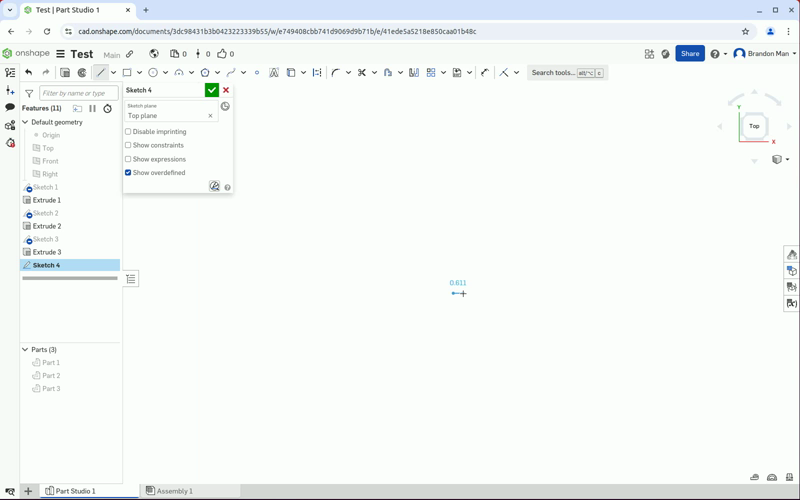
scroll(6)
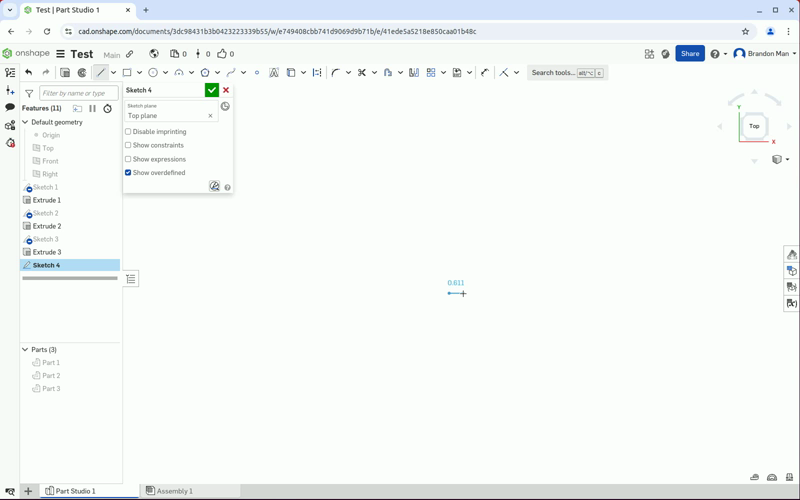
scroll(6)
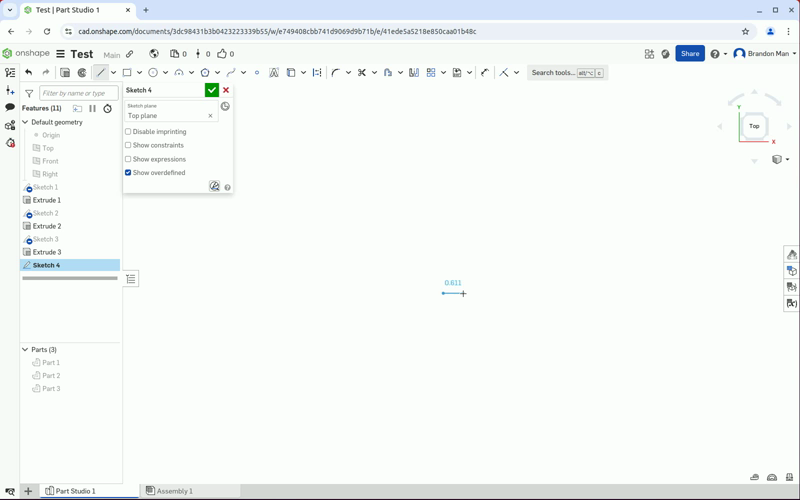
scroll(6)
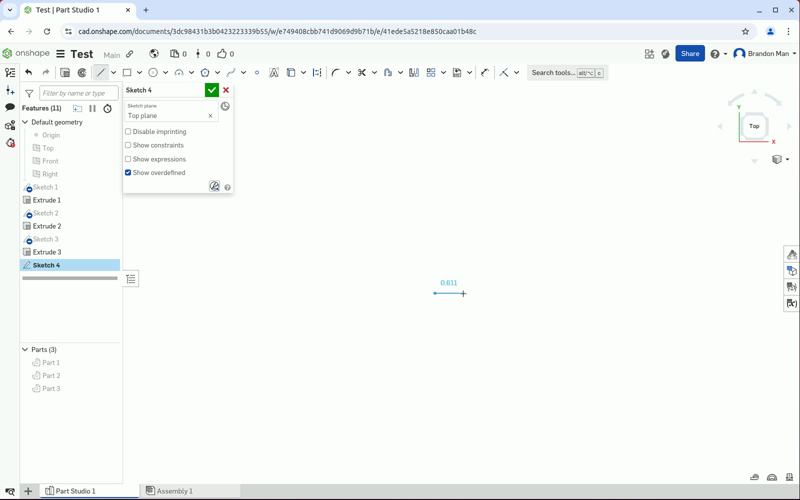
scroll(6)
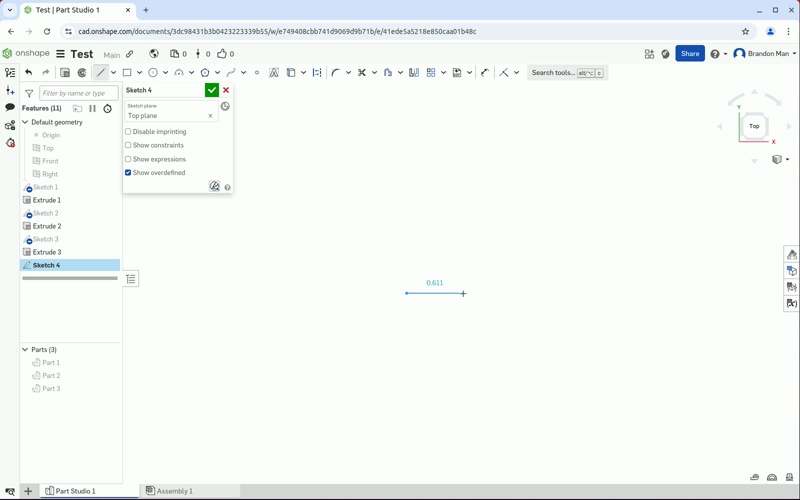
click(463, 293)
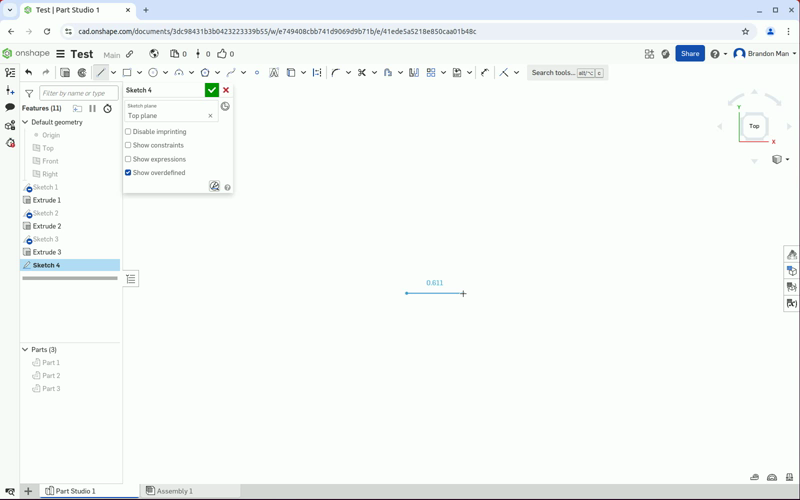
scroll(-6)
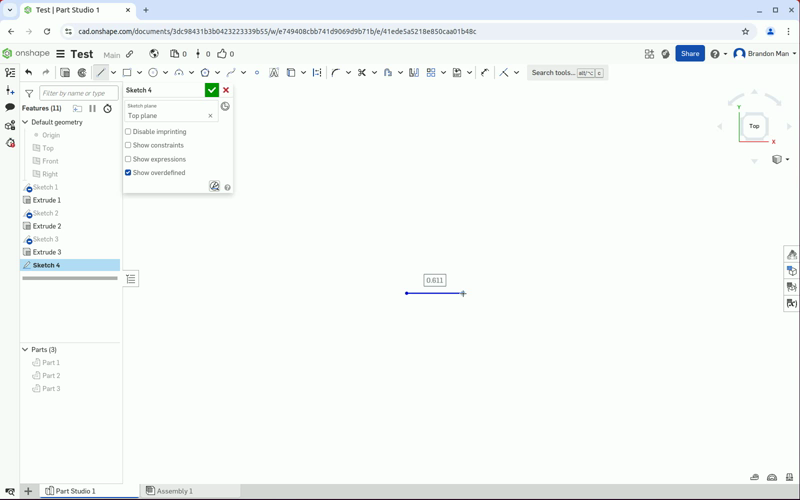
scroll(-6)
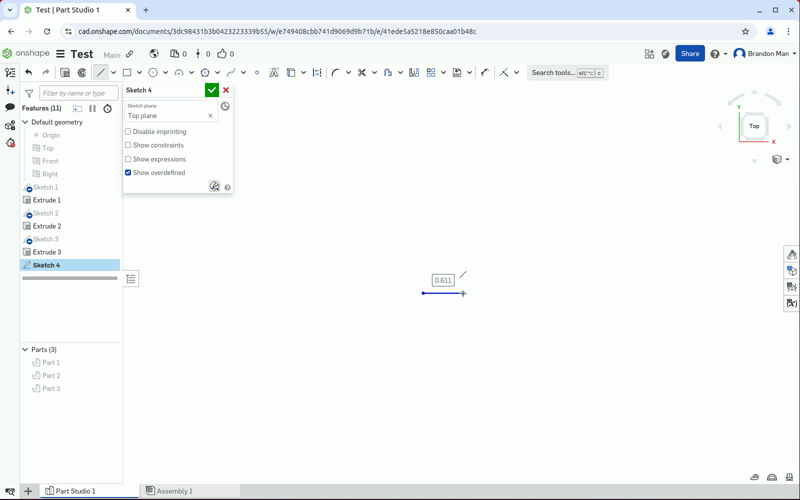
scroll(-6)
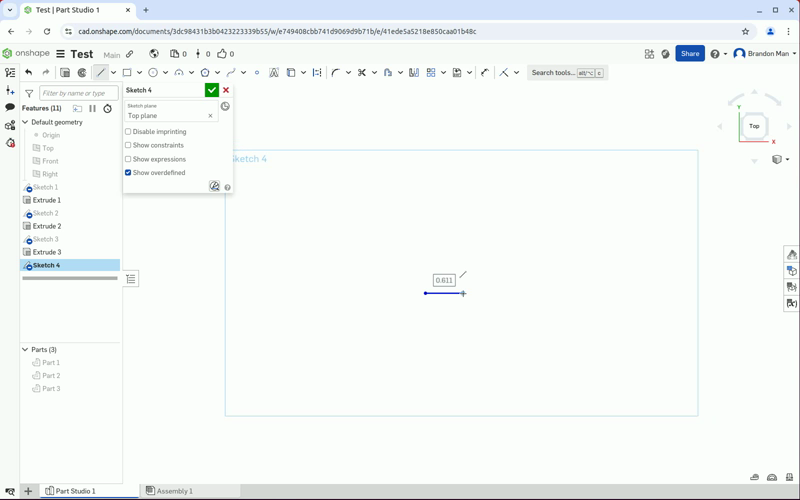
scroll(-6)
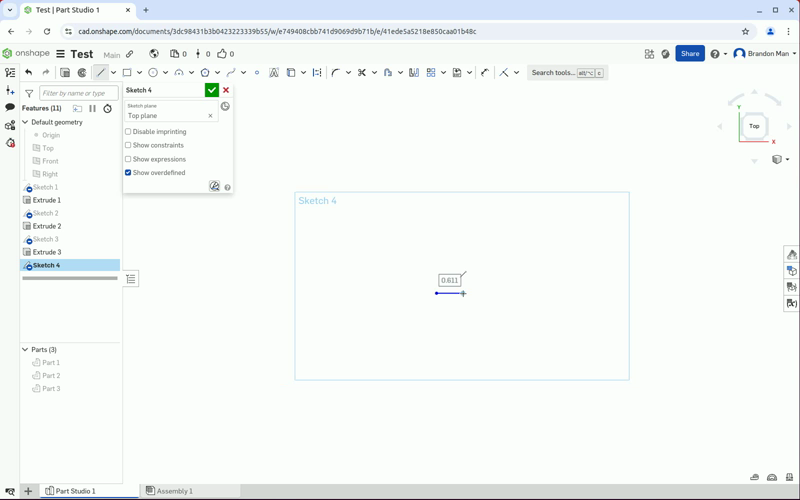
scroll(-6)
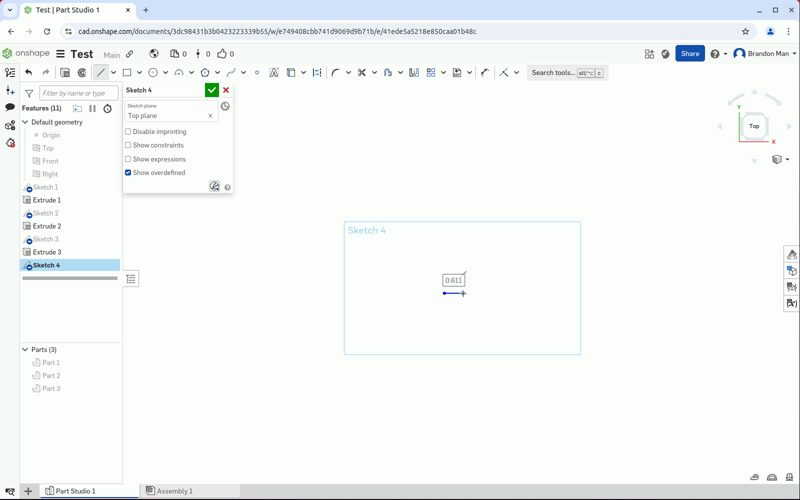
scroll(-6)
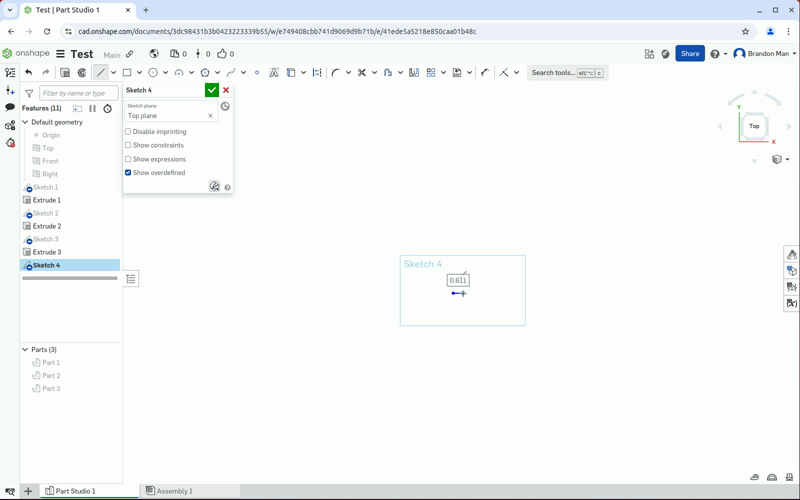
scroll(-6)
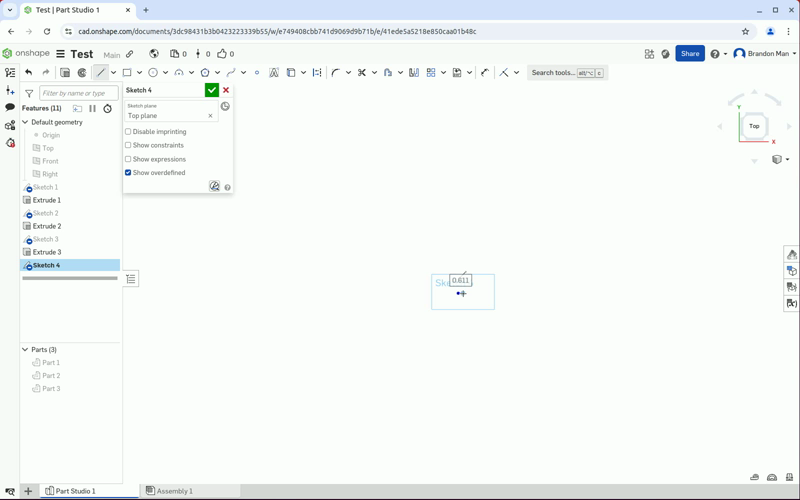
key_up(shift)
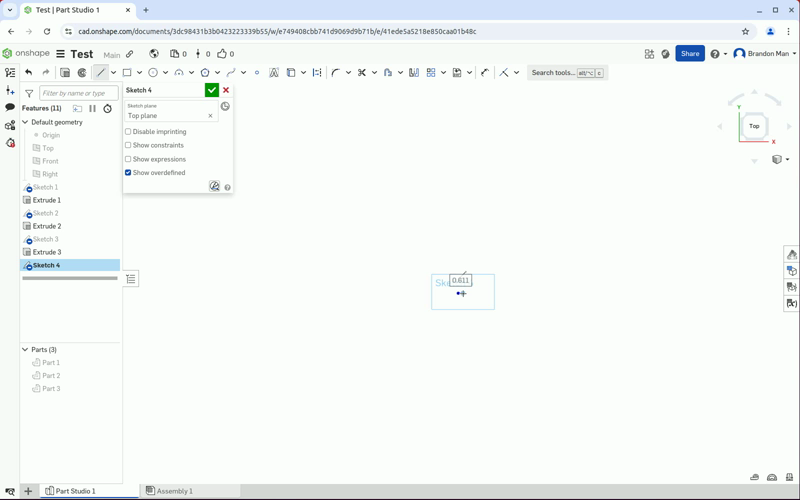
key_down(shift)
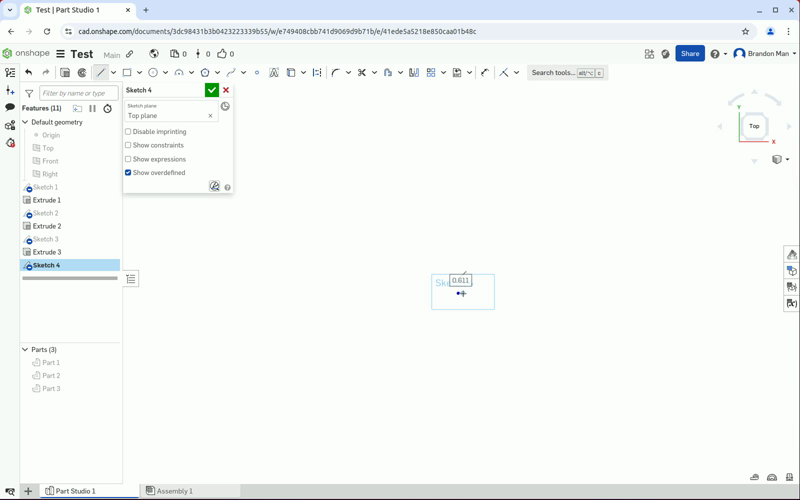
mouse_move(493, 293)
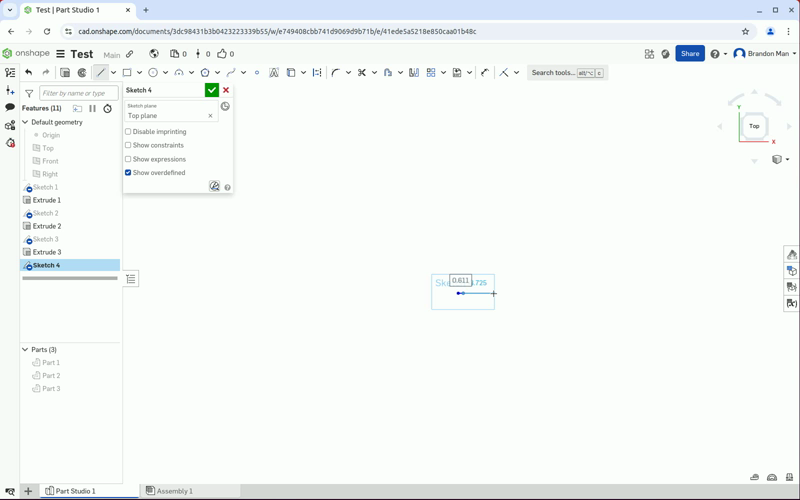
mouse_move(463, 272)
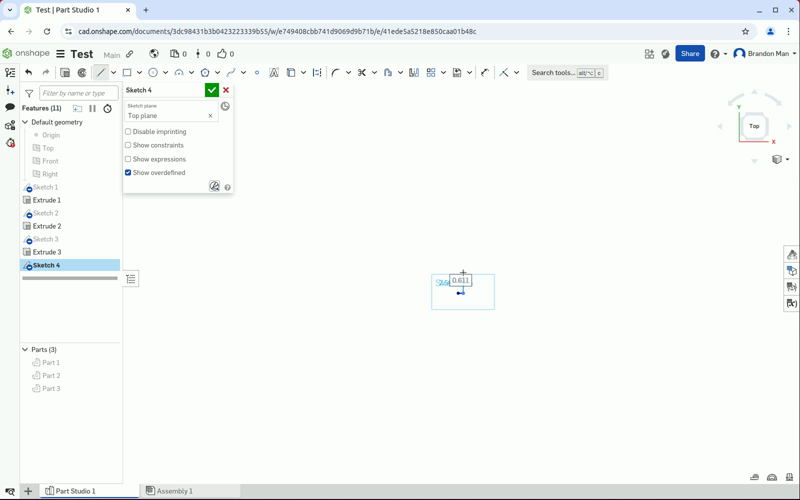
click(463, 272)
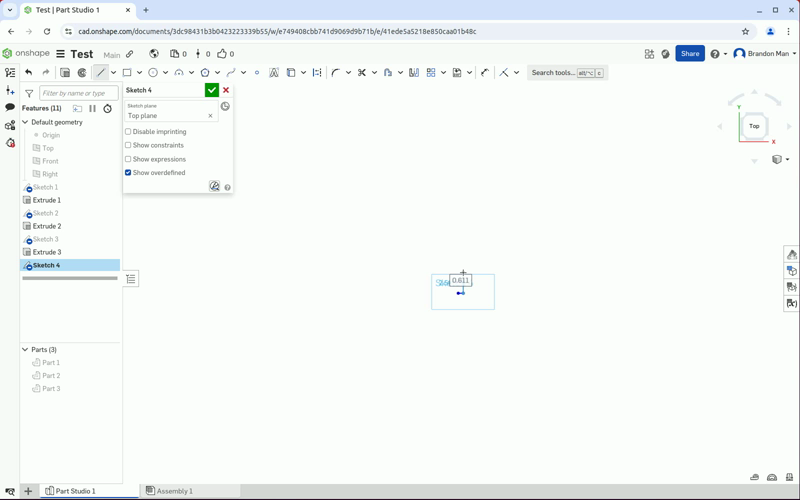
key_up(shift)
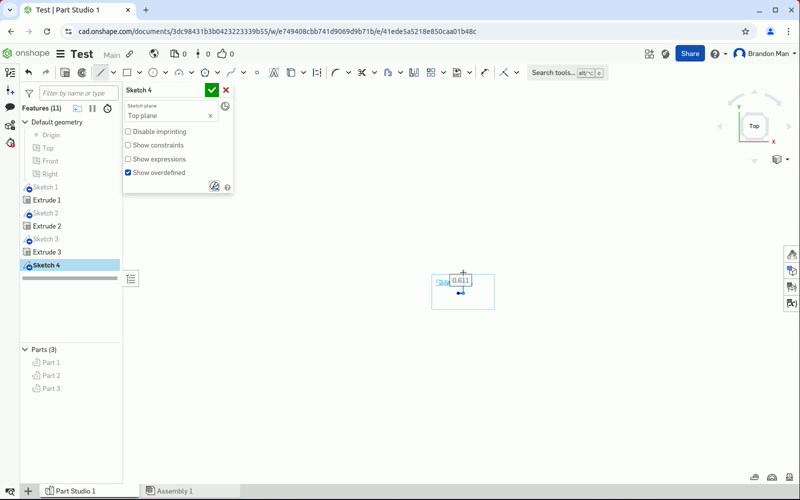
key_down(shift)
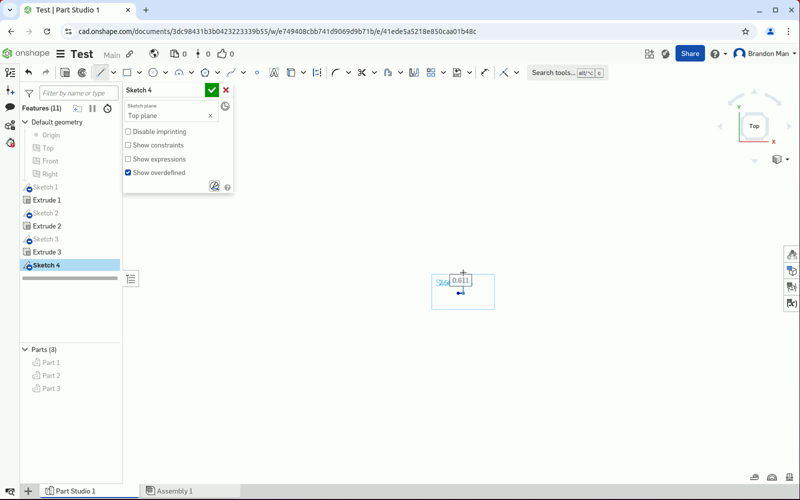
mouse_move(493, 272)
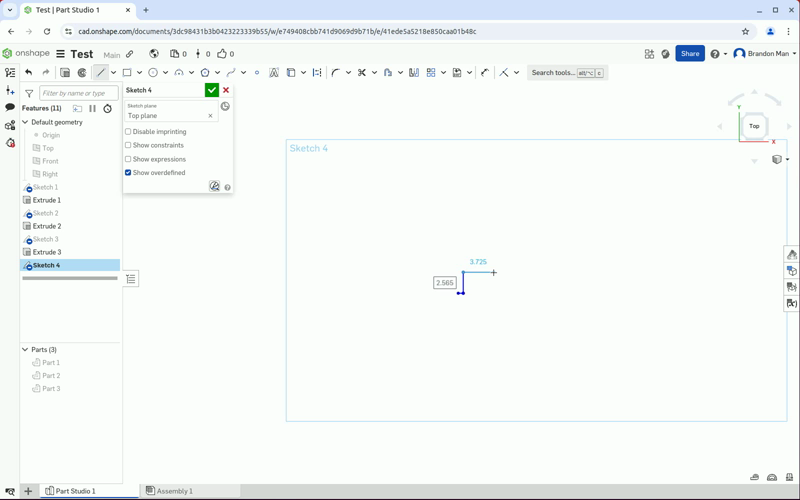
mouse_move(458, 272)
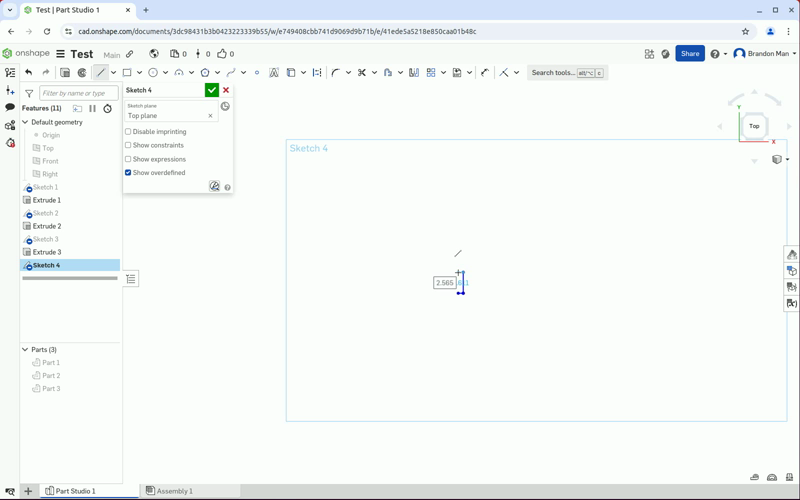
scroll(6)
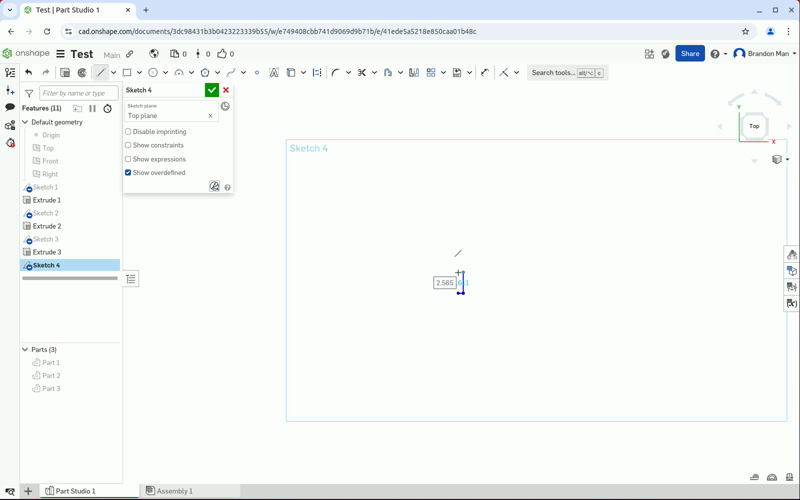
scroll(6)
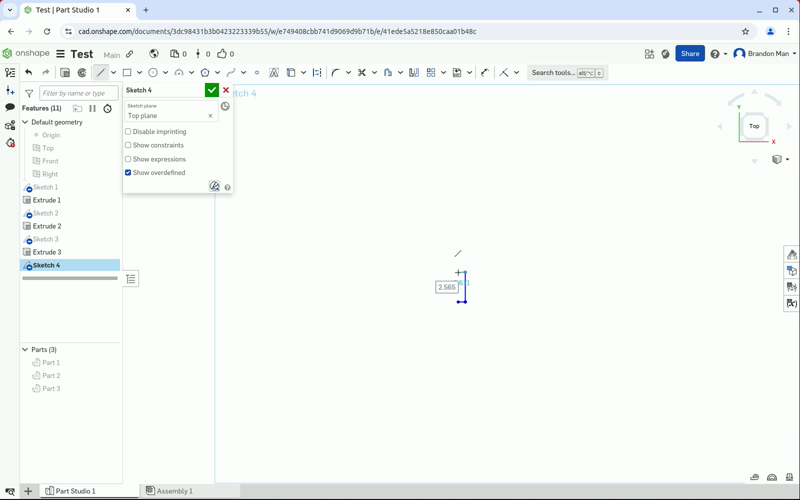
scroll(6)
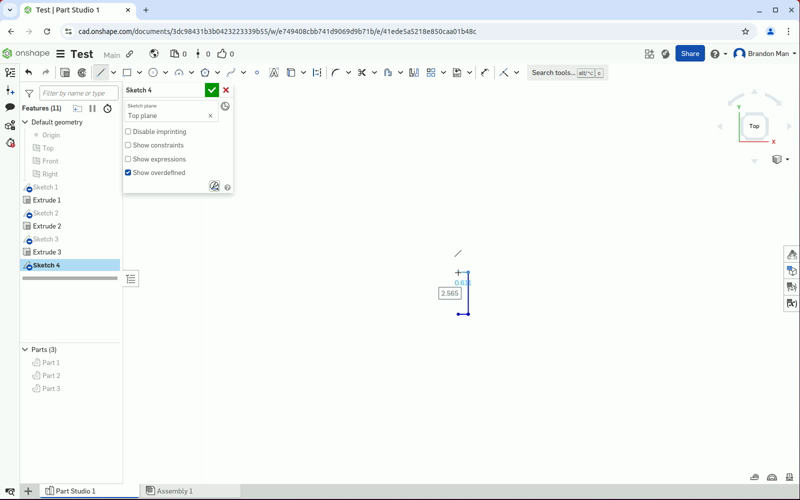
scroll(6)
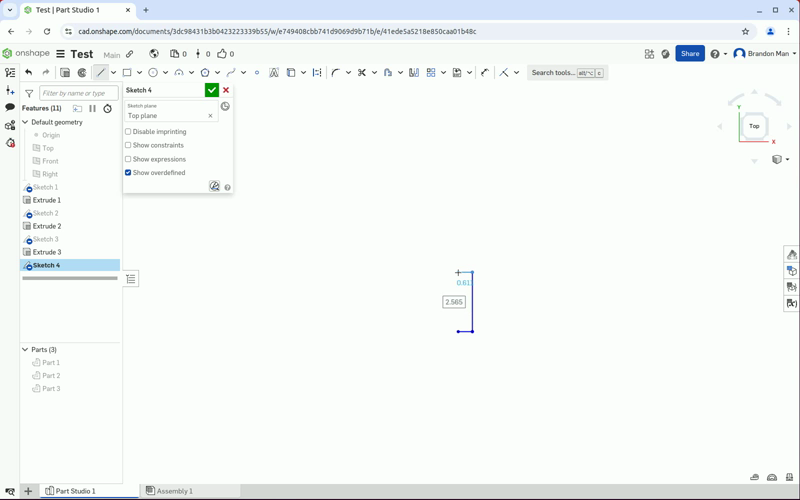
scroll(6)
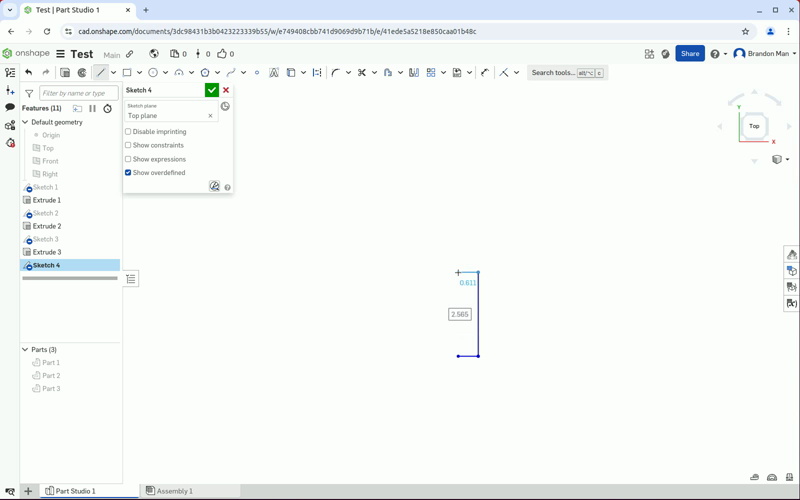
scroll(6)
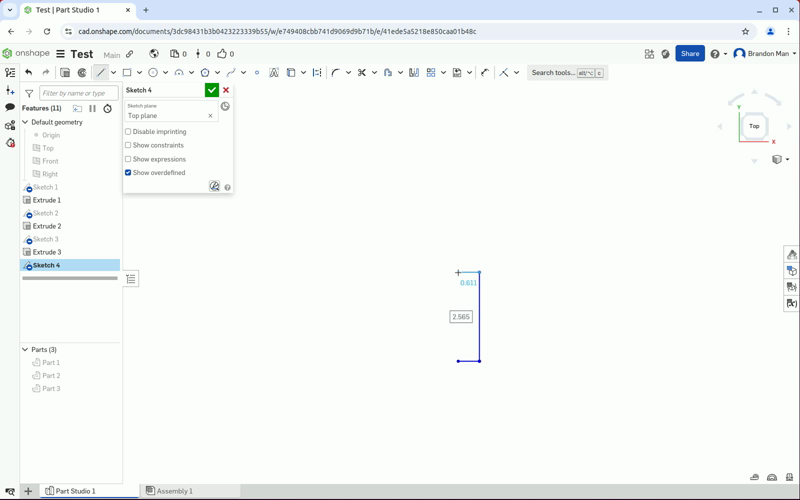
scroll(6)
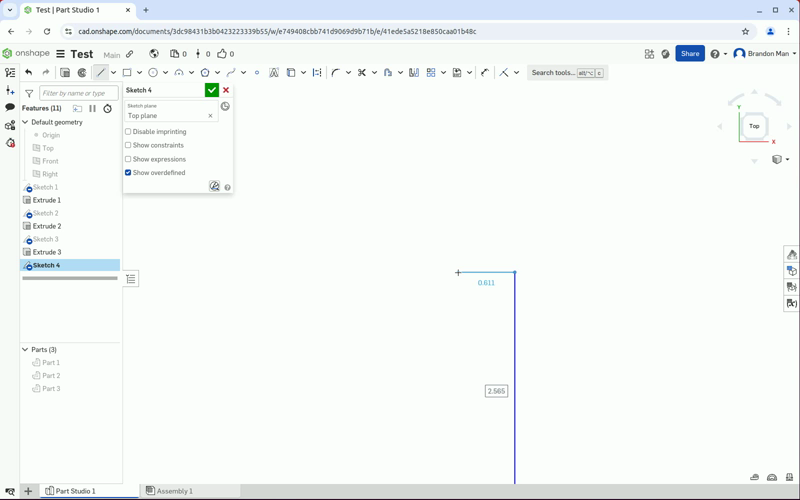
click(458, 272)
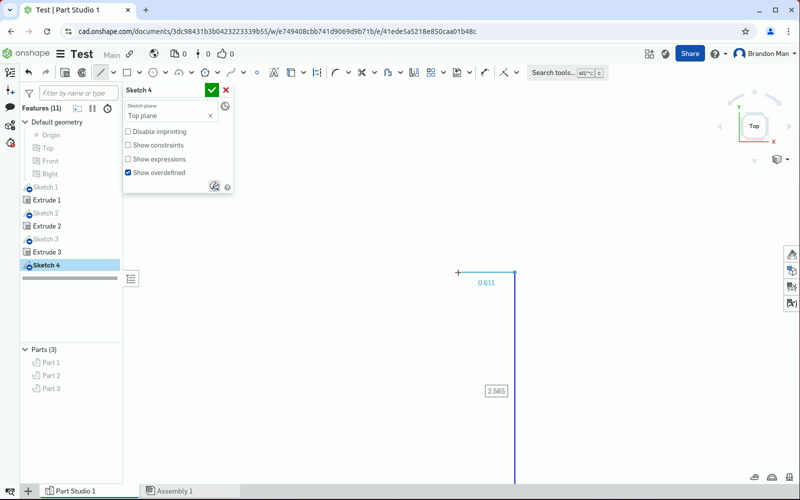
scroll(-6)
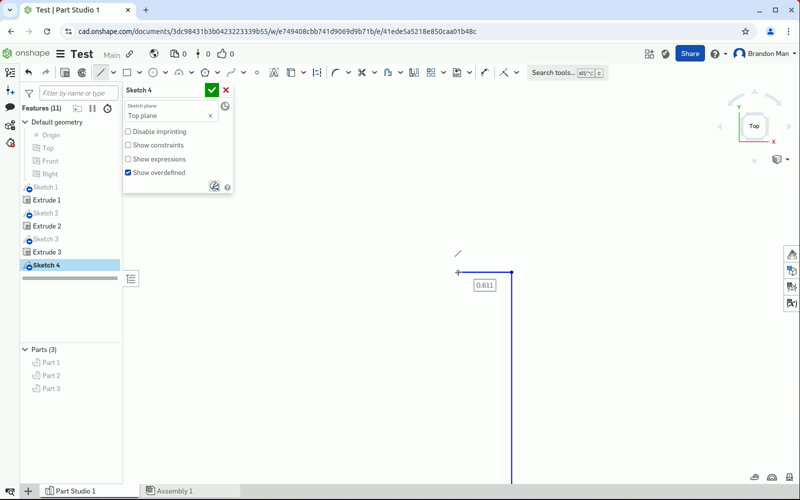
scroll(-6)
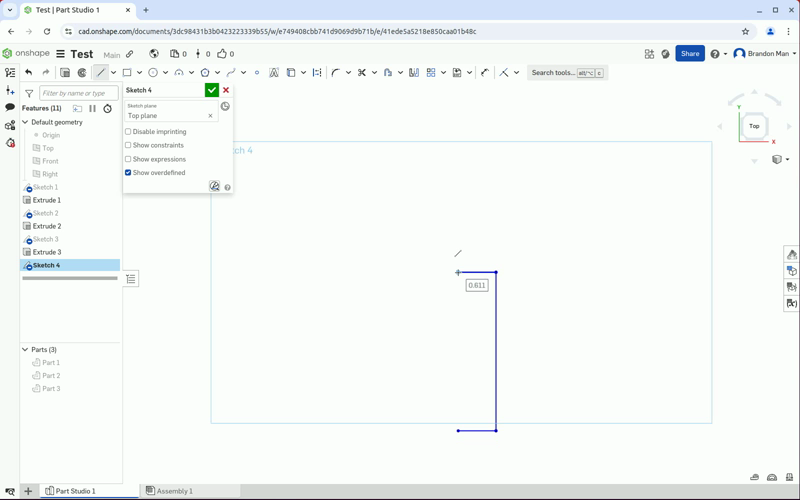
scroll(-6)
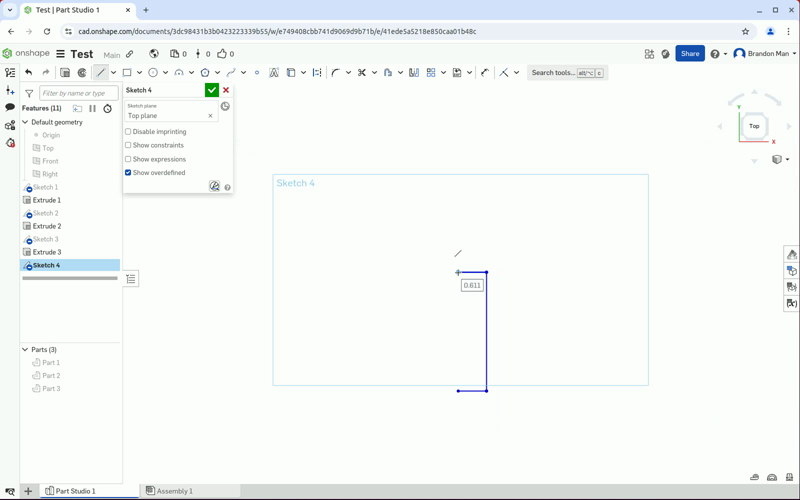
scroll(-6)
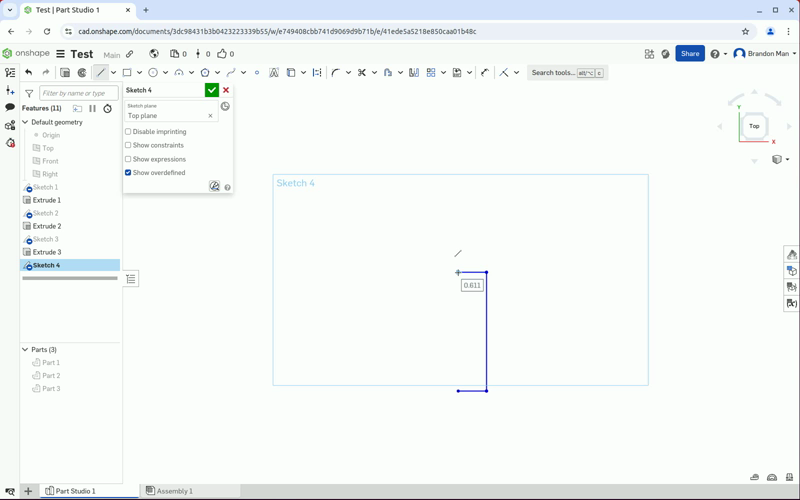
scroll(-6)
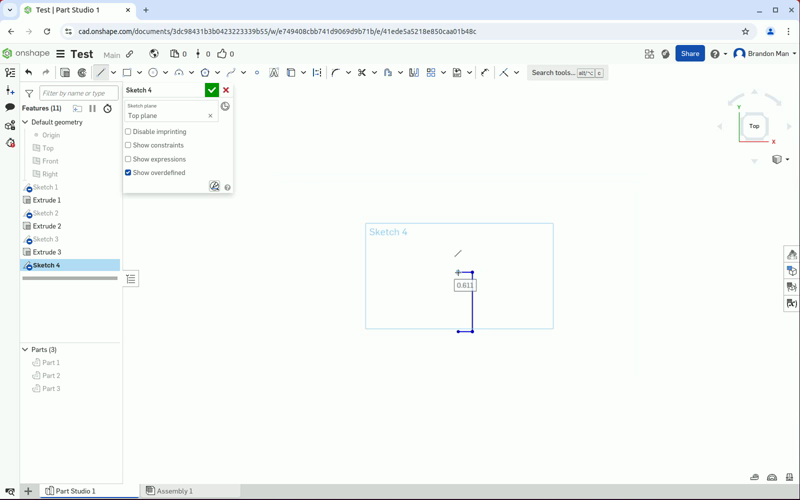
scroll(-6)
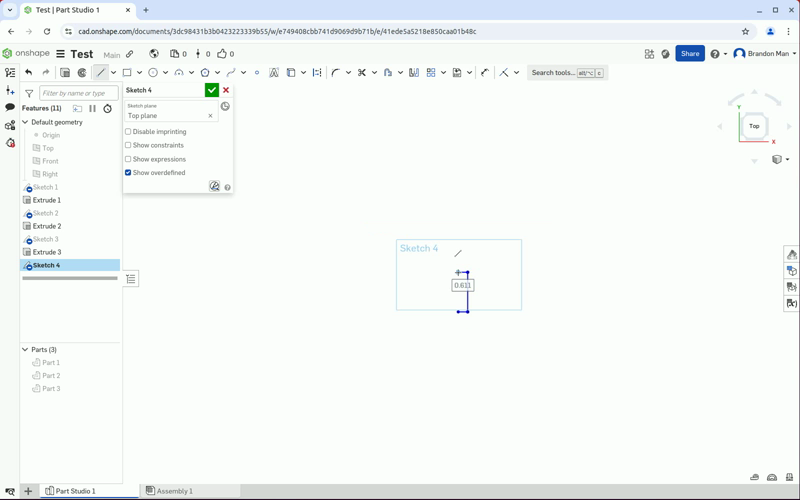
scroll(-6)
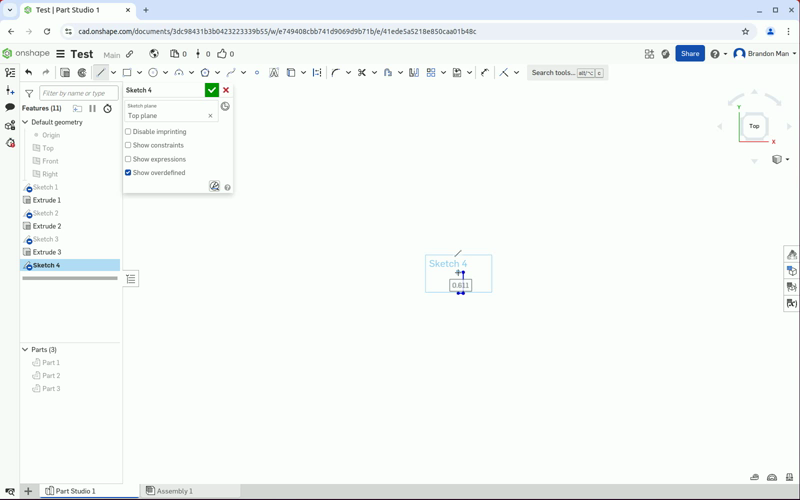
key_up(shift)
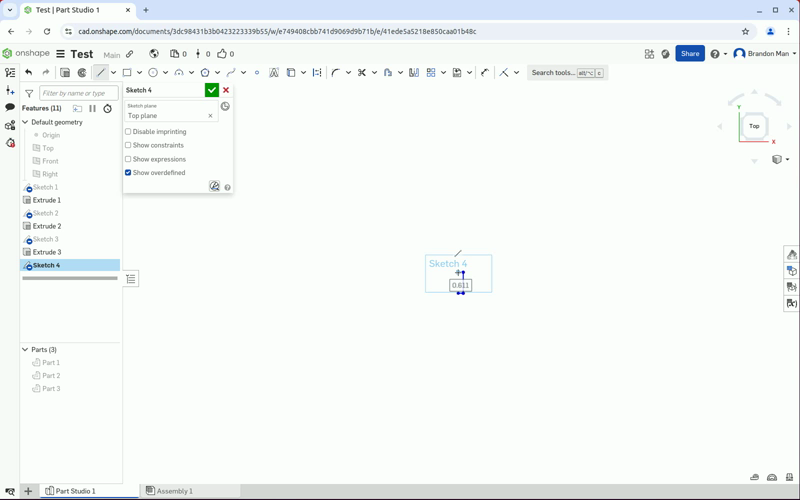
key_down(shift)
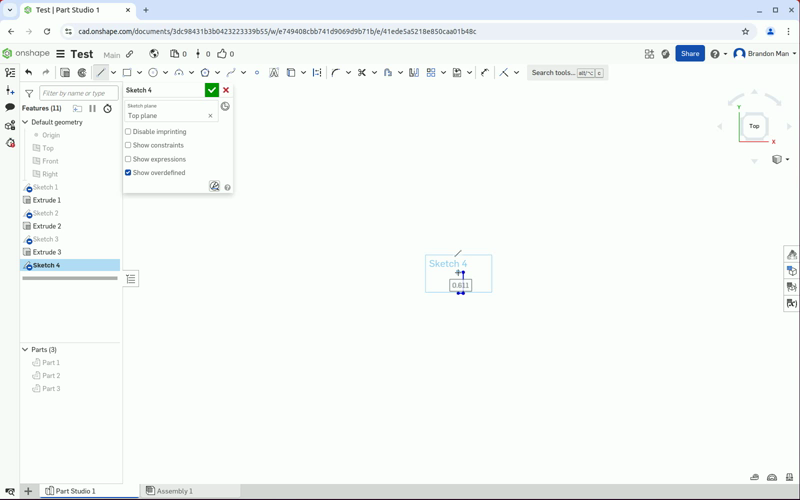
mouse_move(488, 272)
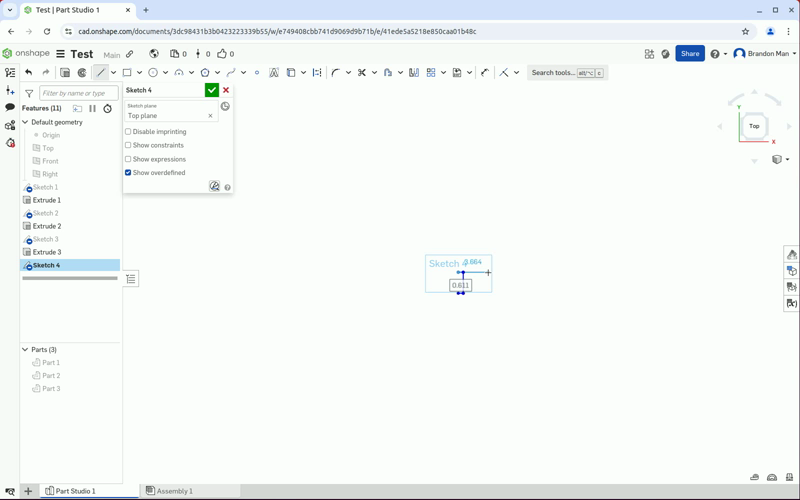
mouse_move(458, 283)
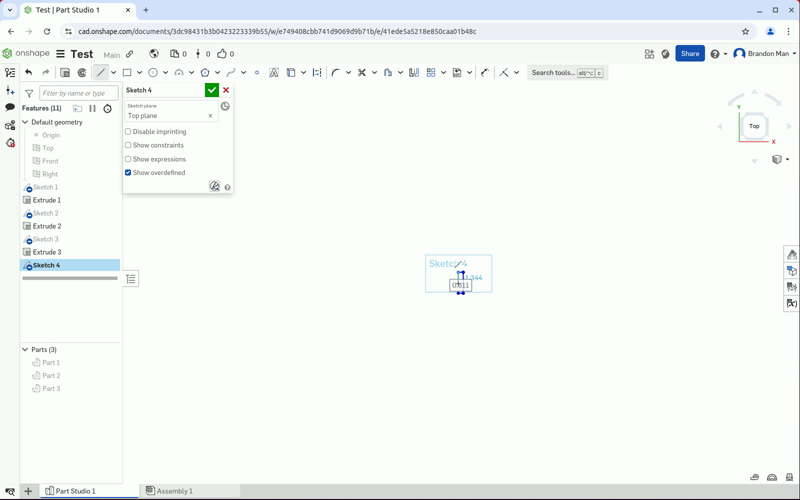
click(458, 283)
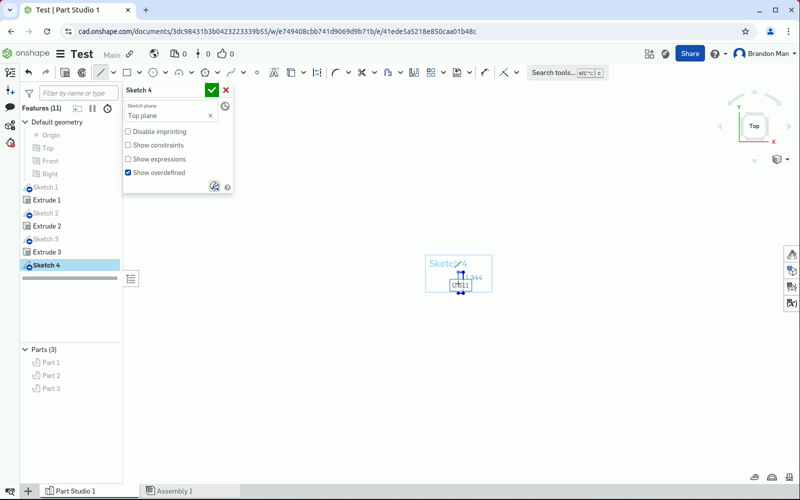
key_up(shift)
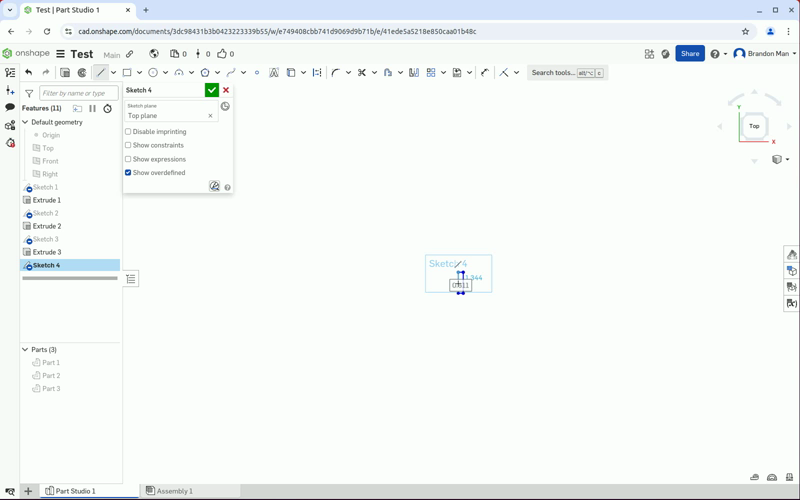
mouse_move(488, 283)
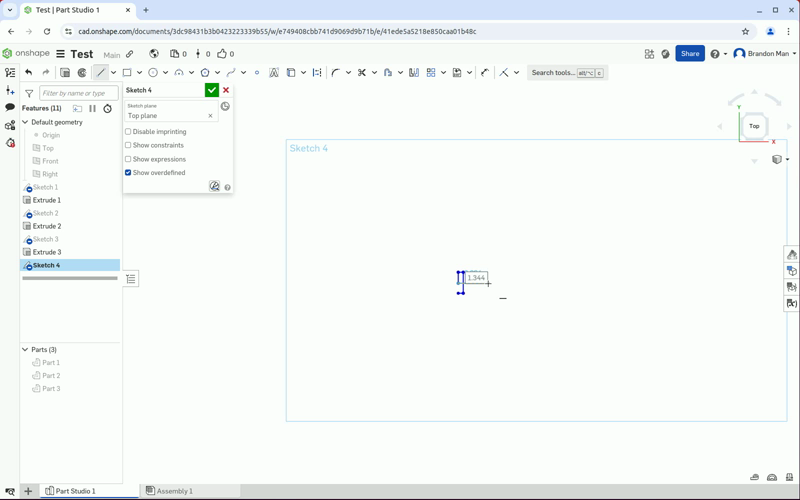
key_down(shift)
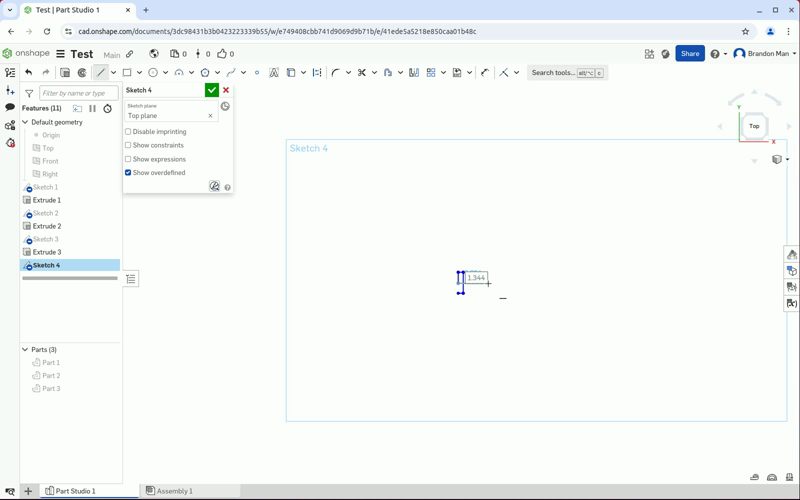
mouse_move(458, 293)
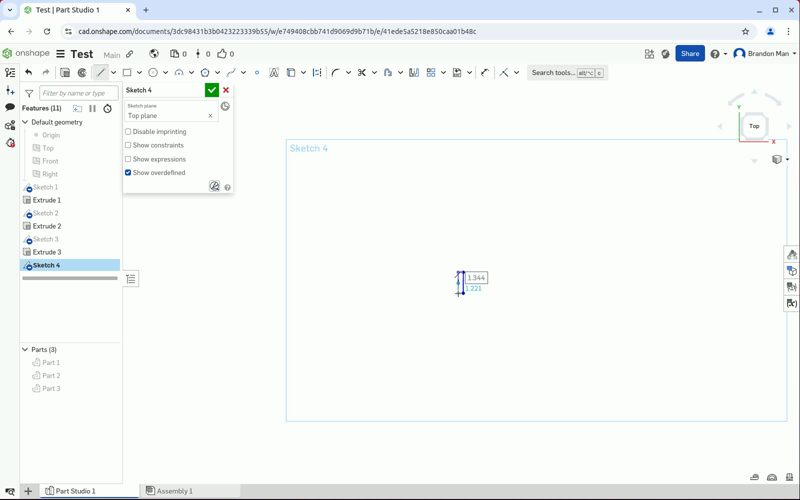
key_up(shift)
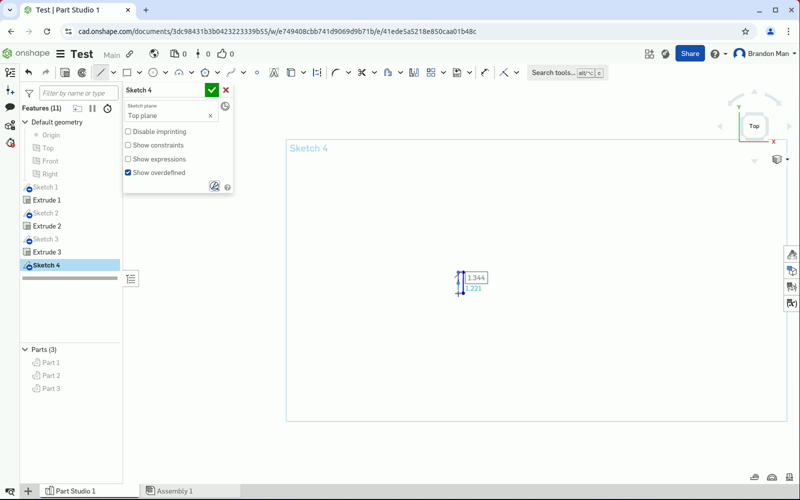
click(458, 293)
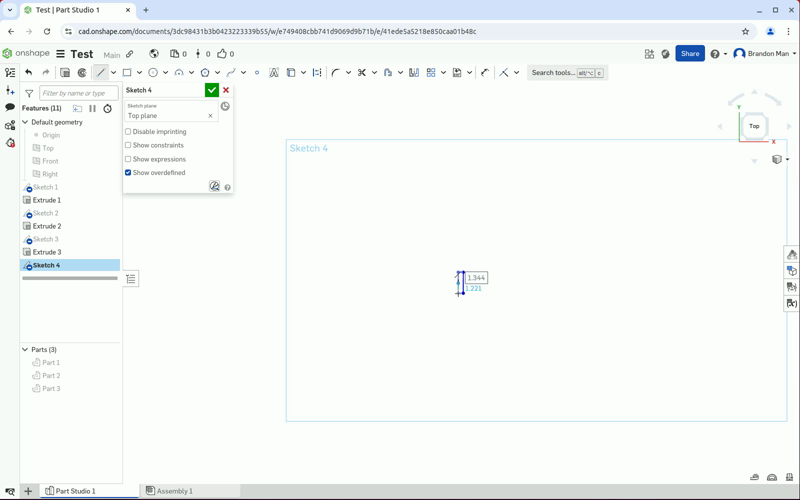
key(esc)
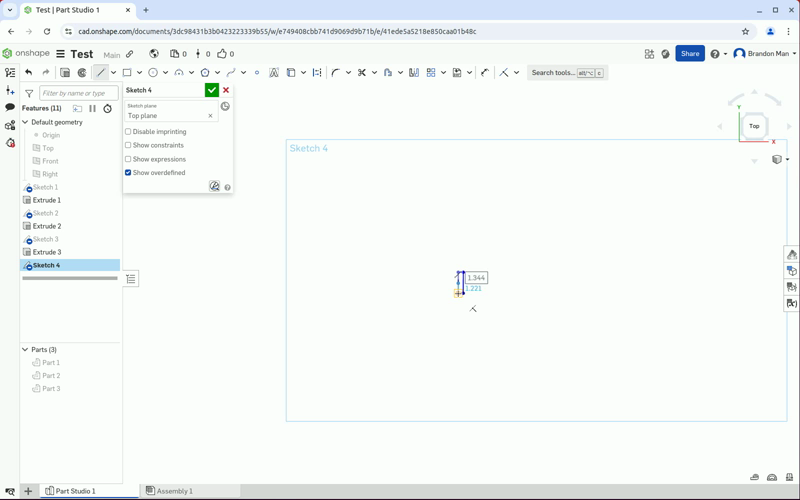
mouse_move(461, 290)
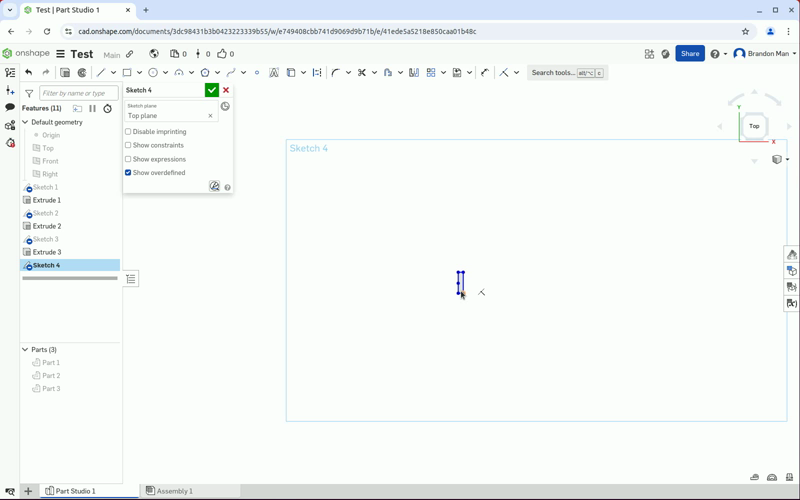
scroll(6)
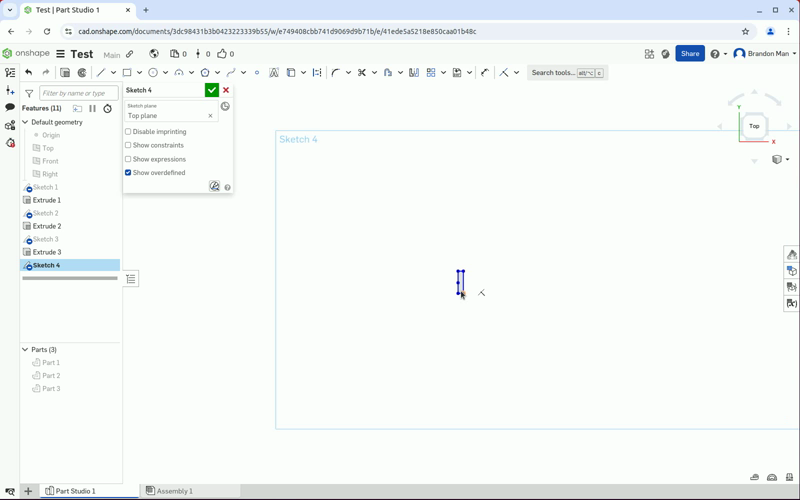
scroll(6)
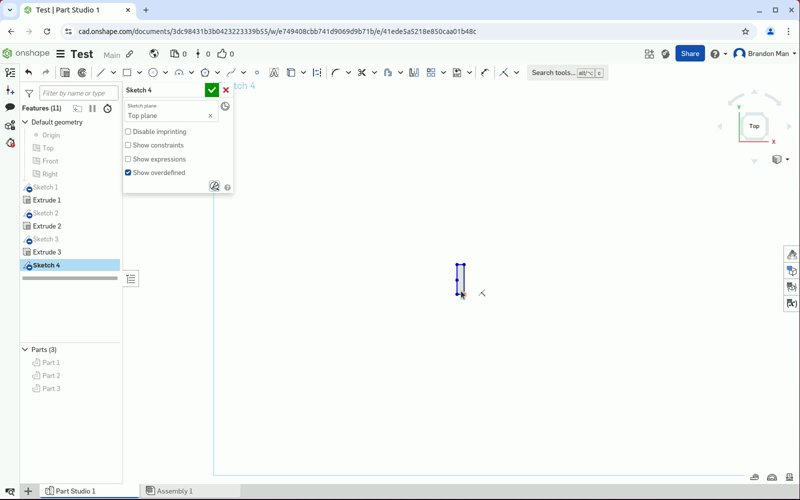
scroll(6)
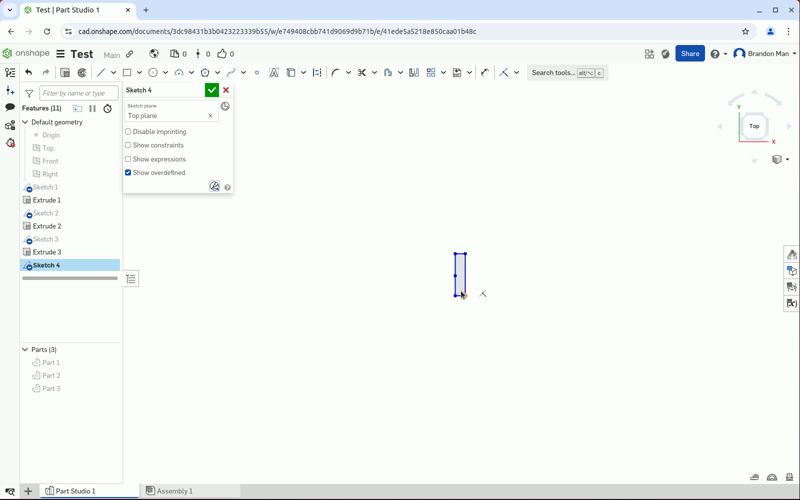
scroll(6)
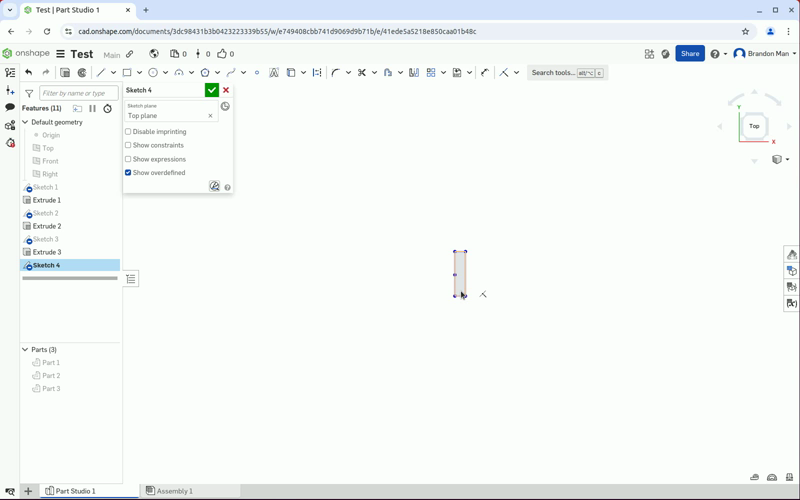
scroll(6)
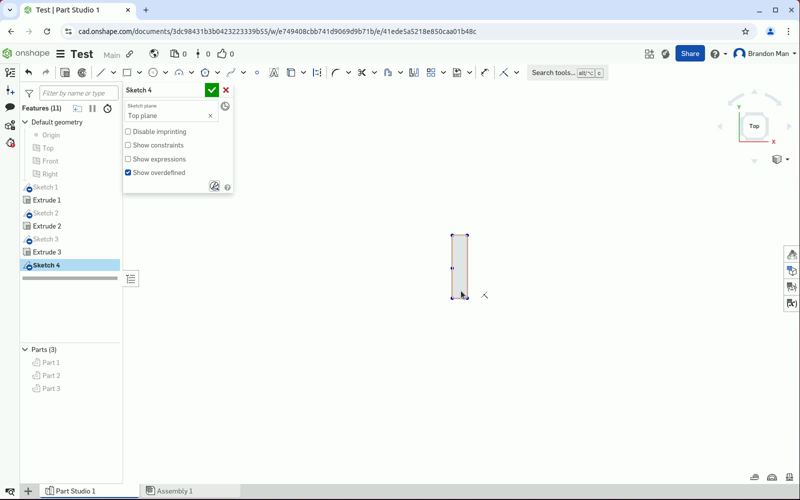
scroll(6)
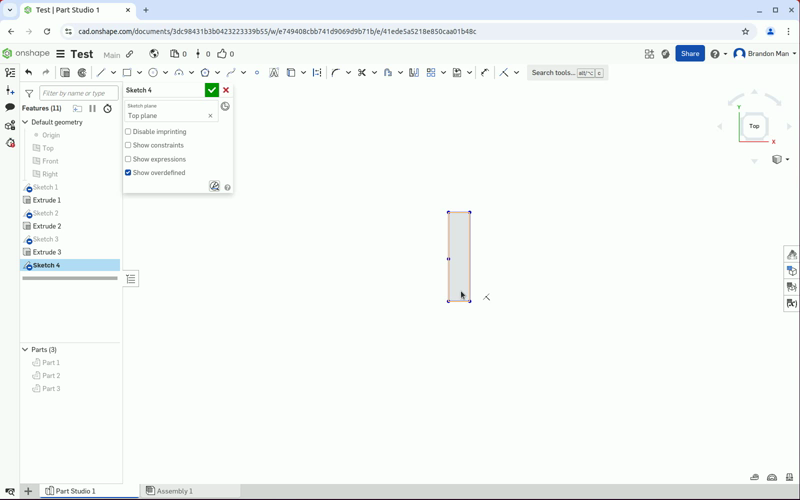
scroll(6)
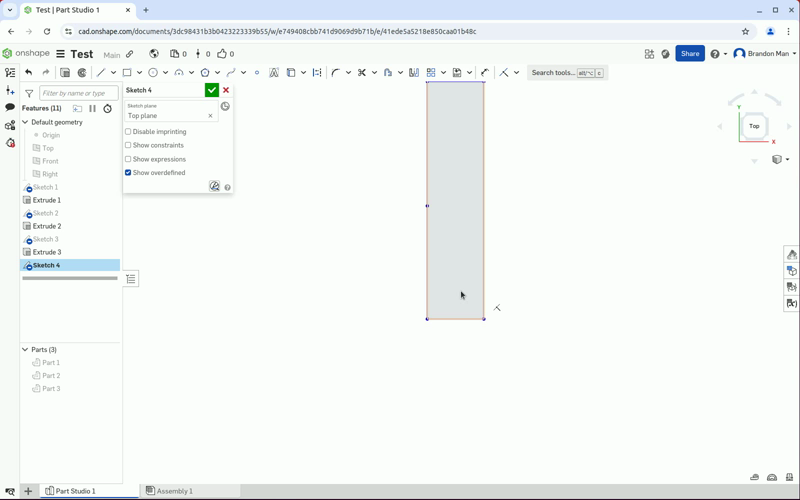
click(461, 290)
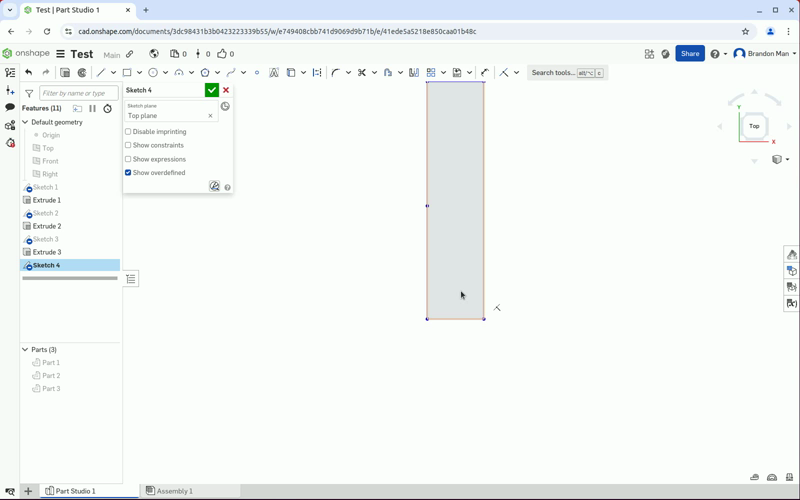
scroll(-6)
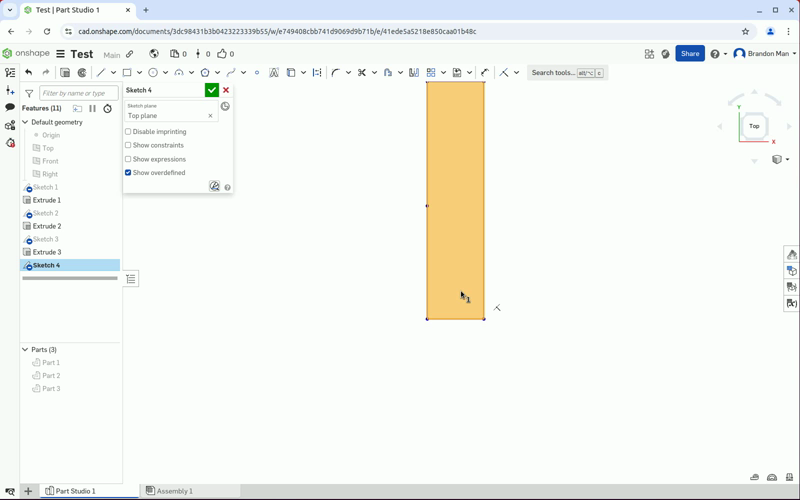
scroll(-6)
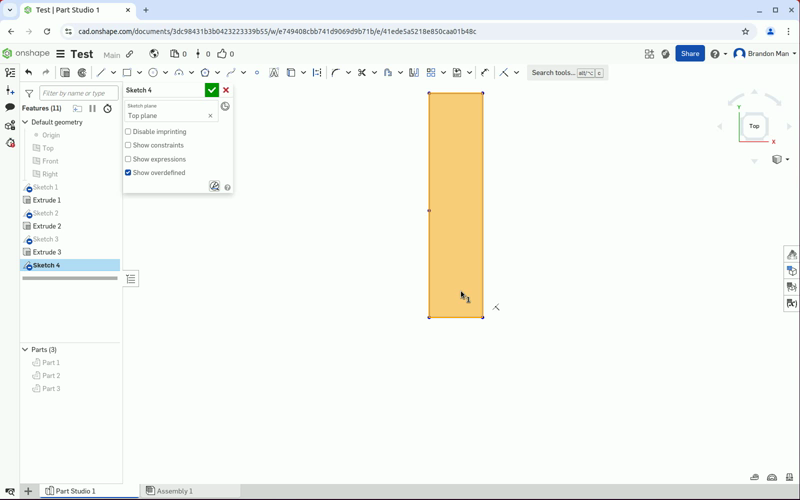
scroll(-6)
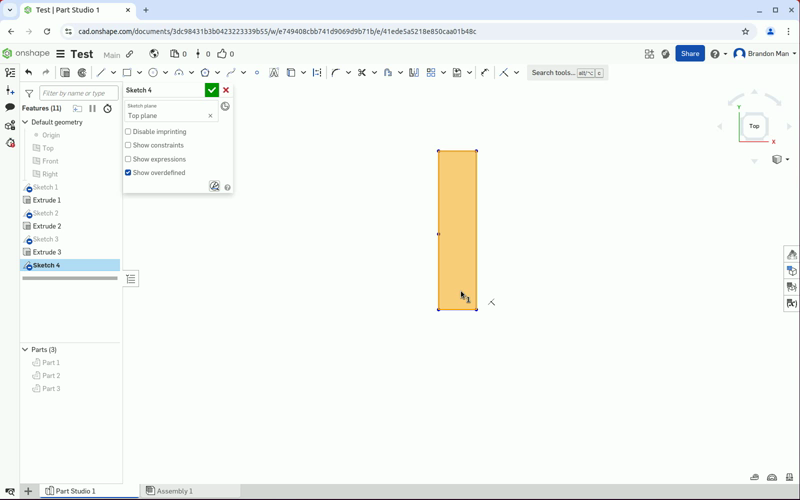
scroll(-6)
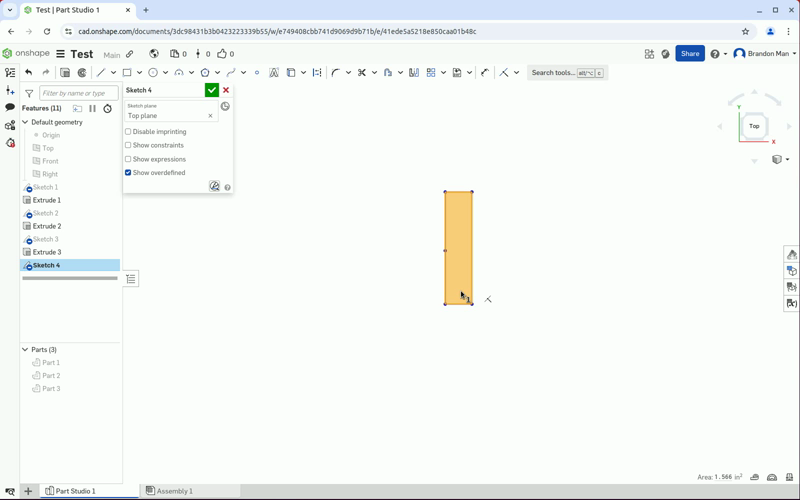
scroll(-6)
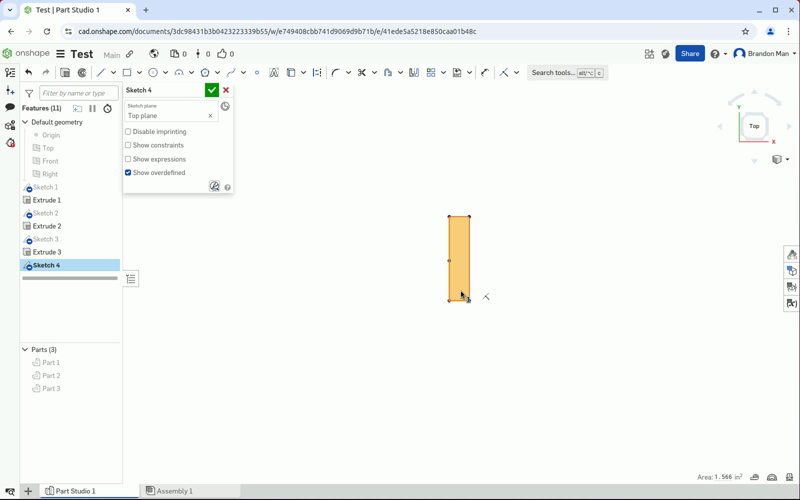
scroll(-6)
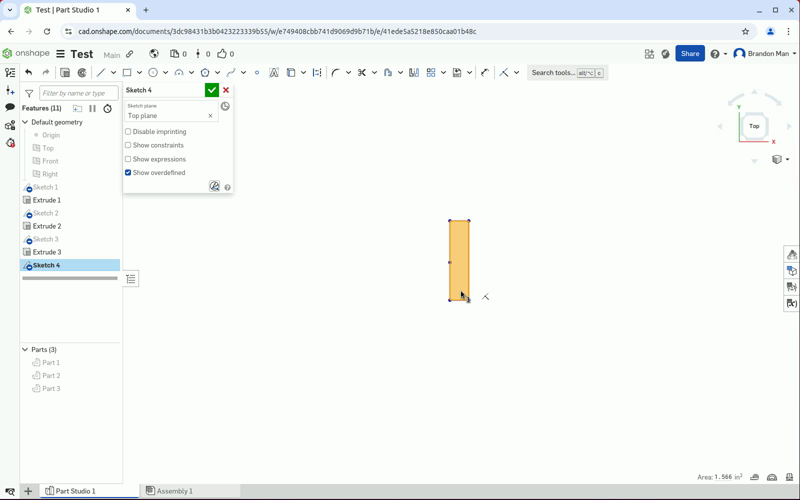
scroll(-6)
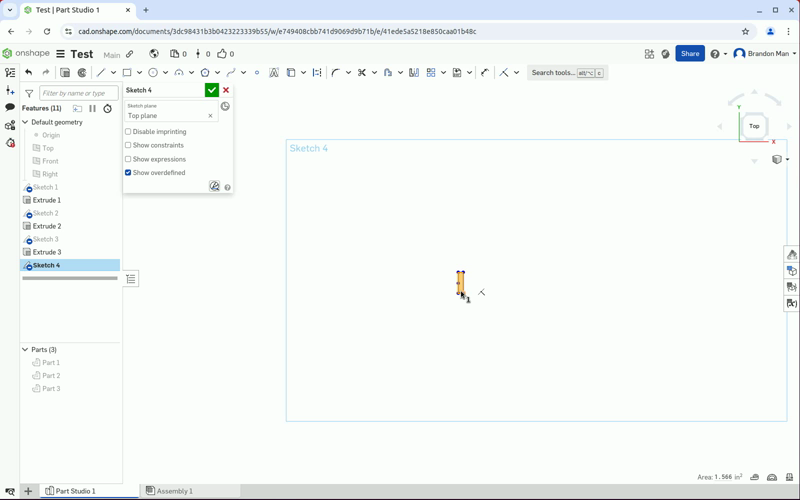
mouse_move(73, 352)
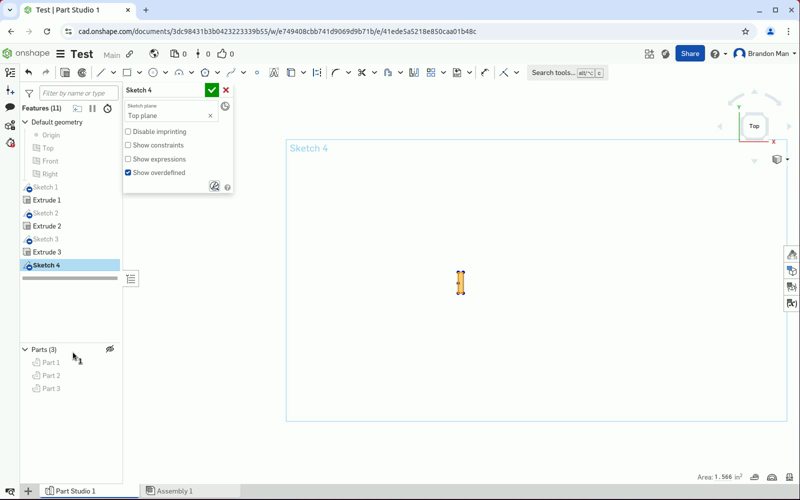
key(shift+y)
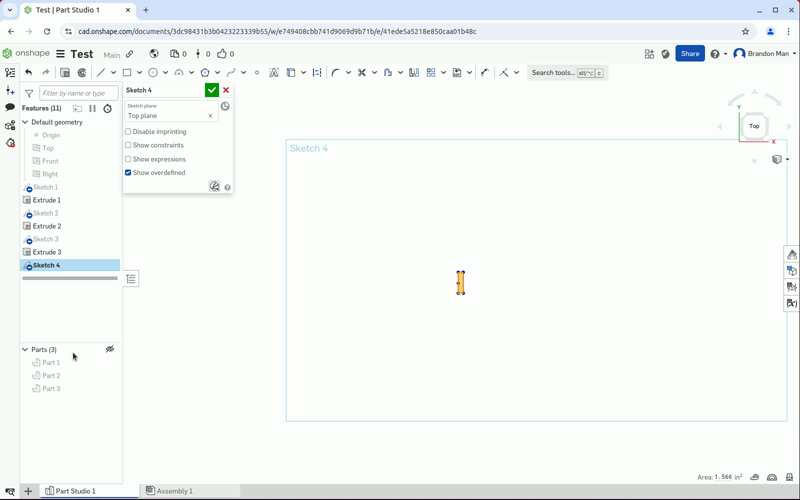
key(shift+e)
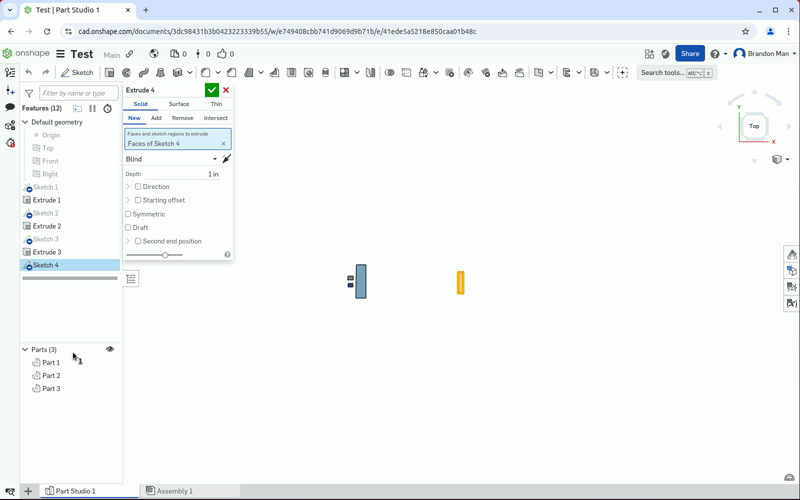
mouse_move(143, 106)
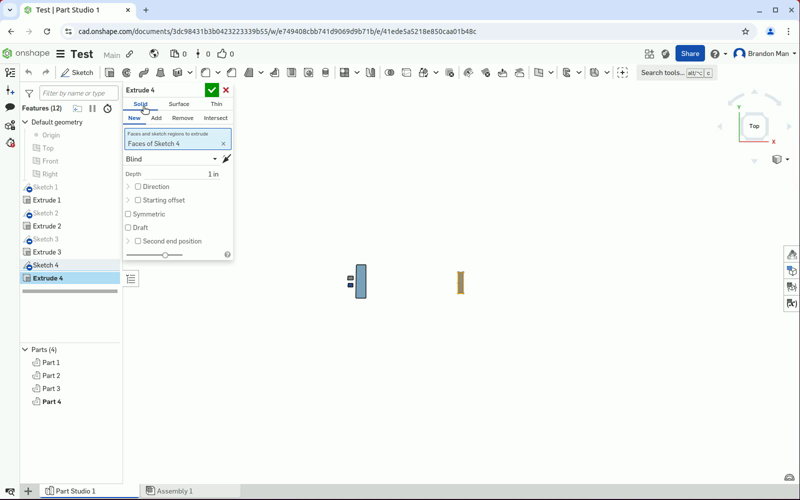
click(143, 106)
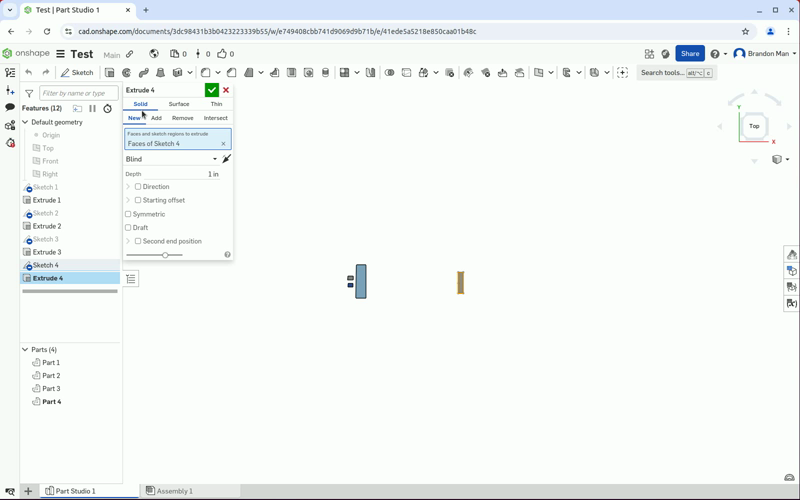
mouse_move(137, 120)
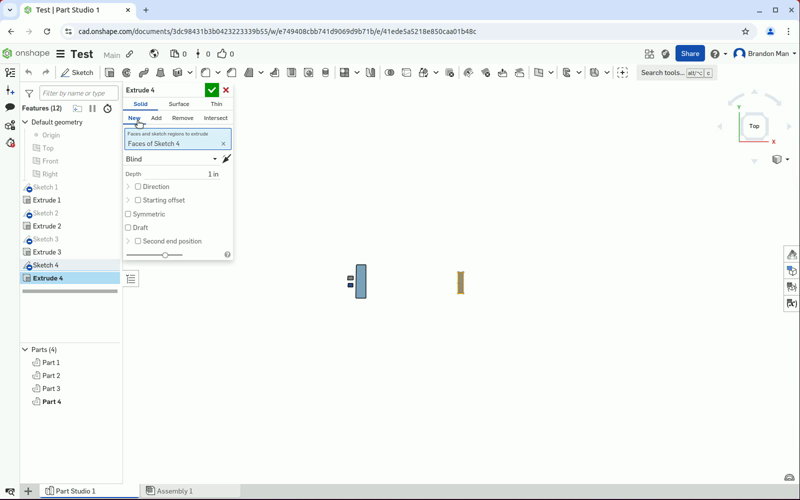
click(137, 120)
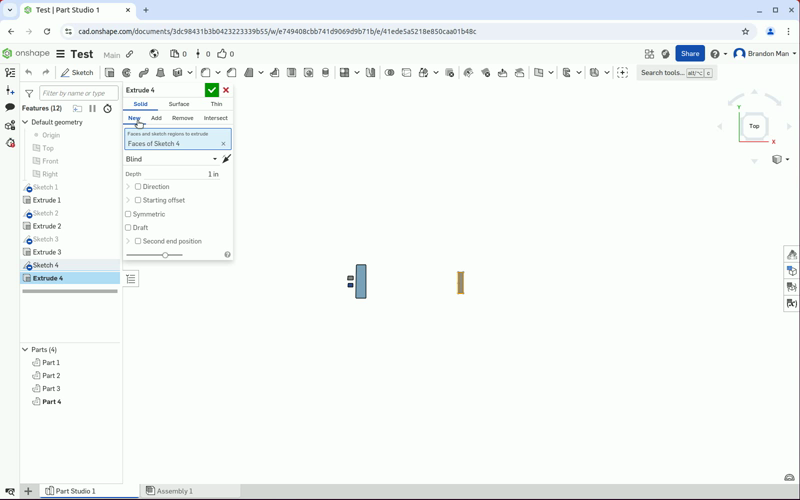
key(tab, 4)
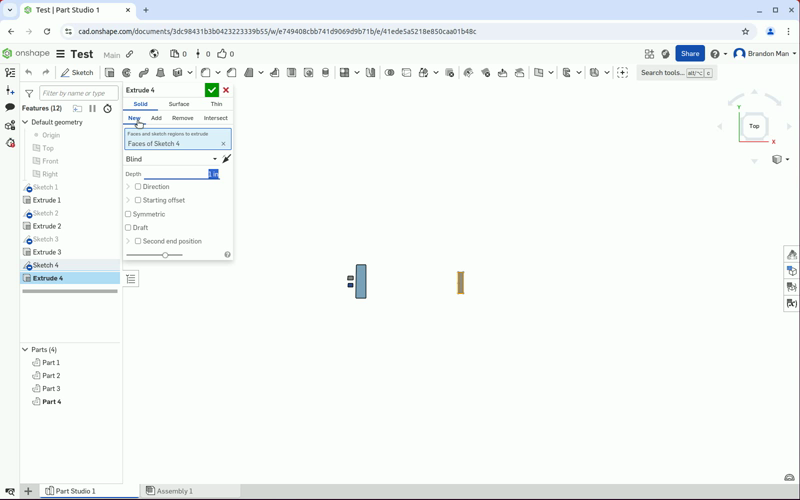
text(1.926)
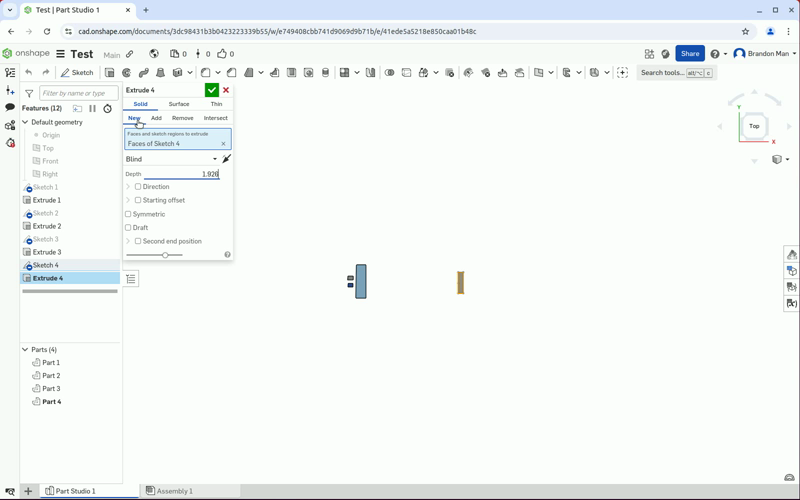
key(enter)
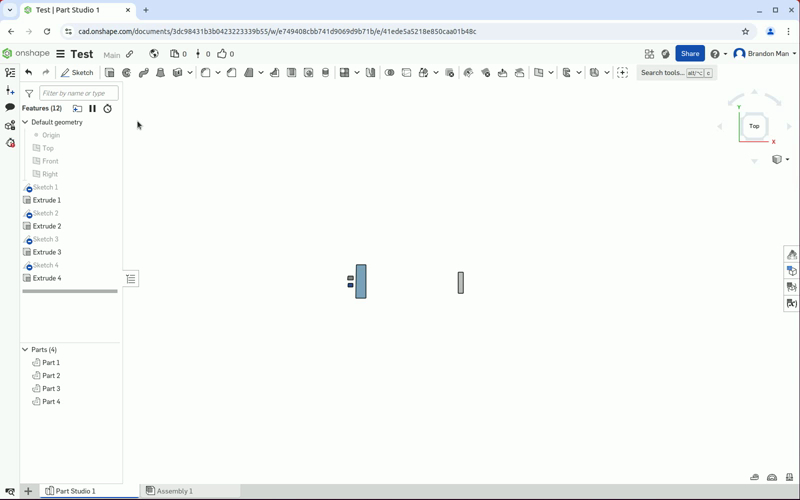
key(shift+h)
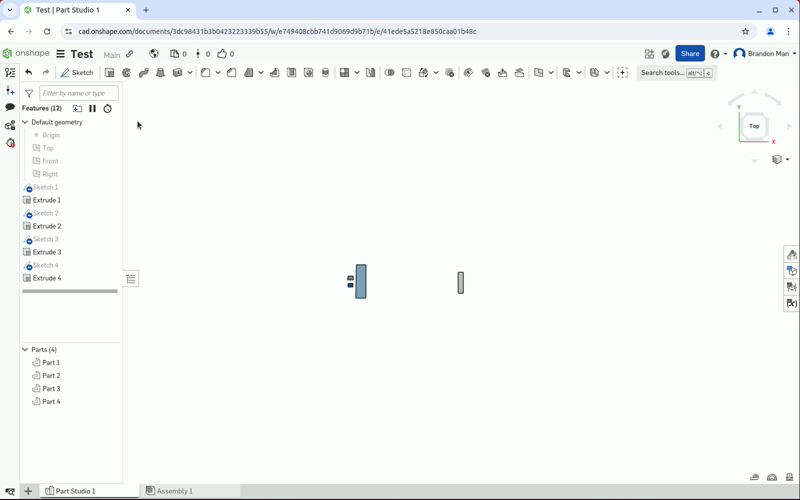
key(shift+h)
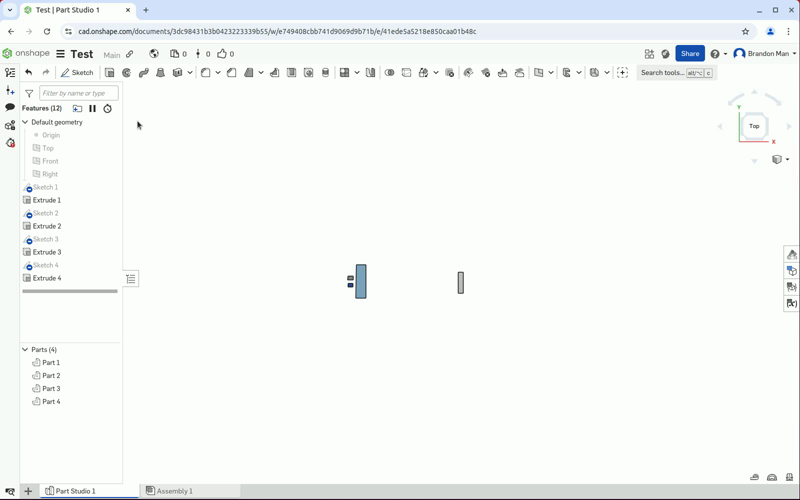
mouse_move(73, 189)
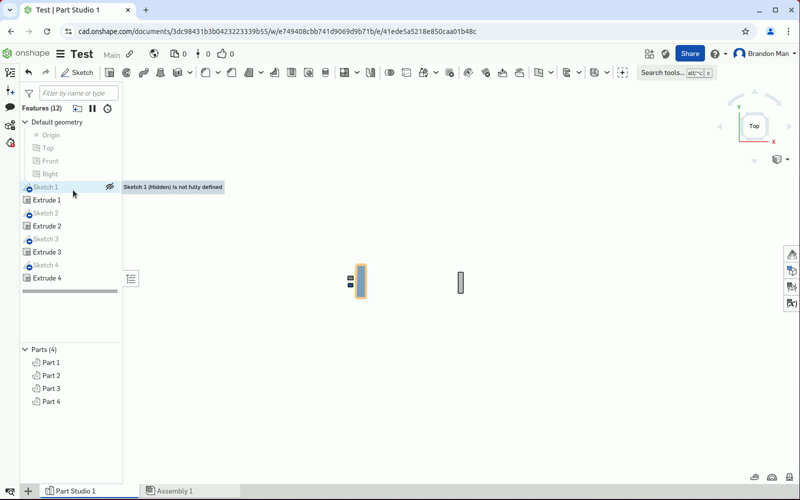
click(73, 189)
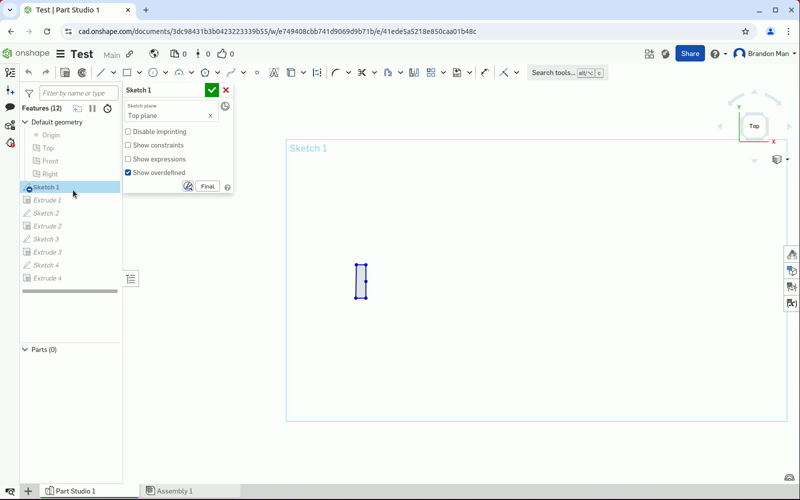
mouse_move(229, 92)
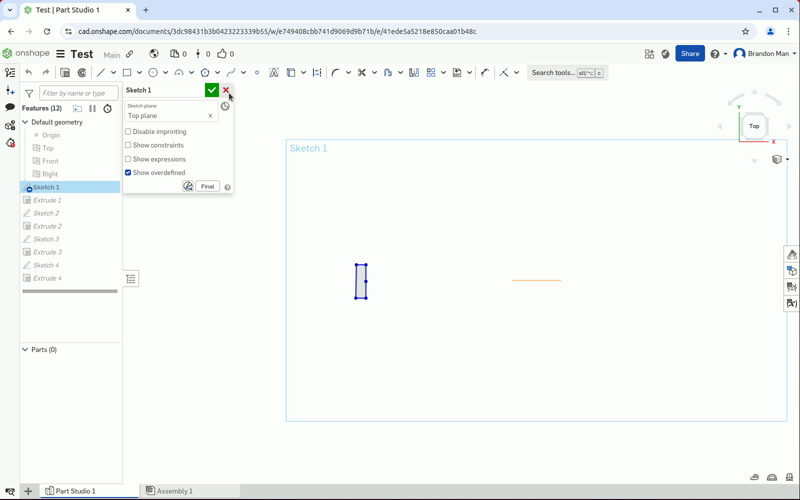
click(229, 92)
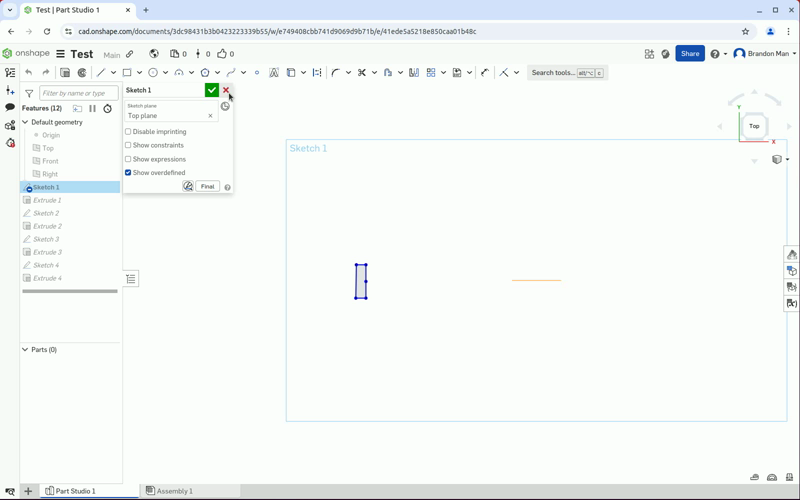
key(shift+s)
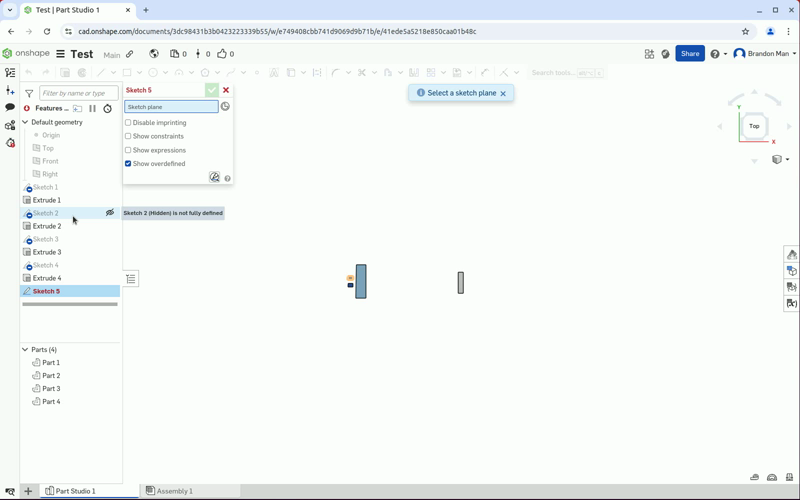
scroll(3)
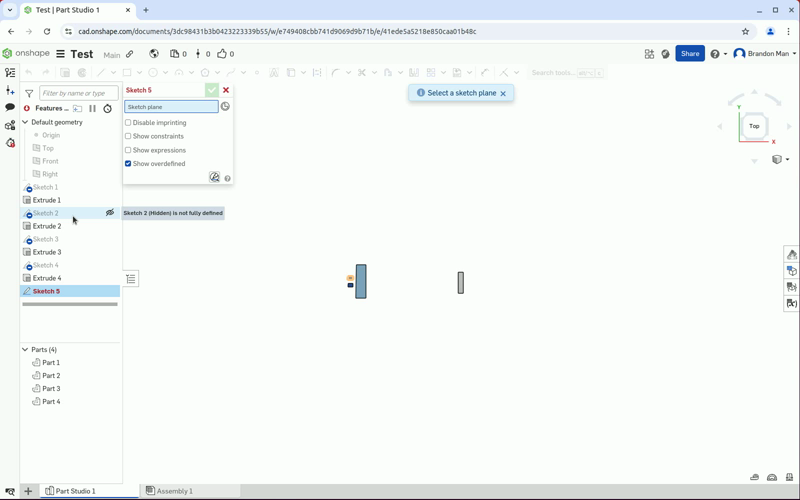
mouse_move(73, 150)
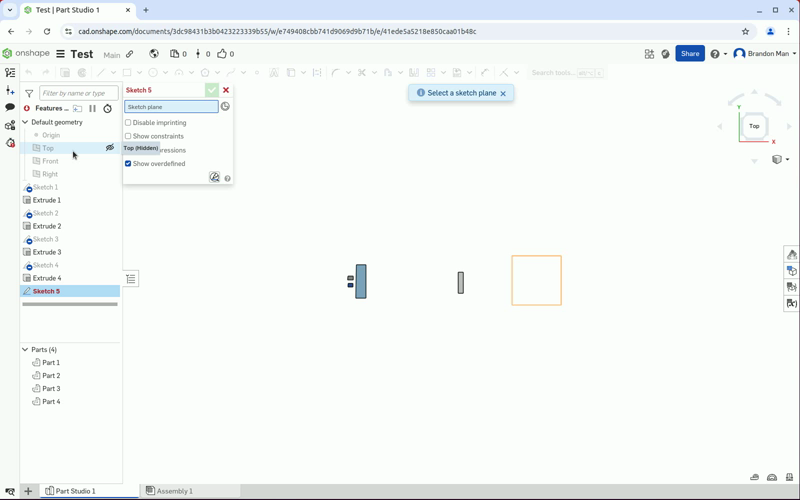
click(73, 150)
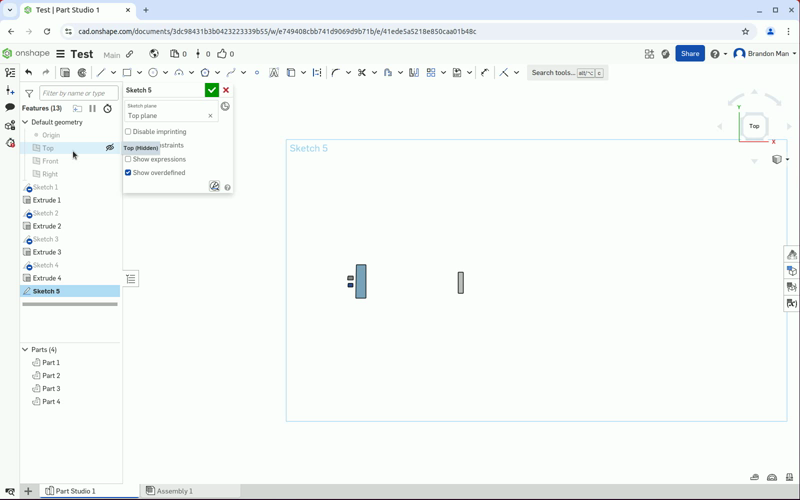
mouse_move(73, 352)
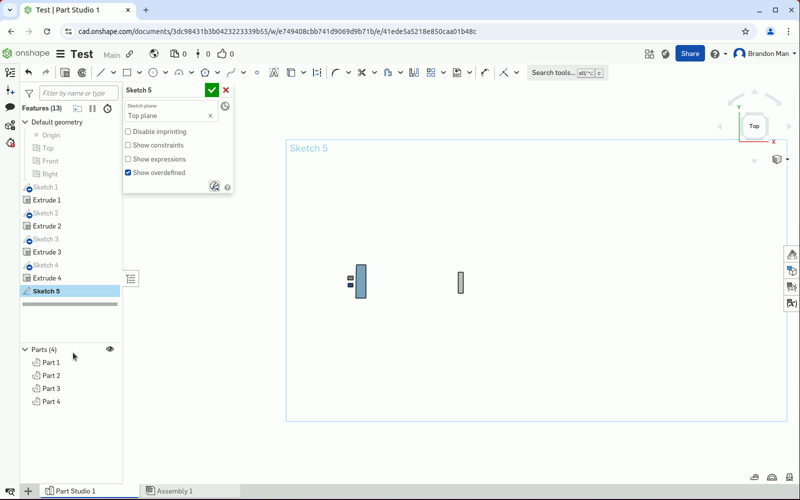
key(y)
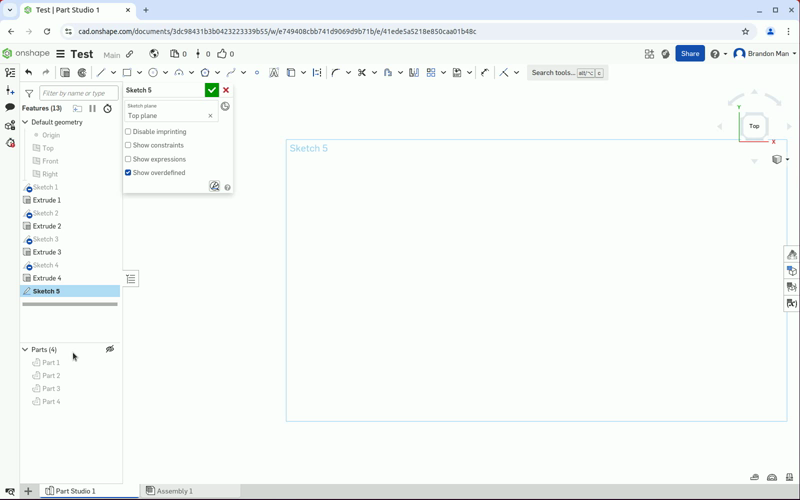
key(l)
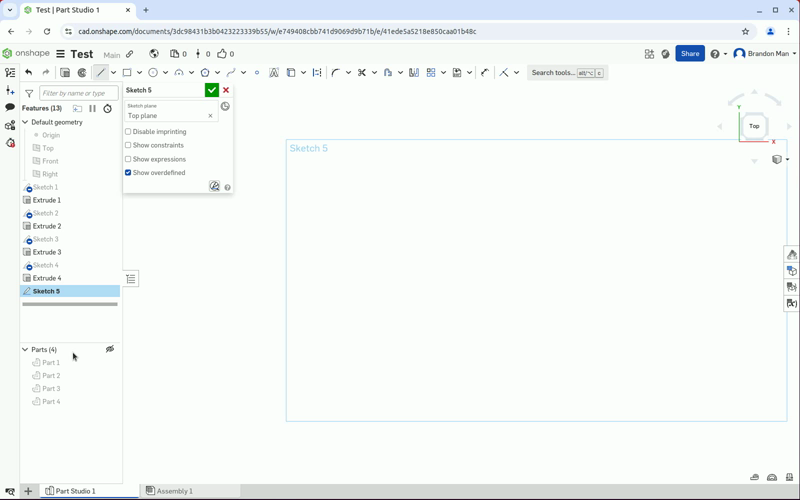
key_down(shift)
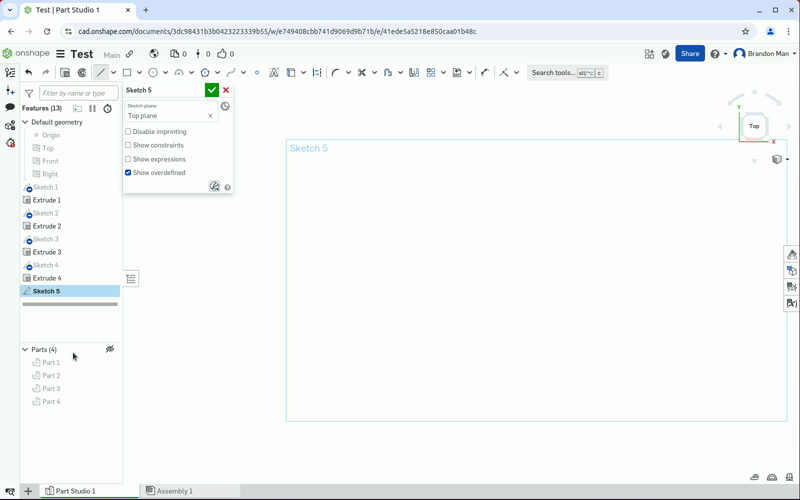
mouse_move(464, 278)
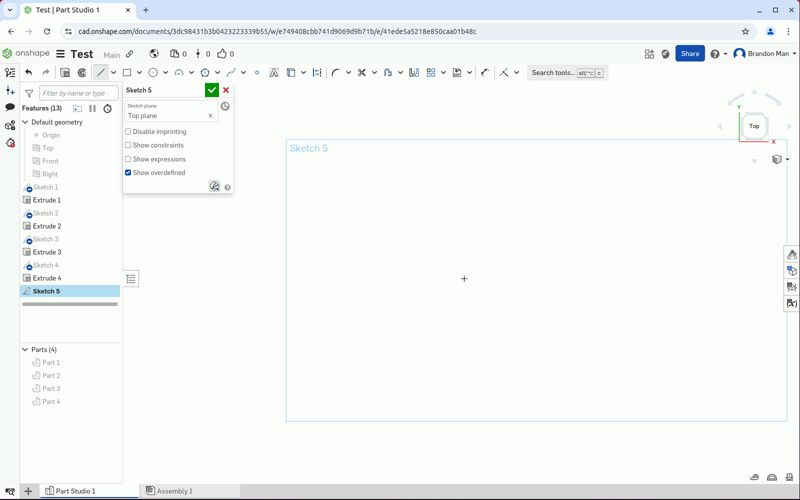
click(464, 278)
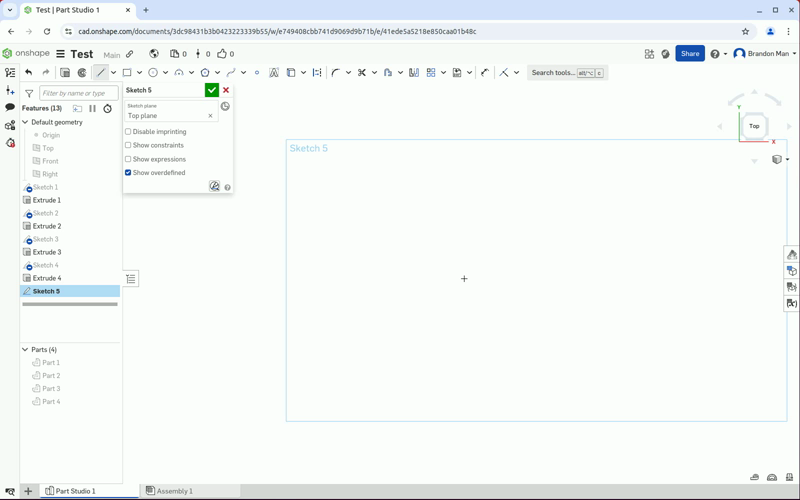
key_up(shift)
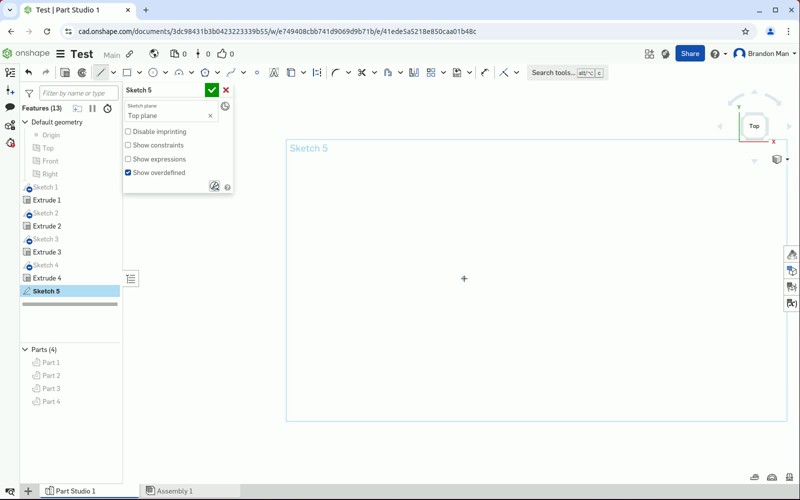
key_down(shift)
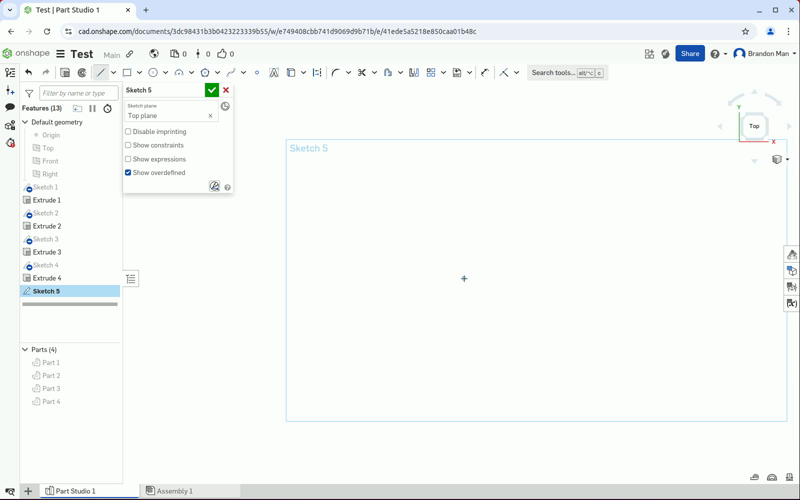
mouse_move(494, 278)
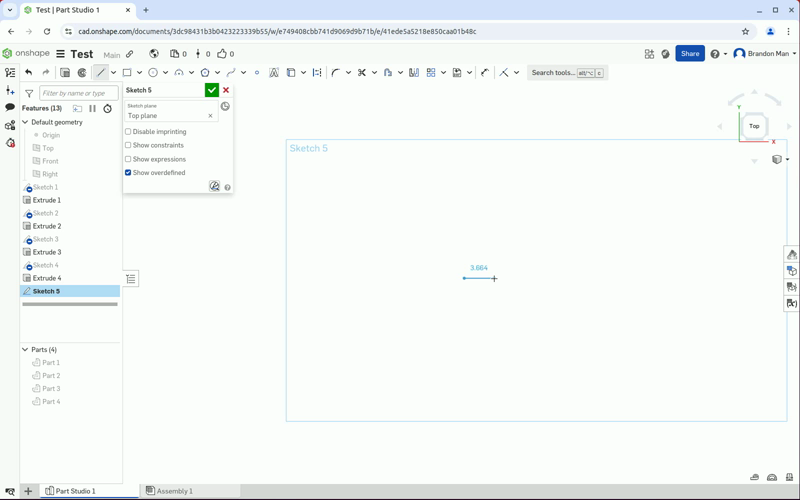
mouse_move(478, 278)
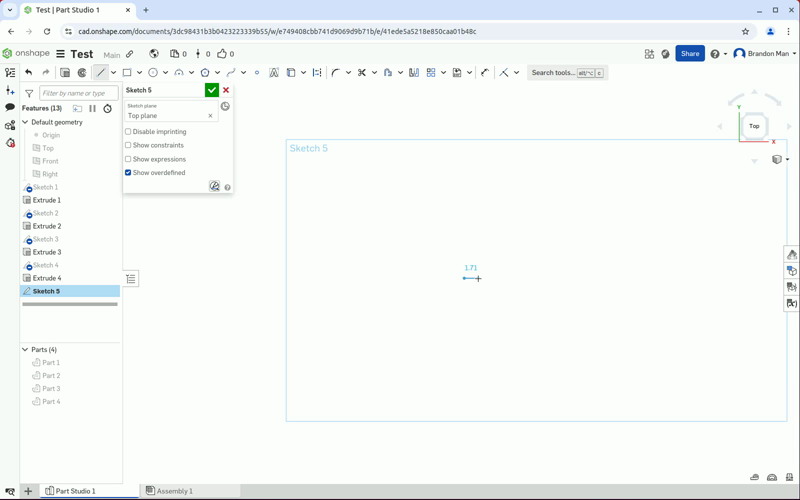
click(478, 278)
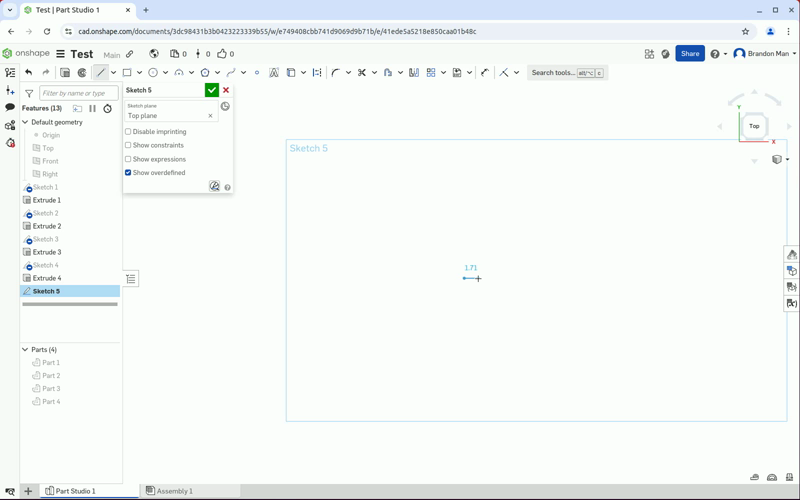
key_up(shift)
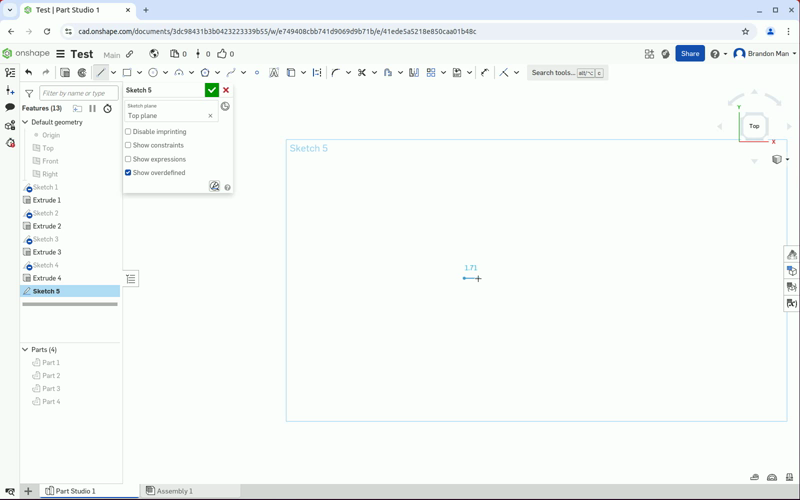
key_down(shift)
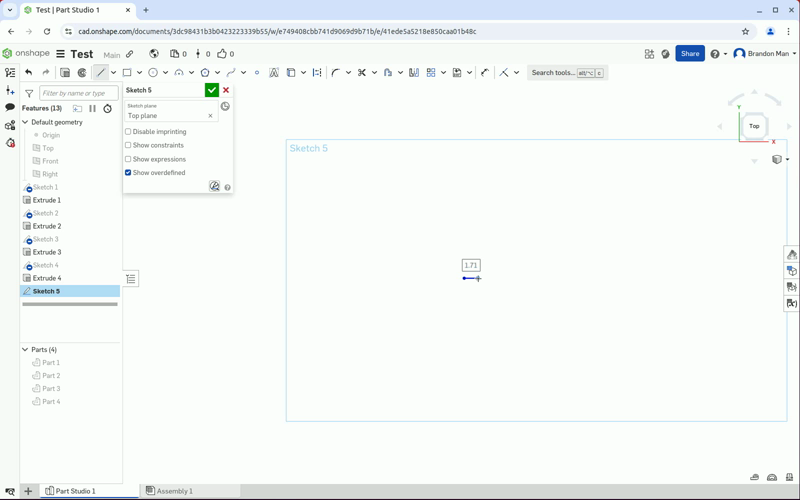
mouse_move(508, 278)
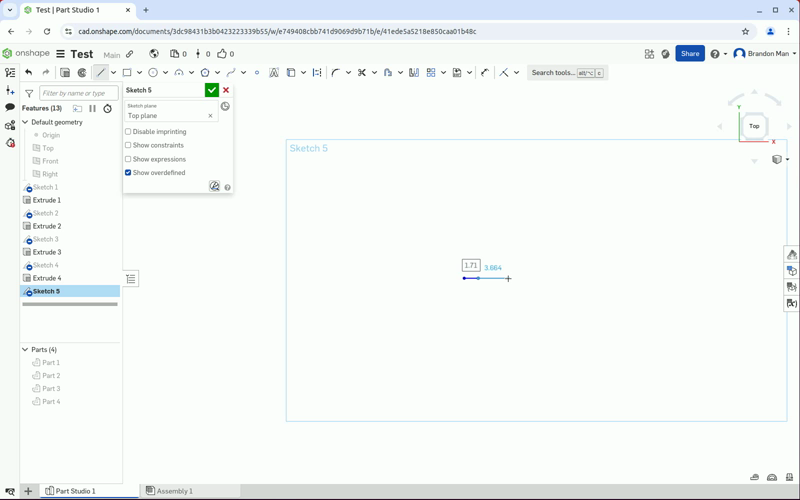
mouse_move(478, 272)
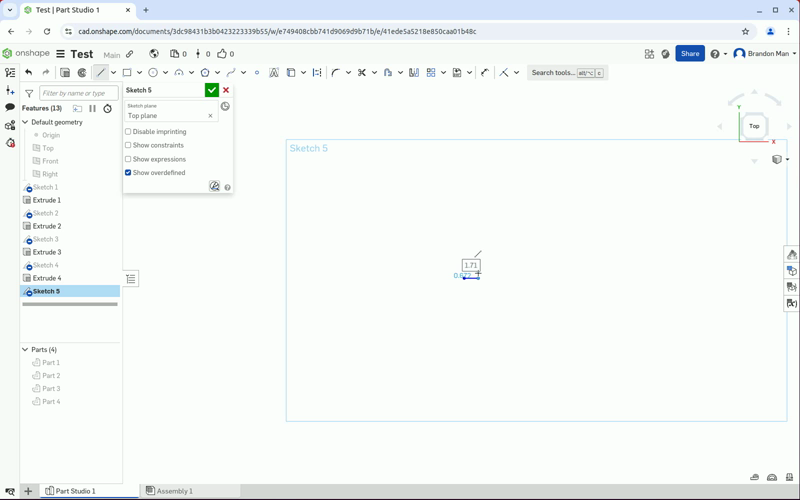
scroll(6)
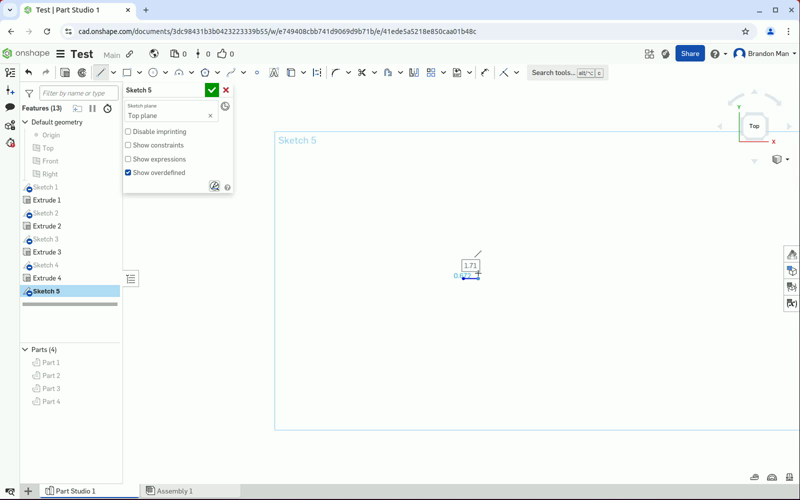
scroll(6)
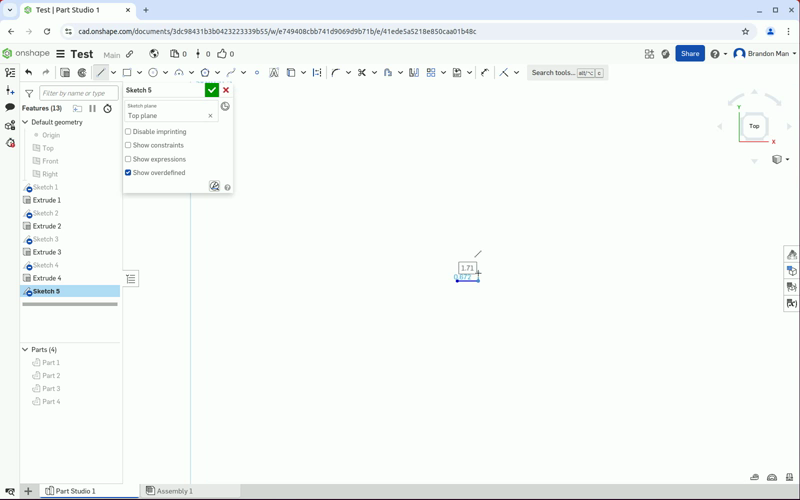
scroll(6)
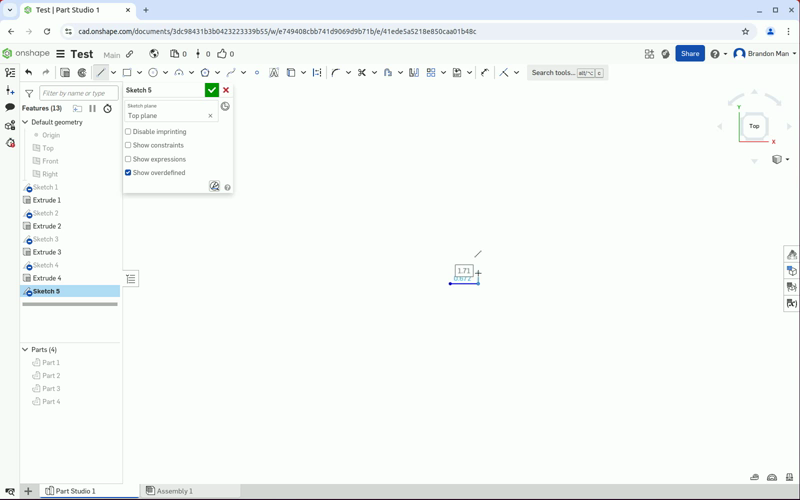
scroll(6)
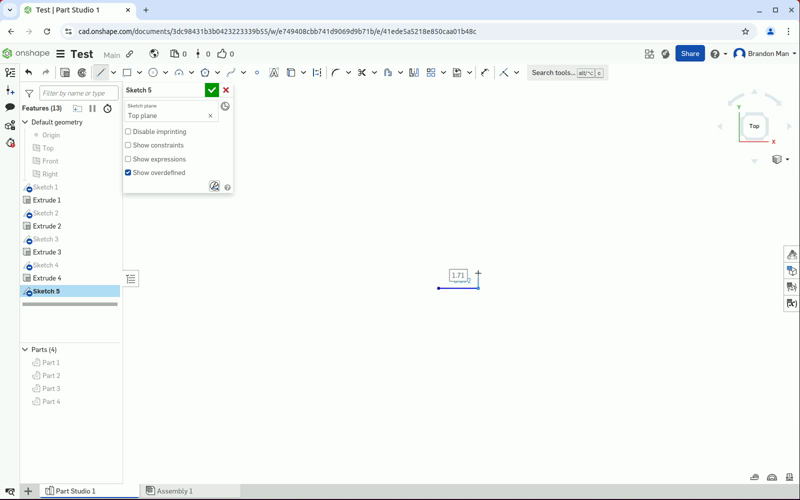
scroll(6)
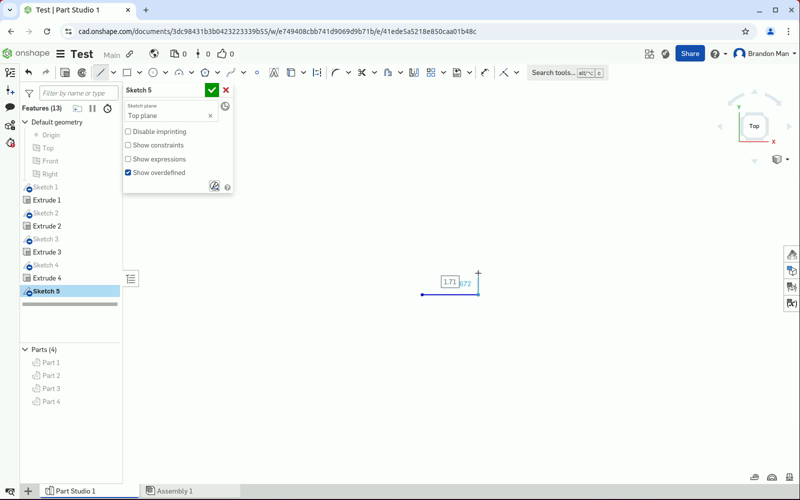
scroll(6)
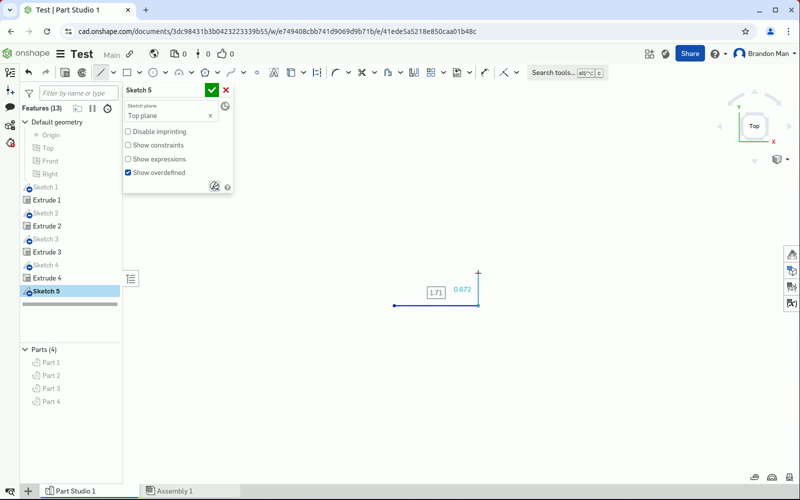
scroll(6)
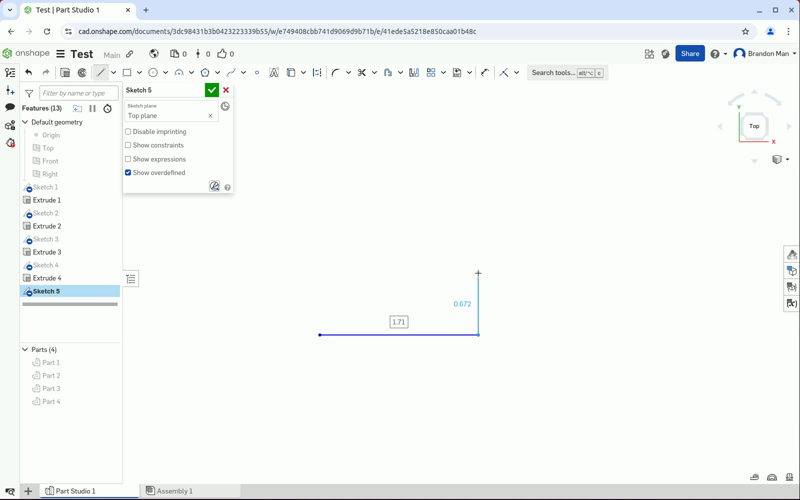
click(478, 272)
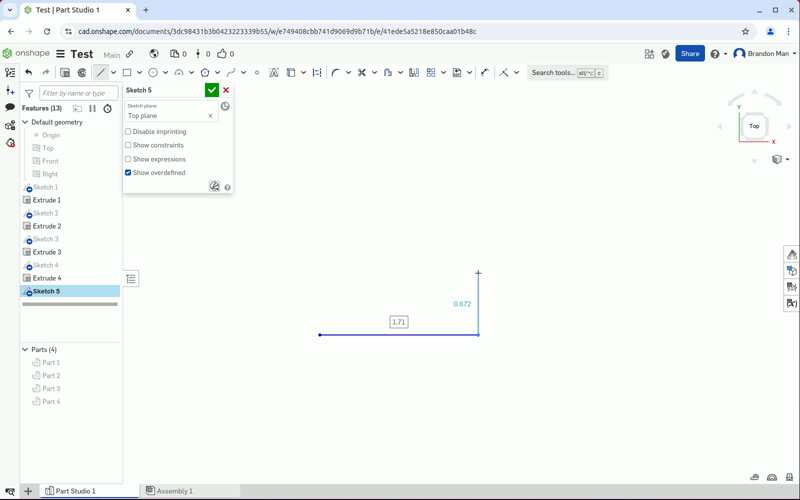
scroll(-6)
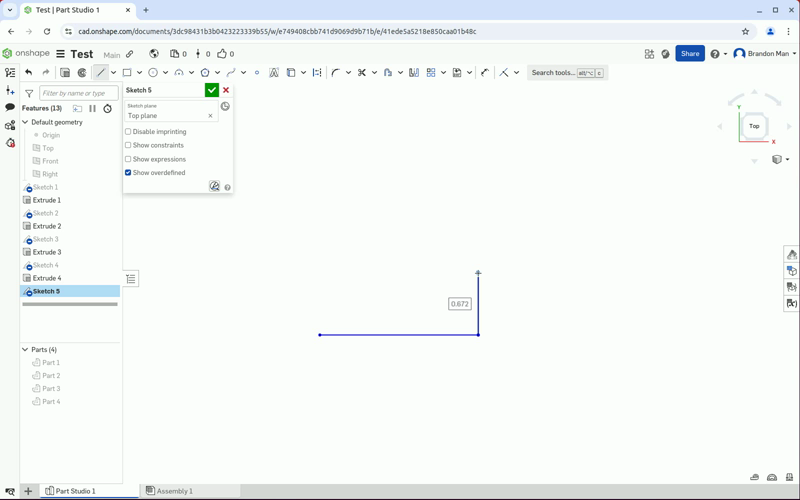
scroll(-6)
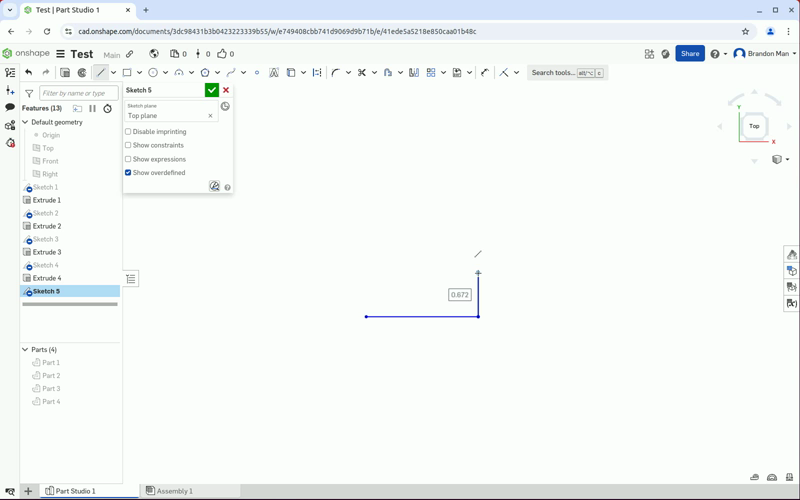
scroll(-6)
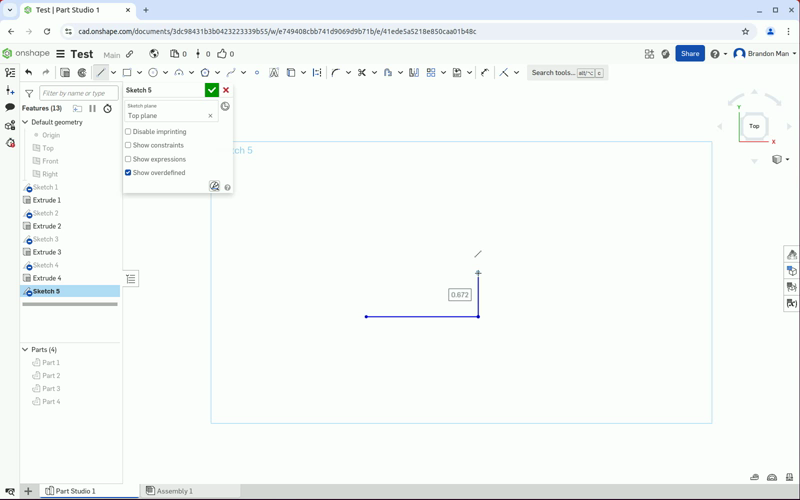
scroll(-6)
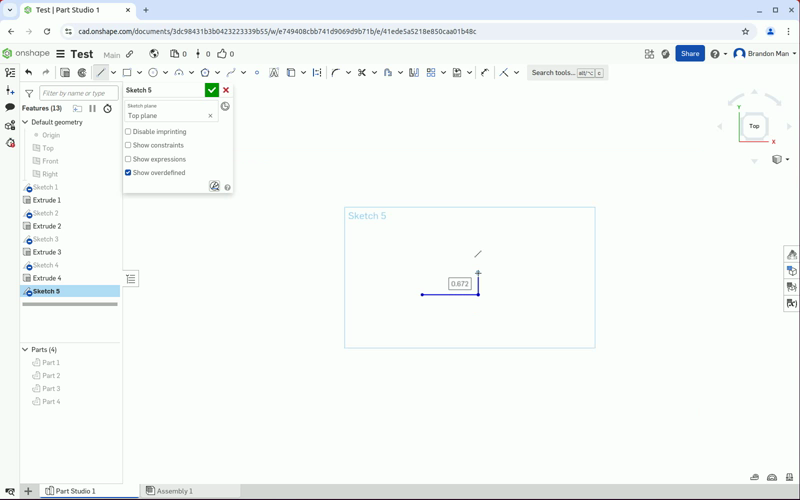
scroll(-6)
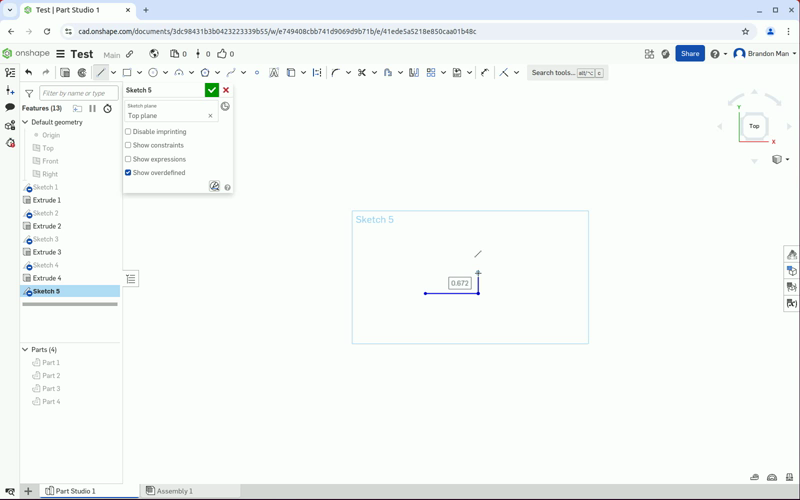
scroll(-6)
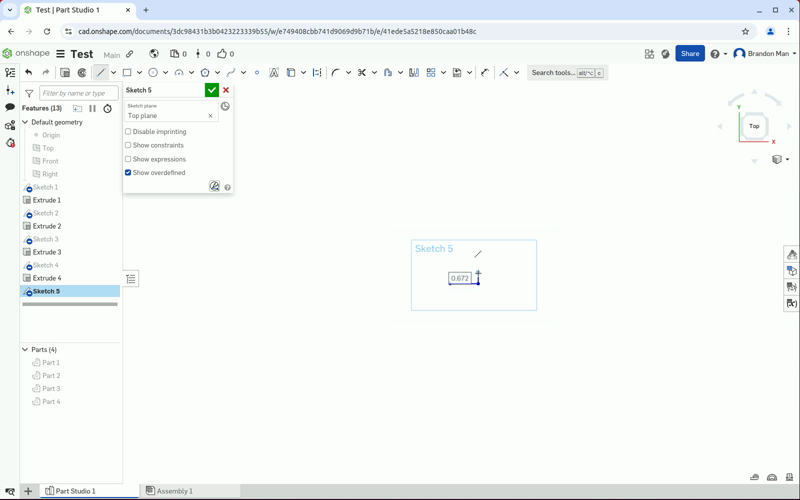
scroll(-6)
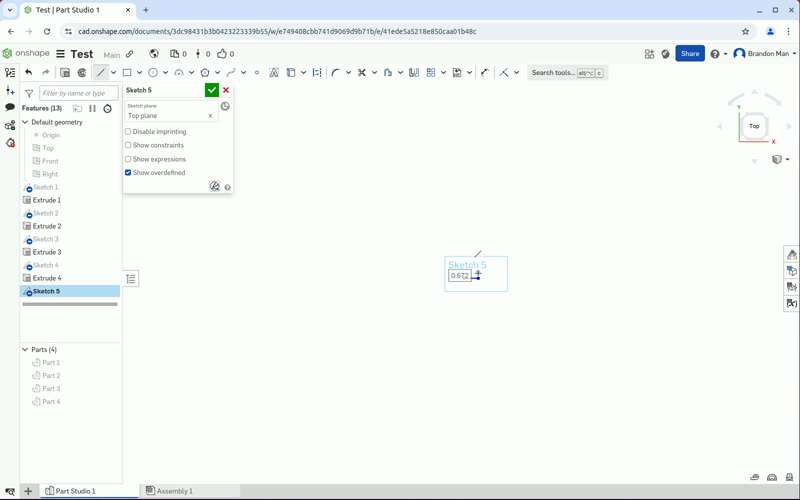
key_up(shift)
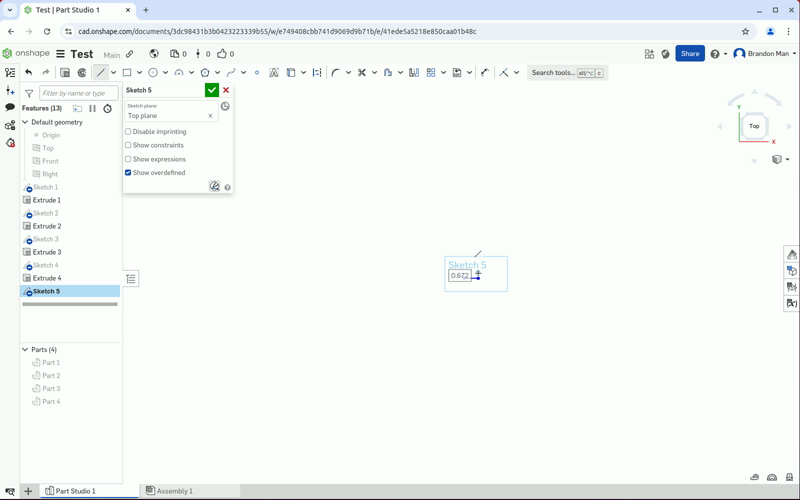
key_down(shift)
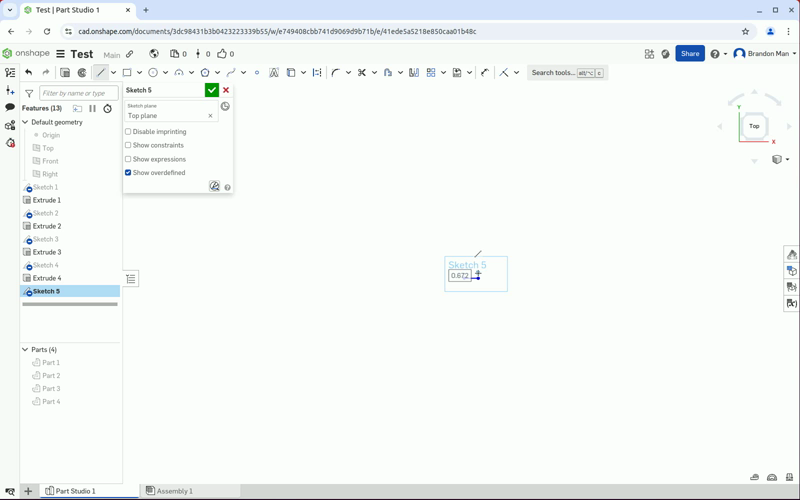
mouse_move(508, 272)
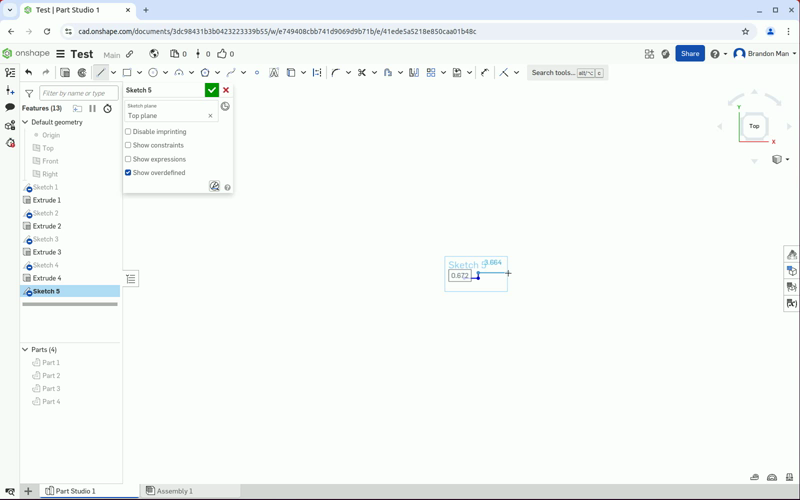
mouse_move(464, 272)
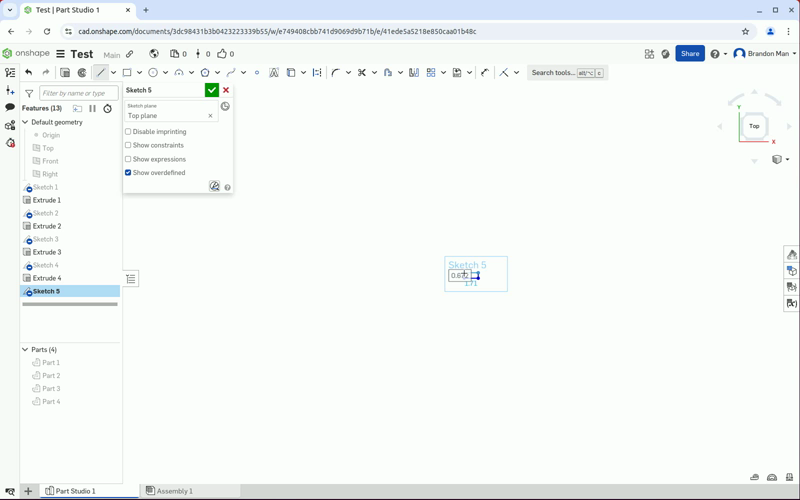
click(464, 272)
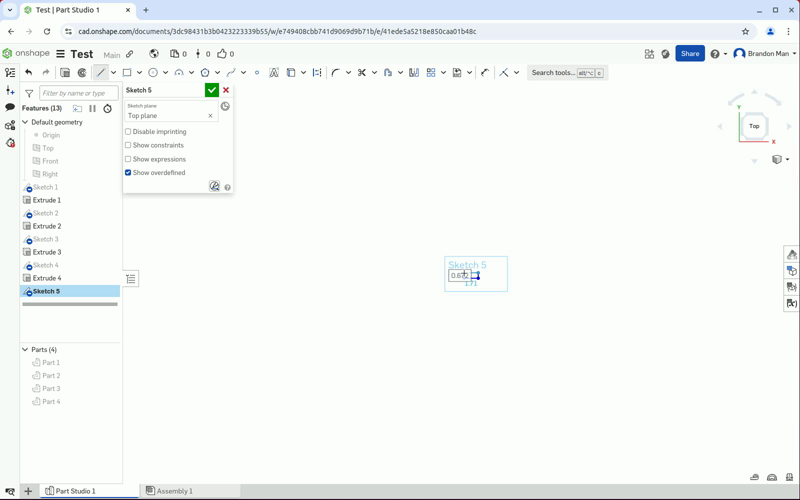
key_up(shift)
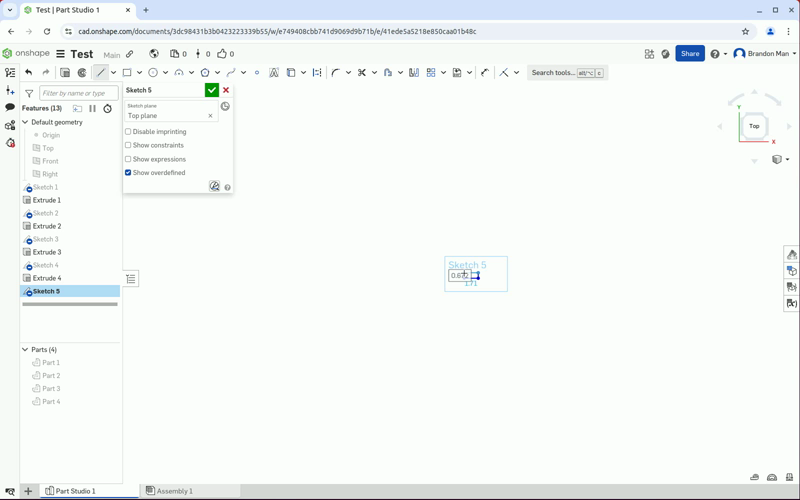
mouse_move(494, 272)
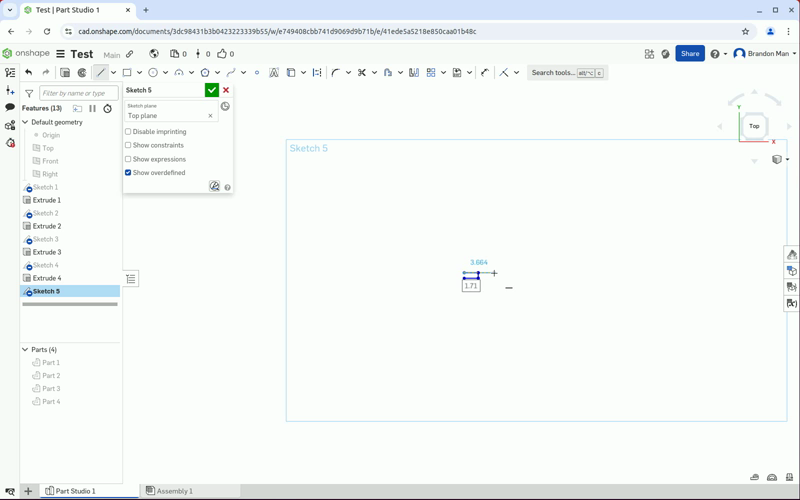
key_down(shift)
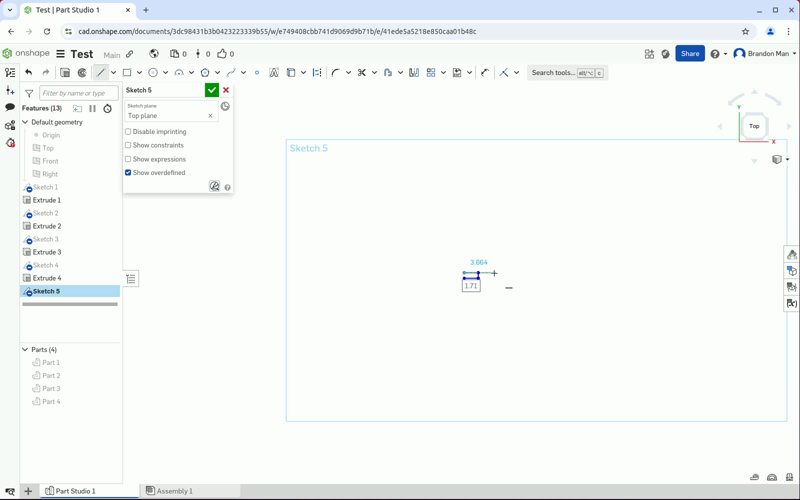
mouse_move(464, 278)
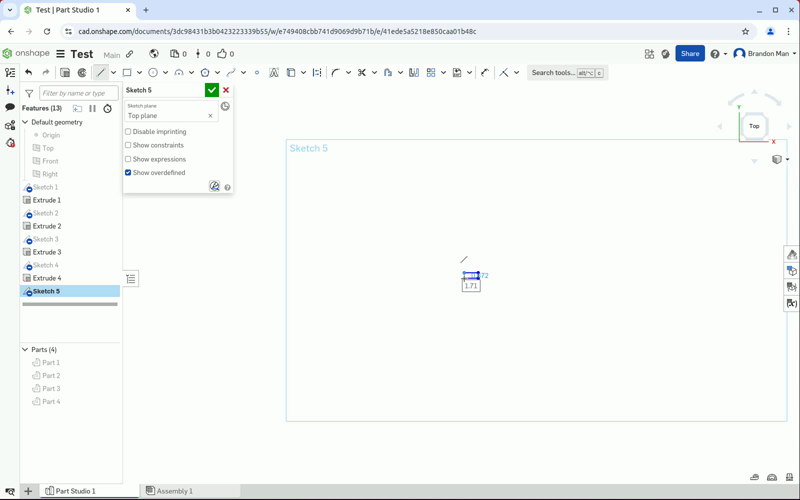
scroll(6)
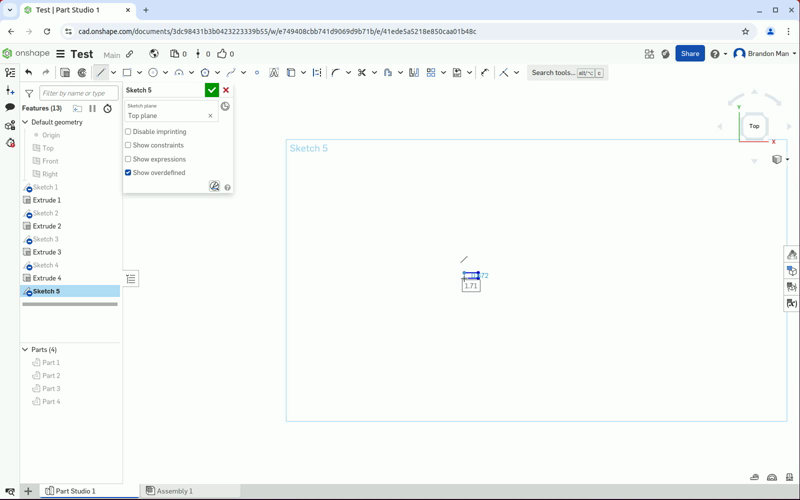
scroll(6)
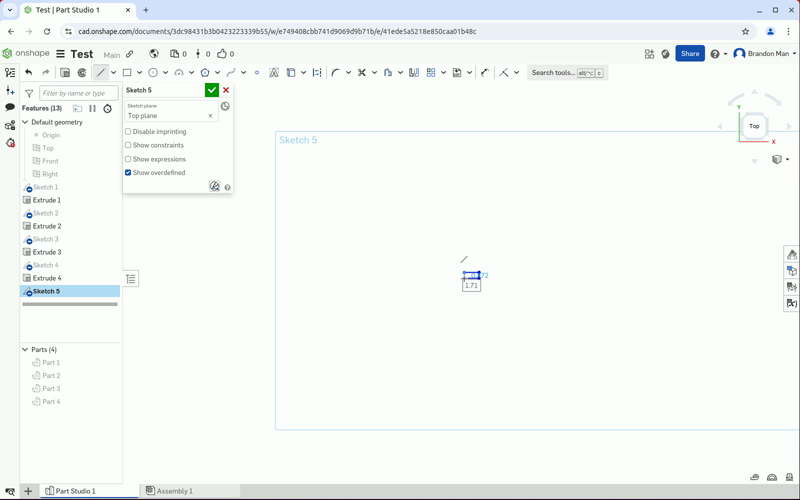
scroll(6)
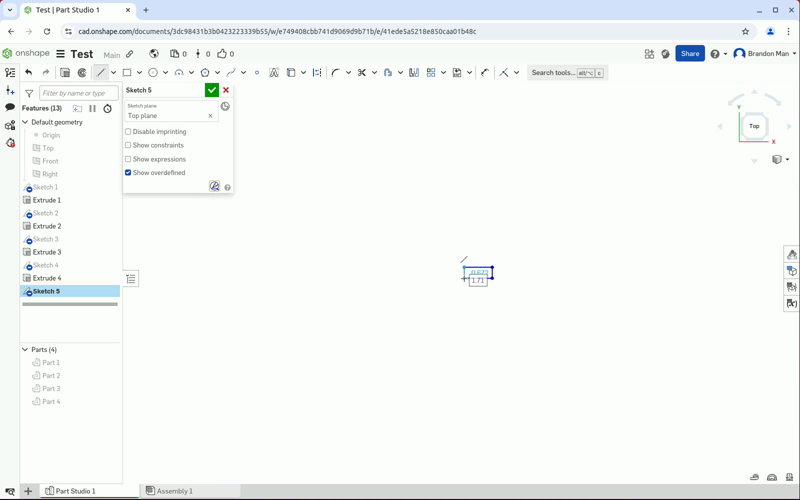
scroll(6)
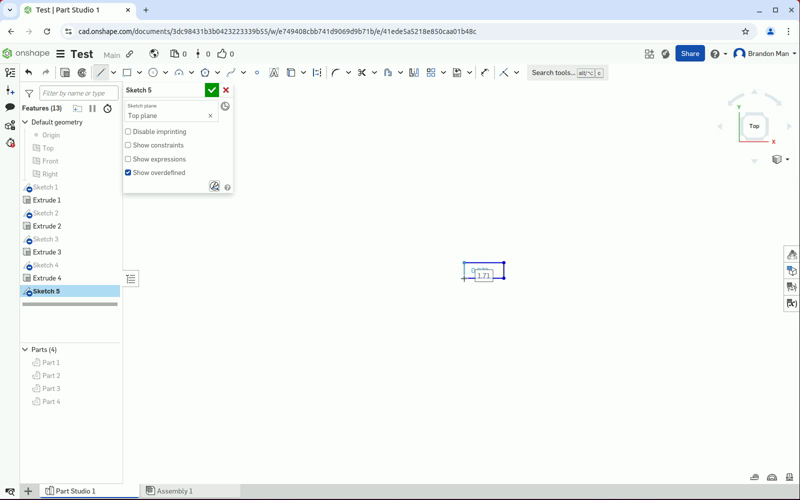
scroll(6)
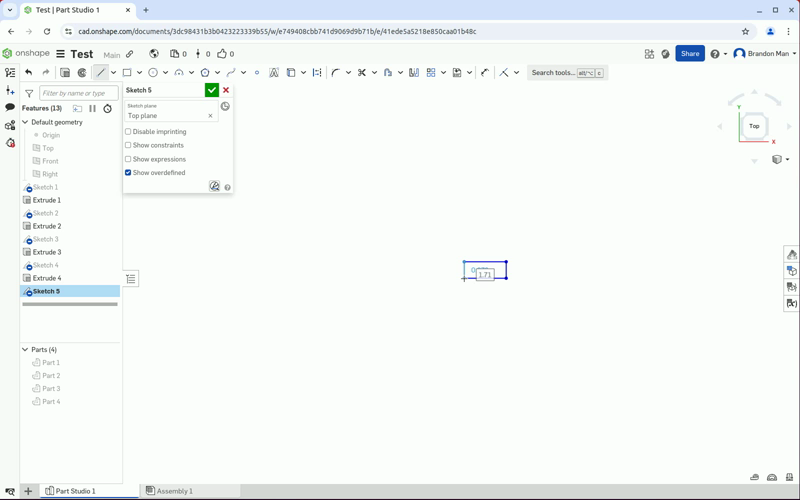
scroll(6)
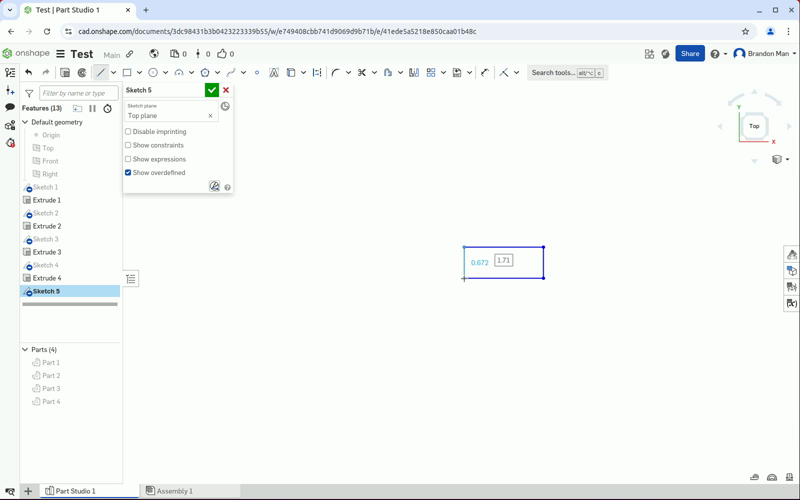
scroll(6)
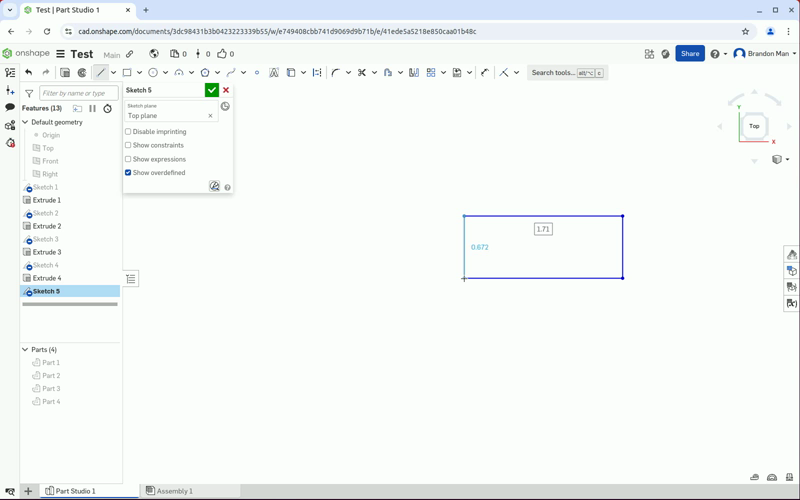
key_up(shift)
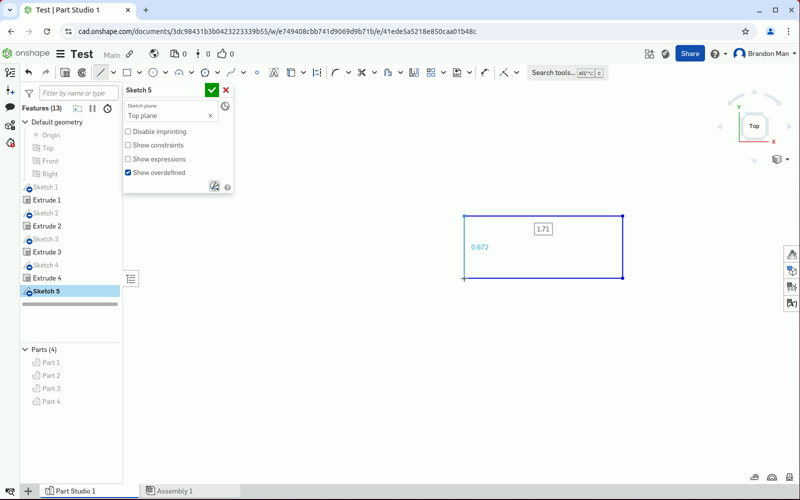
click(464, 278)
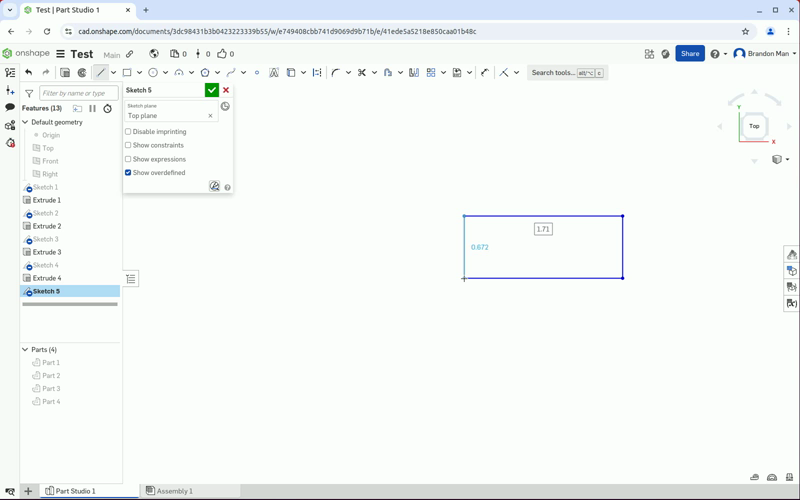
scroll(-6)
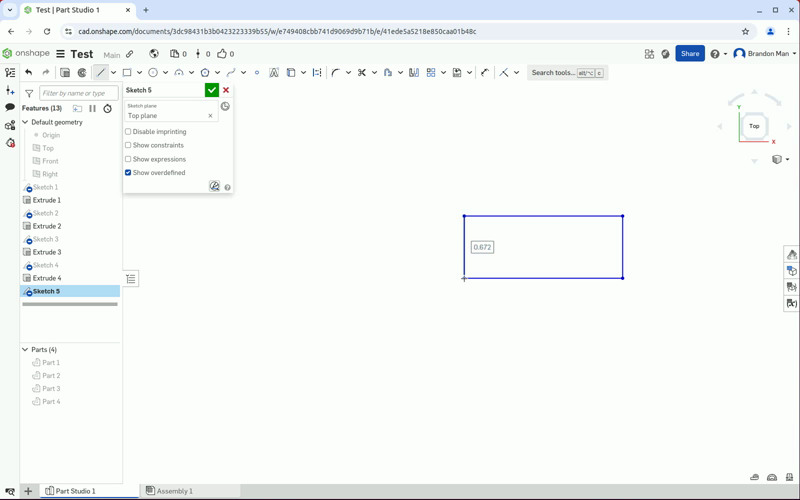
scroll(-6)
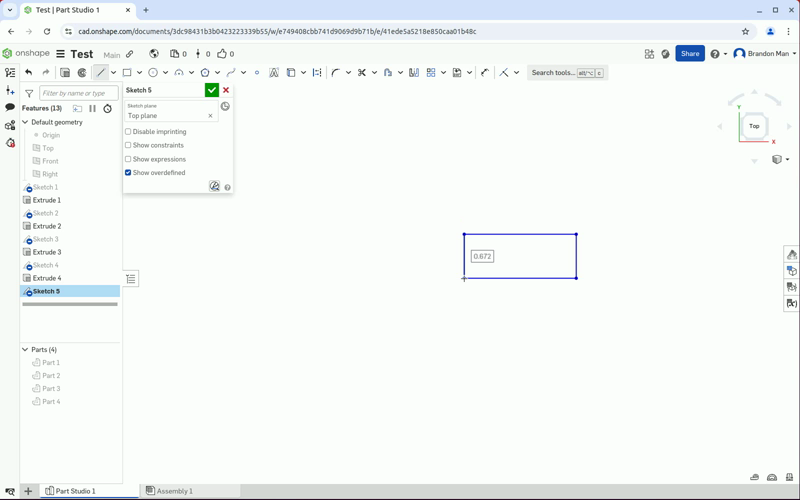
scroll(-6)
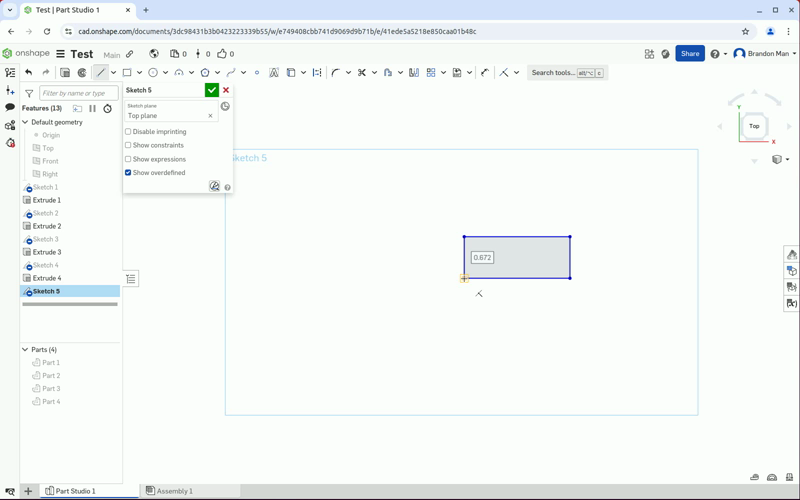
scroll(-6)
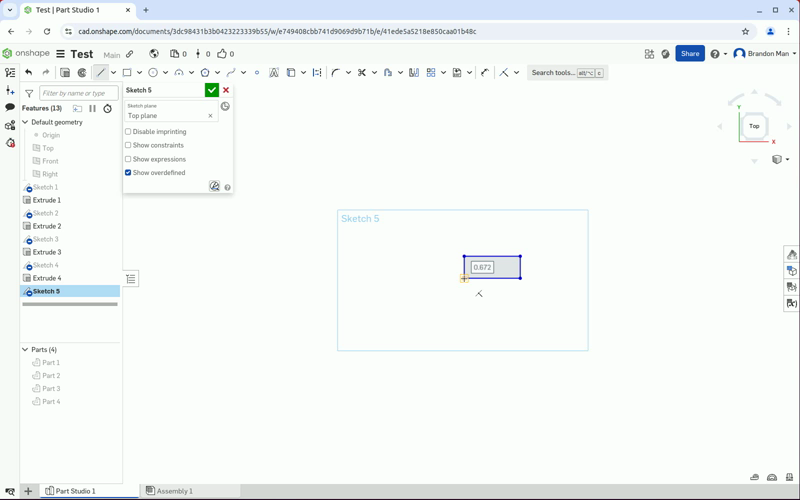
scroll(-6)
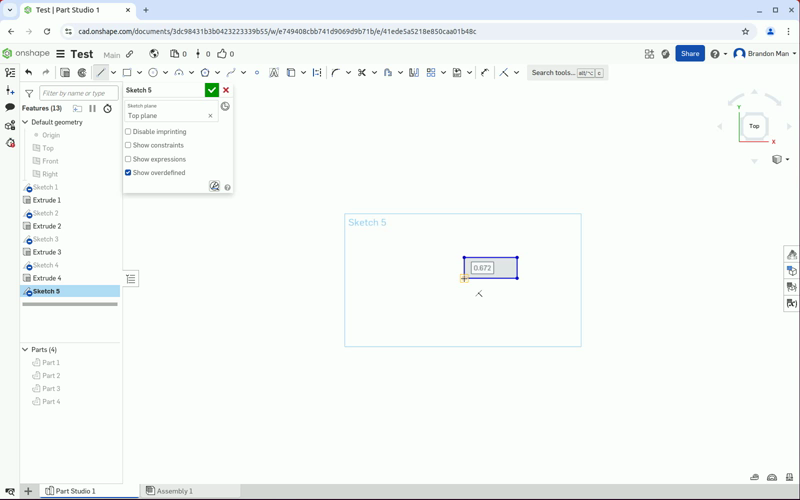
scroll(-6)
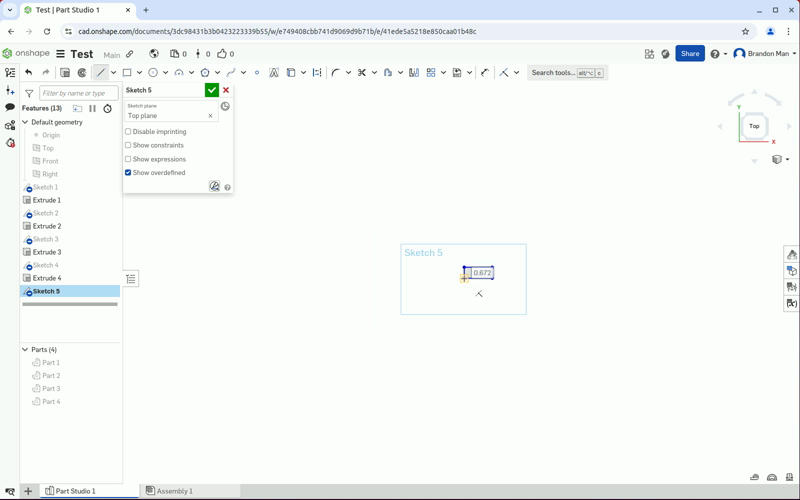
scroll(-6)
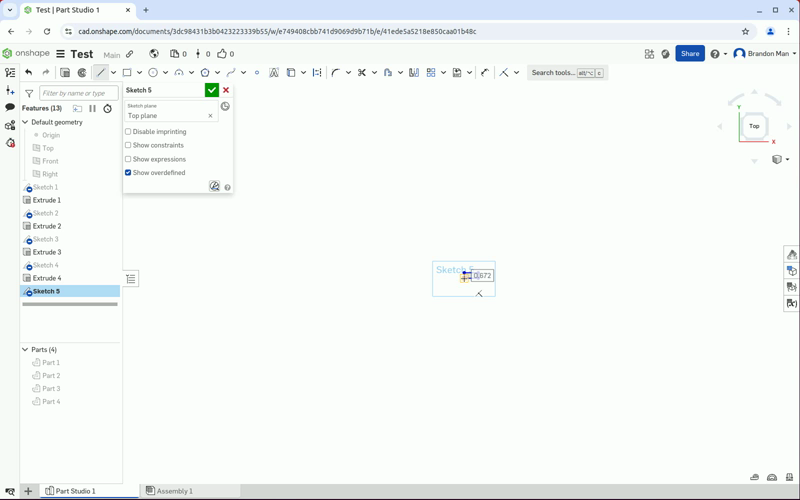
key(esc)
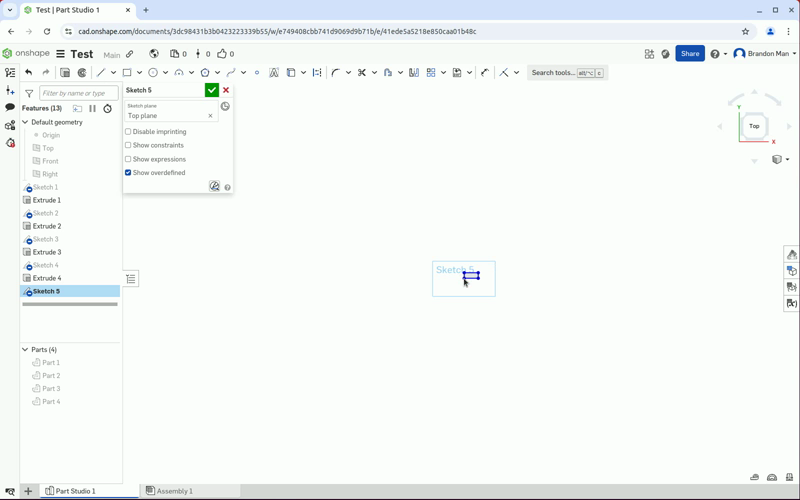
mouse_move(467, 274)
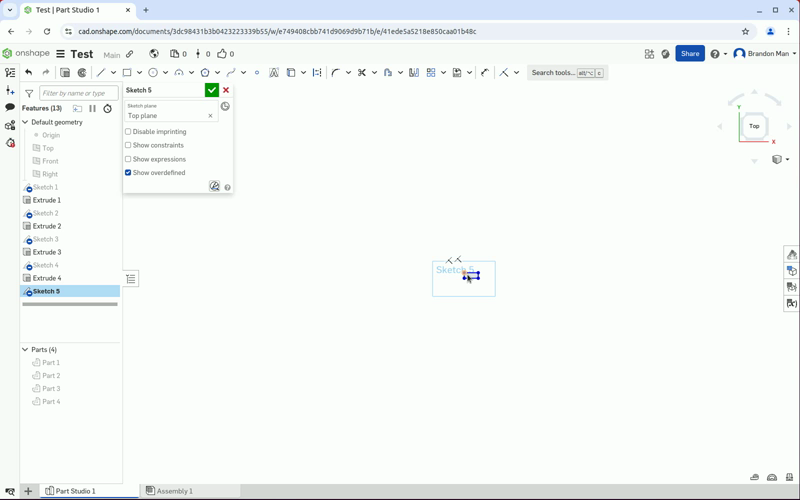
scroll(6)
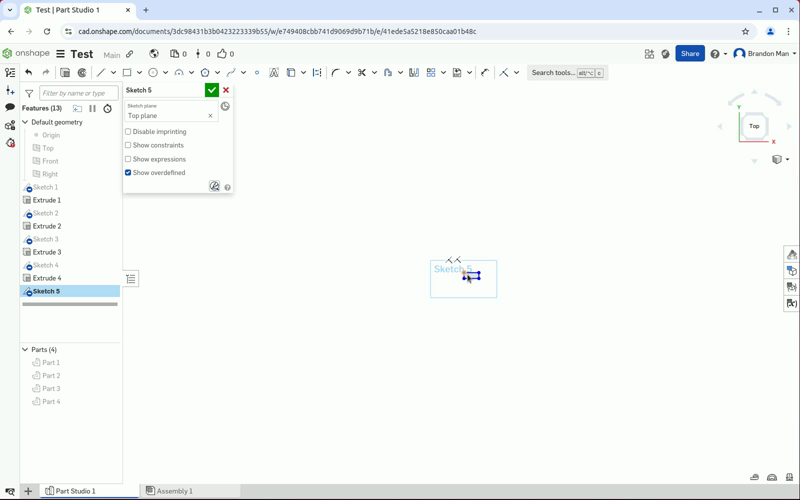
scroll(6)
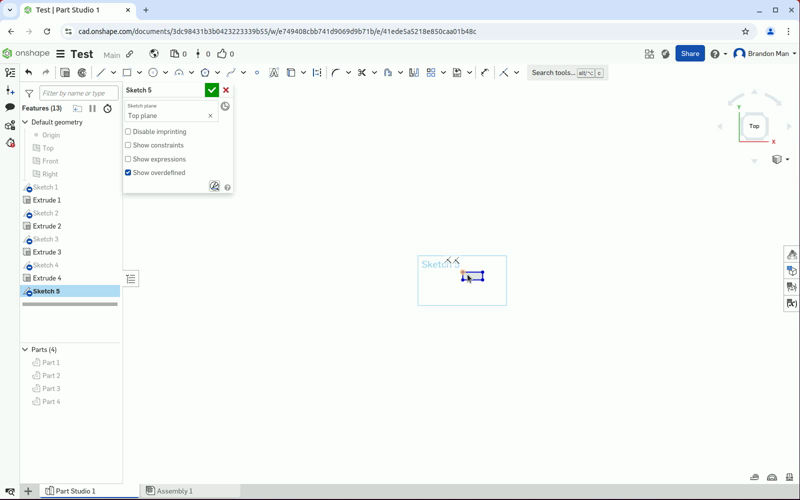
scroll(6)
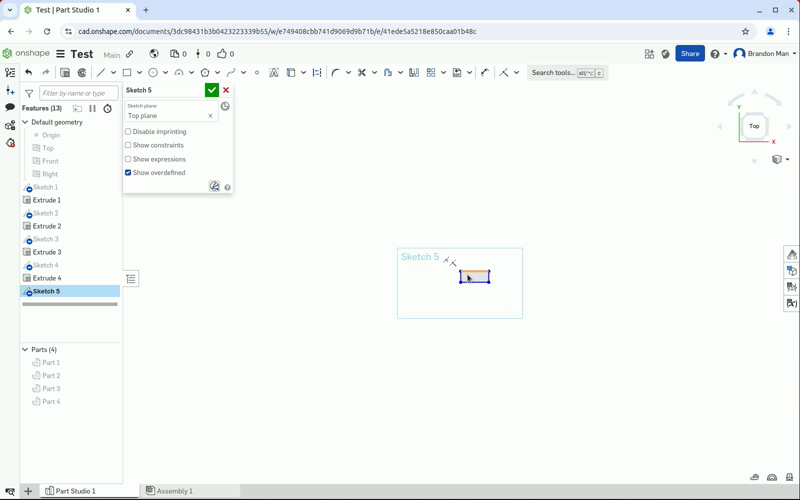
scroll(6)
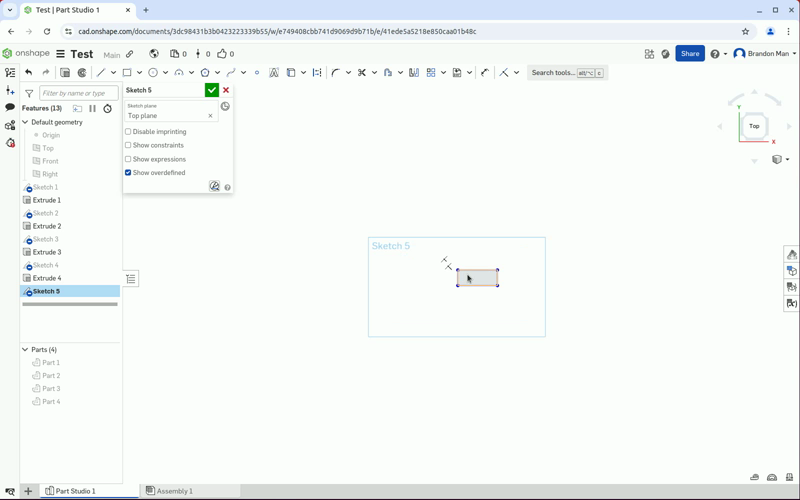
scroll(6)
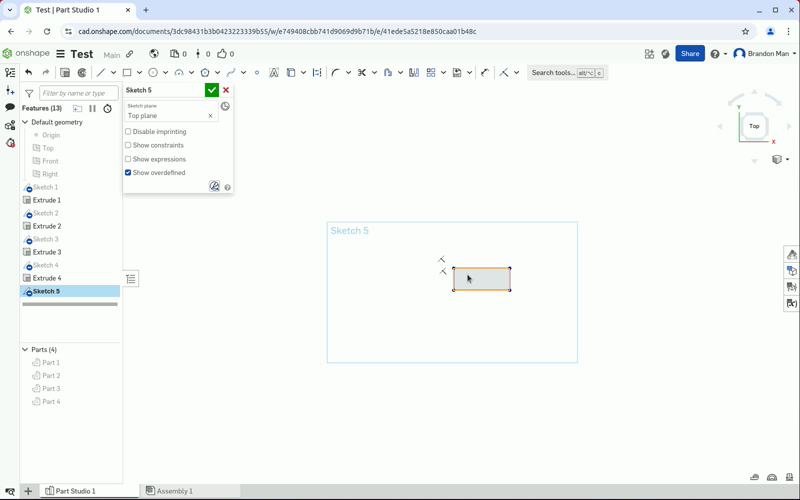
scroll(6)
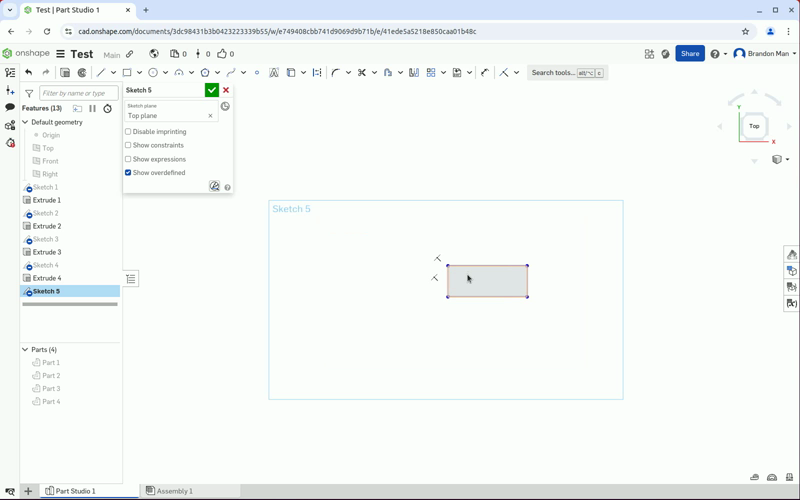
scroll(6)
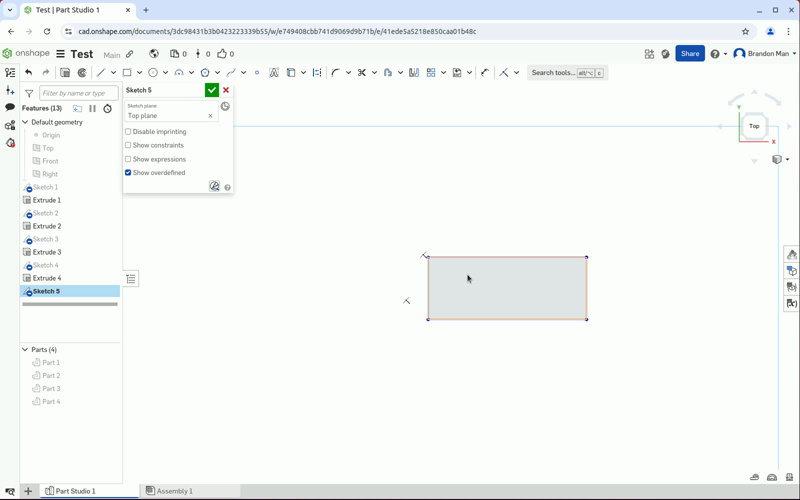
click(467, 274)
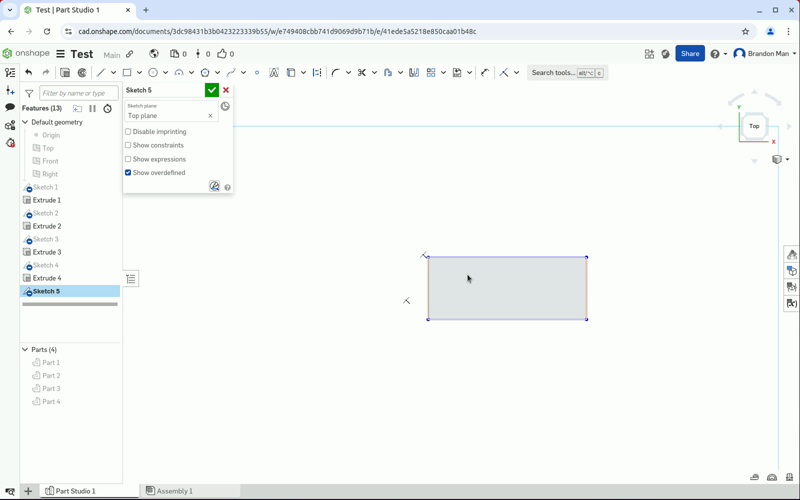
scroll(-6)
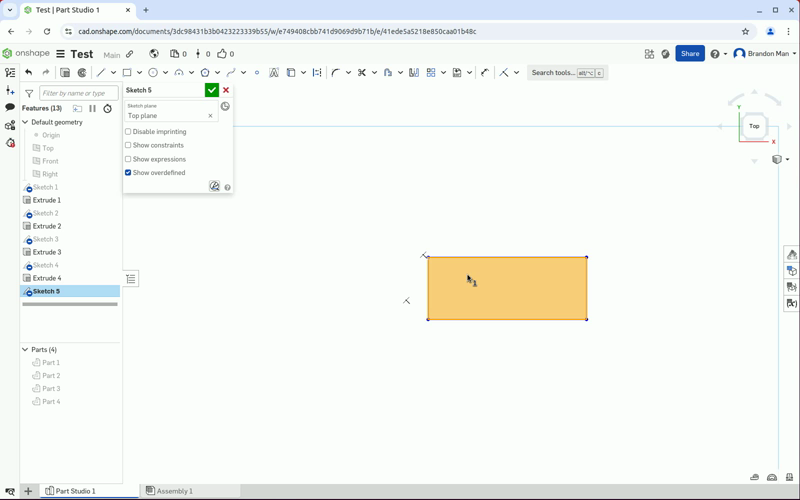
scroll(-6)
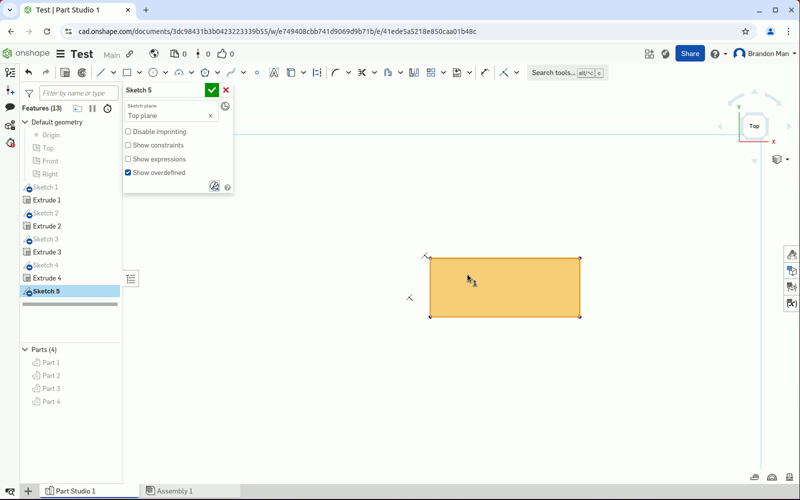
scroll(-6)
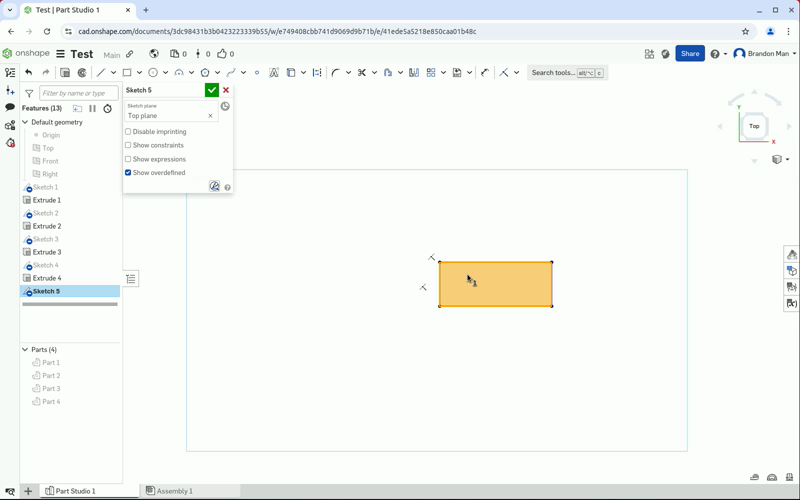
scroll(-6)
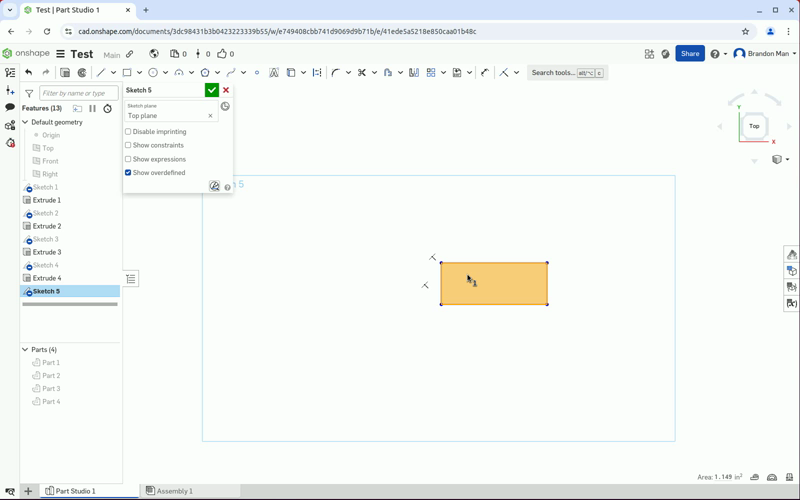
scroll(-6)
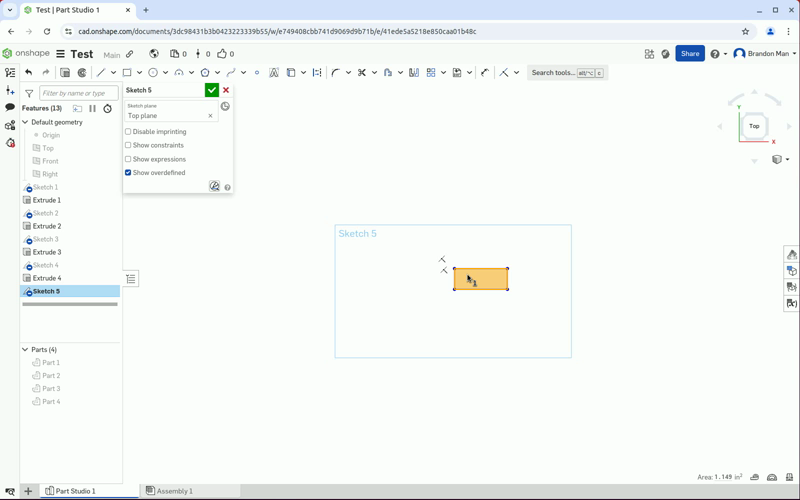
scroll(-6)
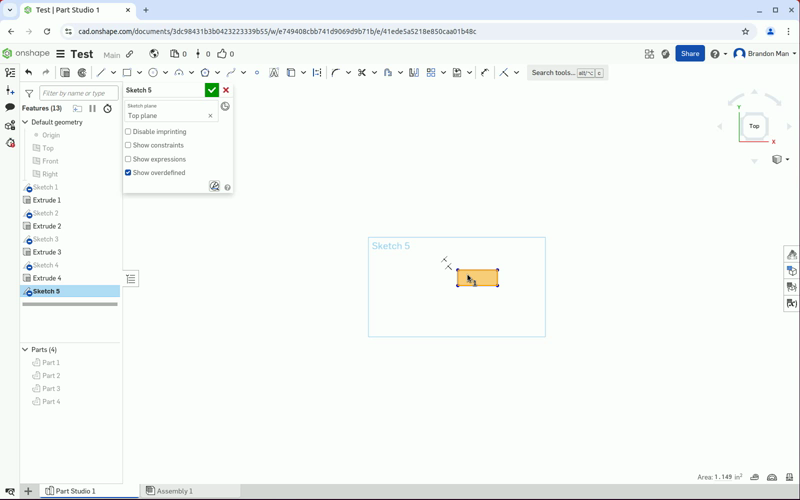
scroll(-6)
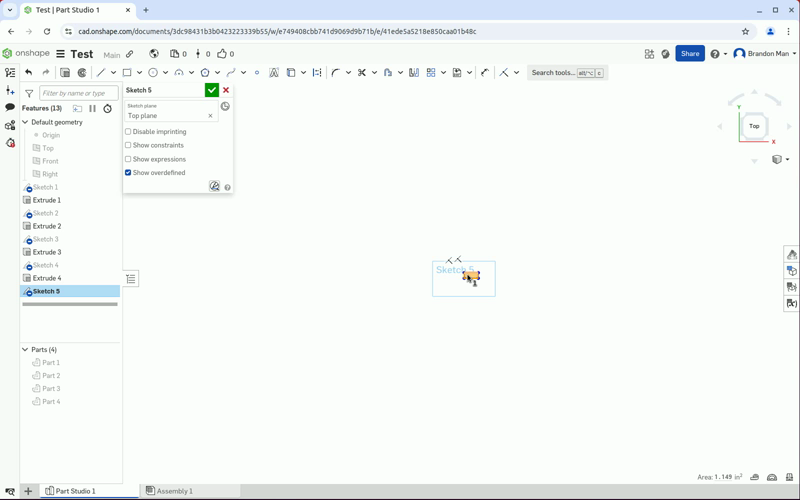
mouse_move(73, 352)
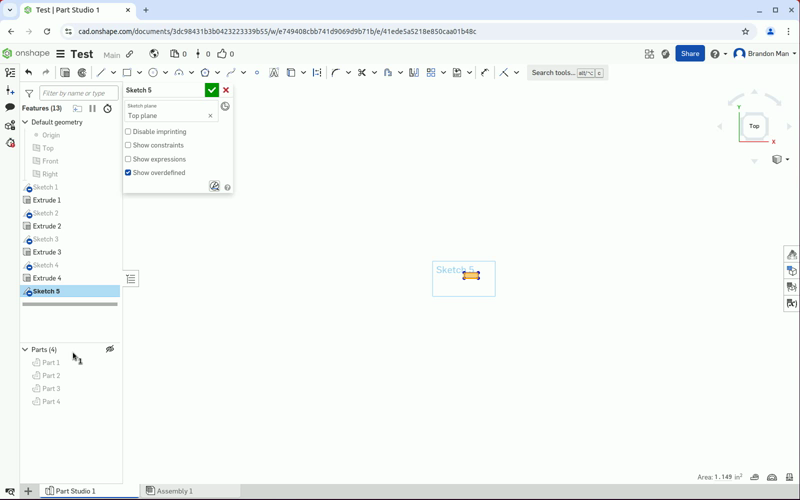
key(shift+y)
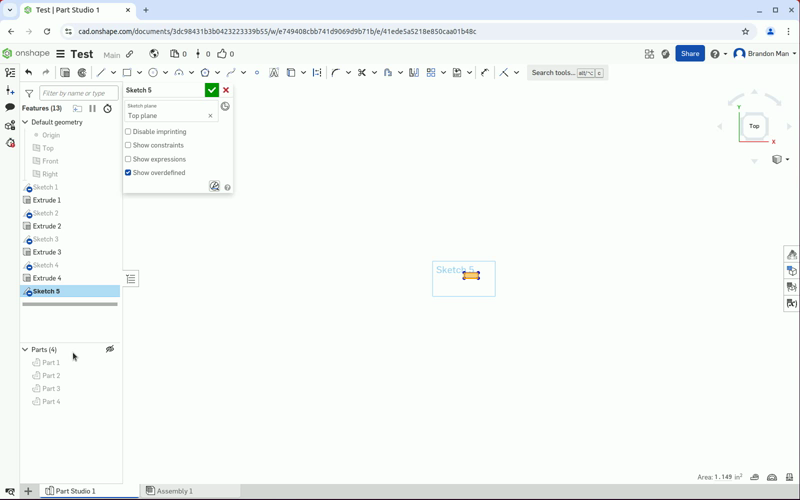
key(shift+e)
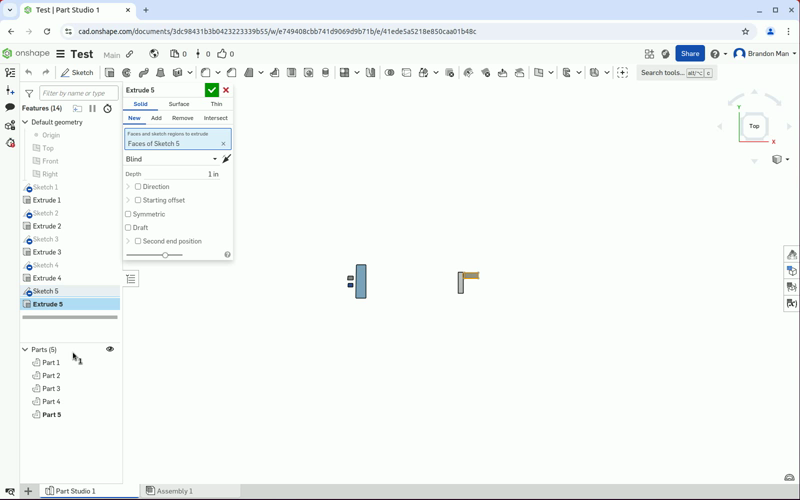
mouse_move(143, 106)
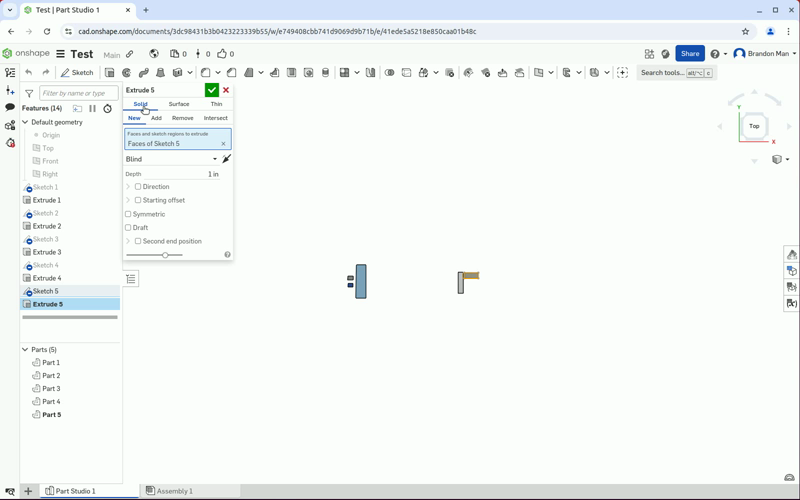
click(143, 106)
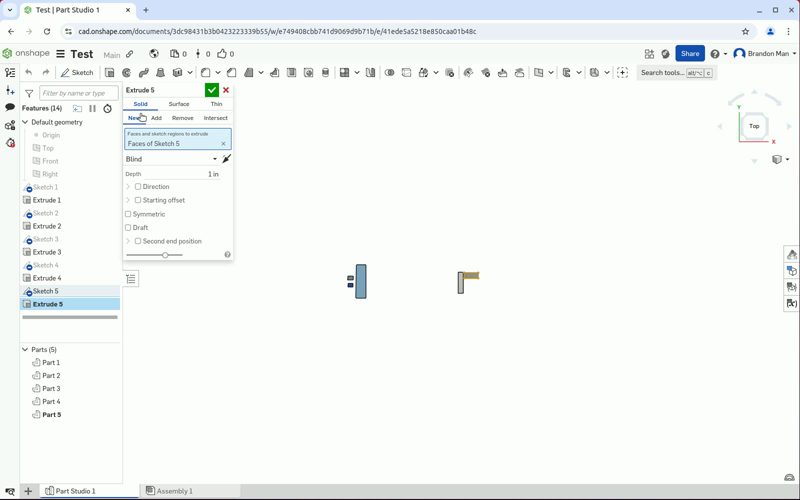
mouse_move(137, 120)
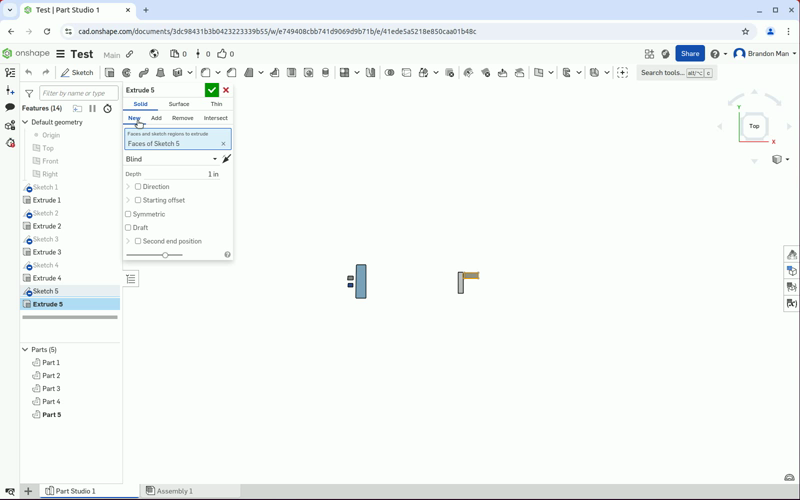
click(137, 120)
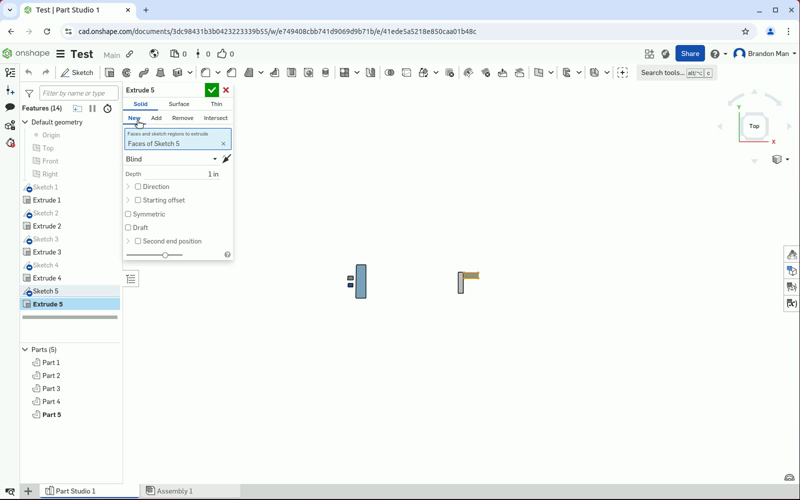
key(tab, 4)
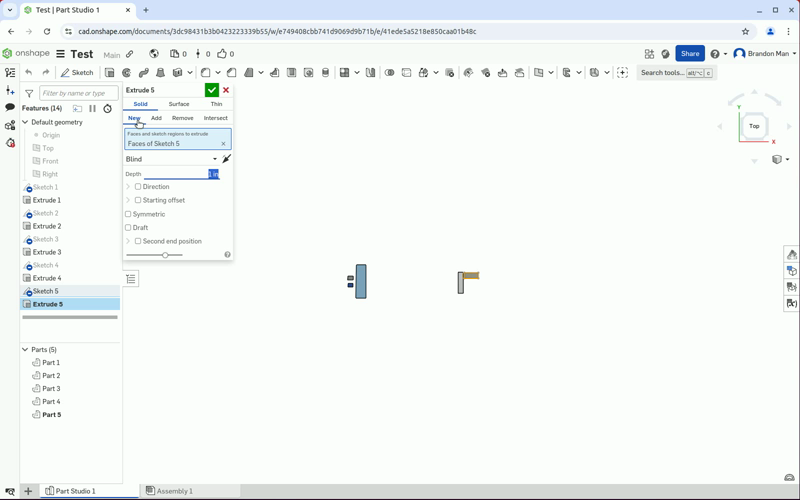
text(1.926)
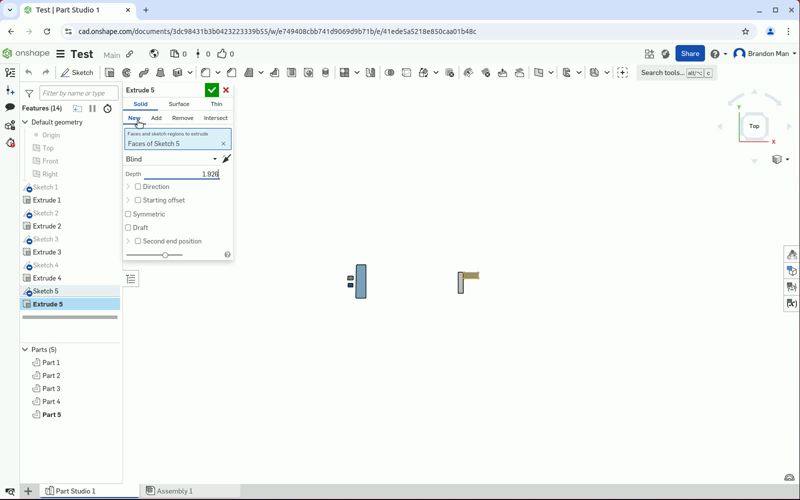
key(enter)
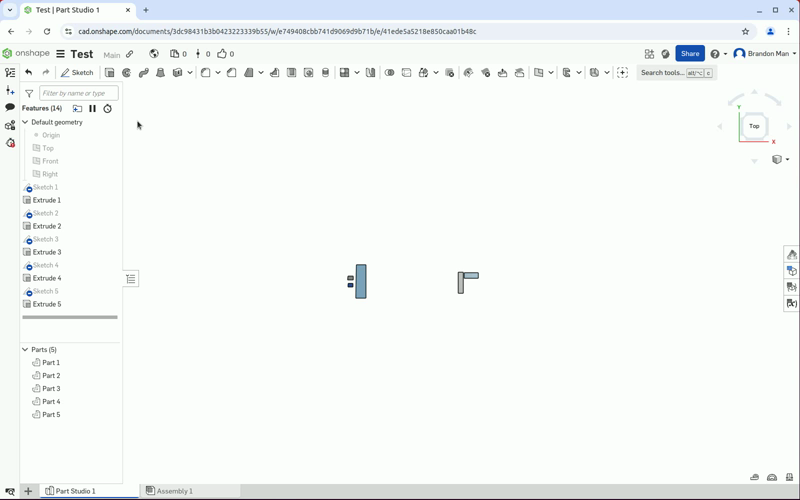
key(shift+h)
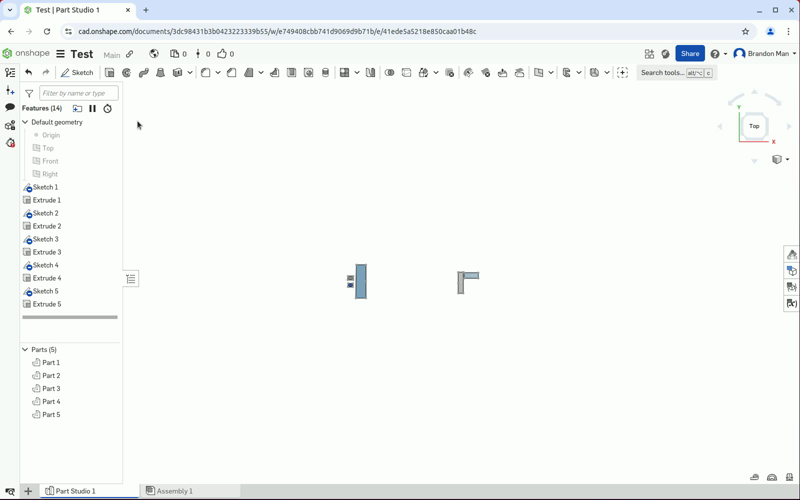
key(shift+h)
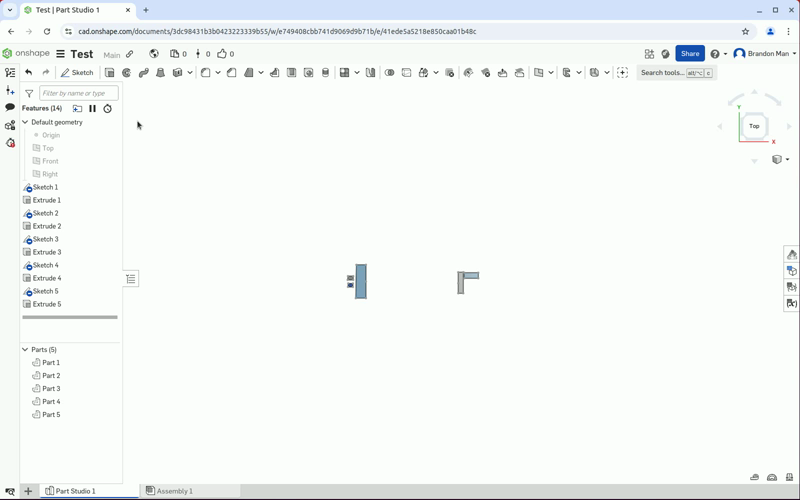
key(shift+7)
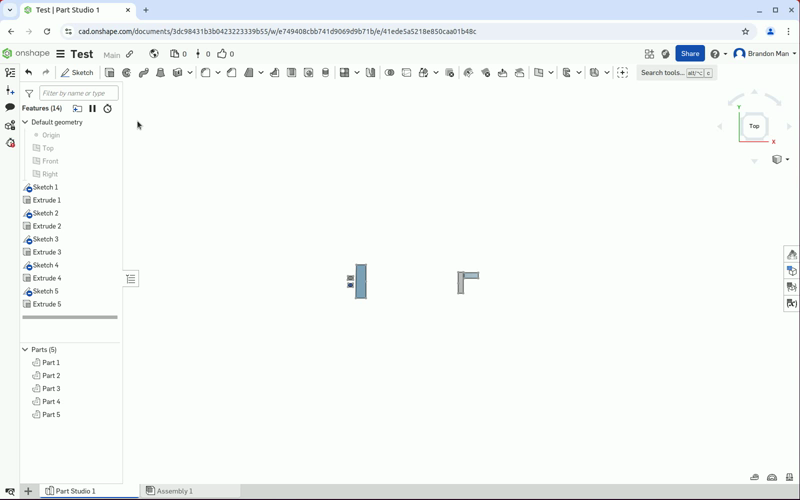
key(up, 3)
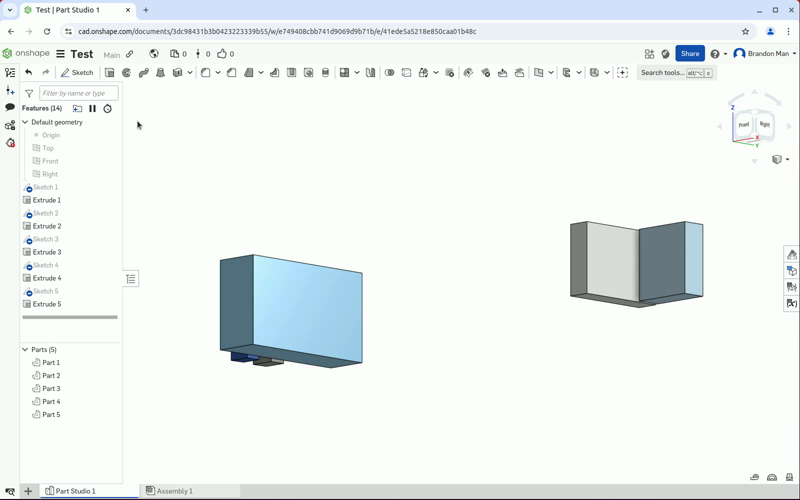
key(left, 3)
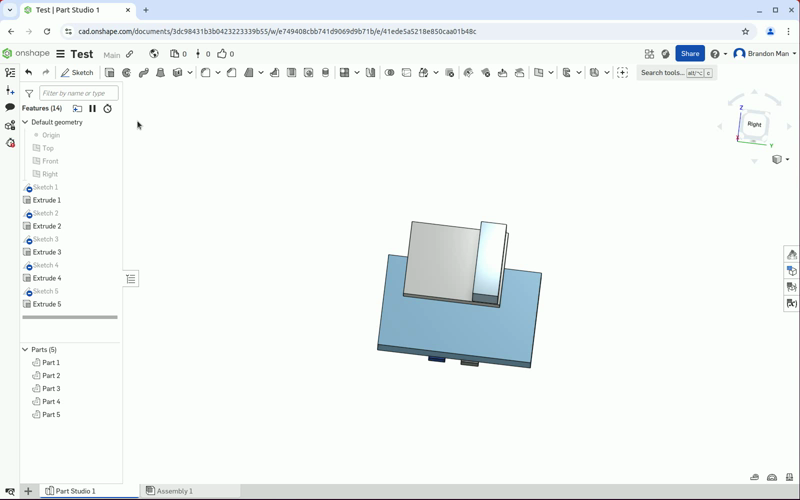
key(right, 3)
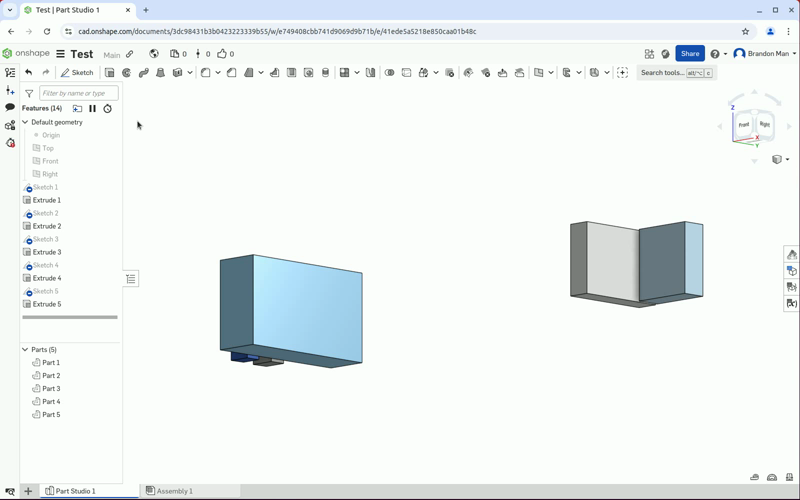
key(down, 3)
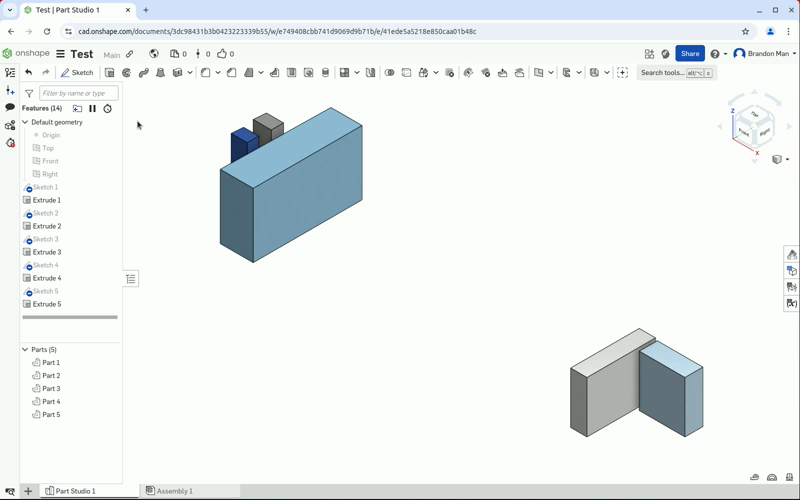
mouse_move(73, 189)
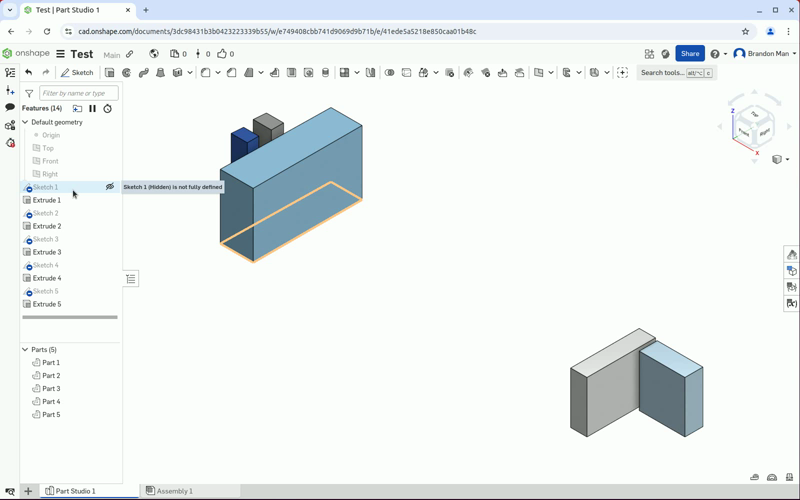
click(73, 189)